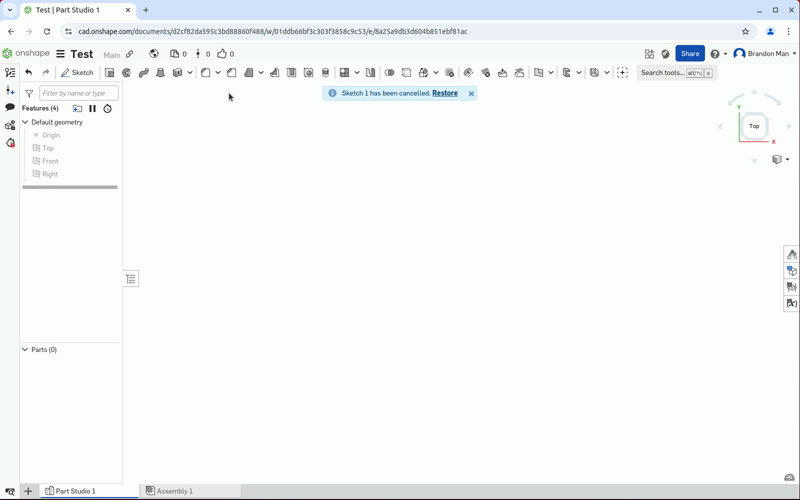
key(shift+h)
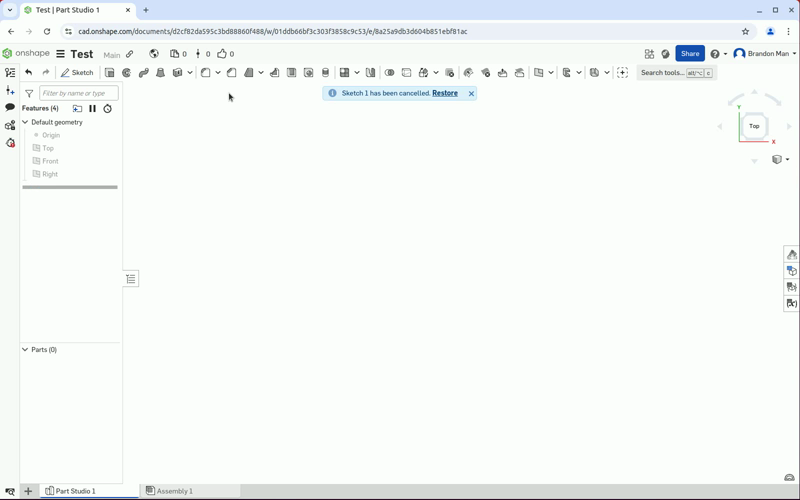
key(shift+s)
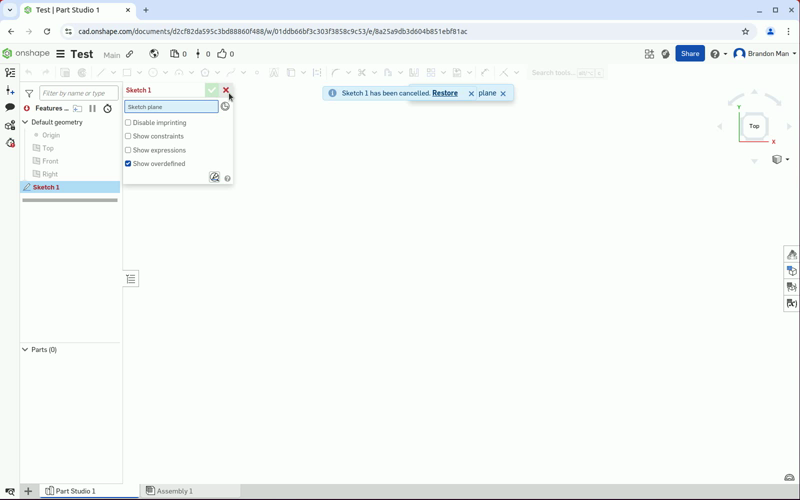
mouse_move(73, 150)
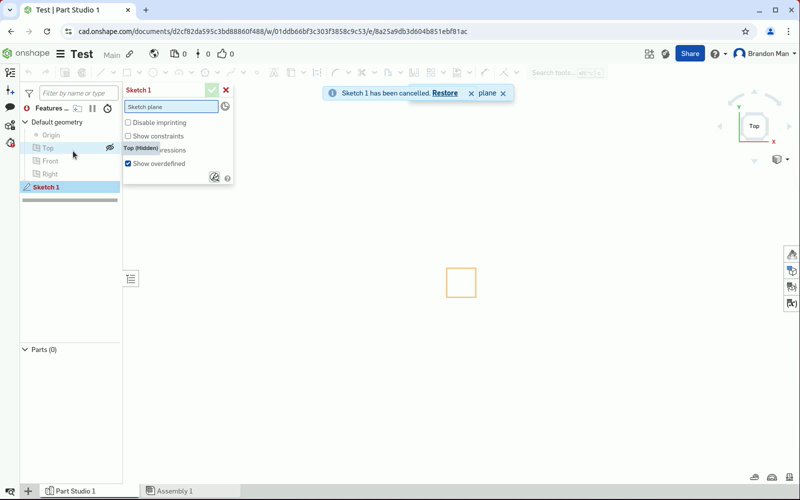
click(73, 150)
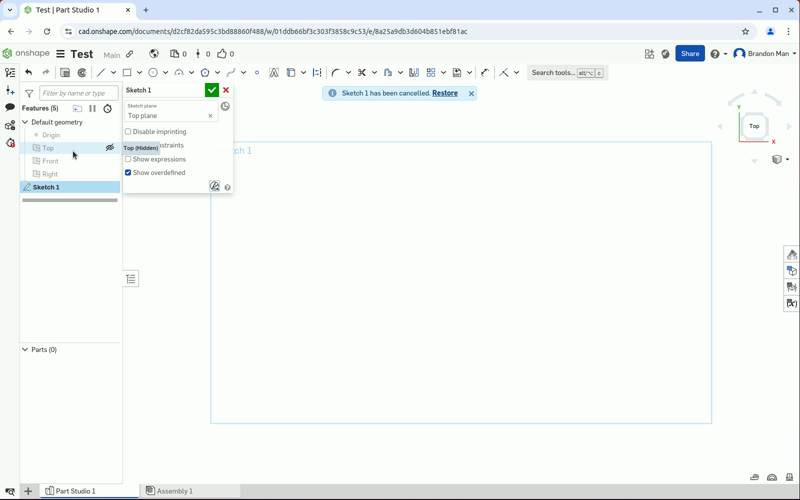
mouse_move(73, 352)
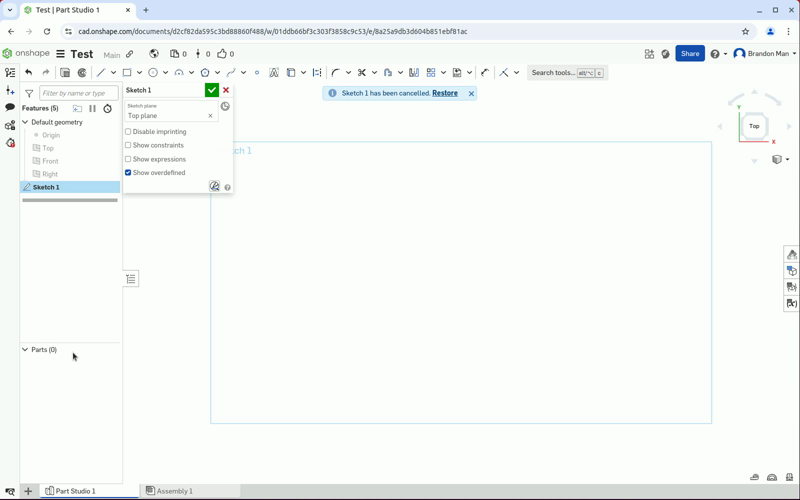
key(y)
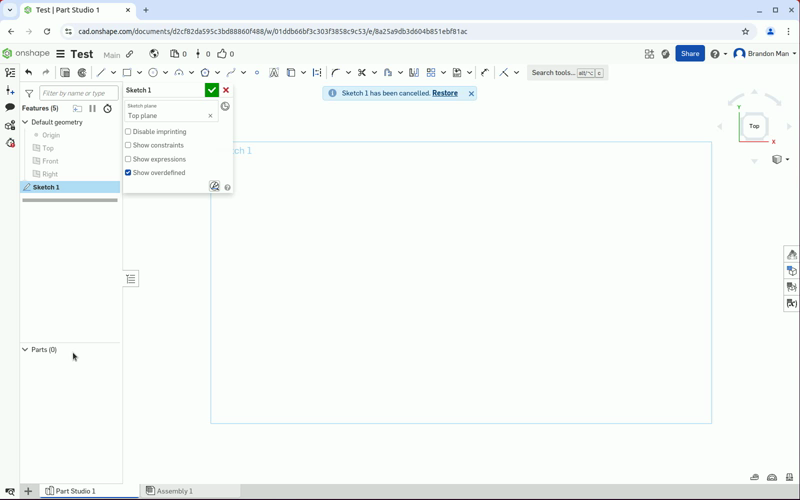
key(l)
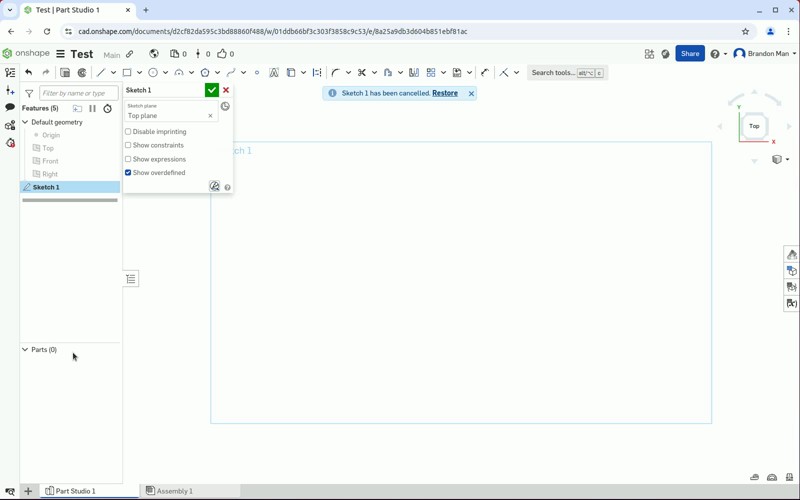
key_down(shift)
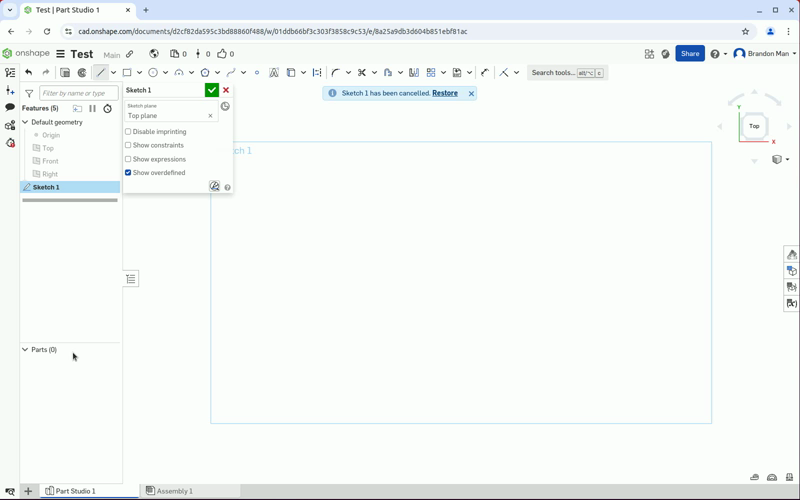
mouse_move(379, 201)
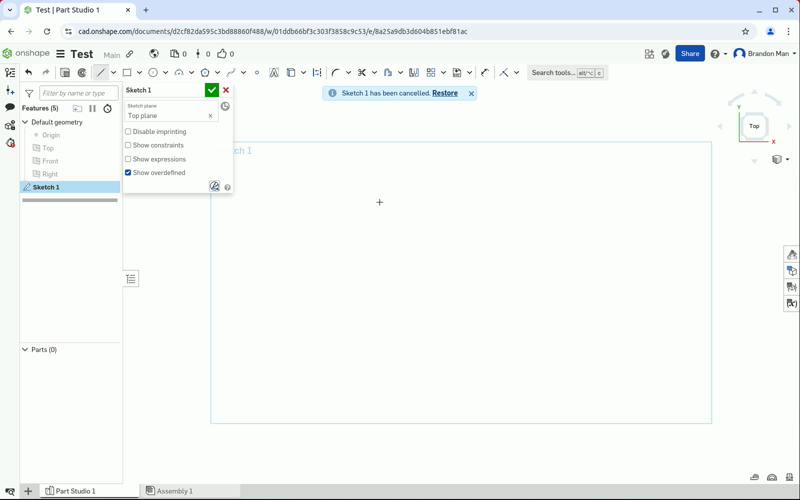
click(379, 201)
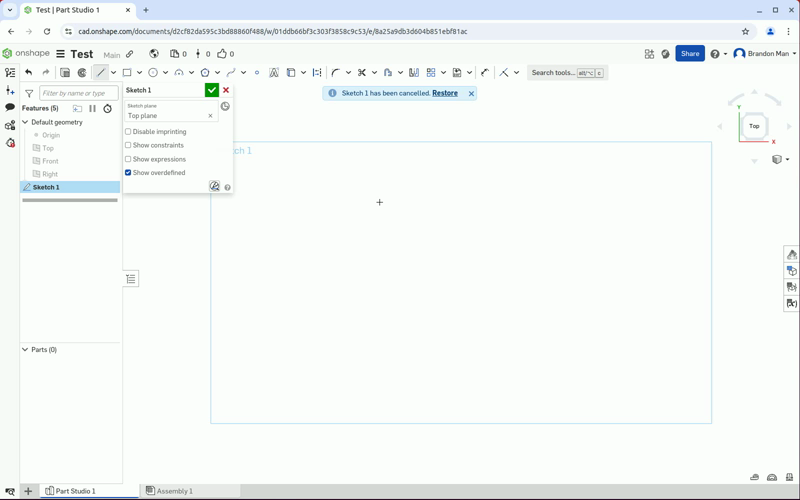
key_up(shift)
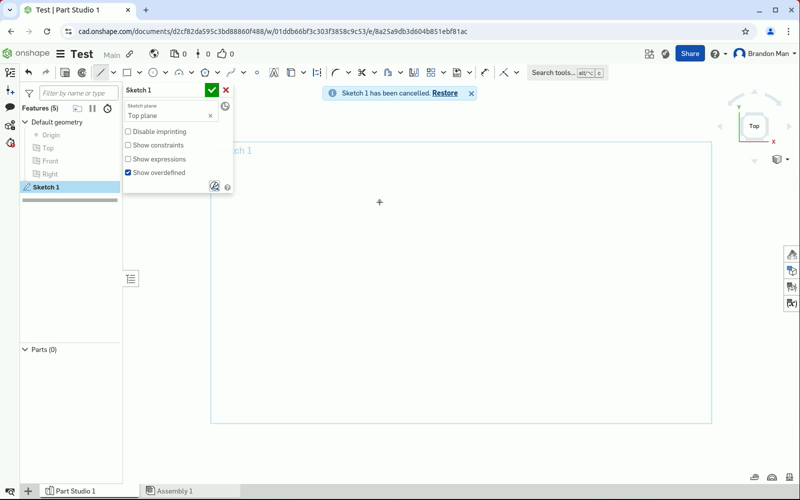
key_down(shift)
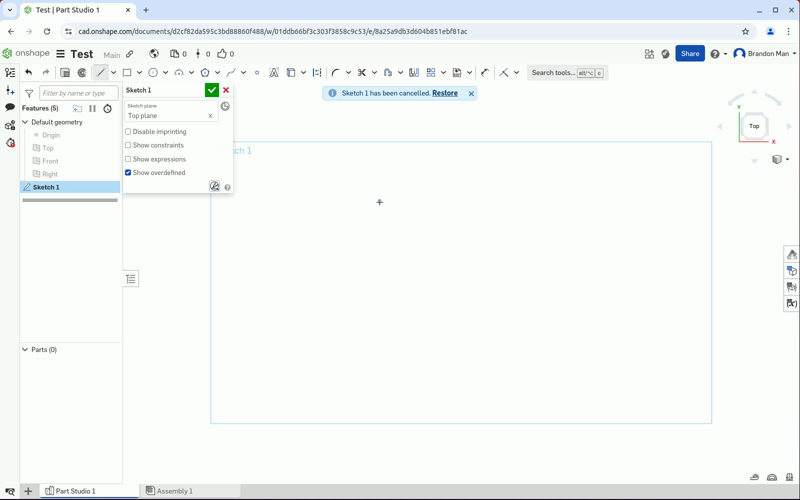
mouse_move(540, 201)
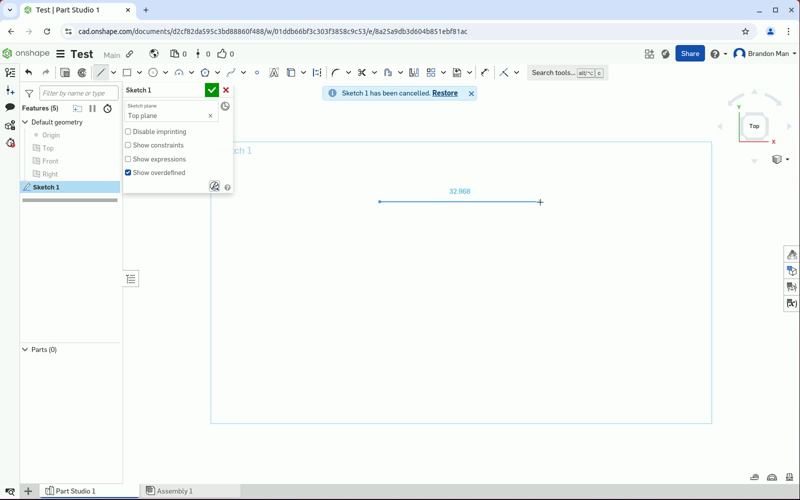
click(540, 201)
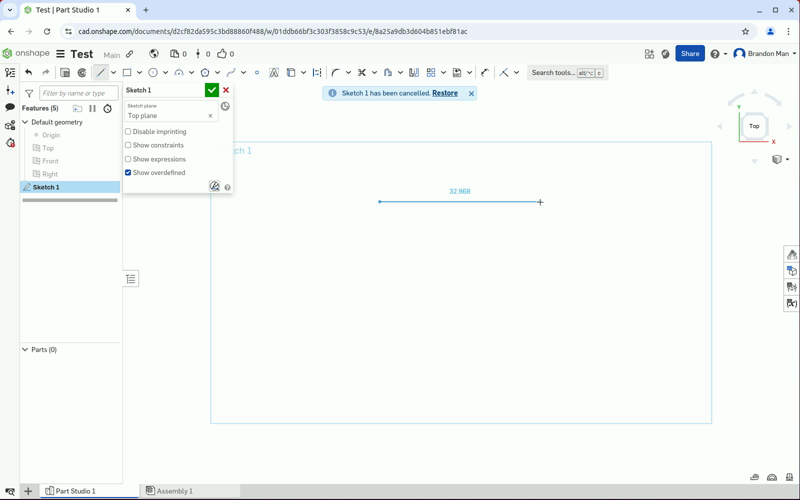
key_up(shift)
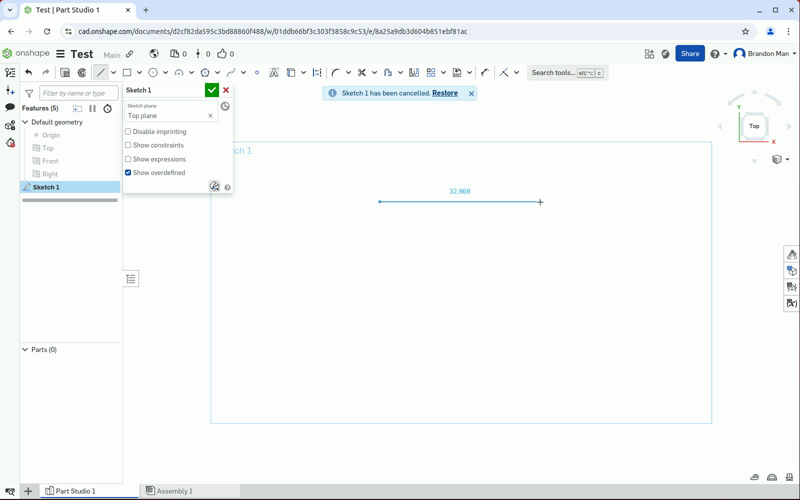
key_down(shift)
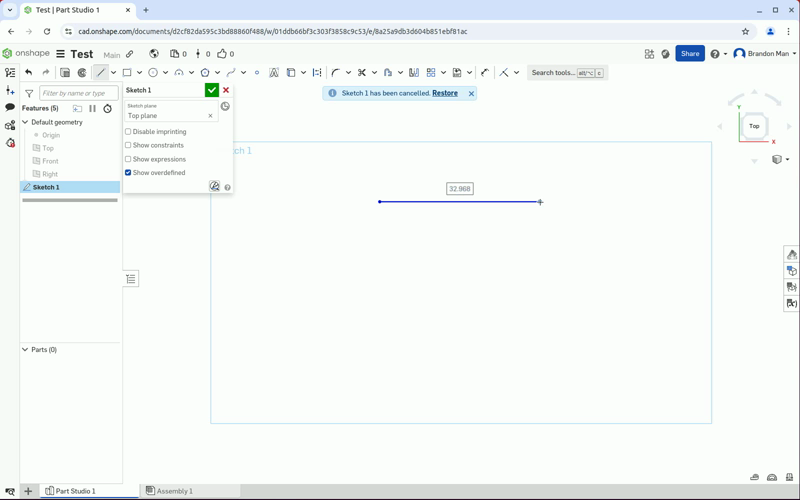
mouse_move(570, 201)
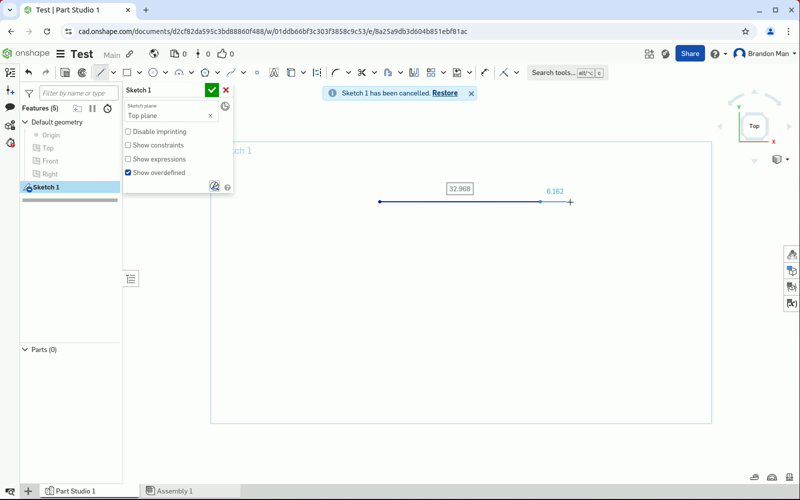
mouse_move(540, 170)
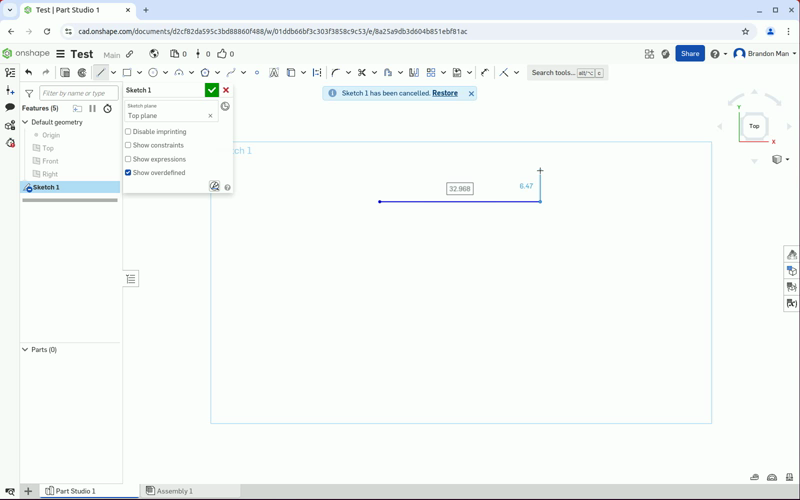
click(540, 170)
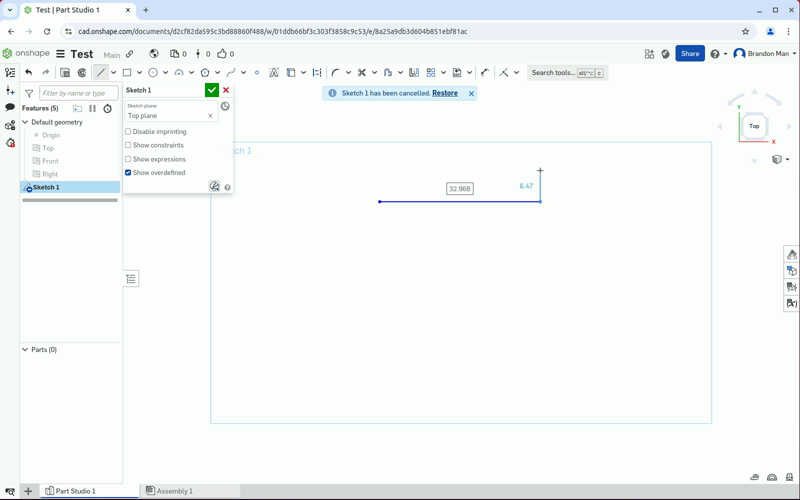
key_up(shift)
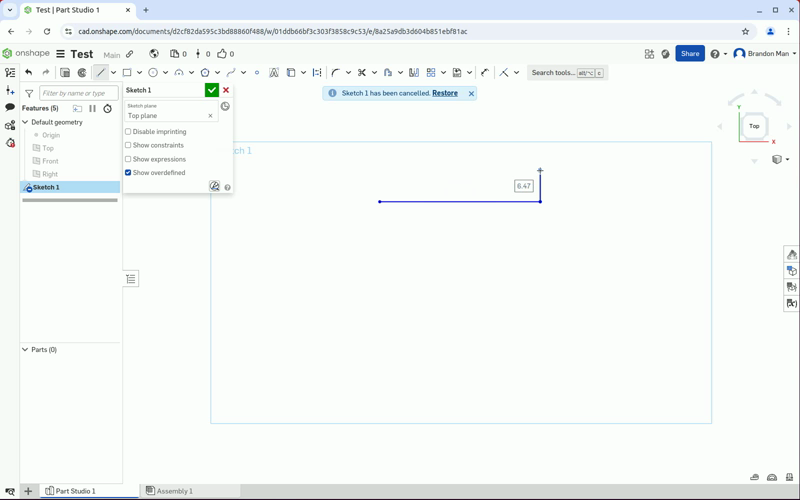
key_down(shift)
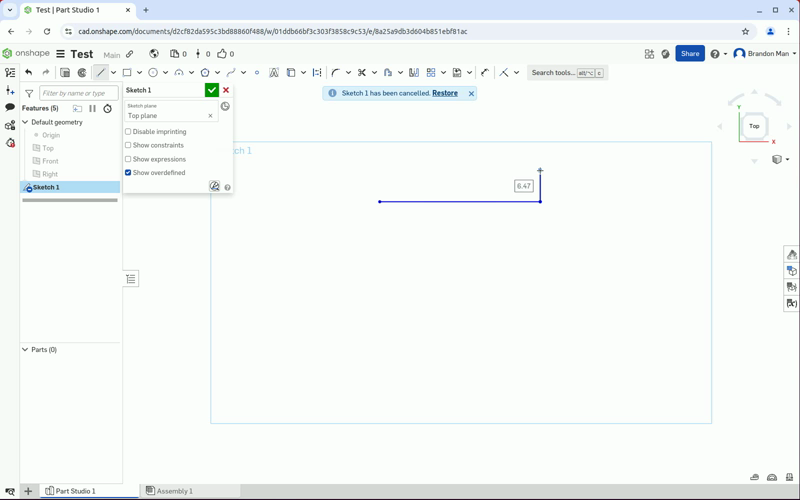
mouse_move(379, 170)
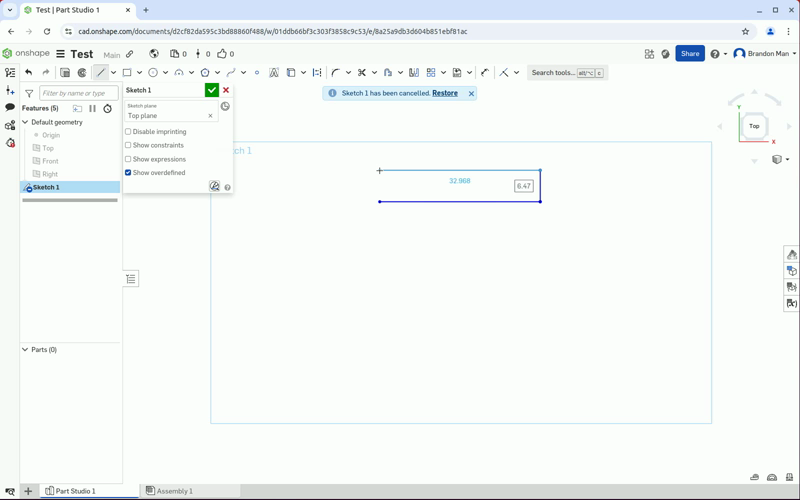
click(379, 170)
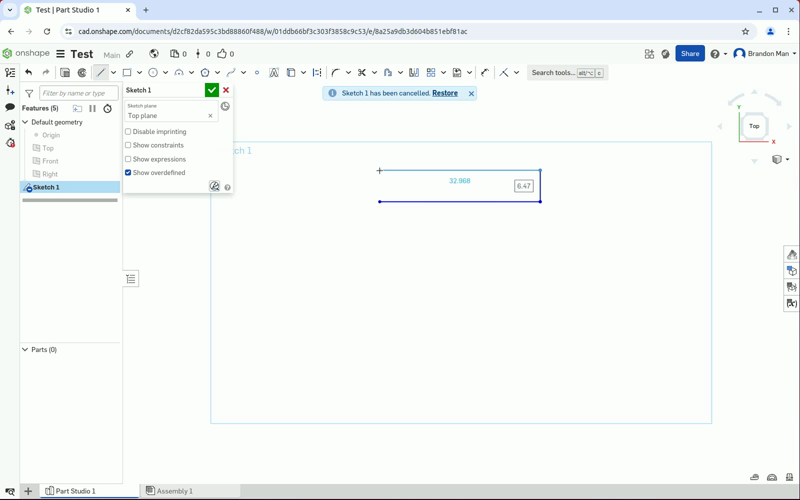
key_up(shift)
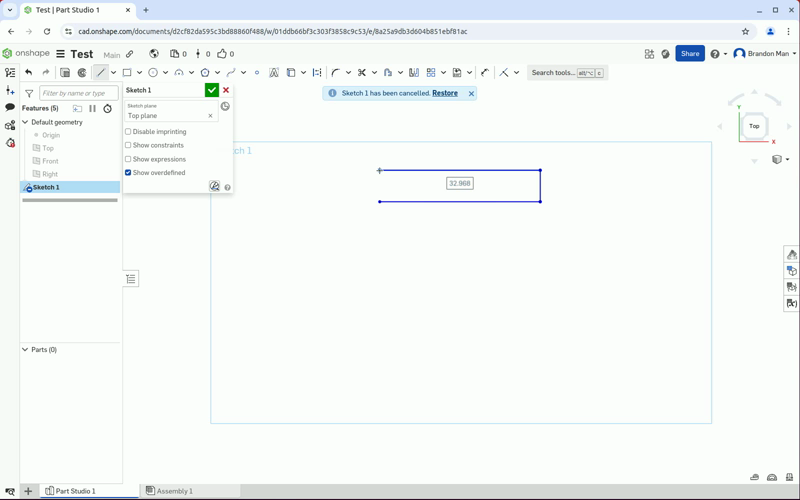
mouse_move(409, 170)
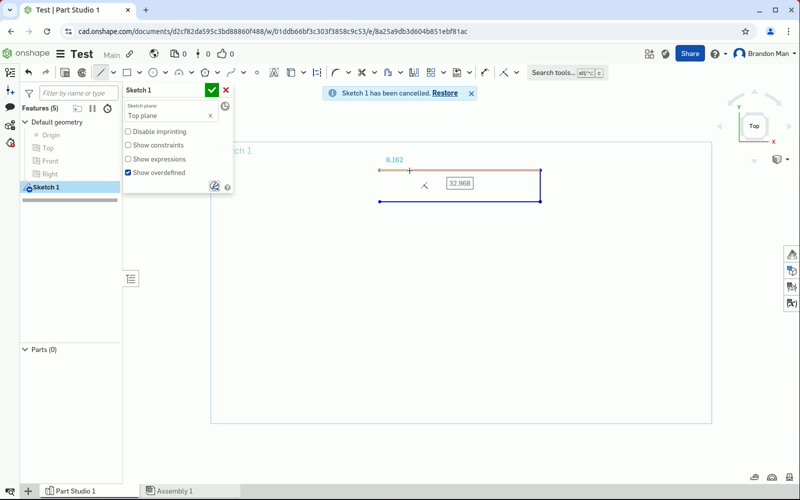
key_down(shift)
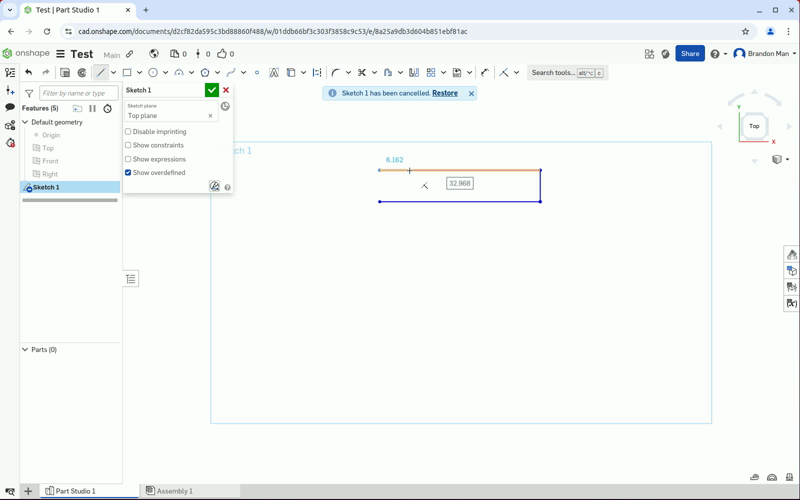
mouse_move(379, 201)
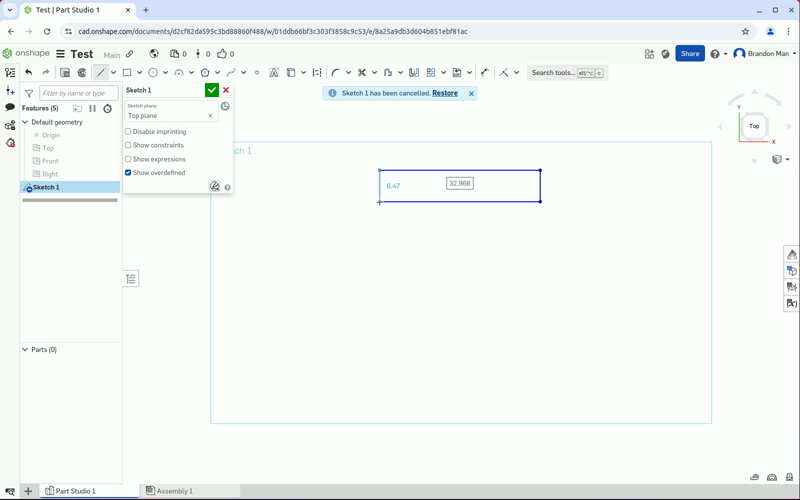
key_up(shift)
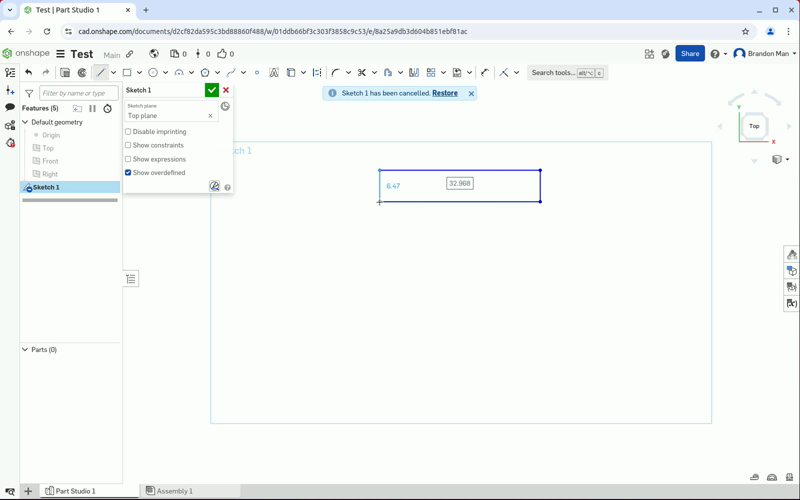
click(379, 201)
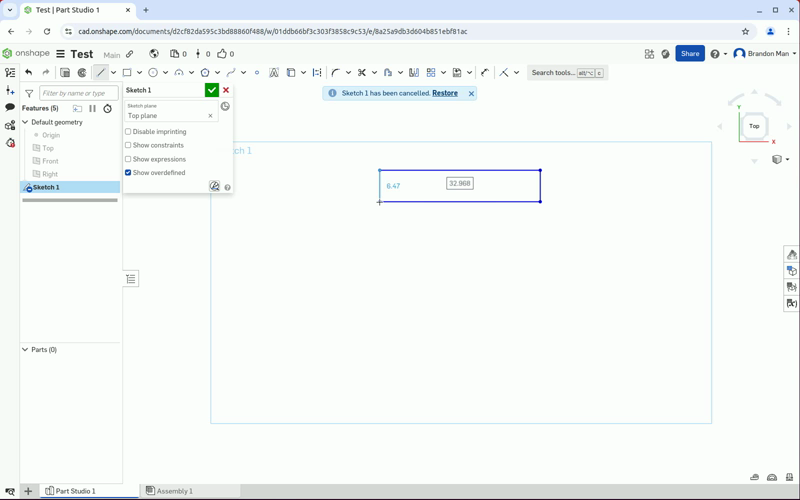
key(esc)
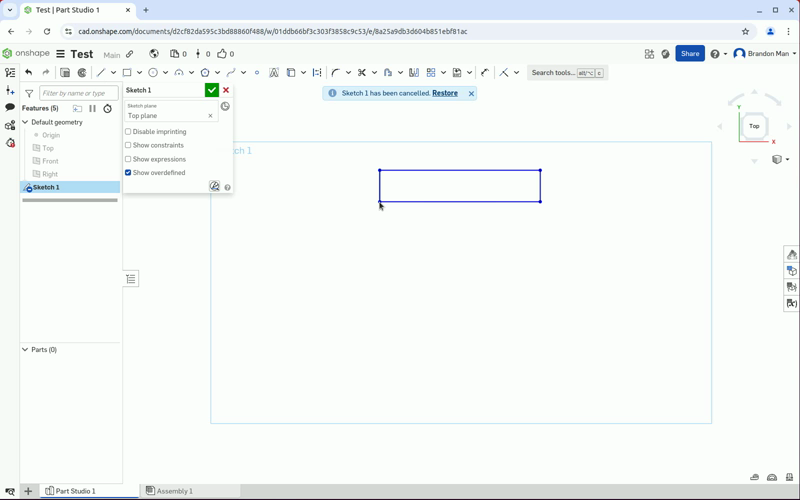
mouse_move(394, 197)
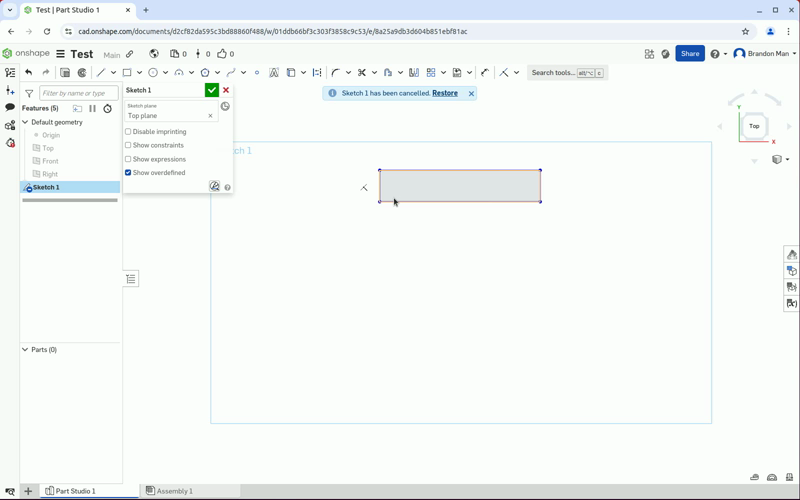
click(394, 197)
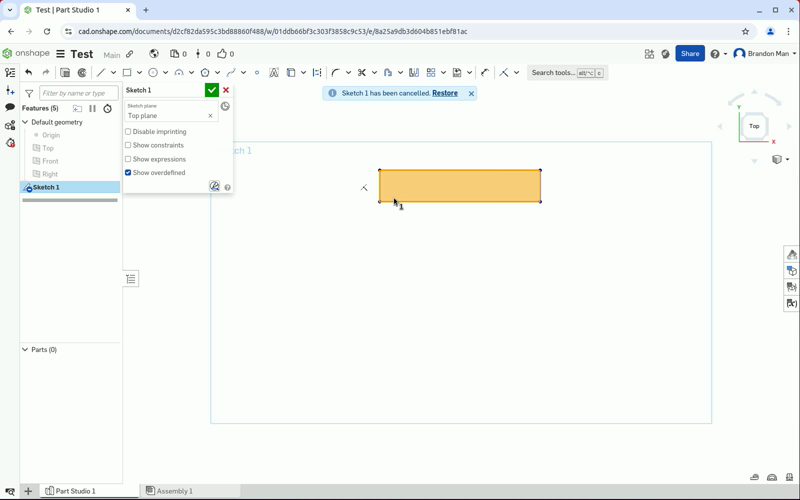
mouse_move(73, 352)
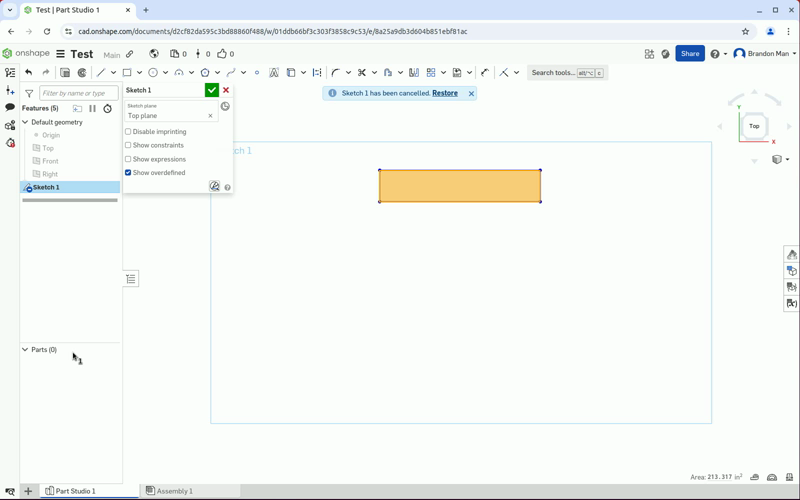
key(shift+y)
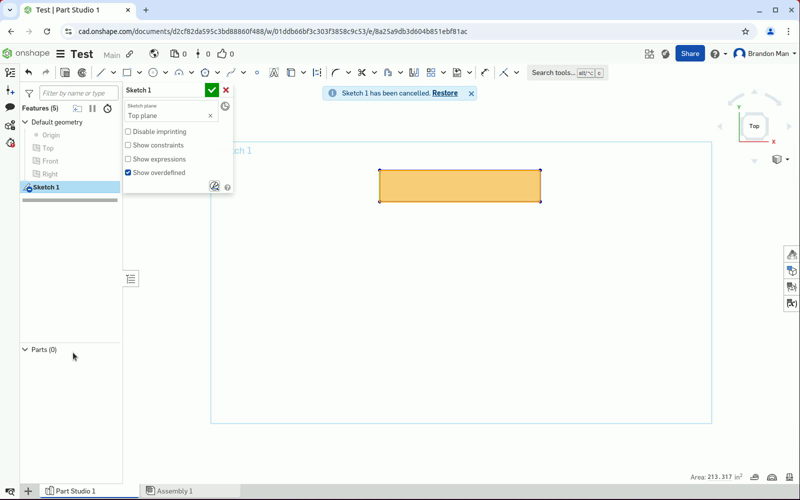
key(shift+e)
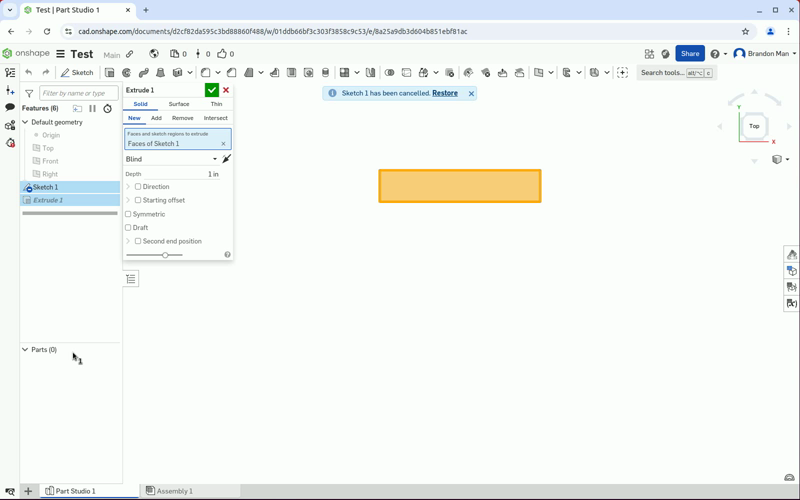
mouse_move(143, 106)
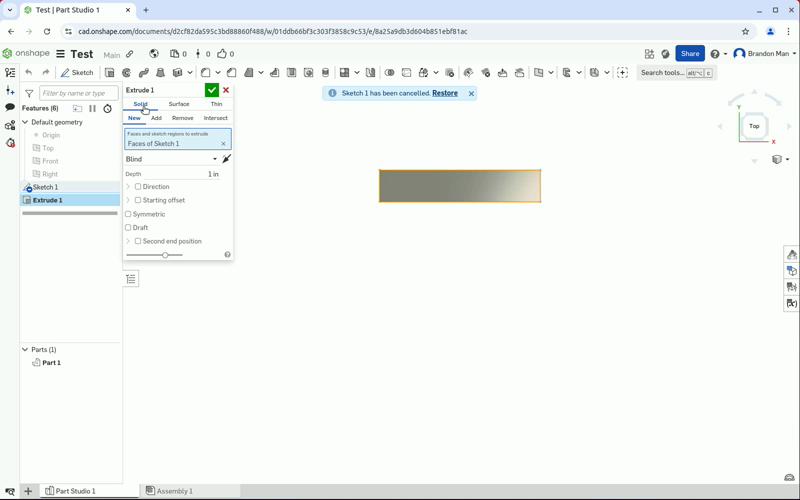
click(143, 106)
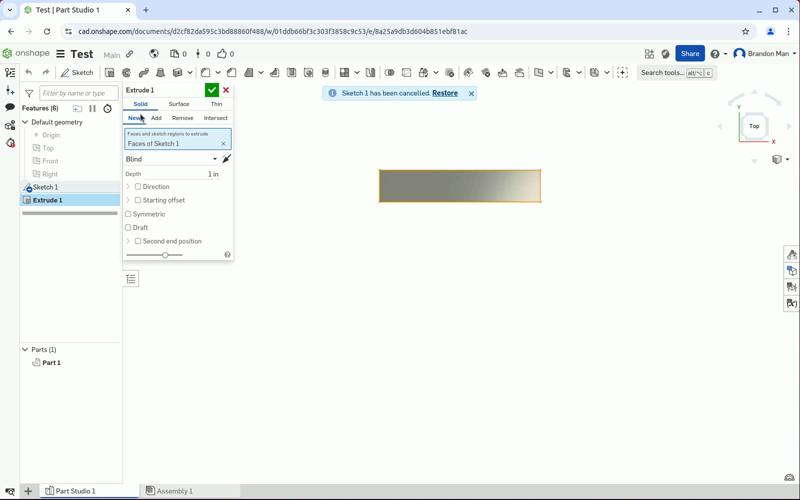
mouse_move(137, 120)
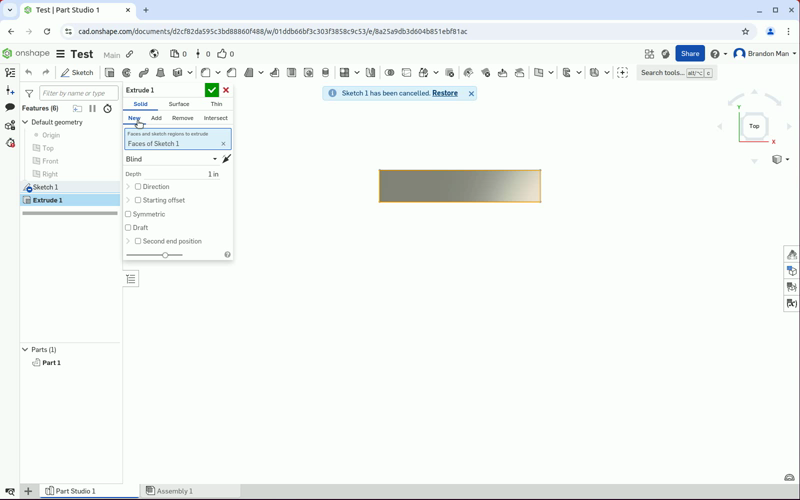
click(137, 120)
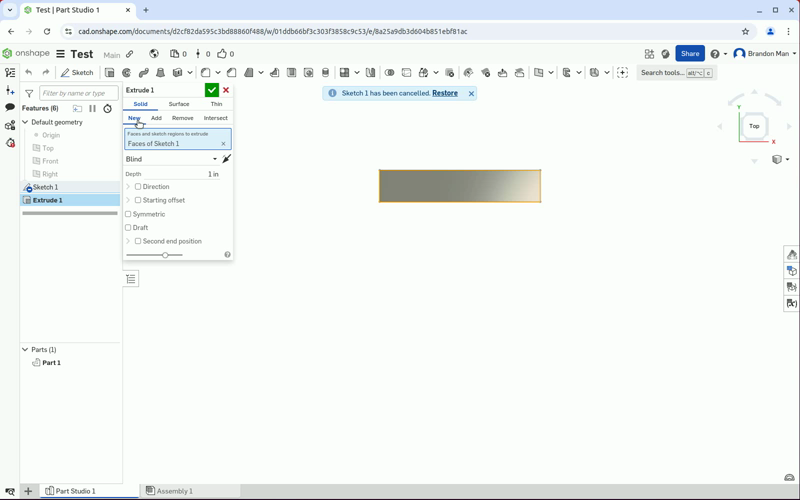
key(tab, 4)
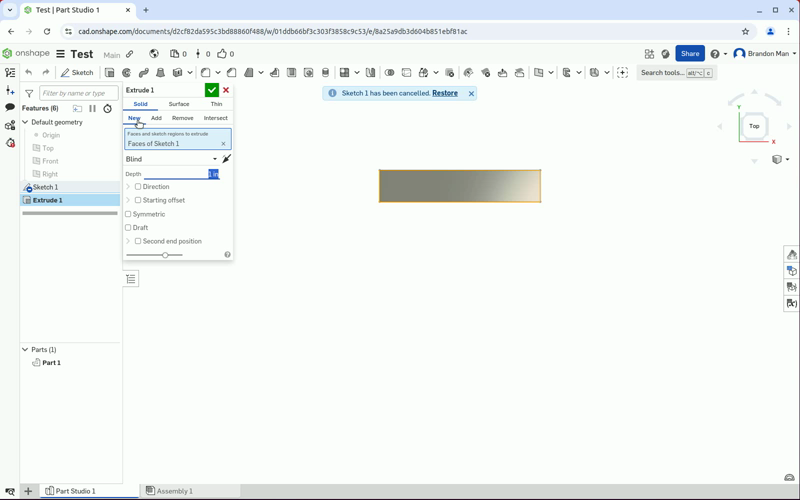
text(6.499)
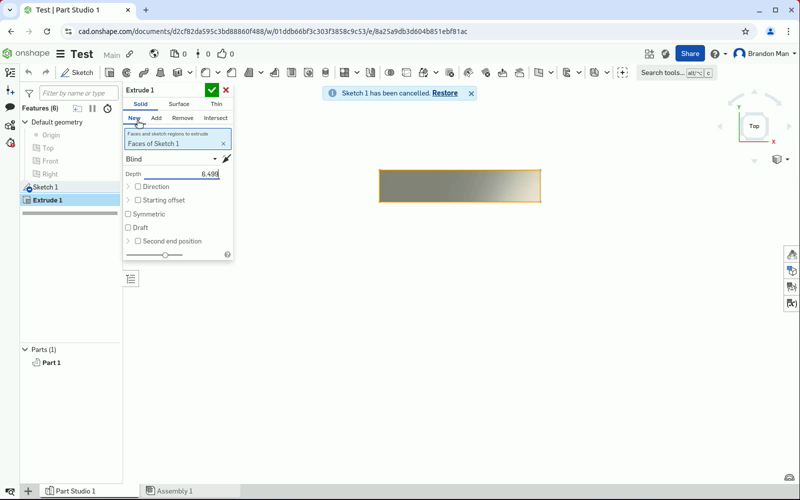
key(enter)
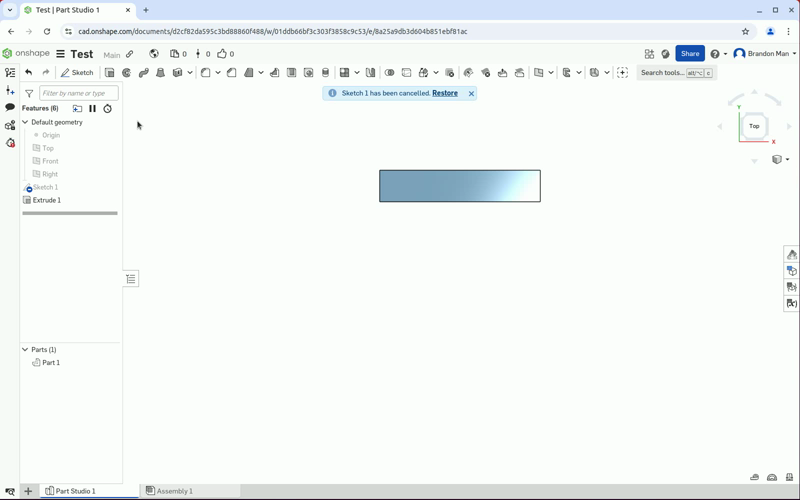
key(shift+h)
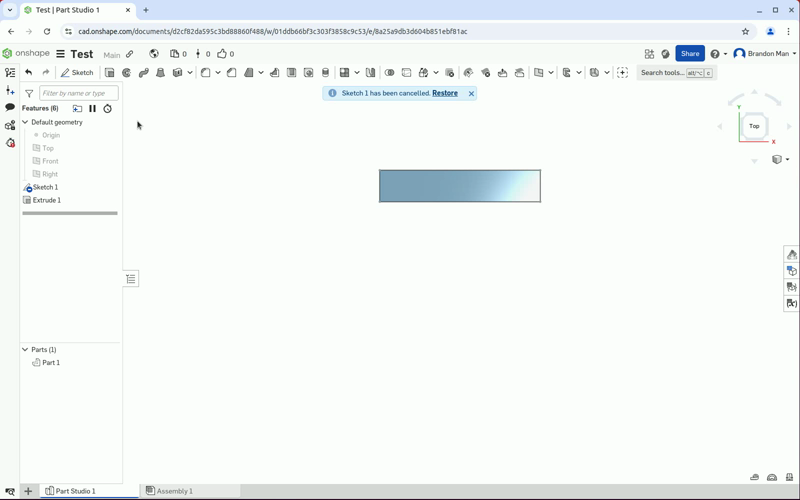
key(shift+h)
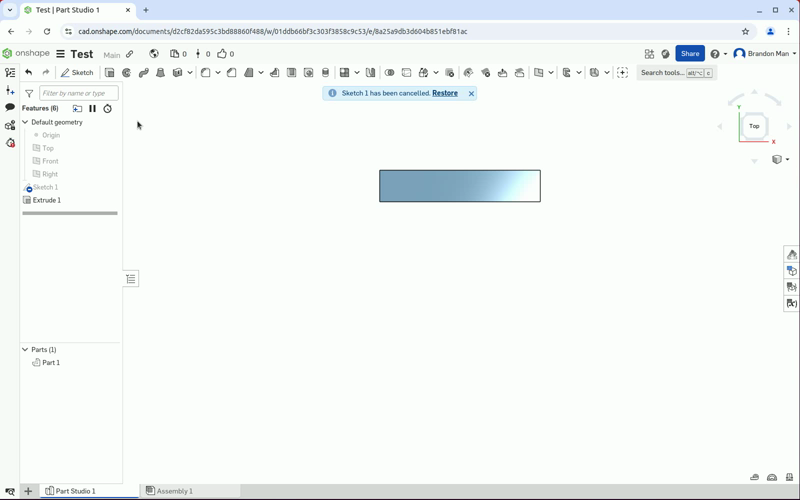
mouse_move(73, 189)
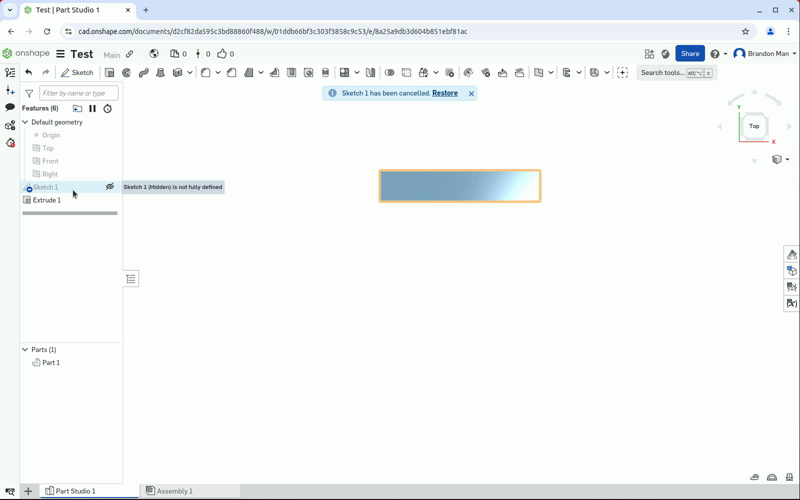
click(73, 189)
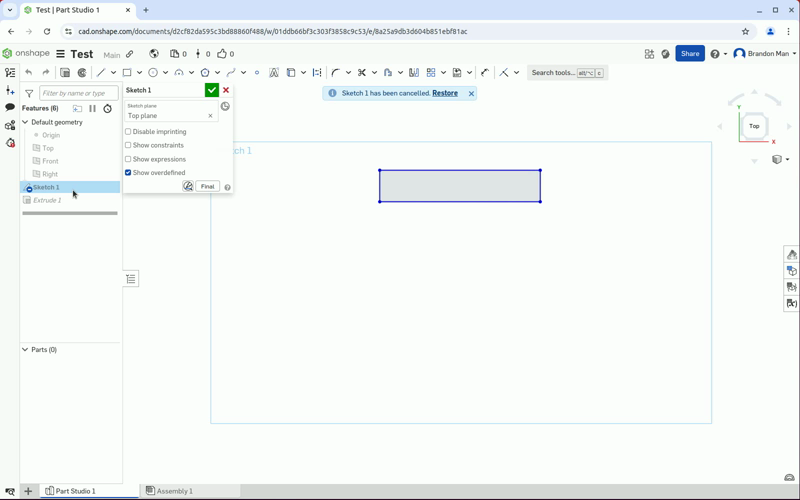
mouse_move(229, 92)
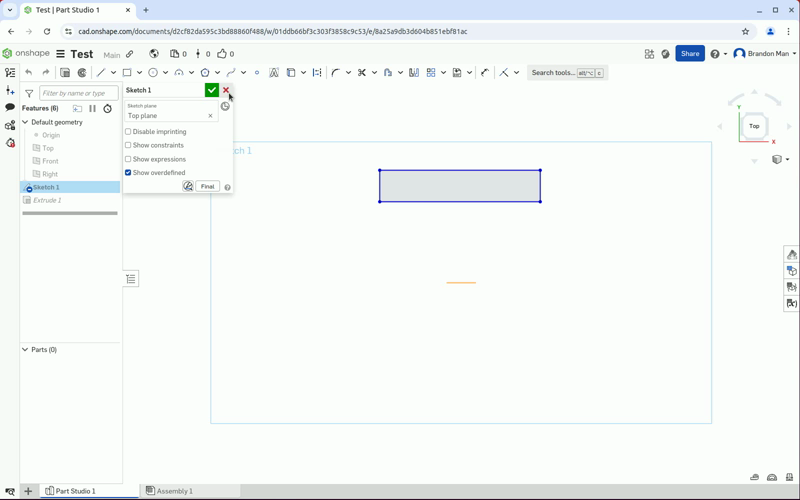
click(229, 92)
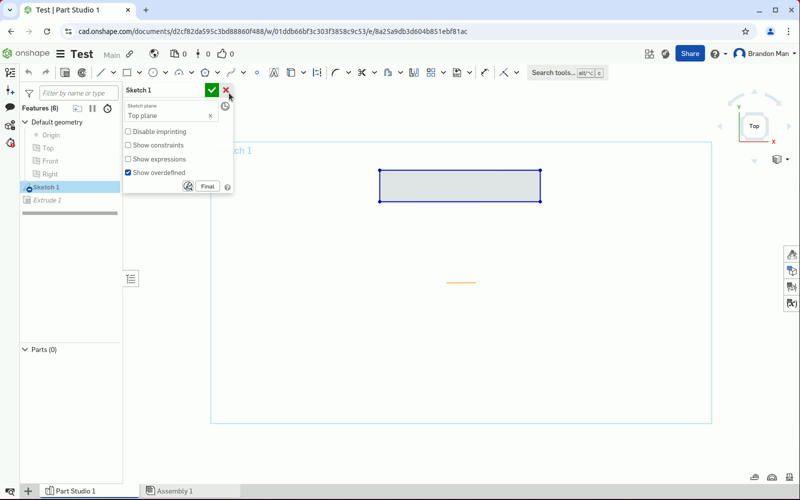
key(shift+s)
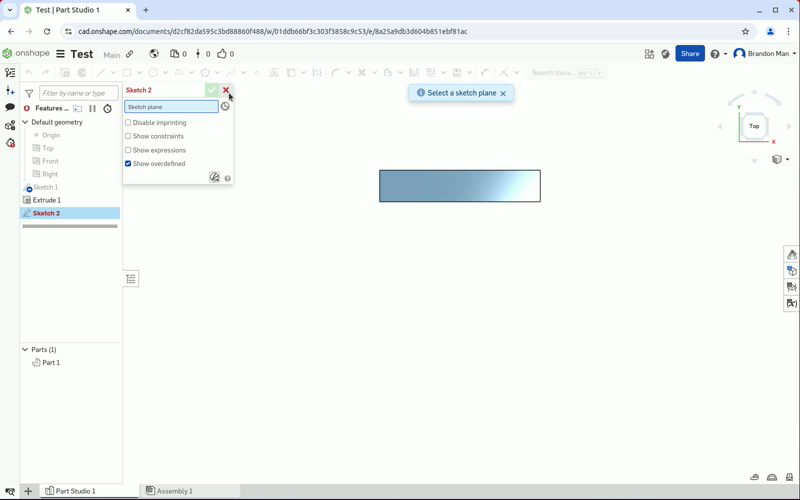
mouse_move(73, 150)
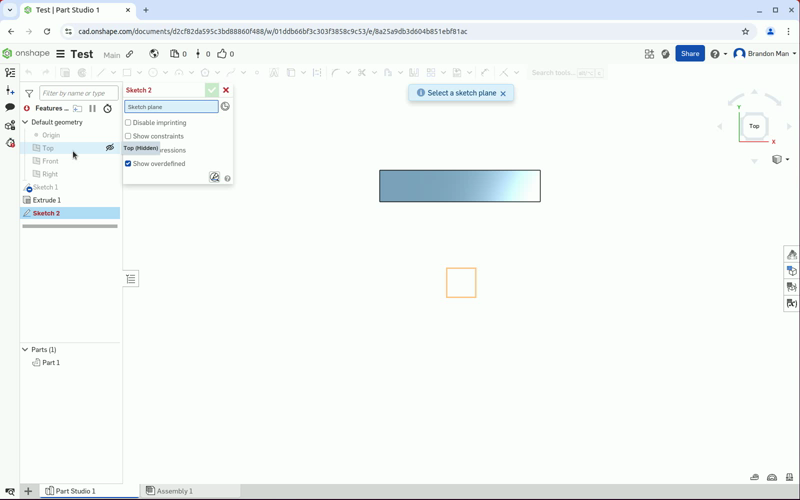
click(73, 150)
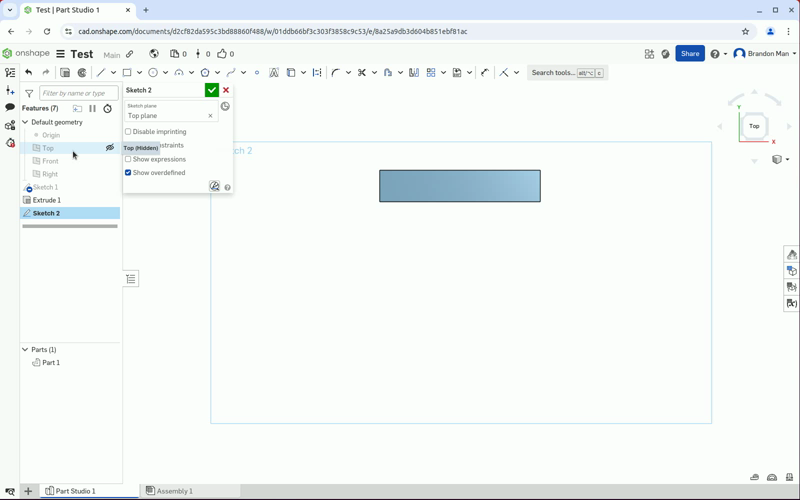
mouse_move(73, 352)
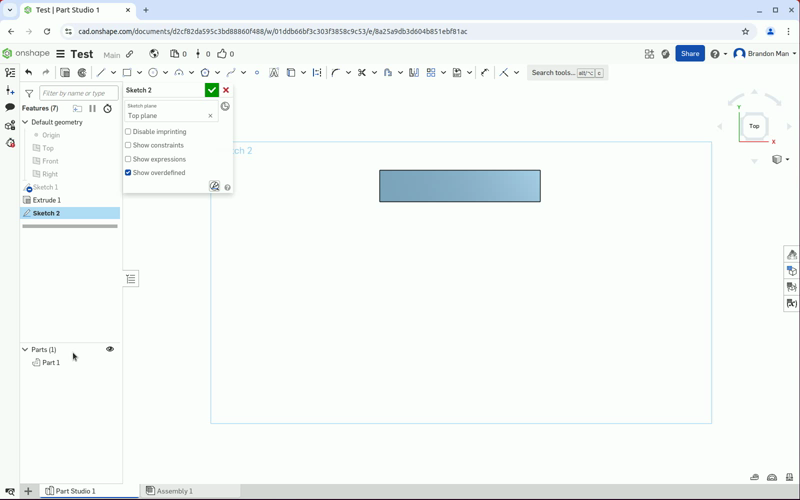
key(y)
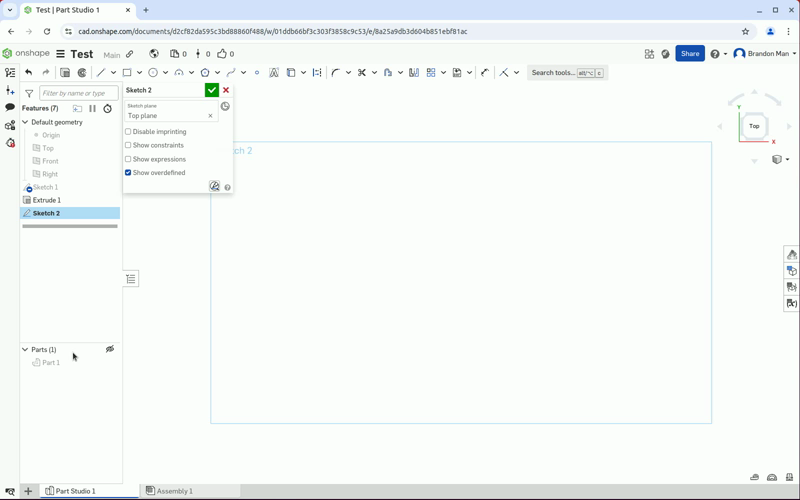
key(l)
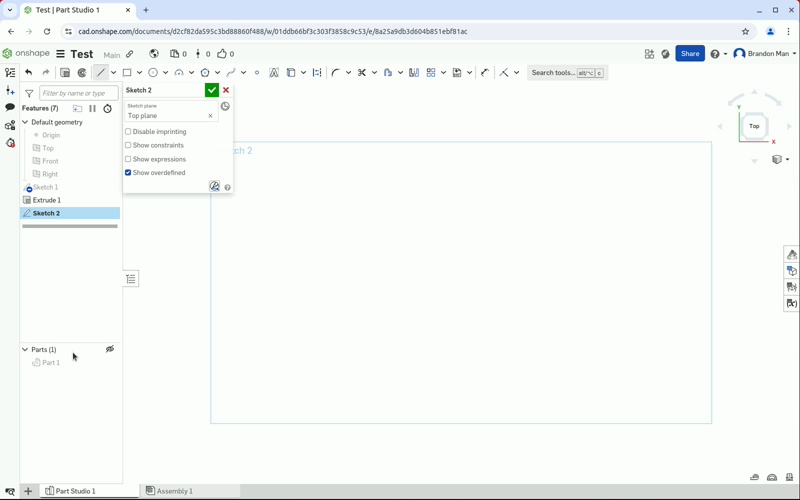
key_down(shift)
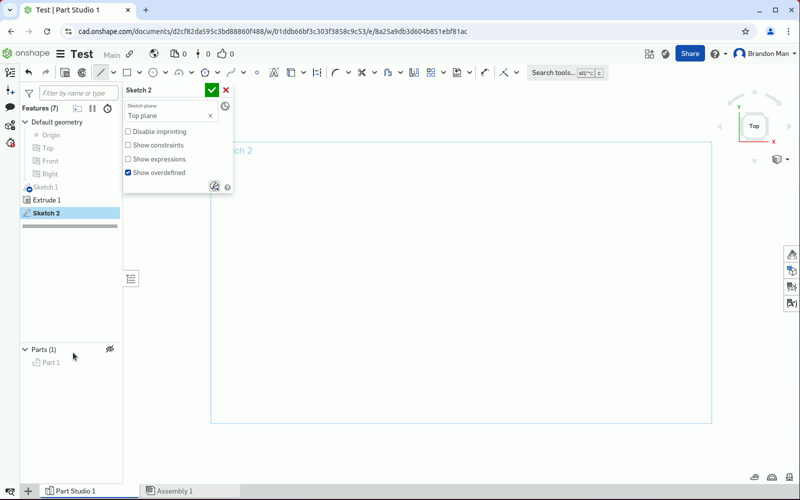
mouse_move(541, 363)
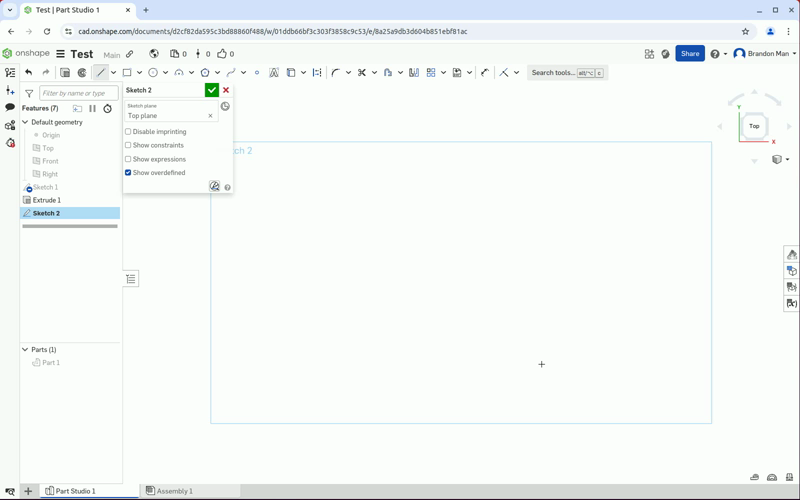
click(541, 363)
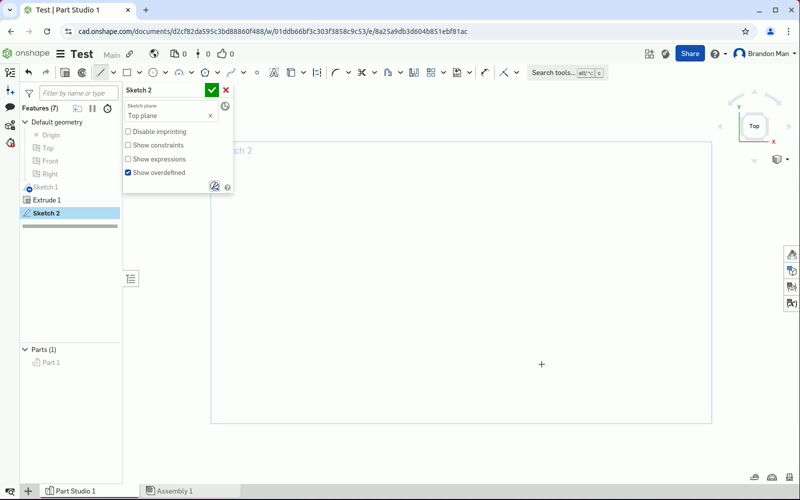
key_up(shift)
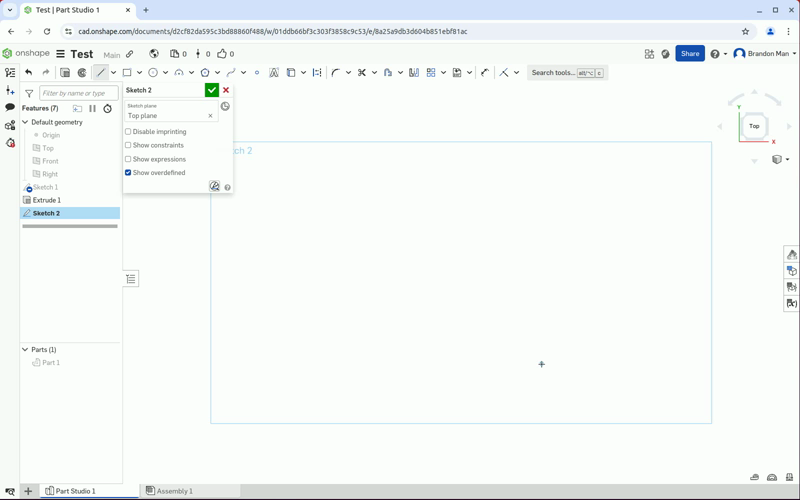
key_down(shift)
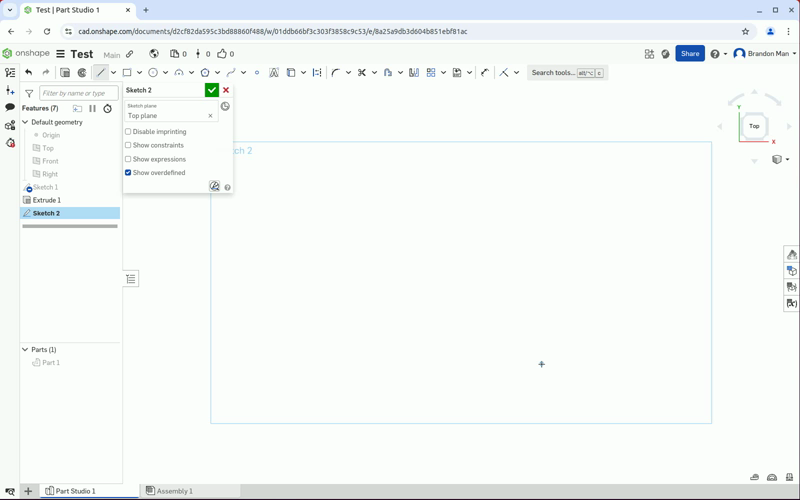
mouse_move(571, 363)
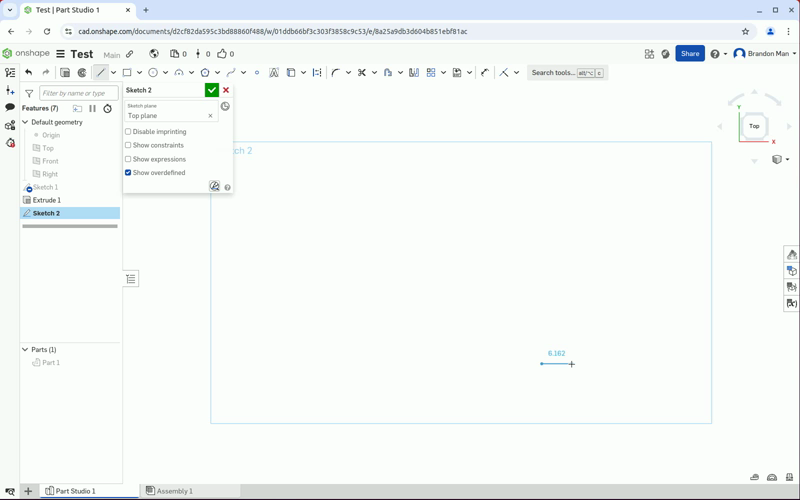
mouse_move(573, 363)
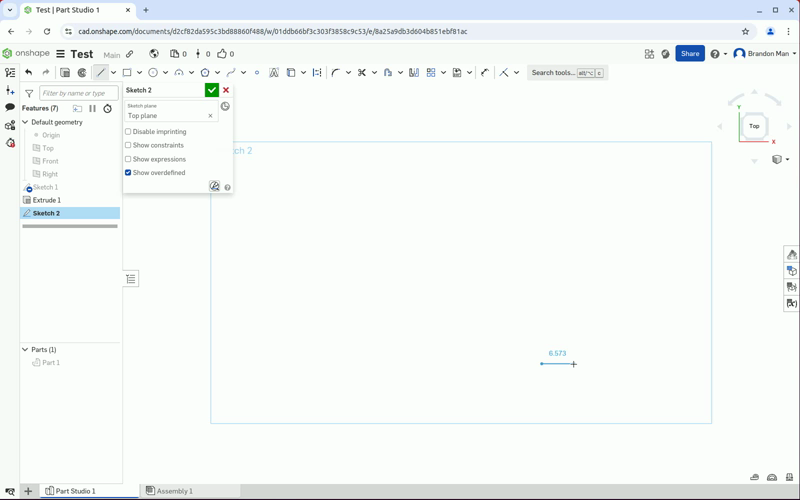
click(573, 363)
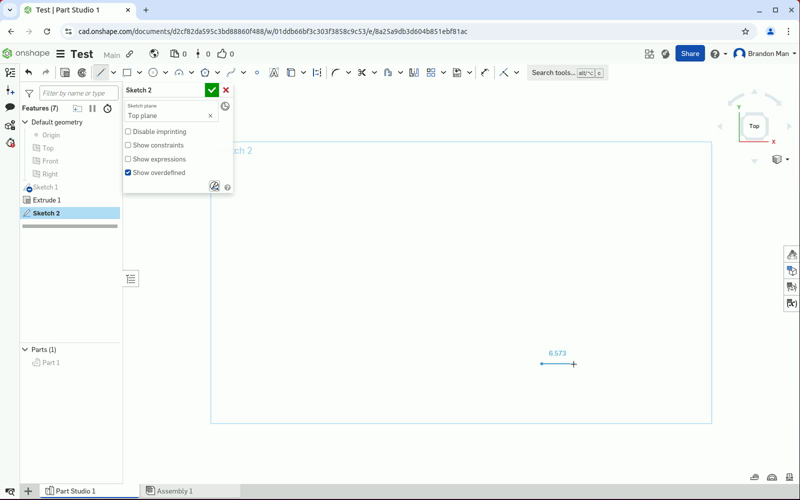
key_up(shift)
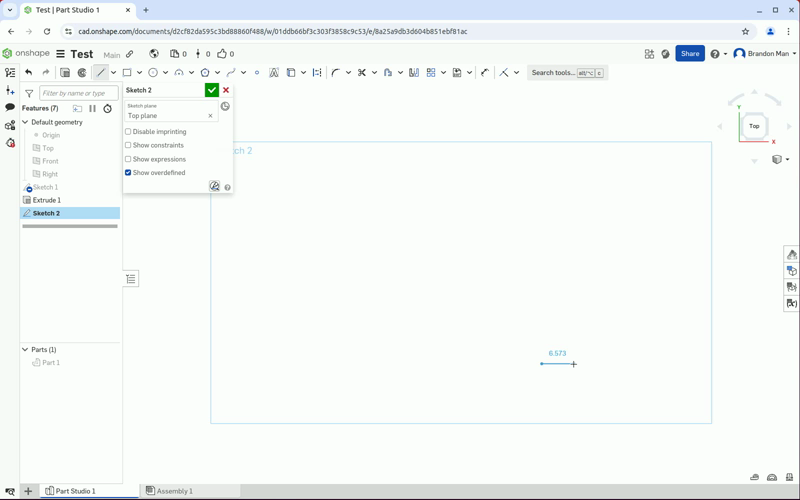
key_down(shift)
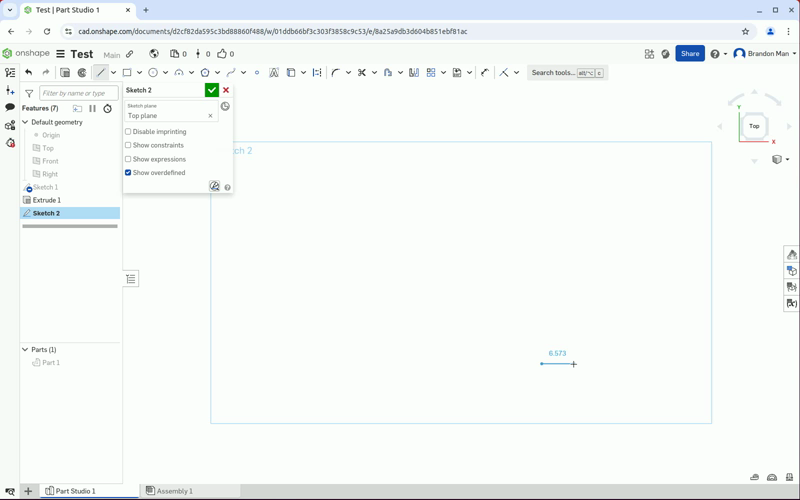
mouse_move(573, 203)
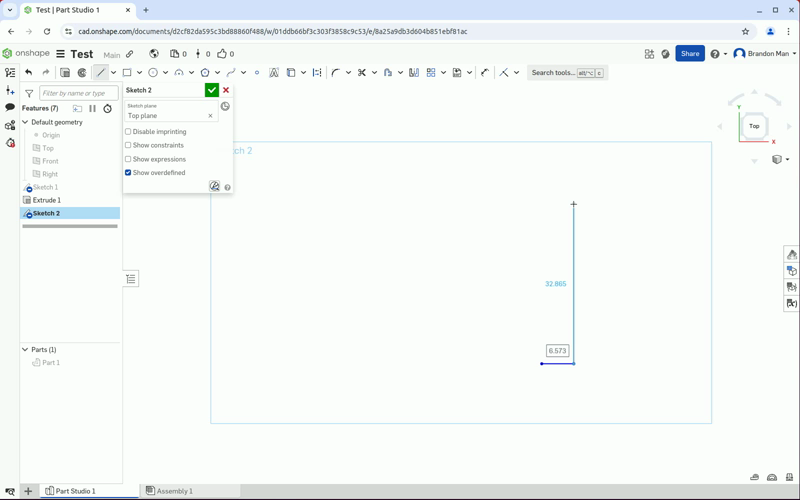
click(573, 203)
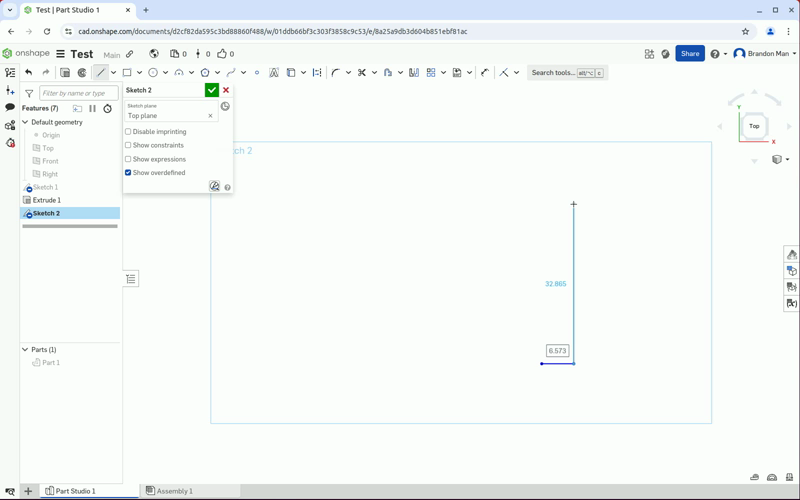
key_up(shift)
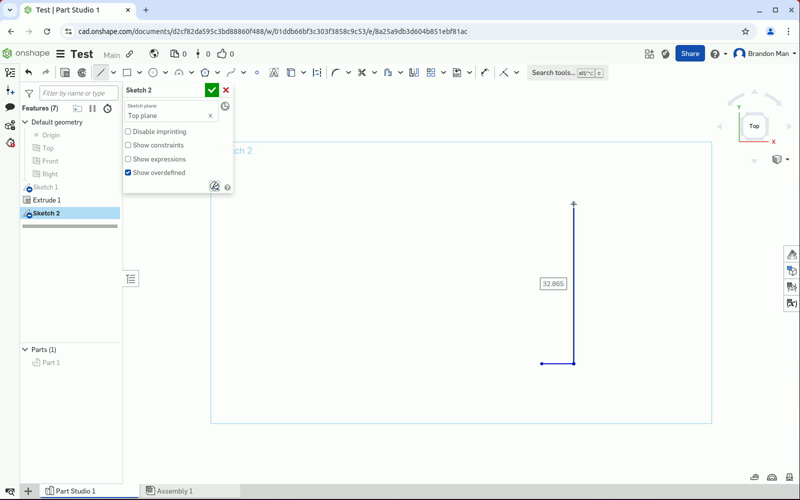
key_down(shift)
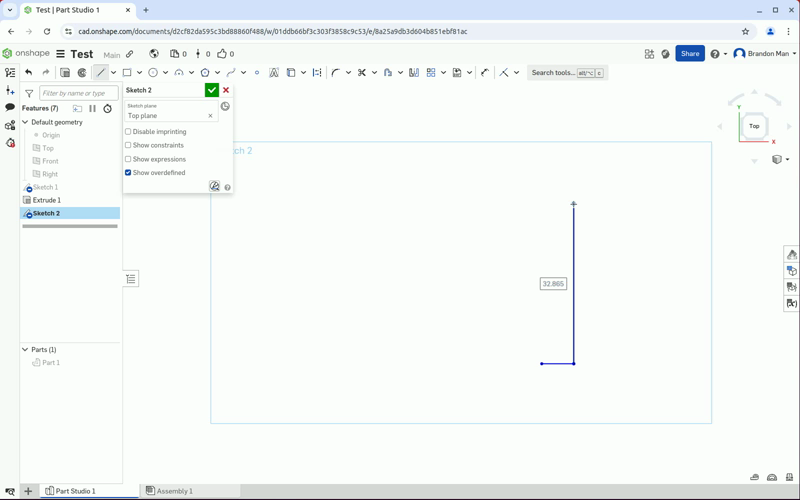
mouse_move(589, 203)
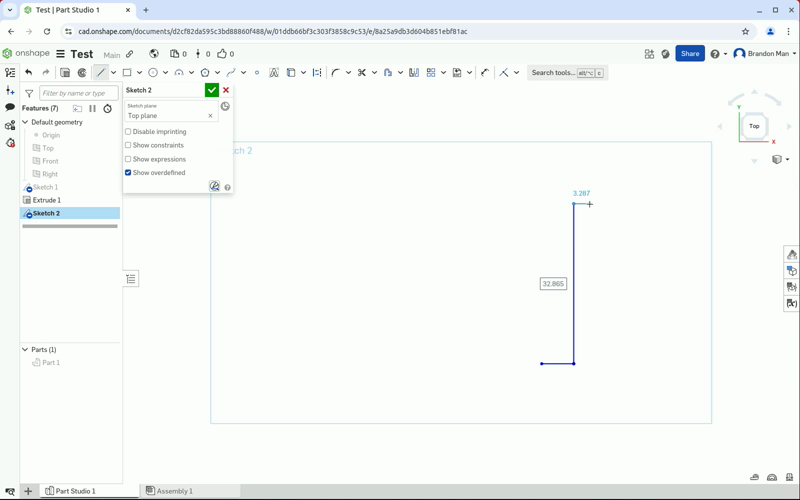
mouse_move(541, 203)
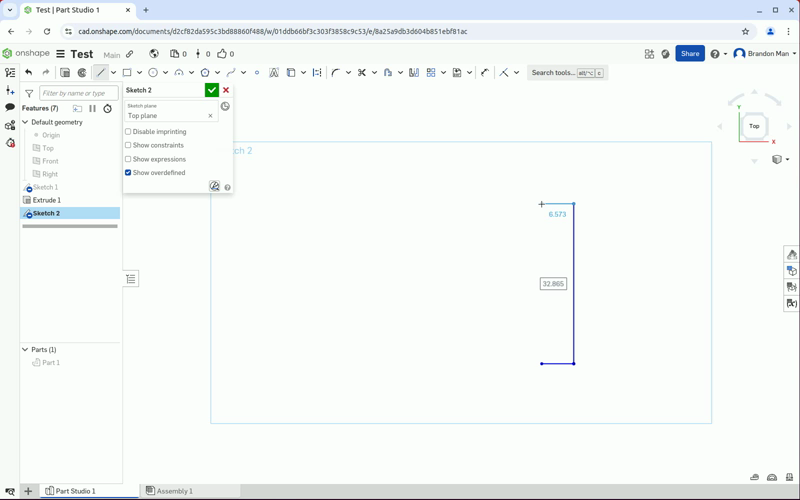
click(541, 203)
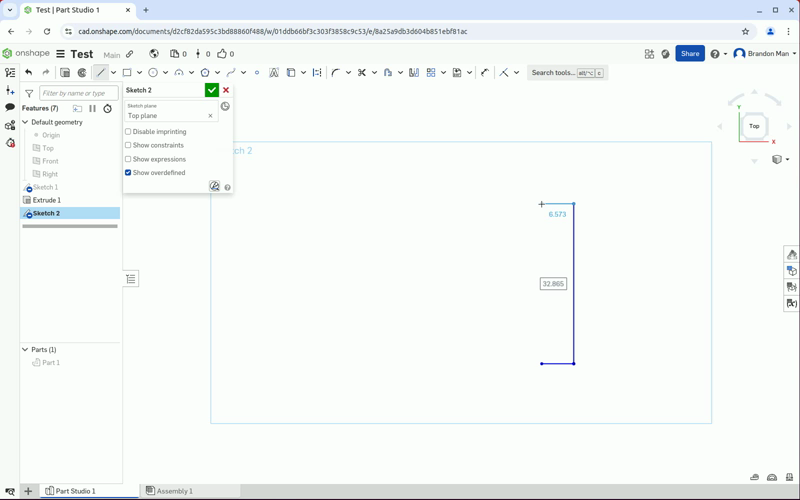
key_up(shift)
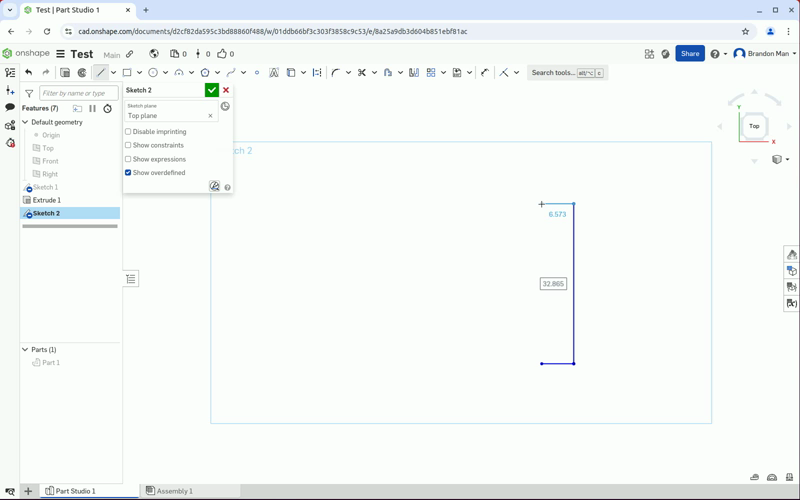
key_down(shift)
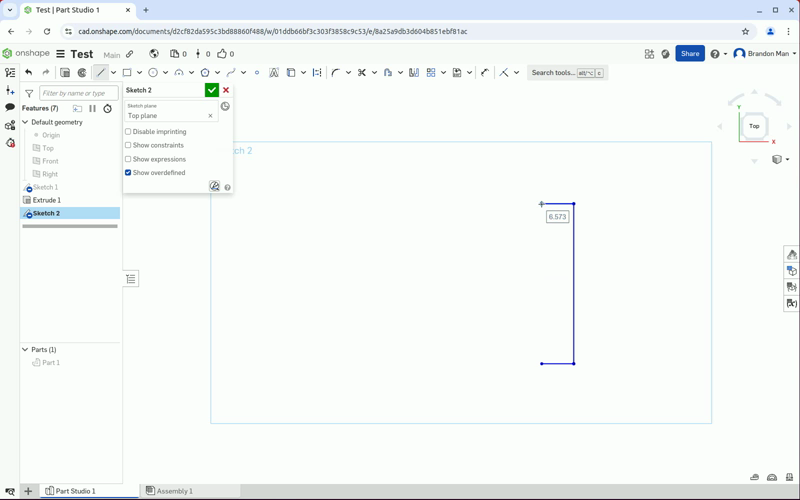
mouse_move(541, 363)
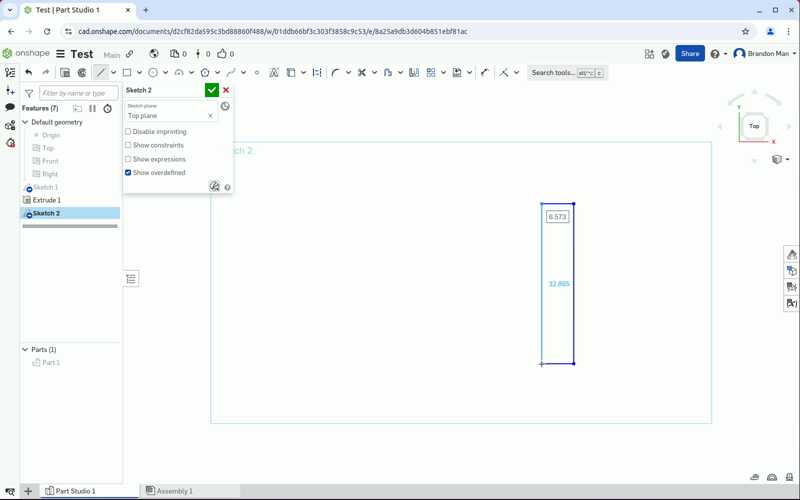
key_up(shift)
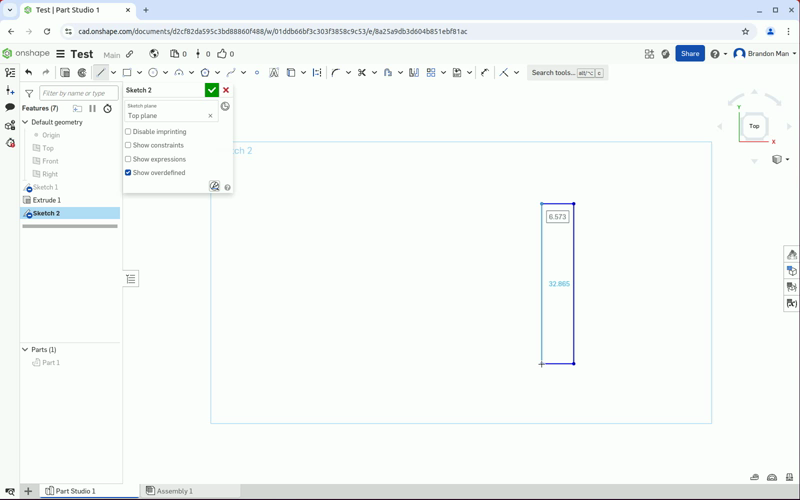
click(541, 363)
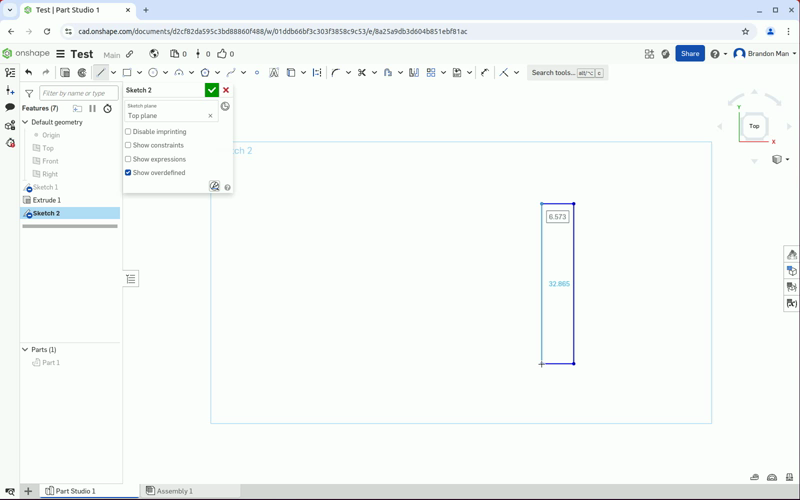
key(esc)
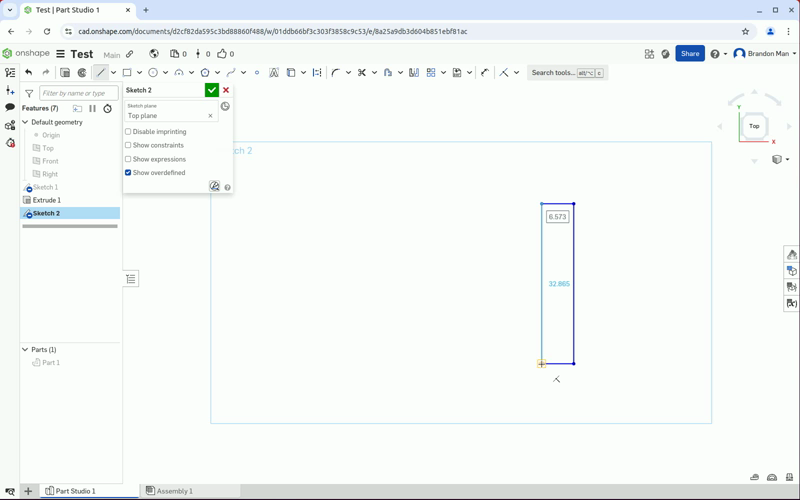
mouse_move(569, 353)
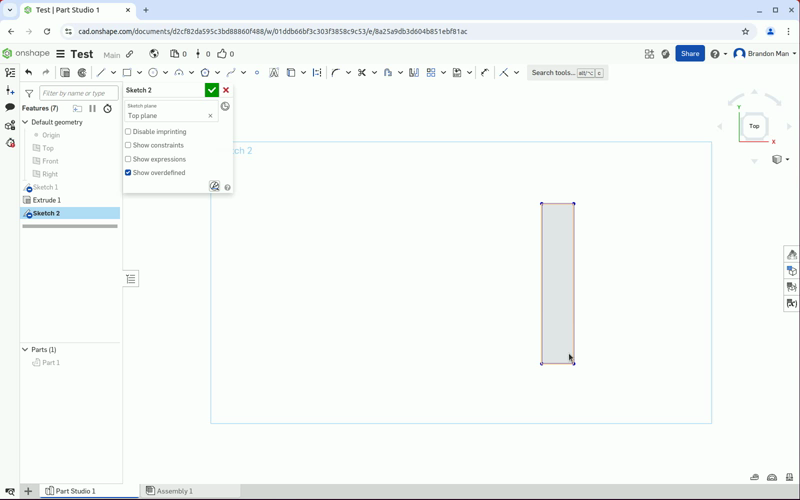
click(569, 353)
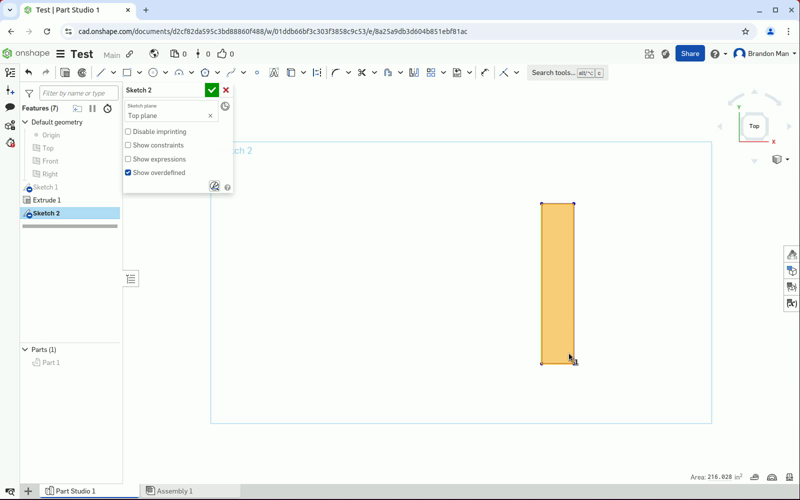
mouse_move(73, 352)
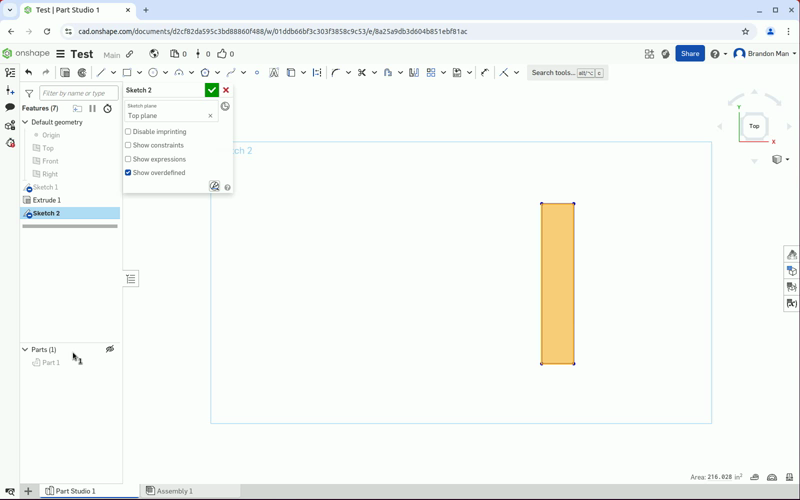
key(shift+y)
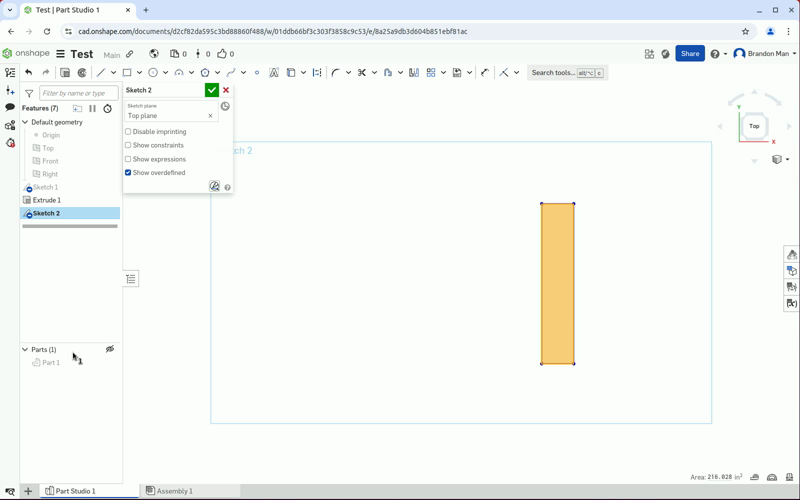
key(shift+e)
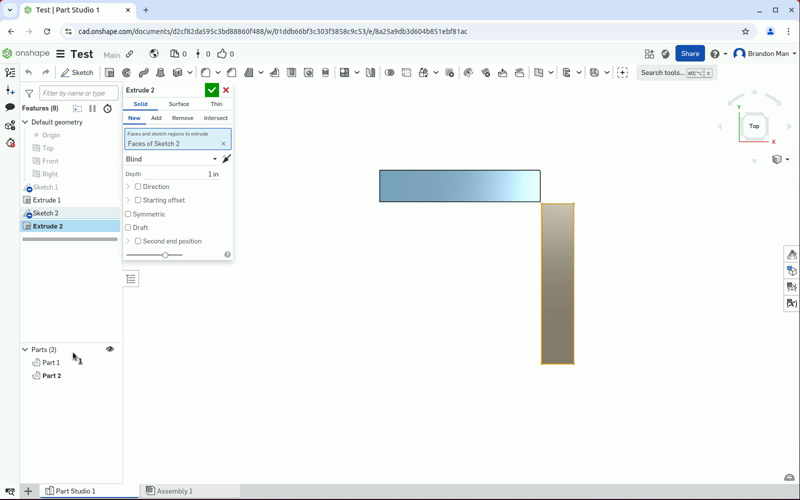
mouse_move(143, 106)
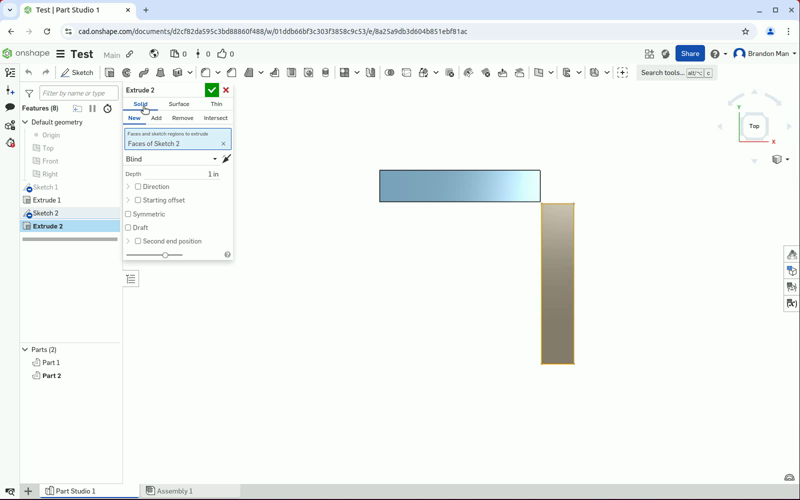
click(143, 106)
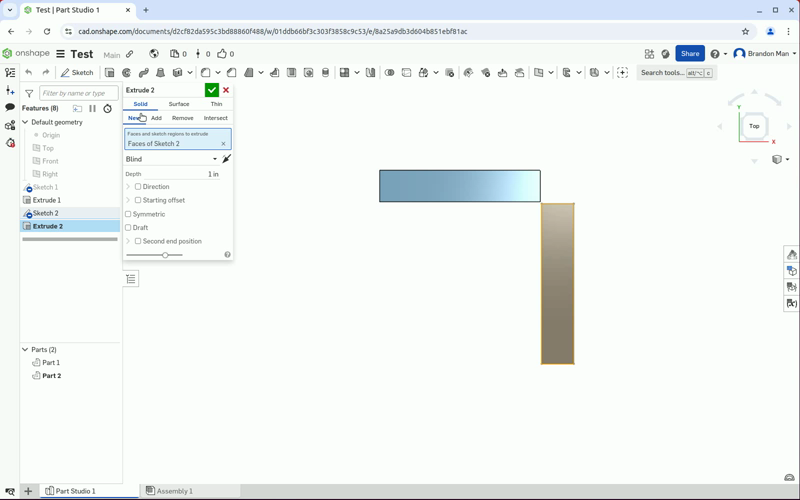
mouse_move(137, 120)
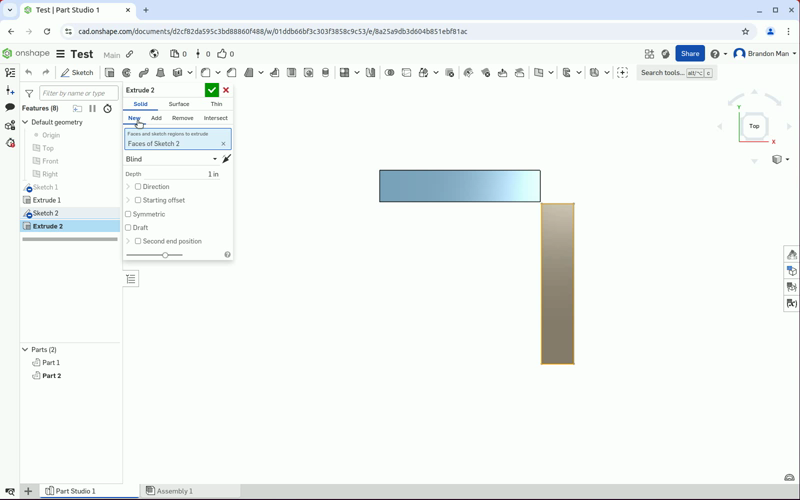
click(137, 120)
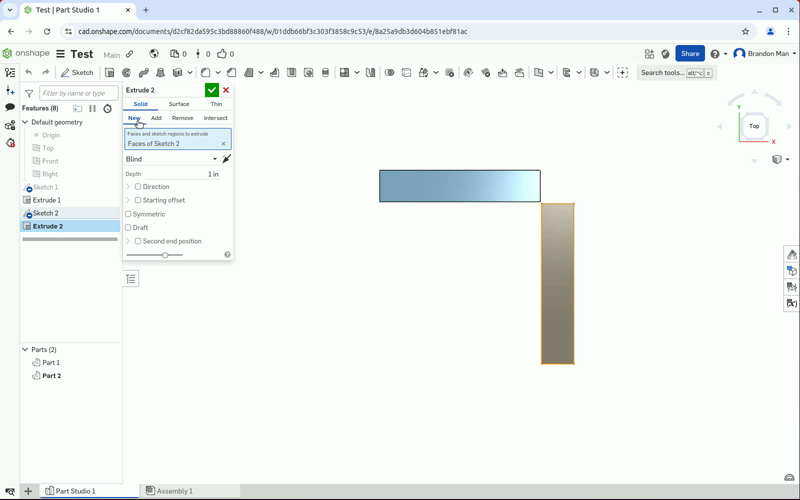
key(tab, 4)
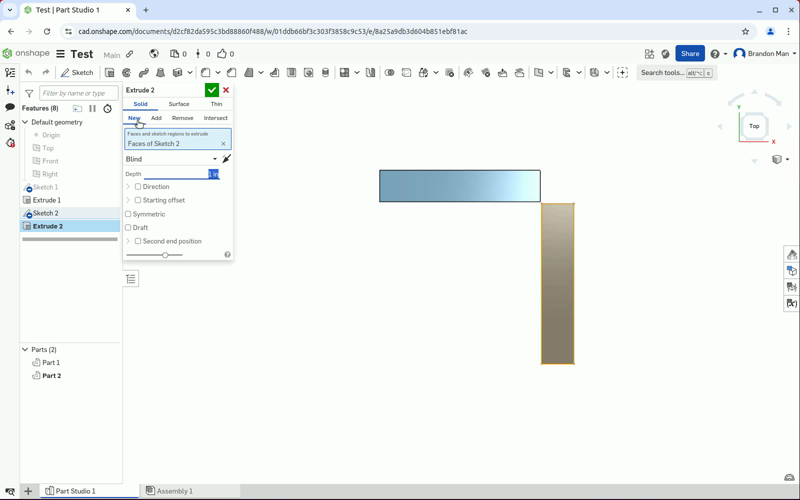
text(6.499)
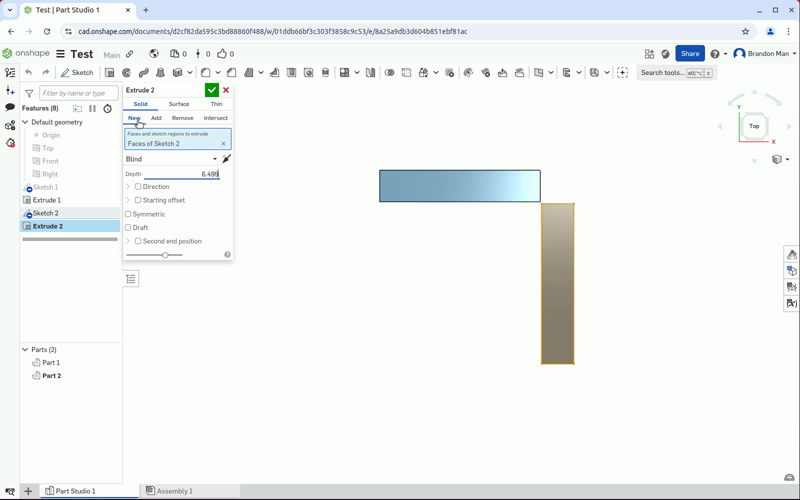
key(enter)
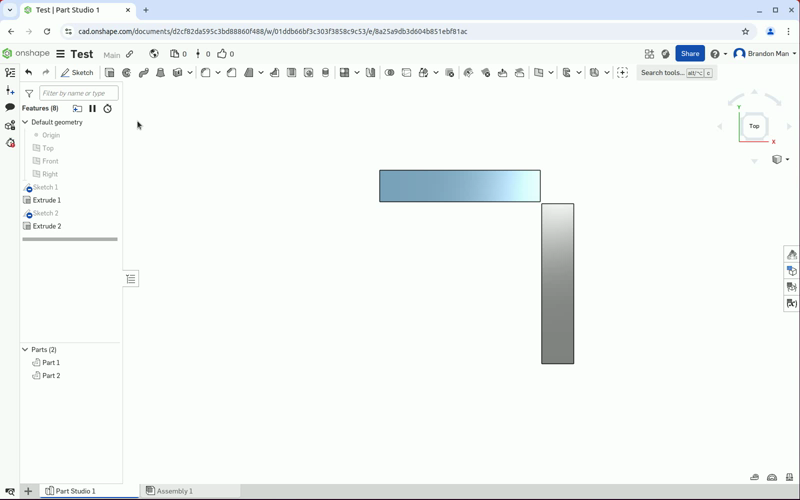
key(shift+h)
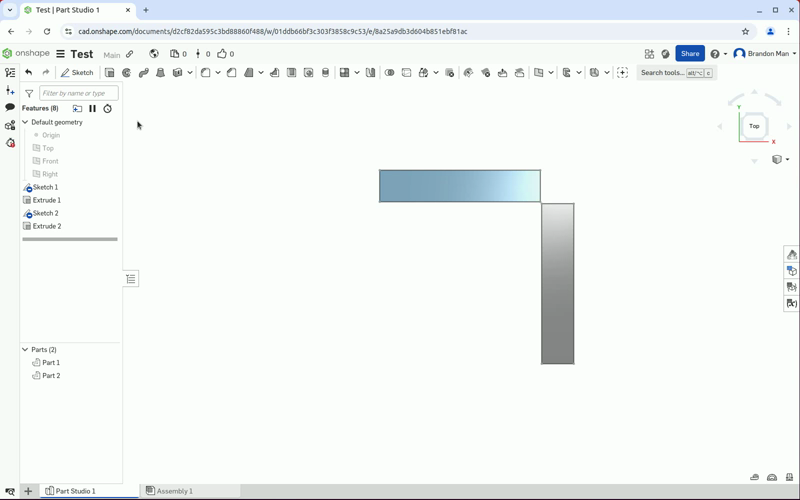
key(shift+h)
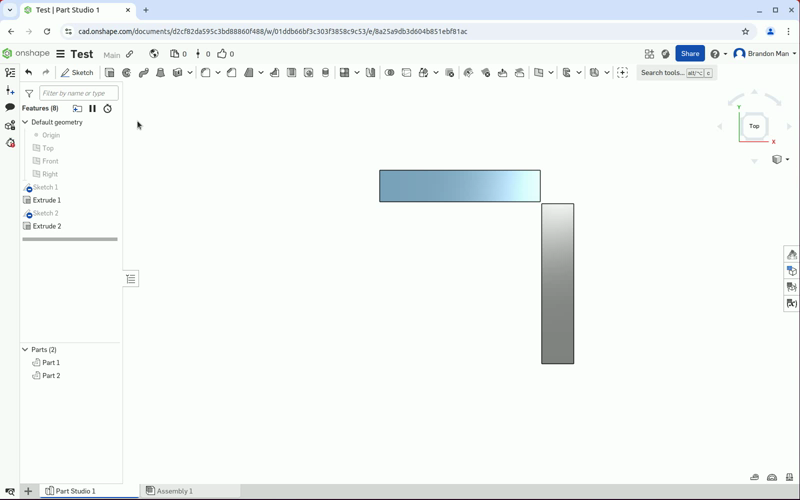
mouse_move(73, 189)
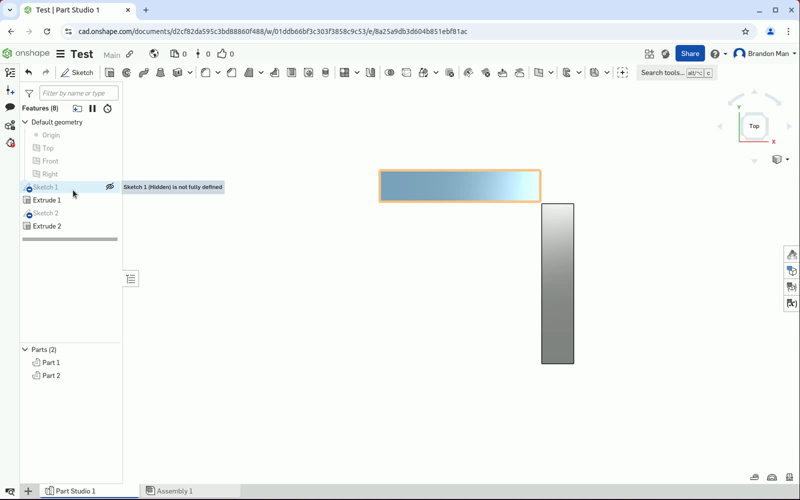
click(73, 189)
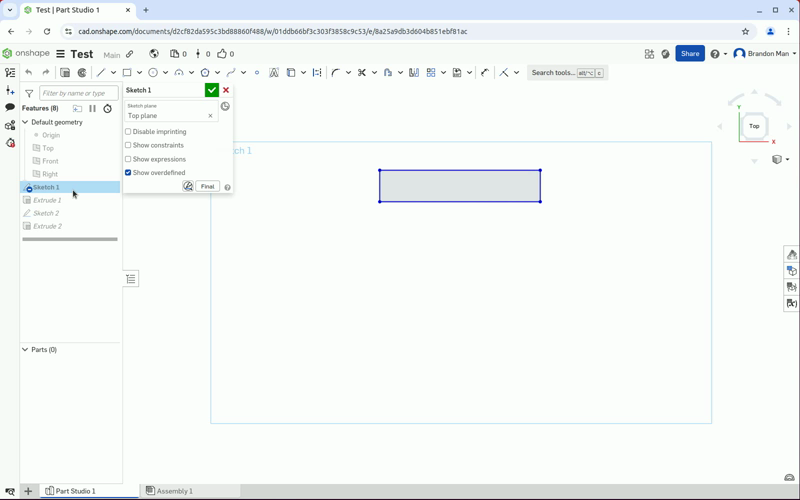
mouse_move(229, 92)
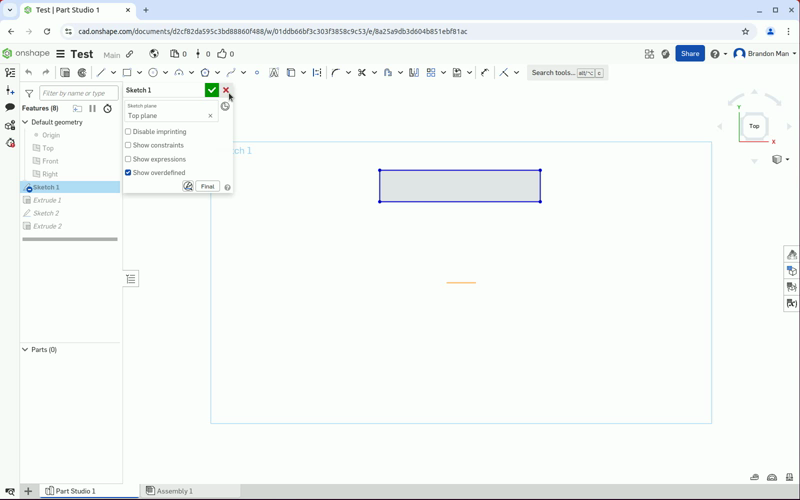
click(229, 92)
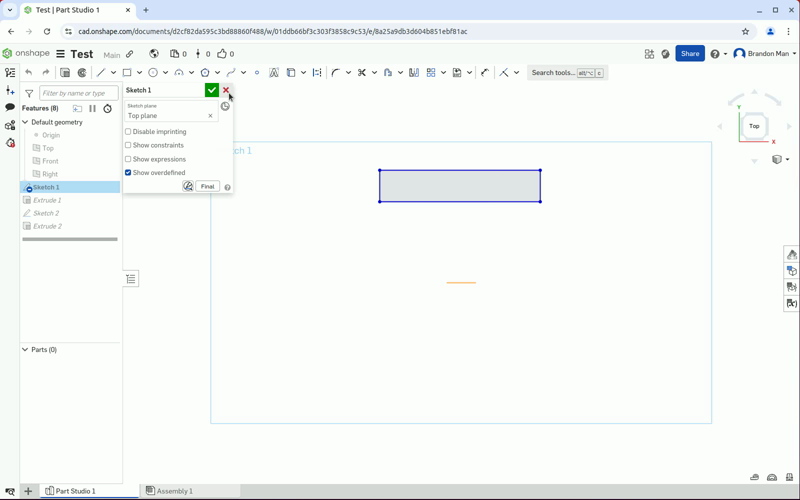
key(shift+s)
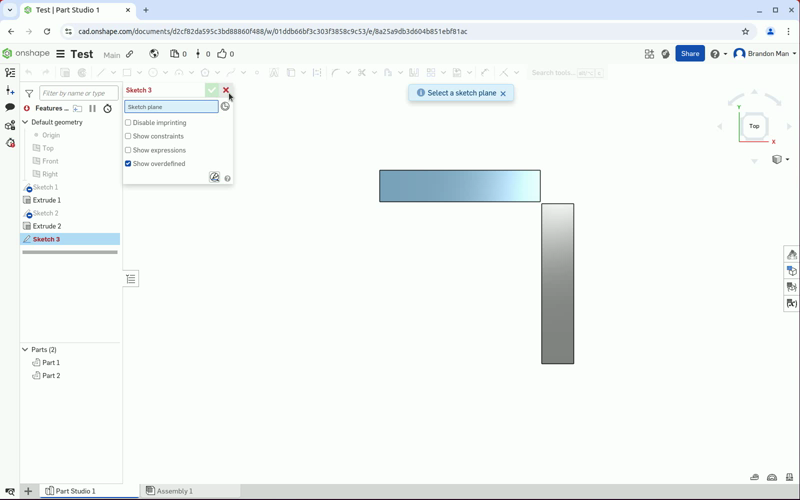
mouse_move(73, 150)
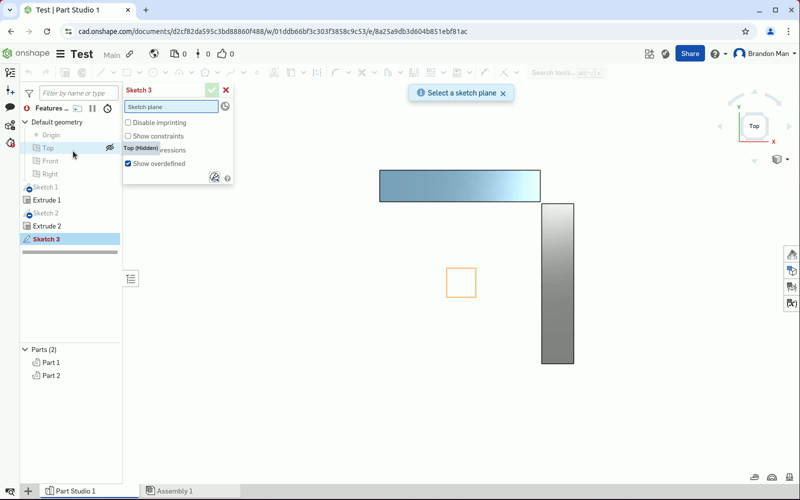
click(73, 150)
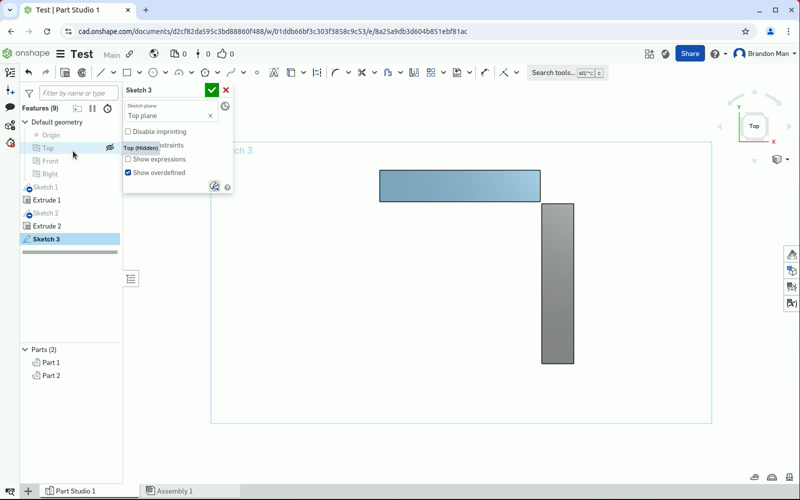
mouse_move(73, 352)
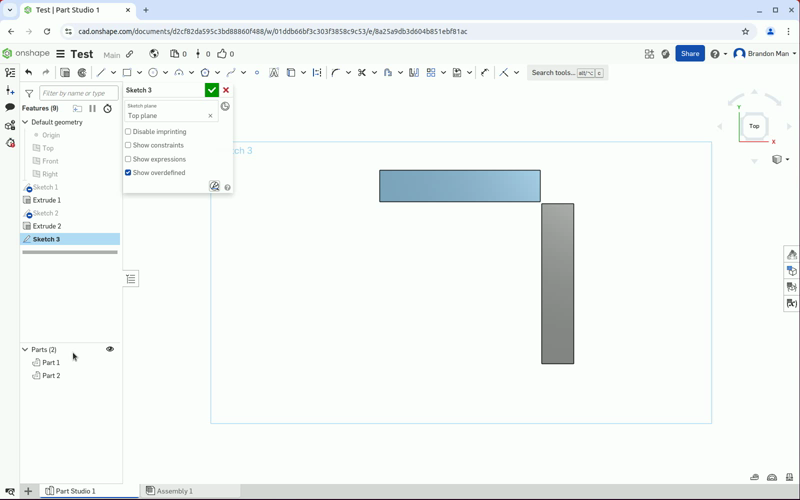
key(y)
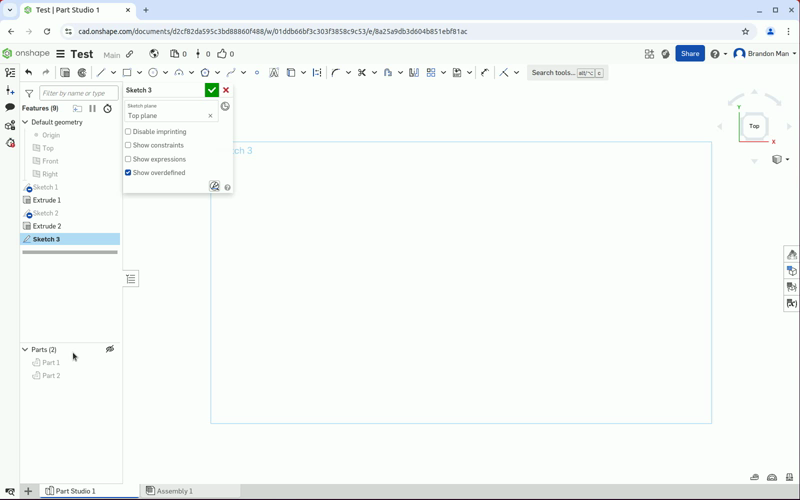
key(l)
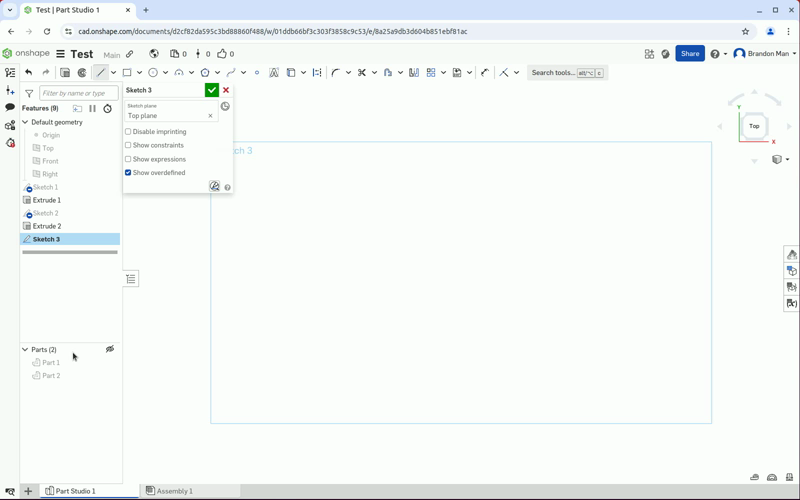
key_down(shift)
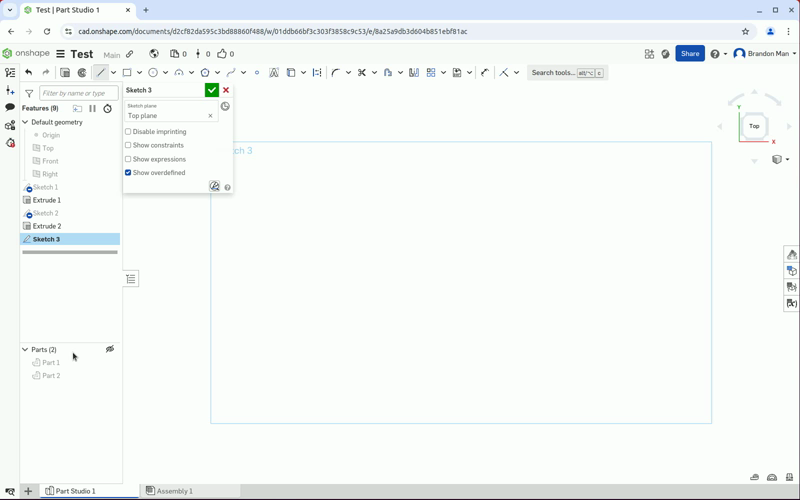
mouse_move(379, 395)
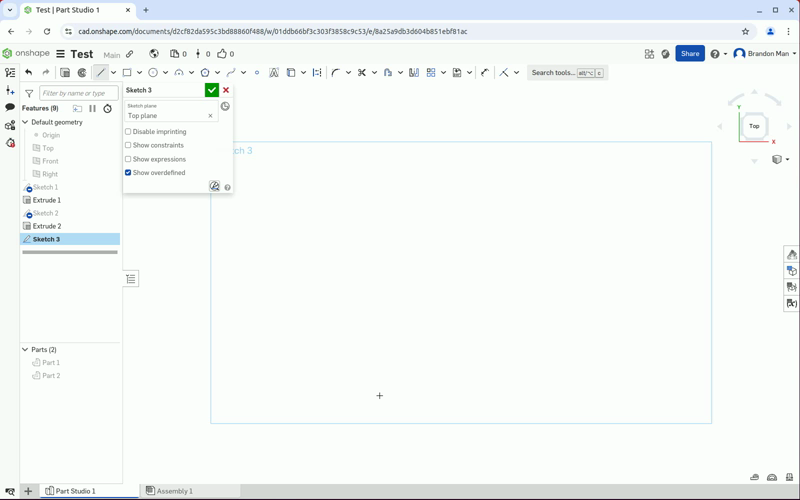
click(379, 395)
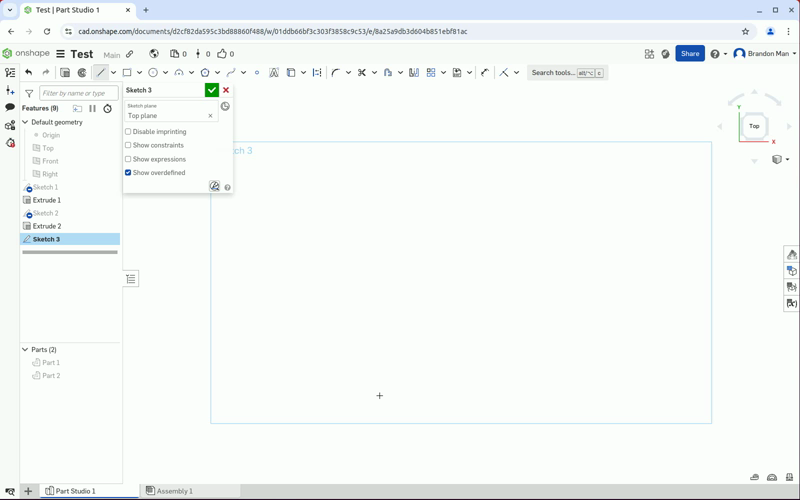
key_up(shift)
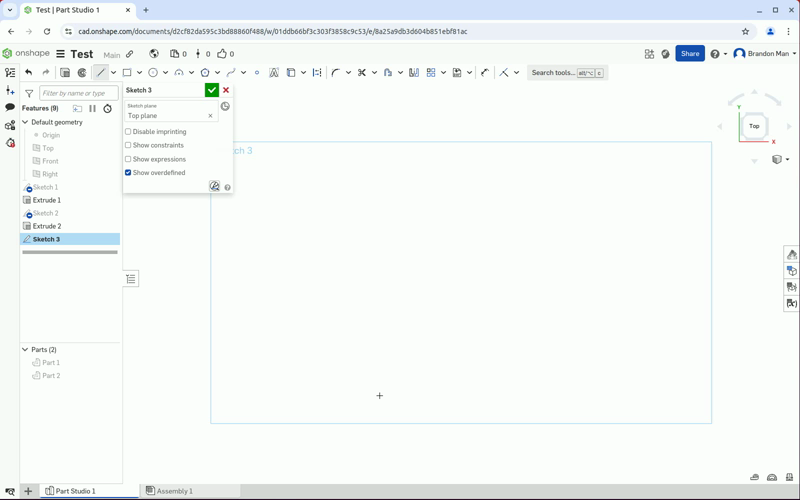
key_down(shift)
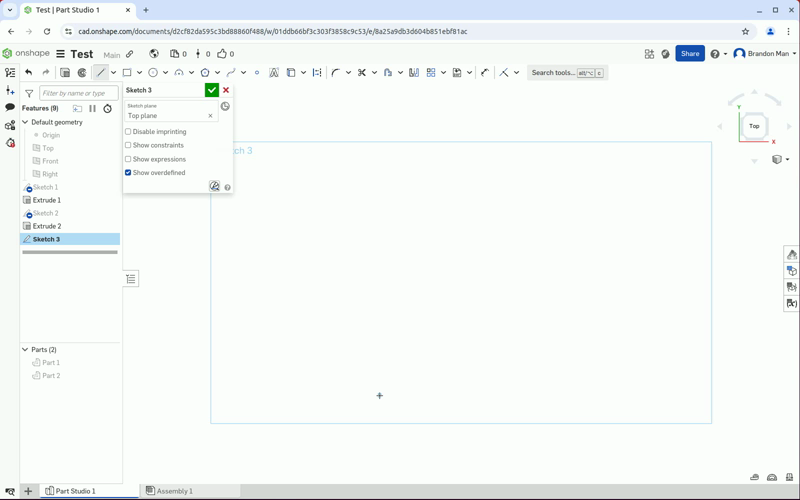
mouse_move(540, 395)
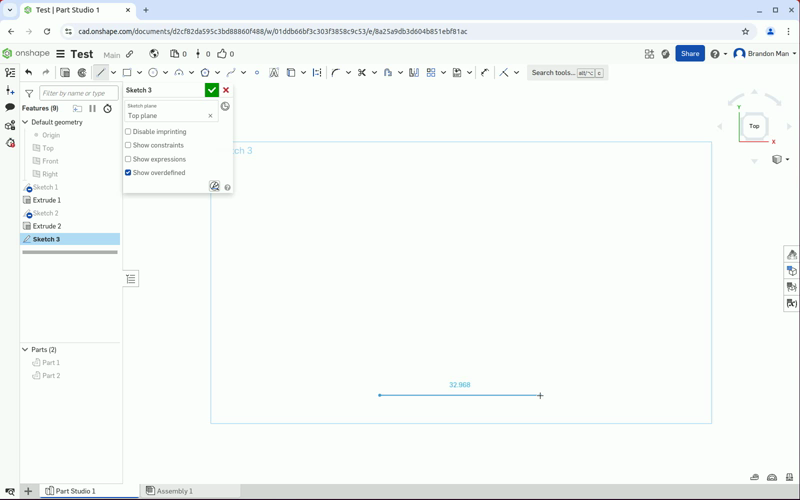
click(540, 395)
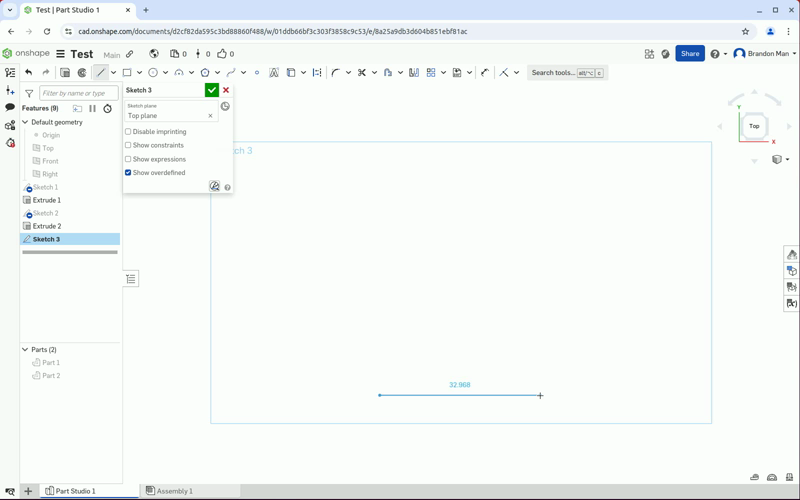
key_up(shift)
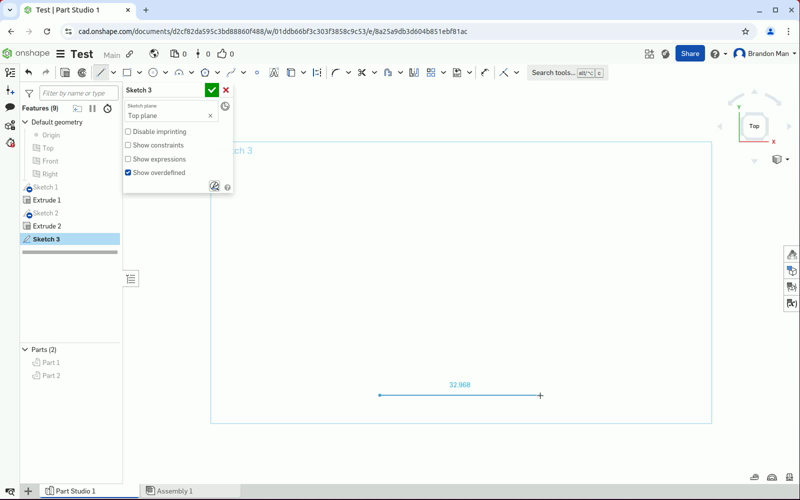
key_down(shift)
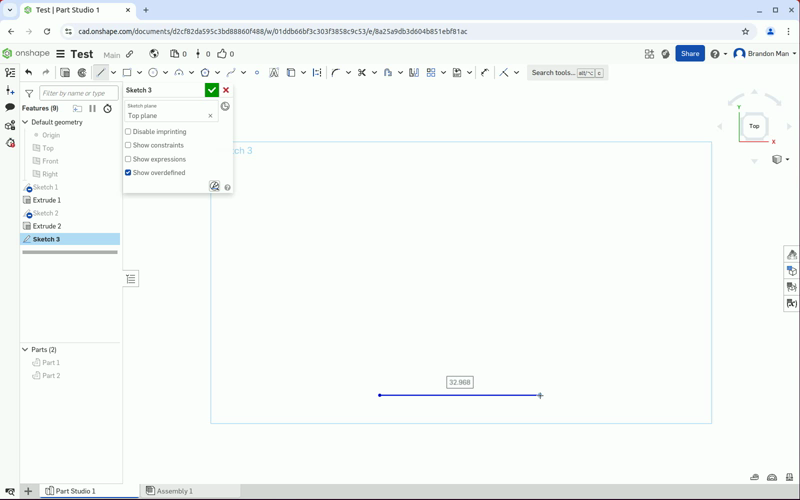
mouse_move(570, 395)
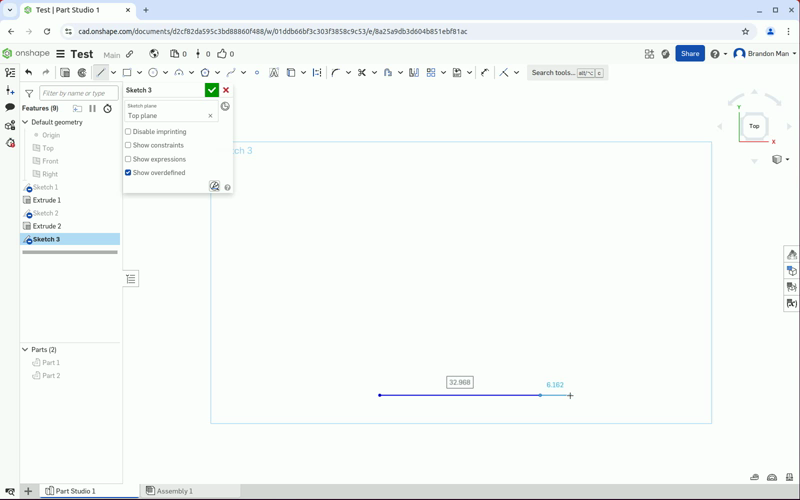
mouse_move(540, 363)
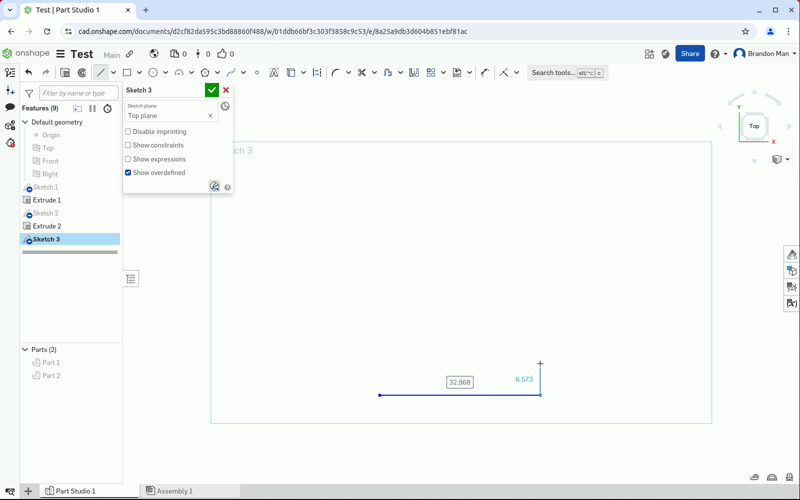
click(540, 363)
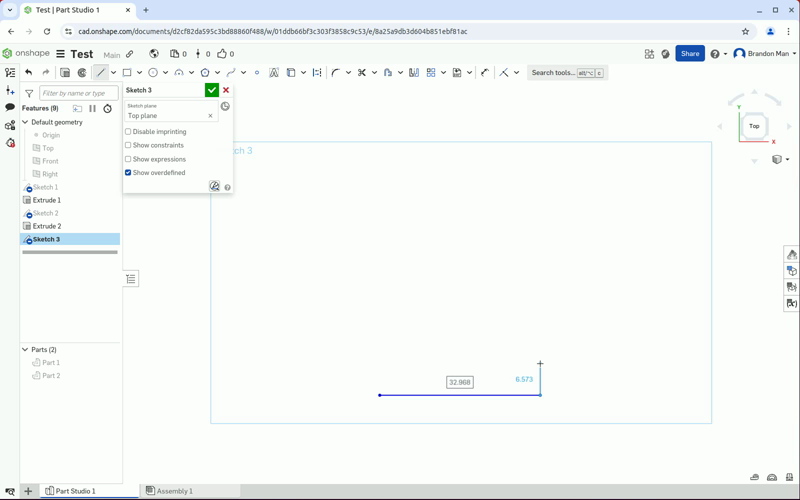
key_up(shift)
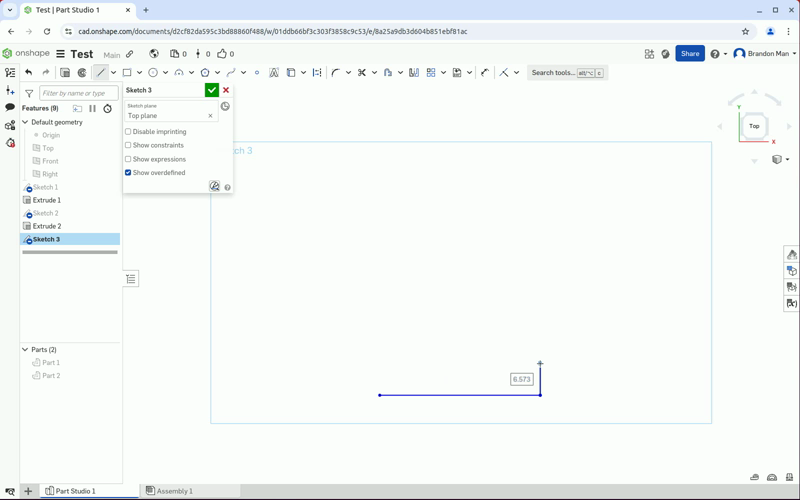
key_down(shift)
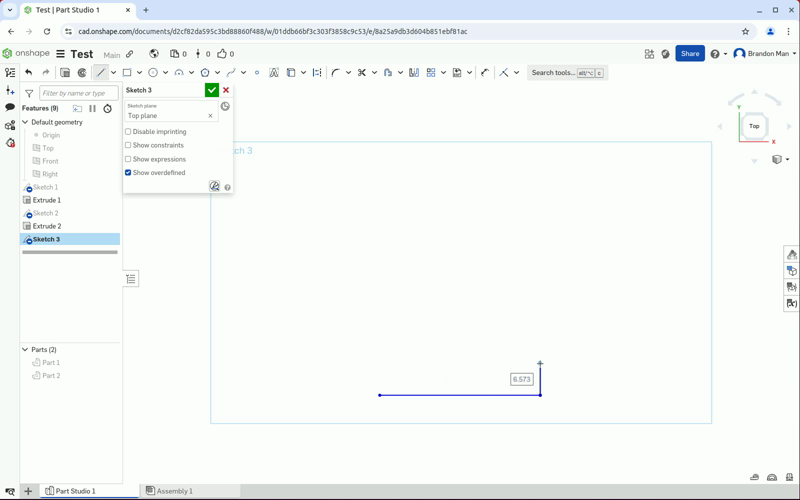
mouse_move(379, 363)
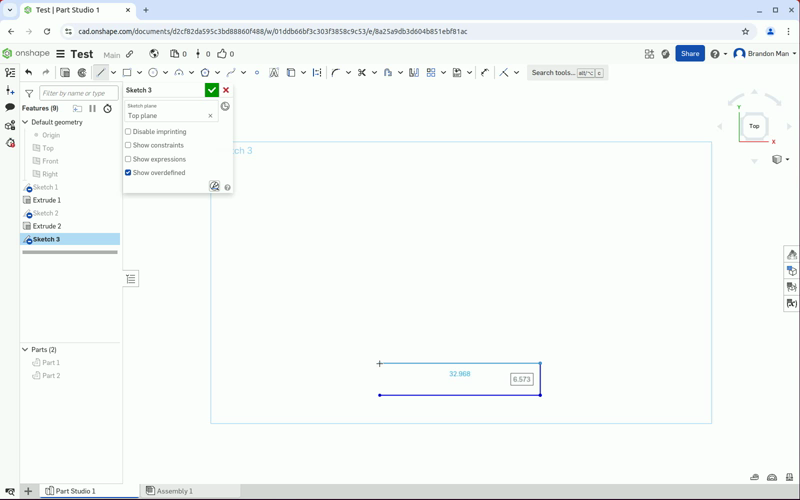
click(379, 363)
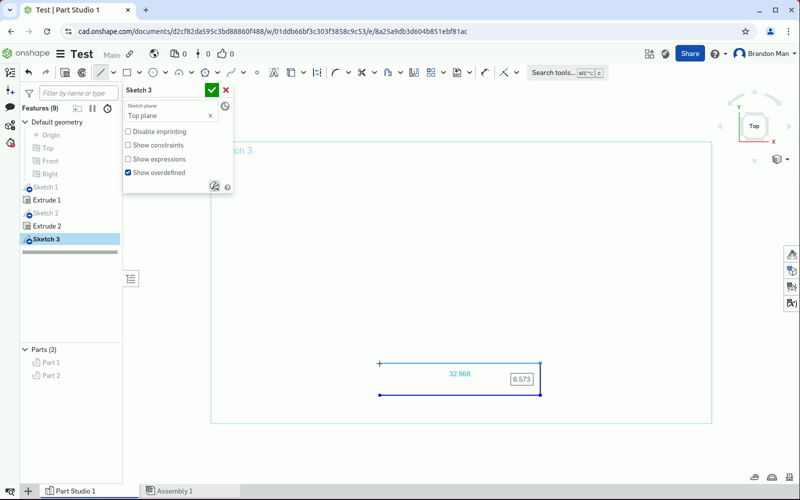
key_up(shift)
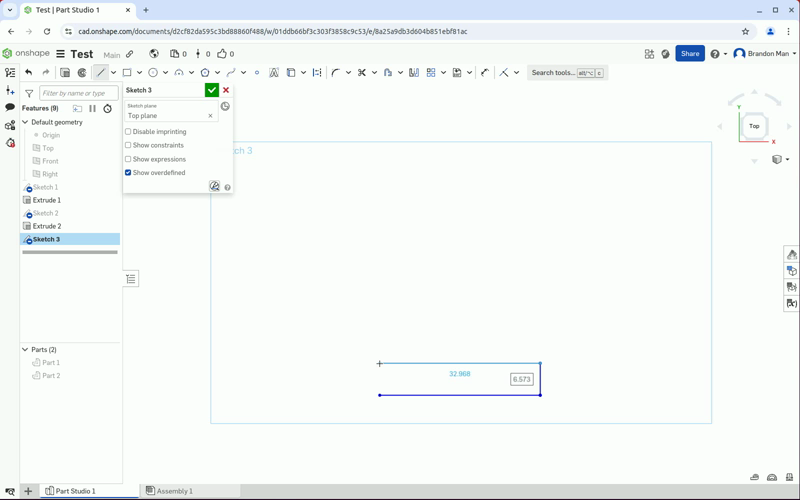
mouse_move(409, 363)
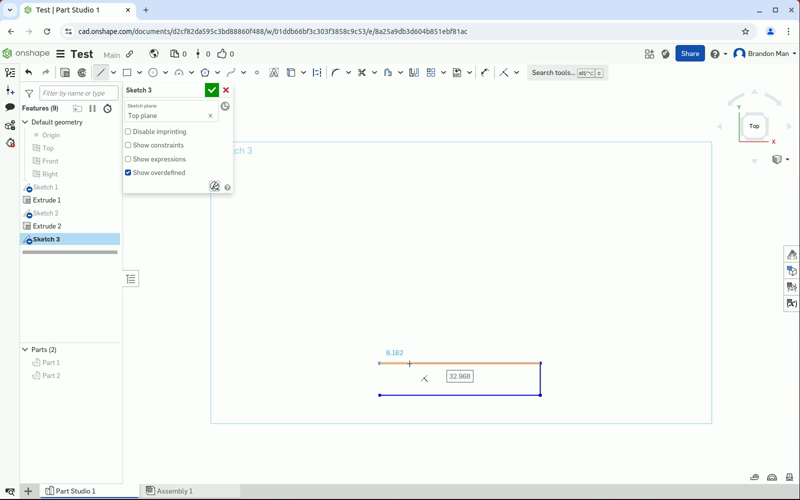
key_down(shift)
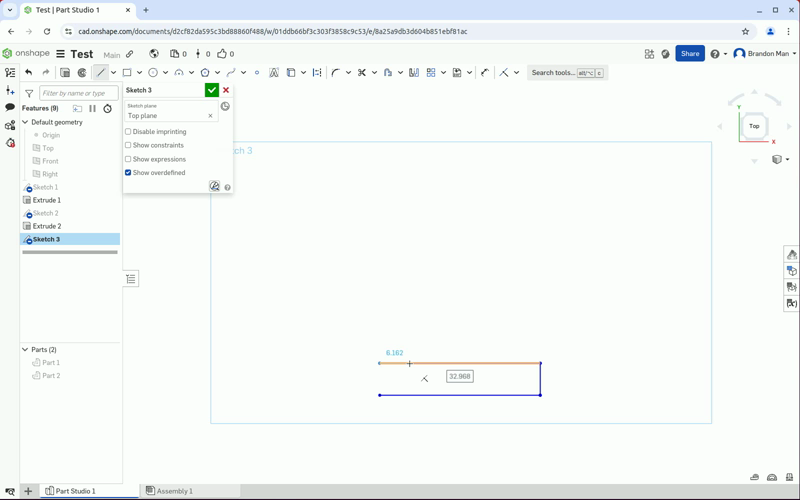
mouse_move(379, 395)
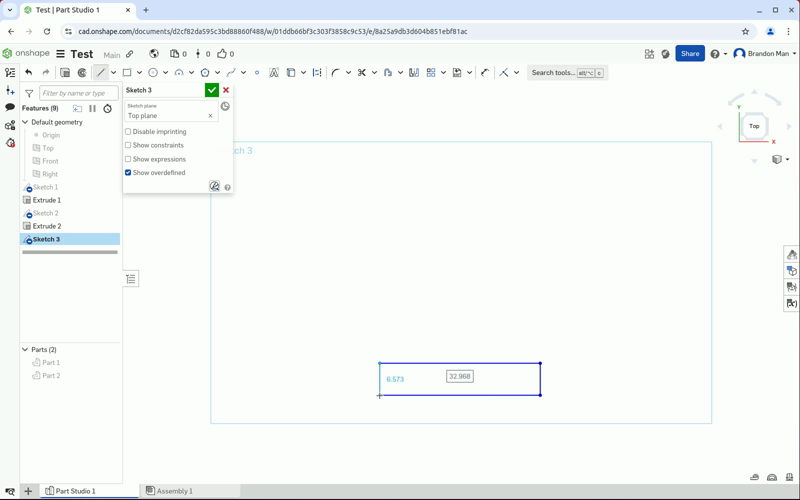
key_up(shift)
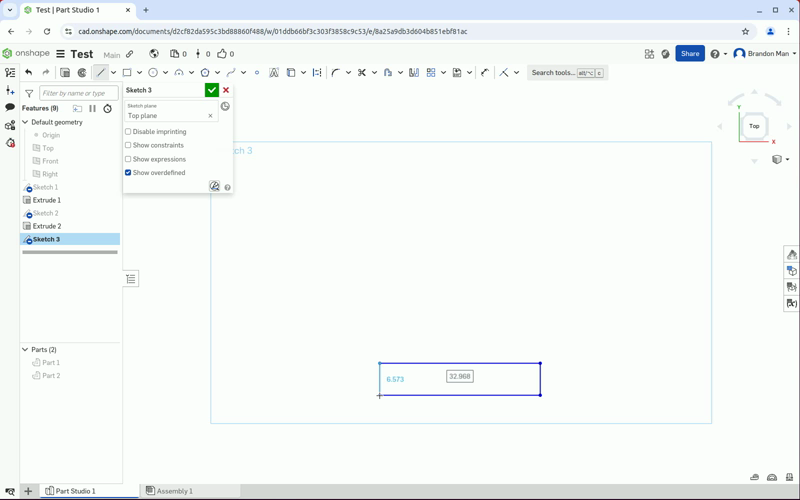
click(379, 395)
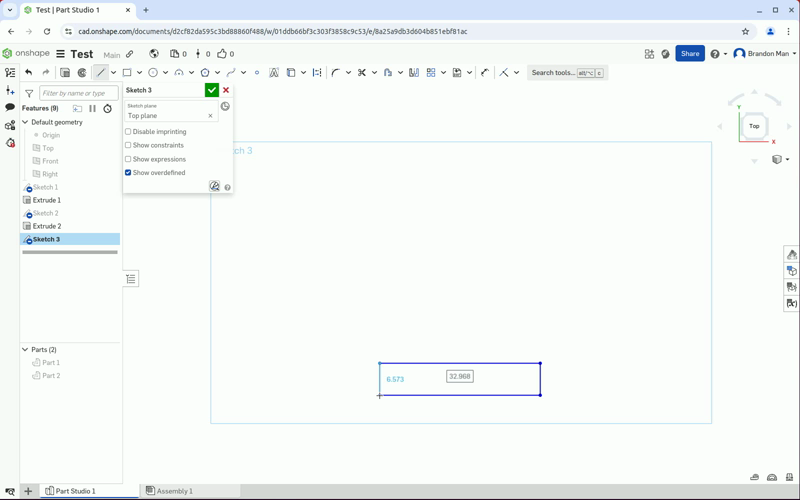
key(esc)
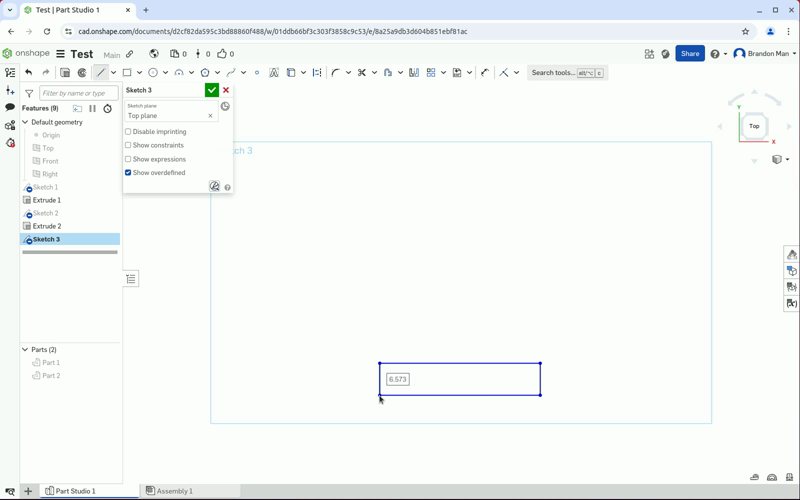
mouse_move(412, 391)
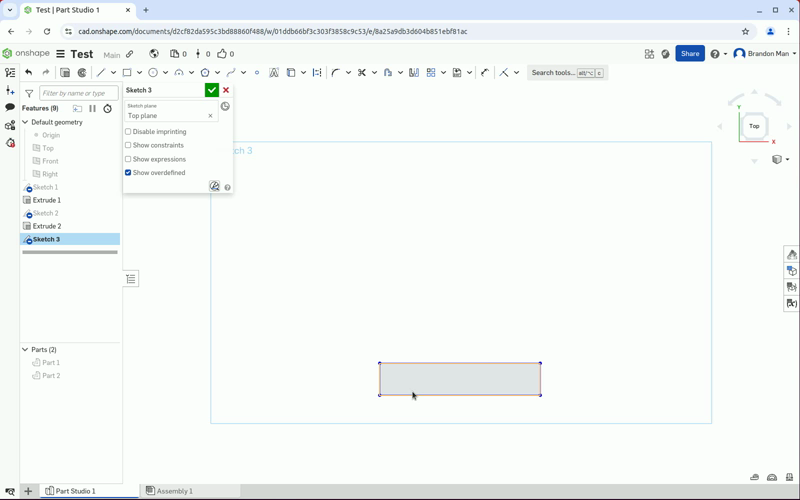
click(412, 391)
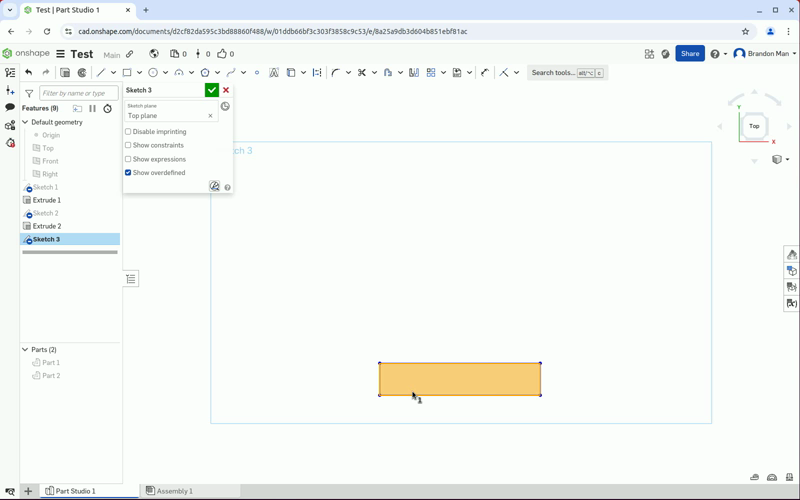
mouse_move(73, 352)
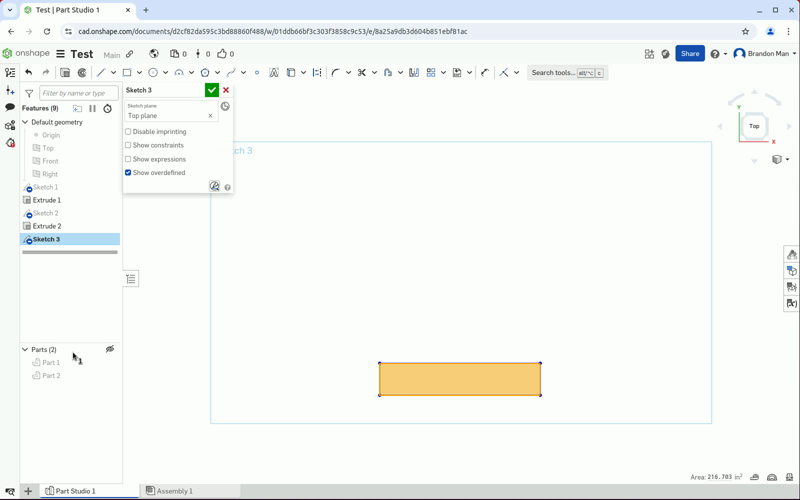
key(shift+y)
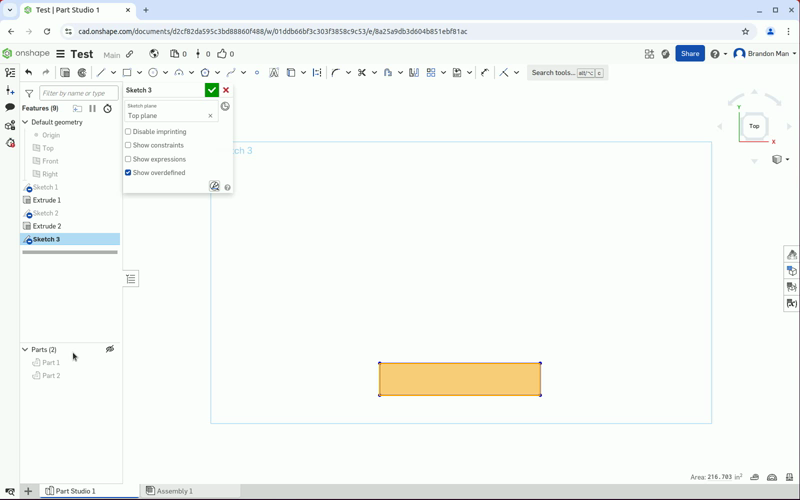
key(shift+e)
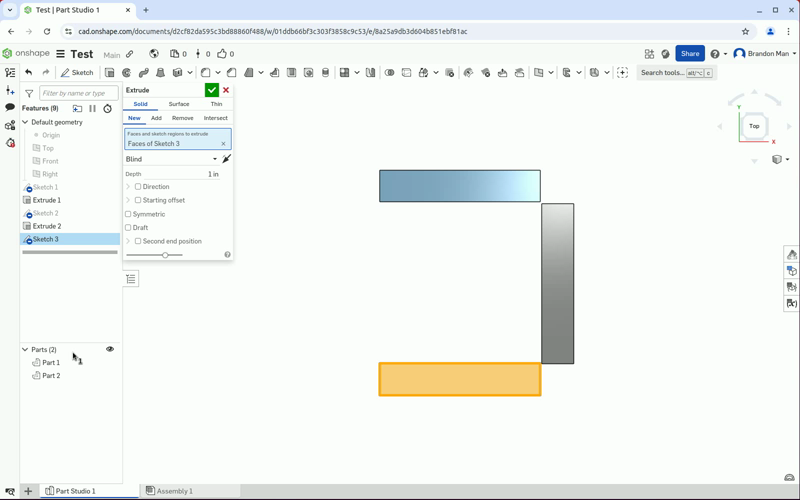
mouse_move(143, 106)
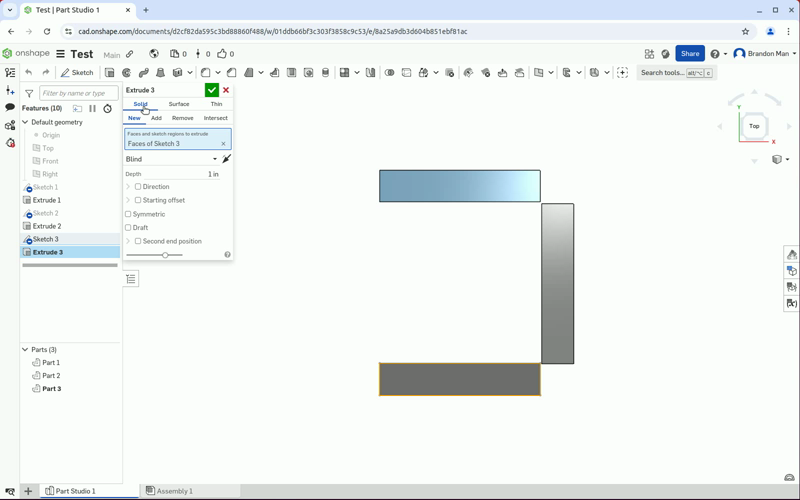
click(143, 106)
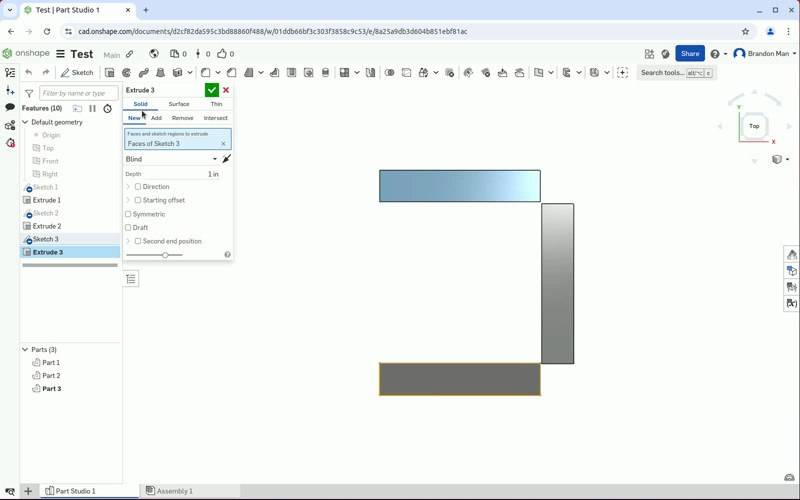
mouse_move(137, 120)
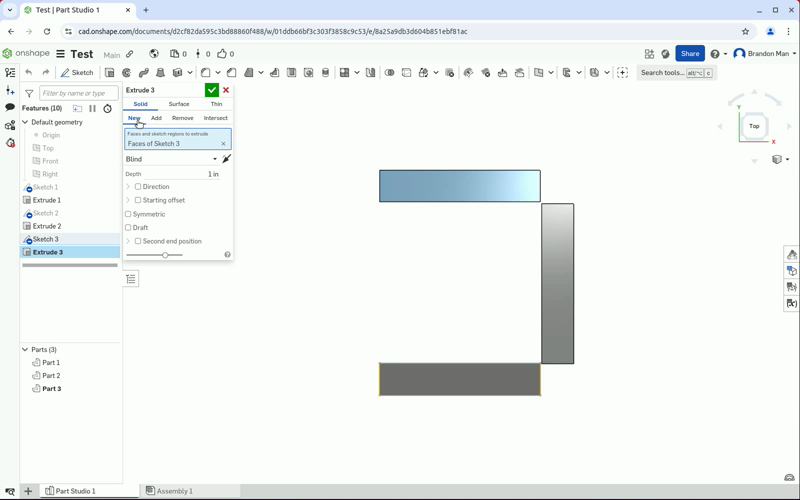
click(137, 120)
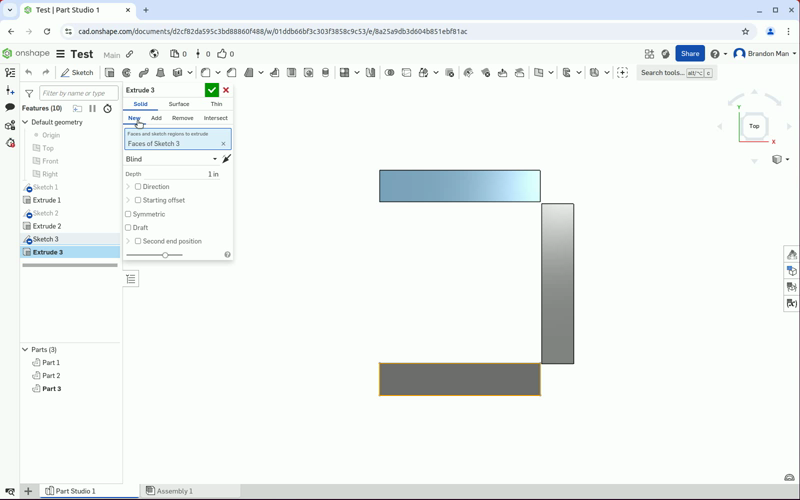
key(tab, 4)
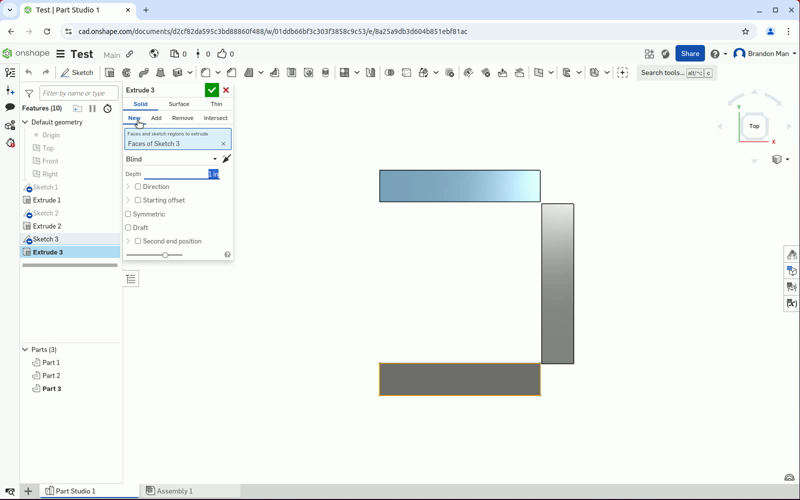
text(6.499)
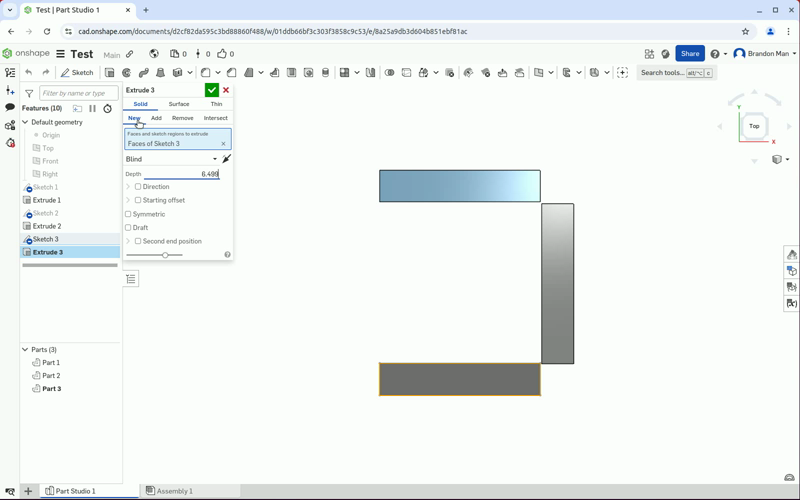
key(enter)
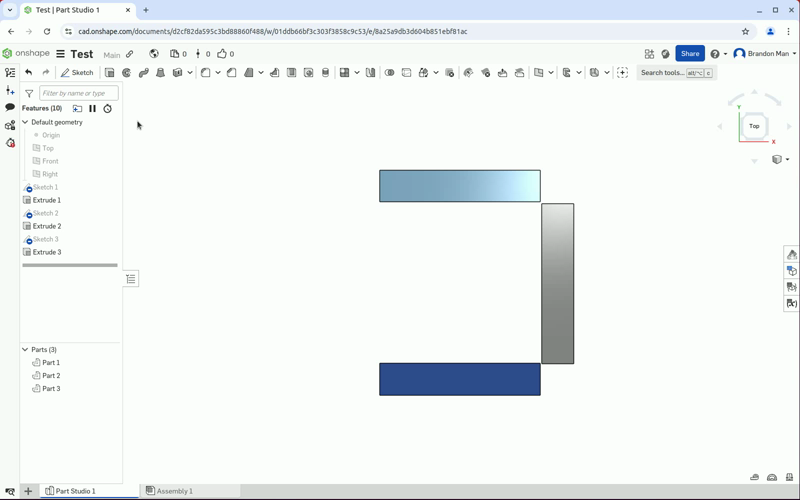
key(shift+h)
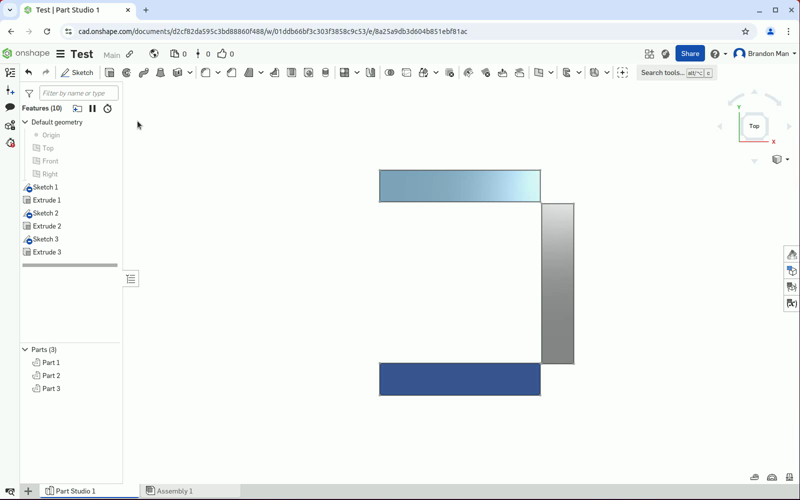
key(shift+h)
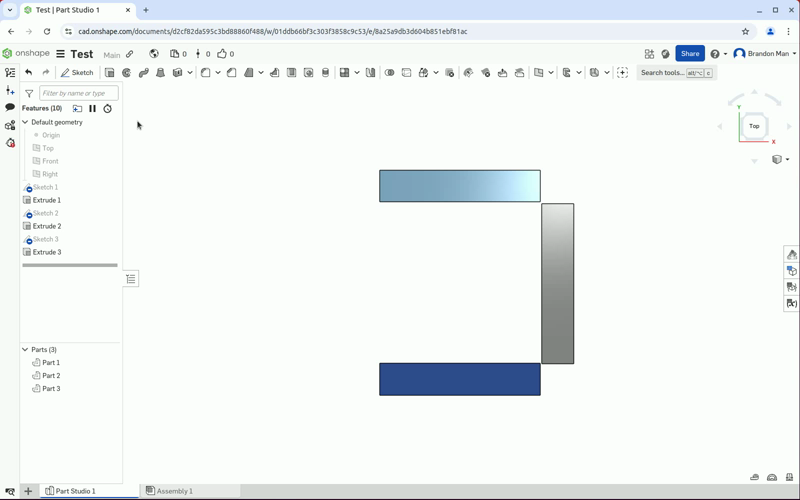
mouse_move(73, 189)
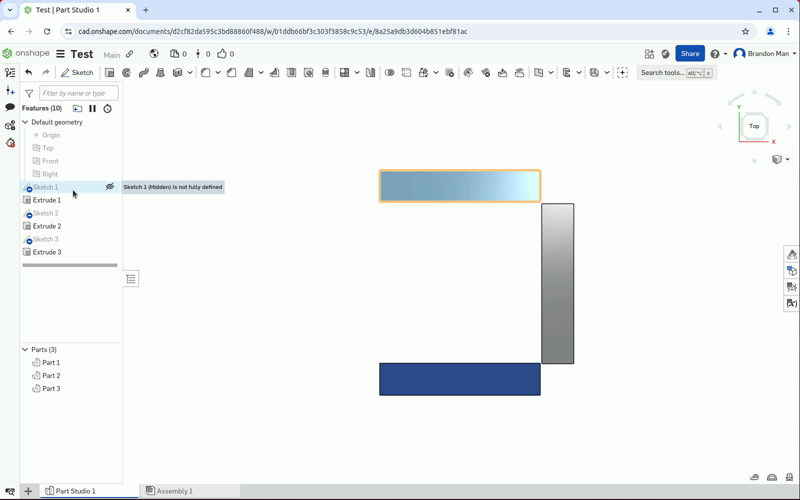
click(73, 189)
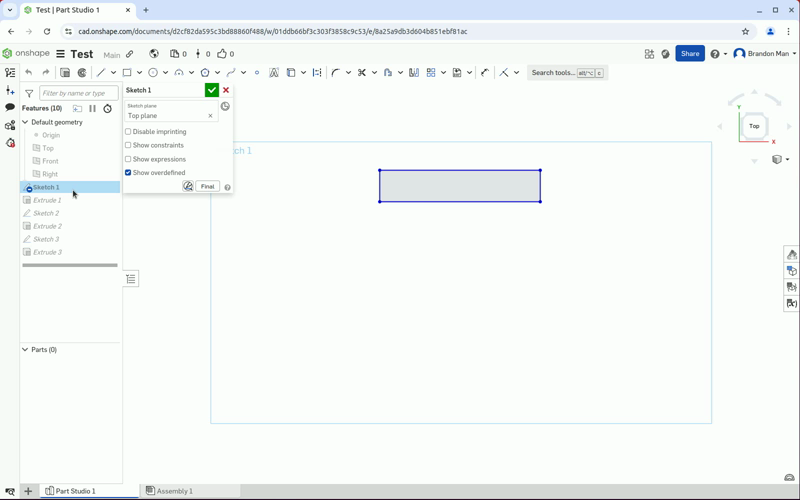
mouse_move(229, 92)
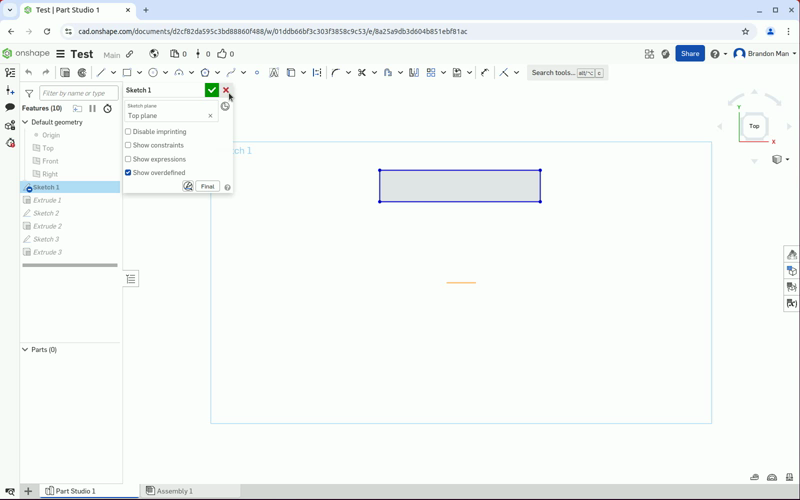
click(229, 92)
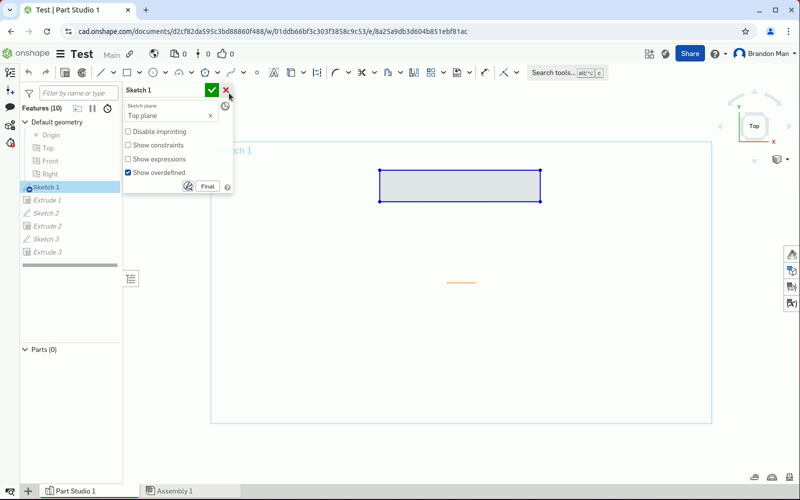
key(shift+s)
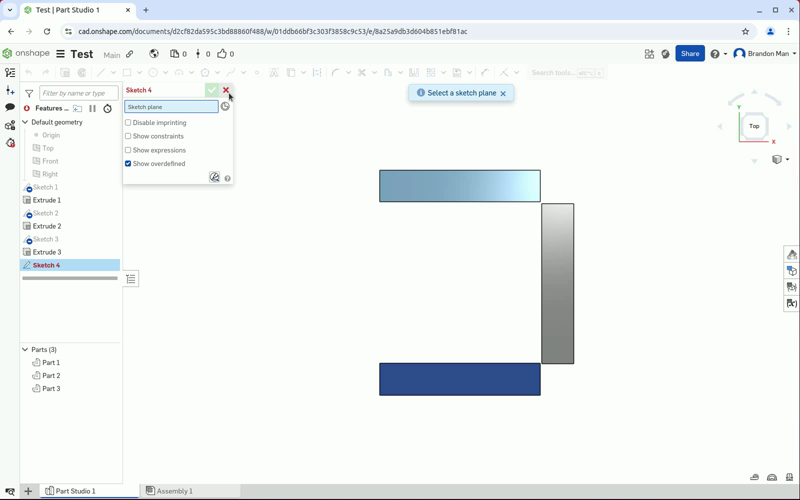
mouse_move(73, 150)
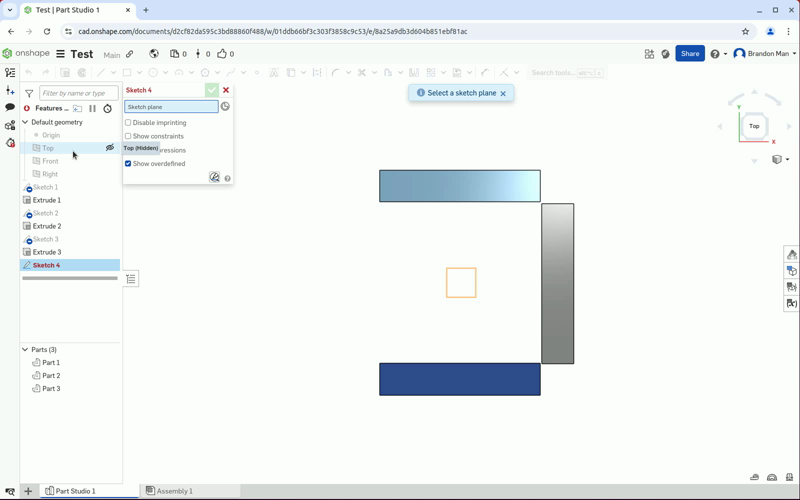
click(73, 150)
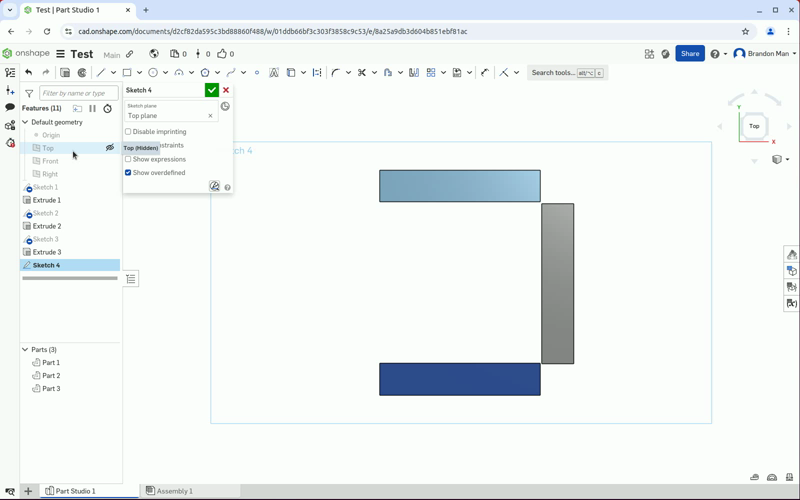
mouse_move(73, 352)
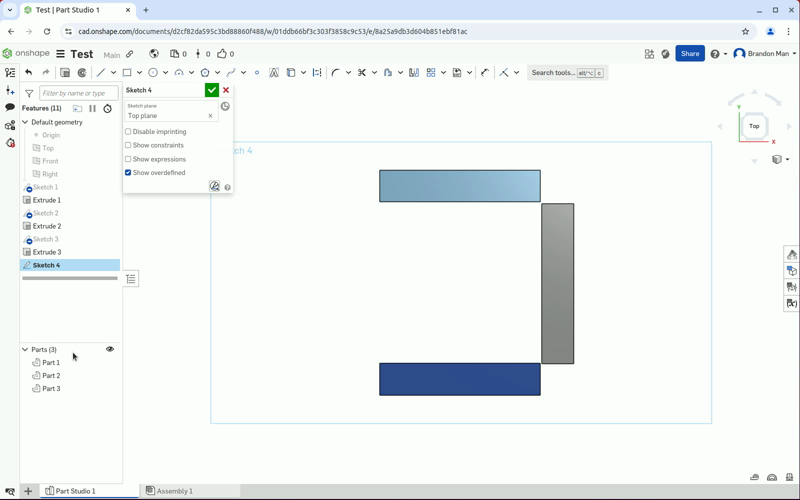
key(y)
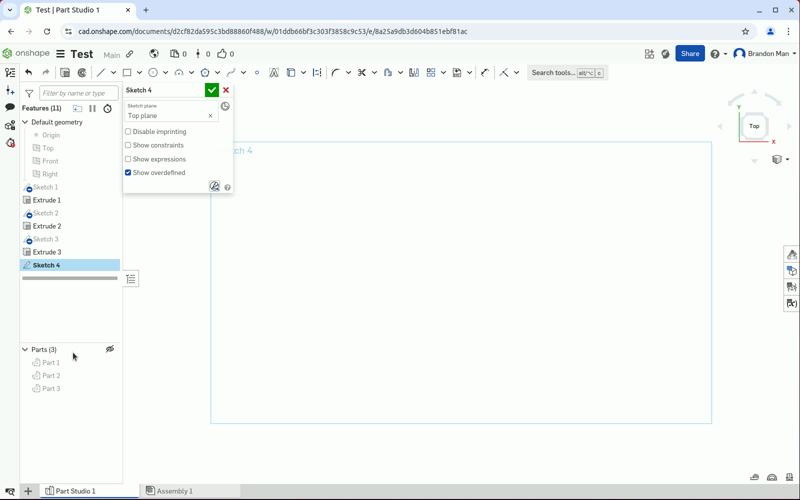
key(l)
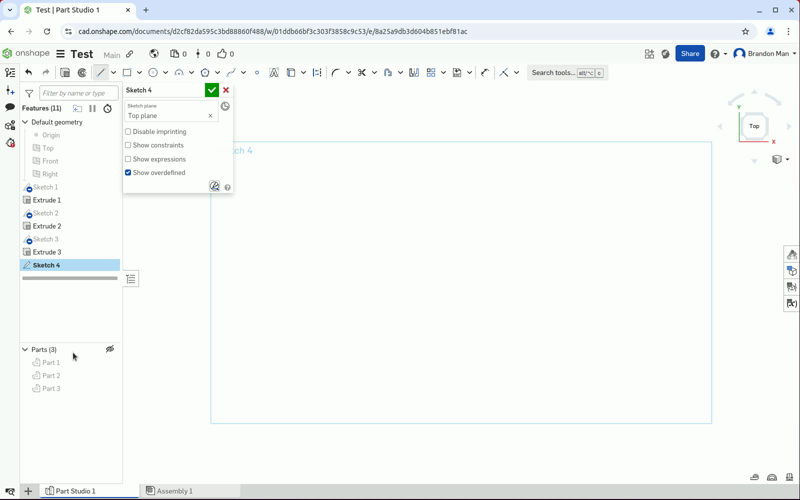
key_down(shift)
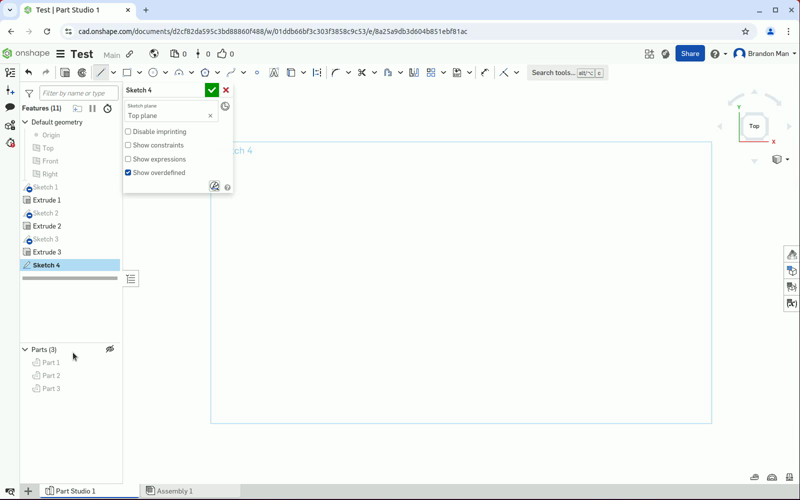
mouse_move(541, 201)
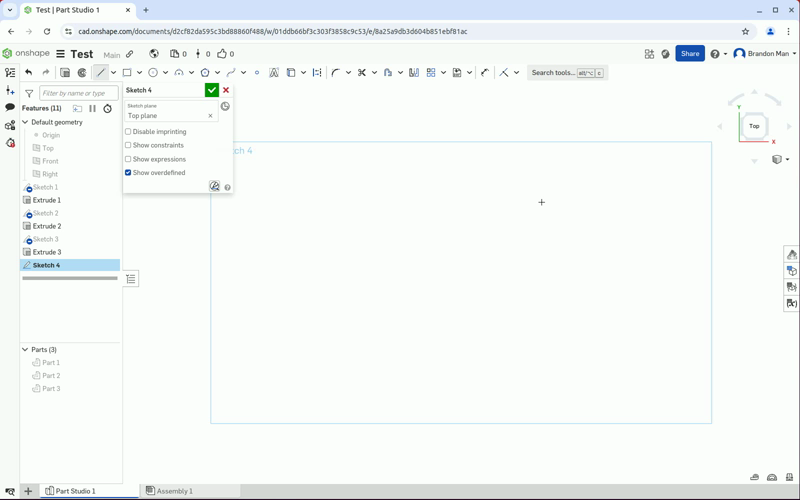
click(541, 201)
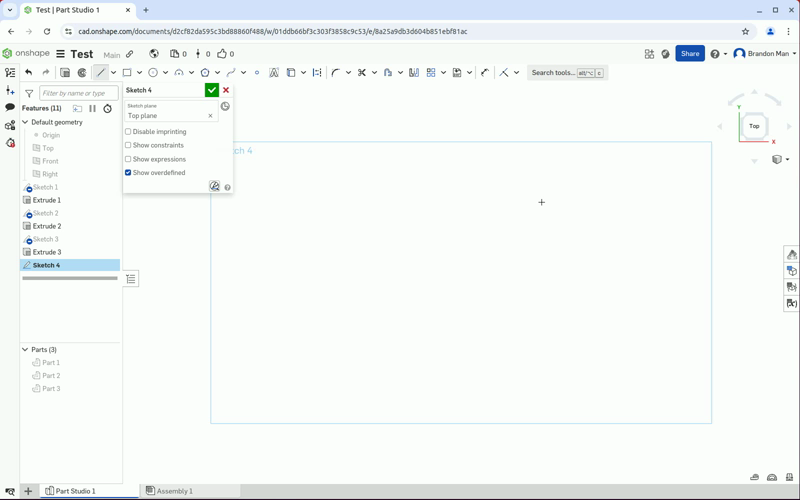
key_up(shift)
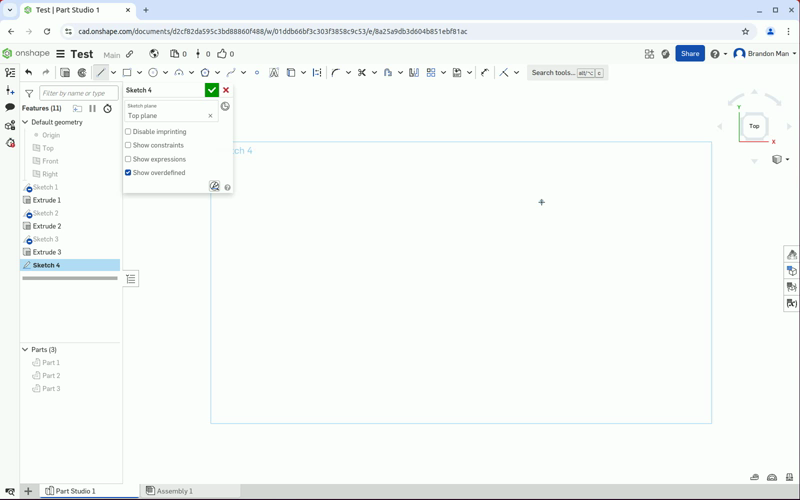
key_down(shift)
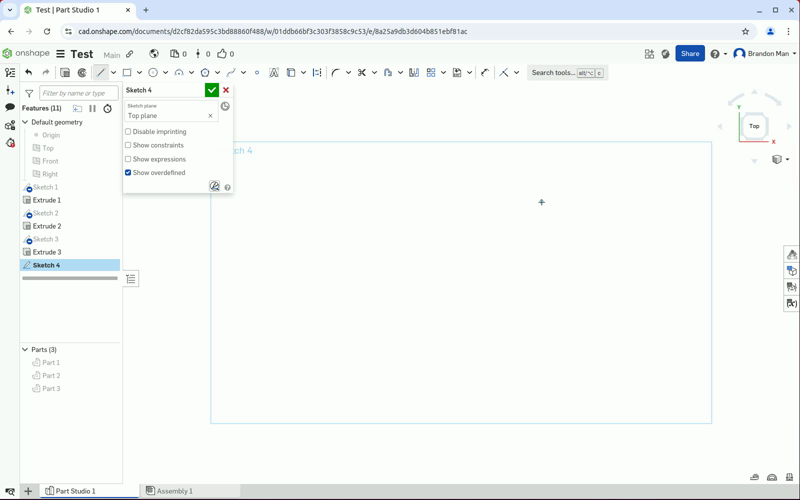
mouse_move(571, 201)
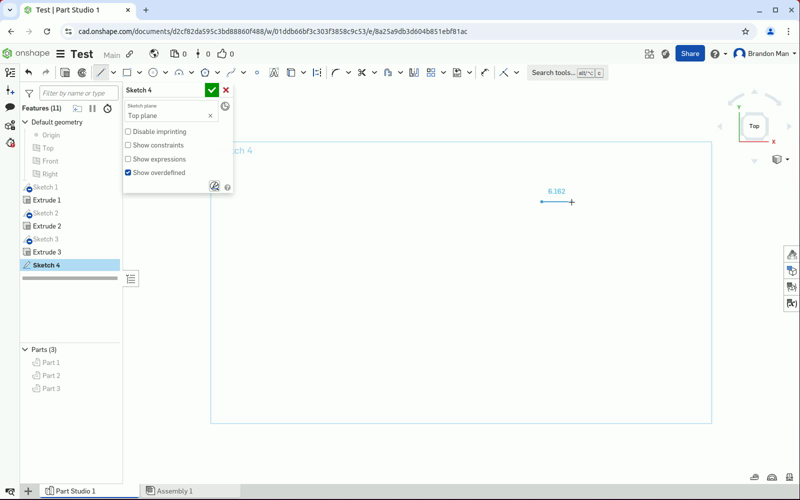
mouse_move(574, 201)
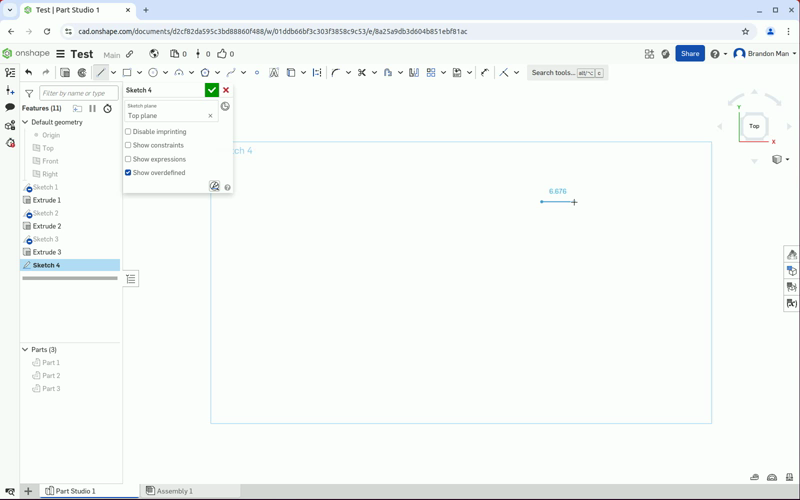
click(574, 201)
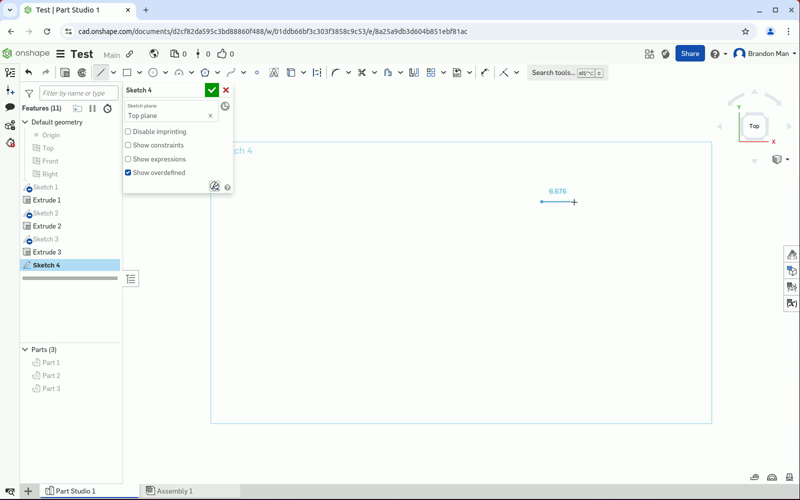
key_up(shift)
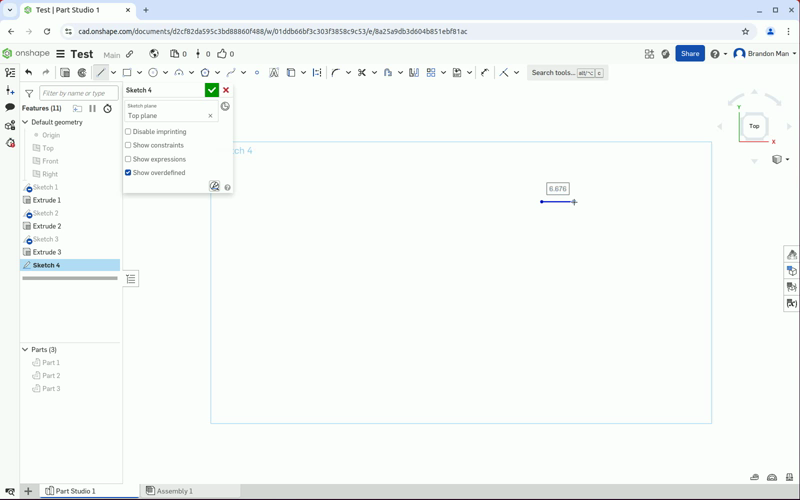
key_down(shift)
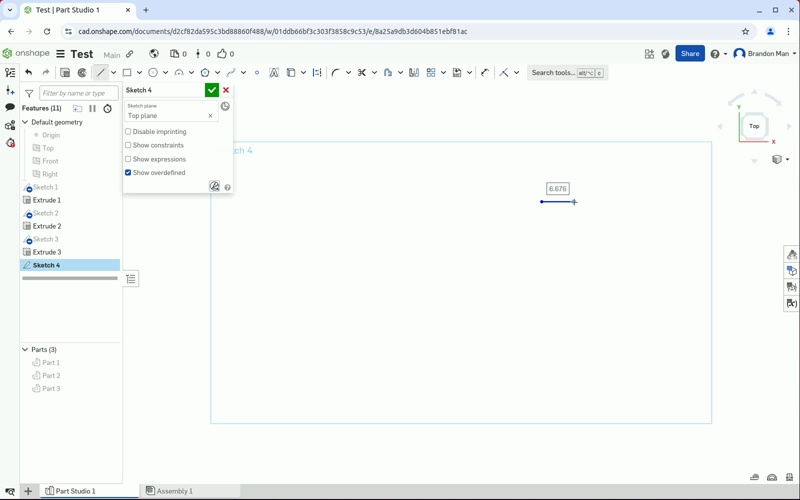
mouse_move(589, 201)
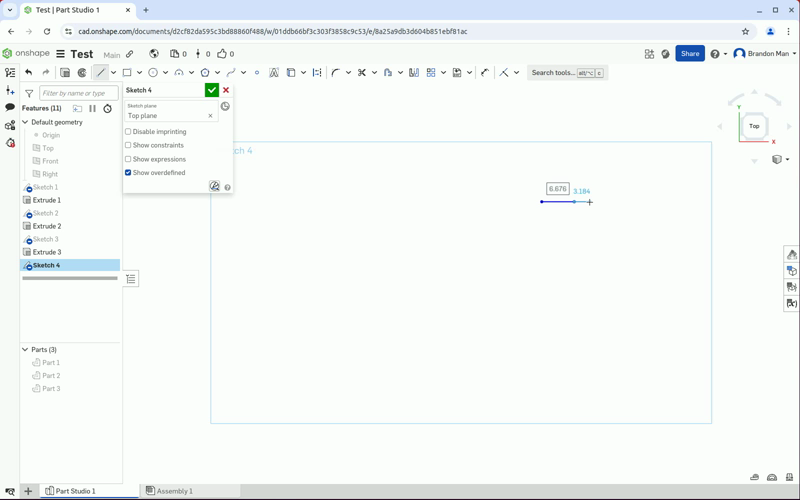
mouse_move(574, 169)
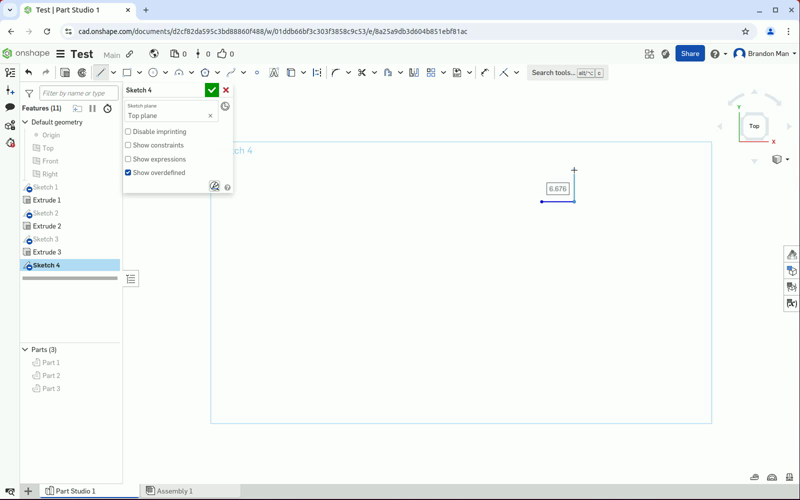
click(574, 169)
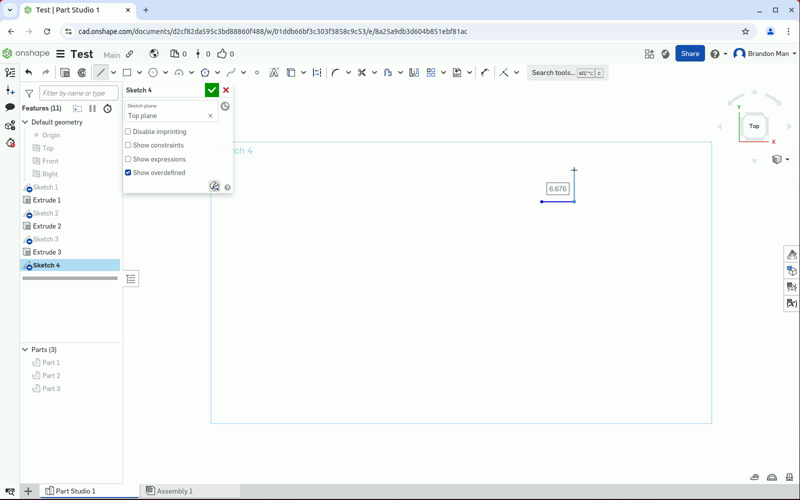
key_up(shift)
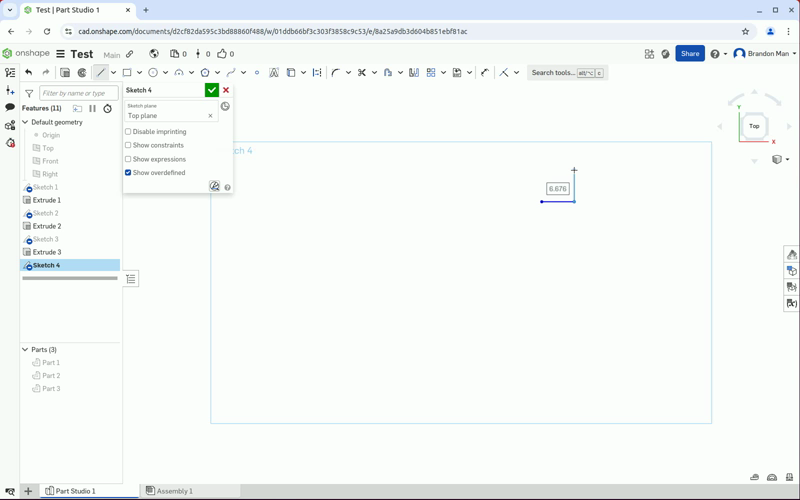
key_down(shift)
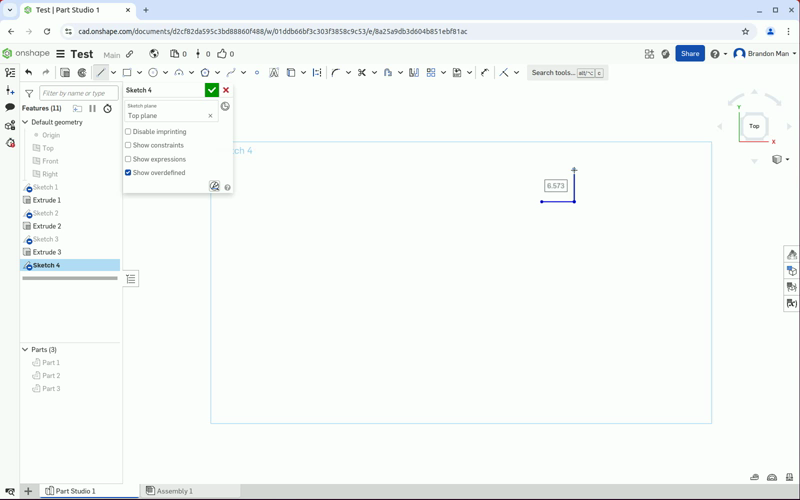
mouse_move(589, 169)
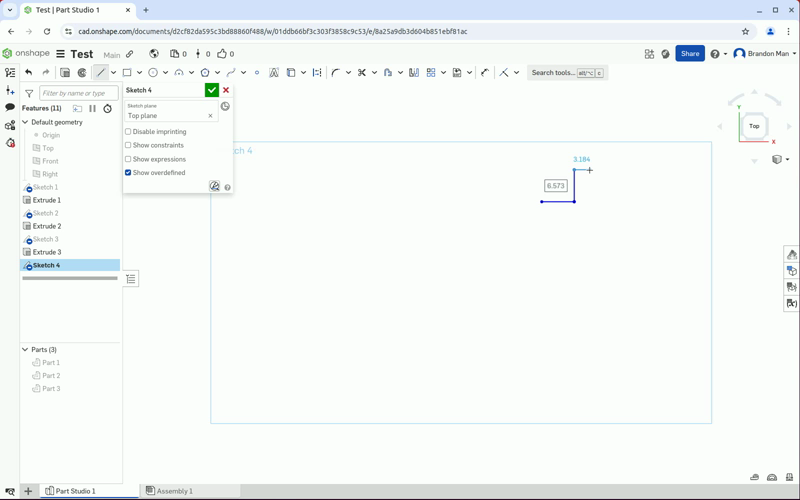
mouse_move(541, 169)
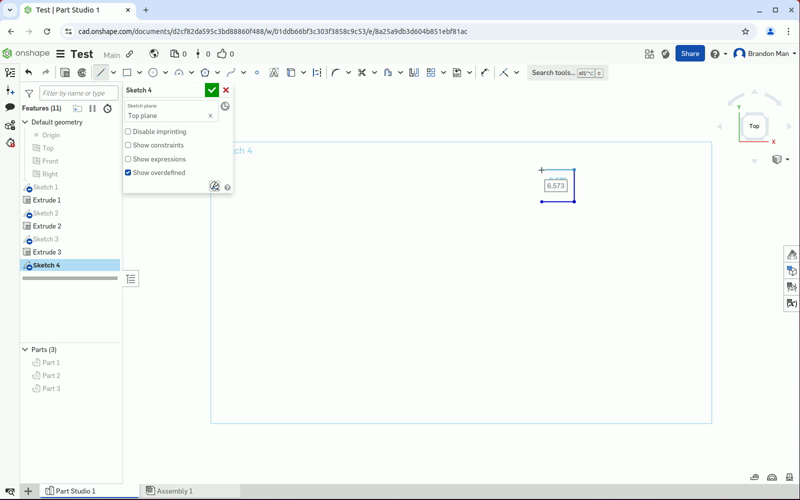
click(541, 169)
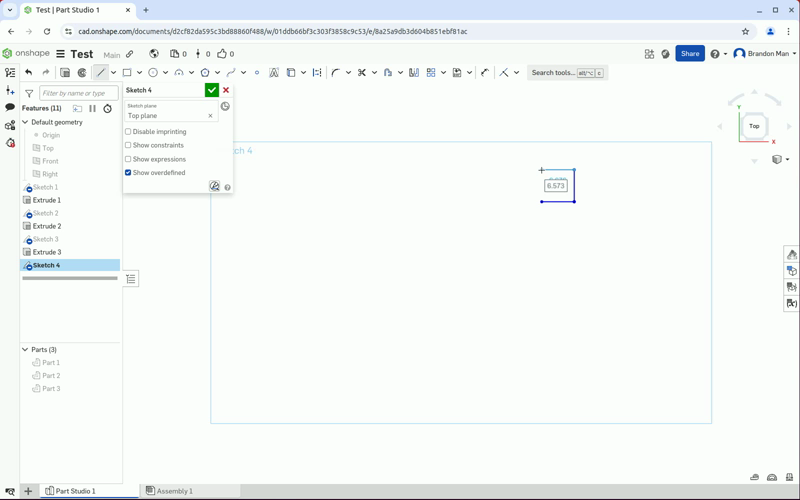
key_up(shift)
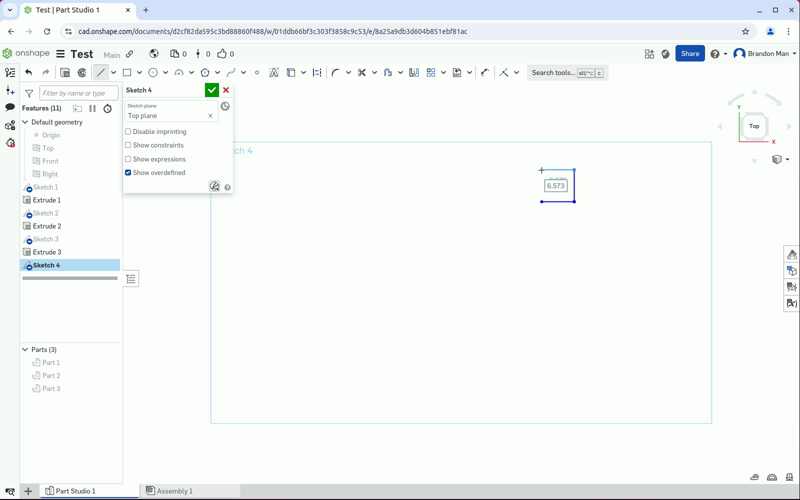
mouse_move(571, 169)
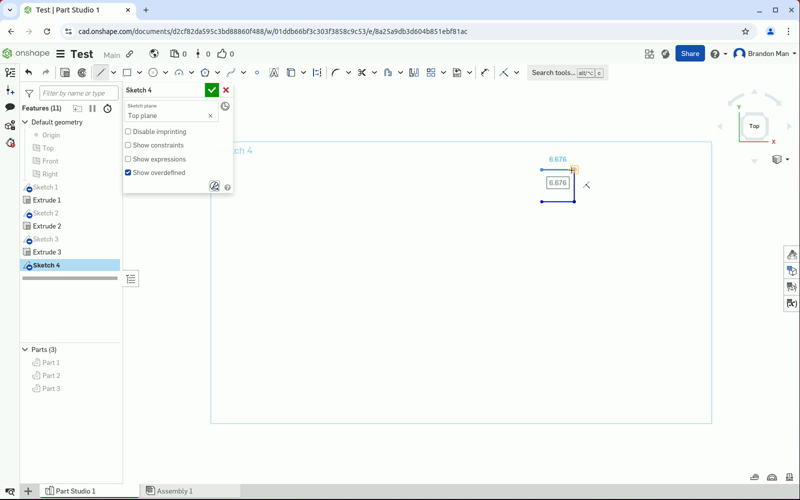
key_down(shift)
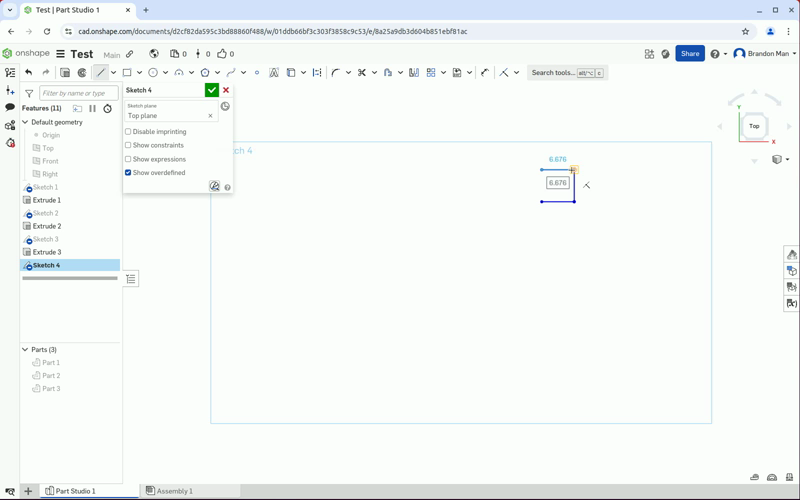
mouse_move(541, 201)
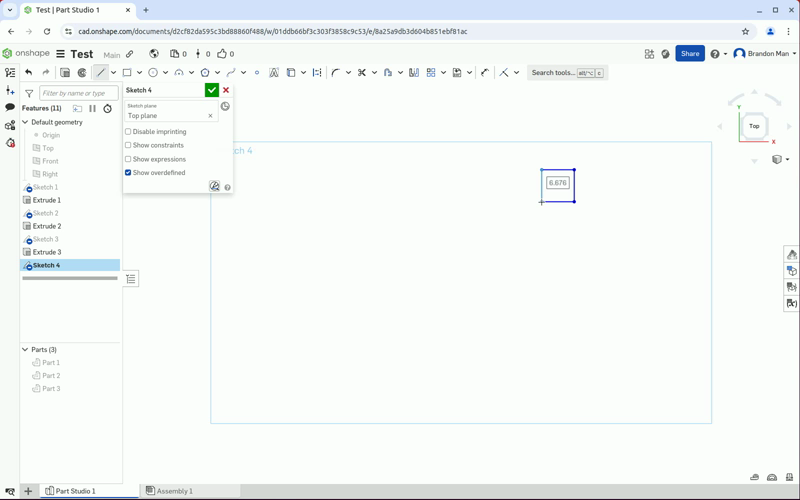
key_up(shift)
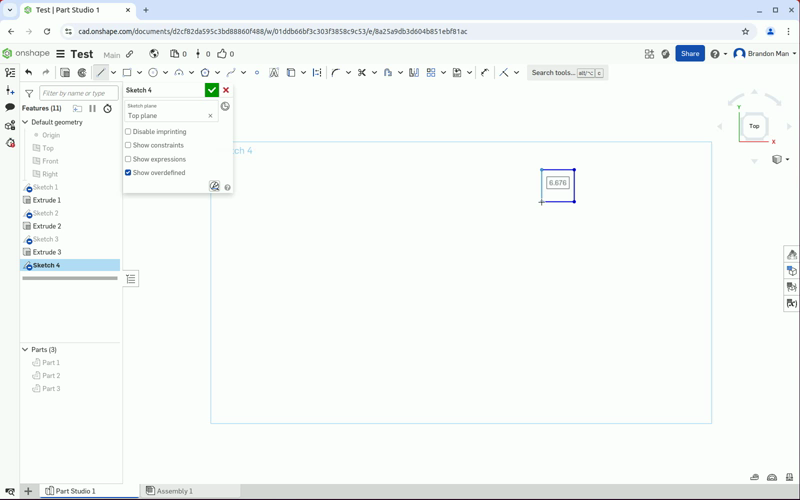
click(541, 201)
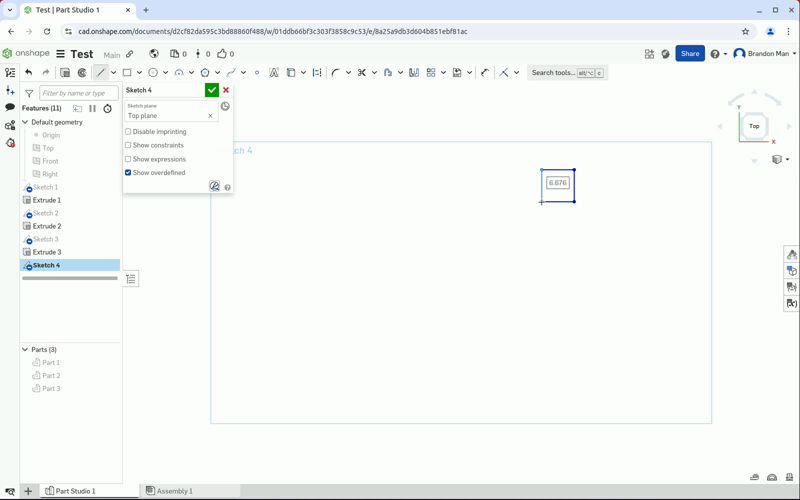
key(esc)
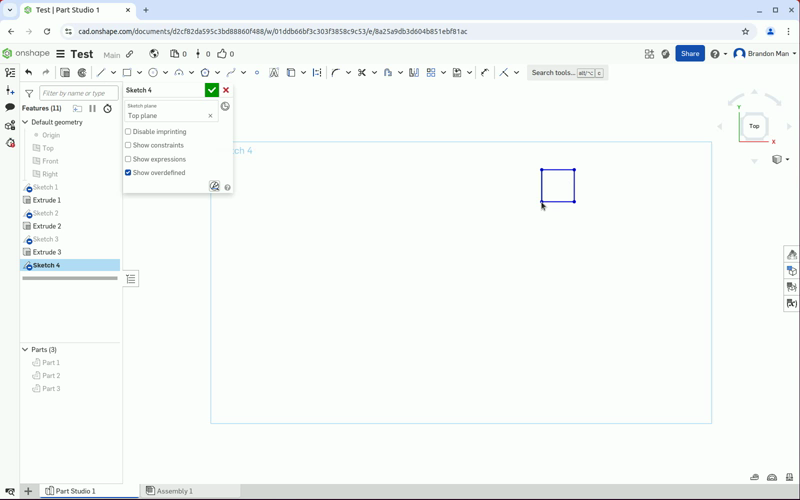
mouse_move(554, 196)
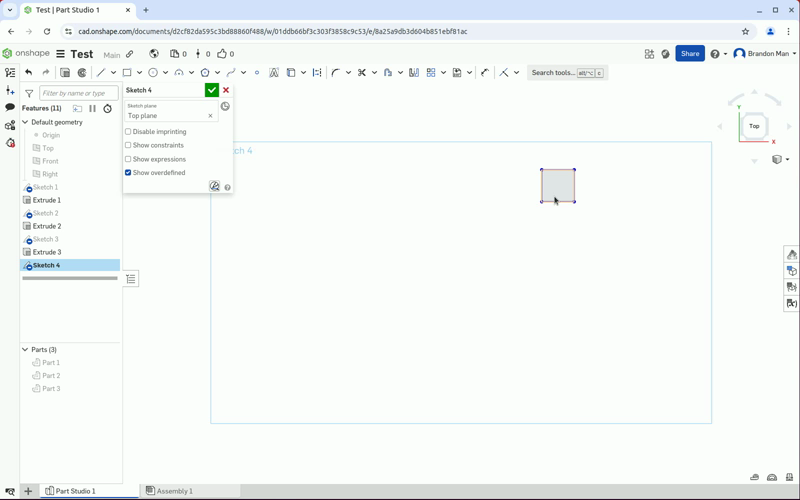
scroll(6)
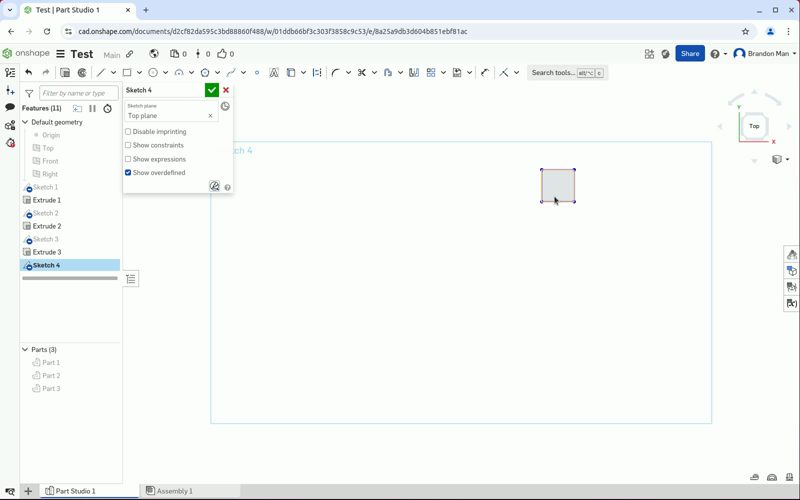
scroll(6)
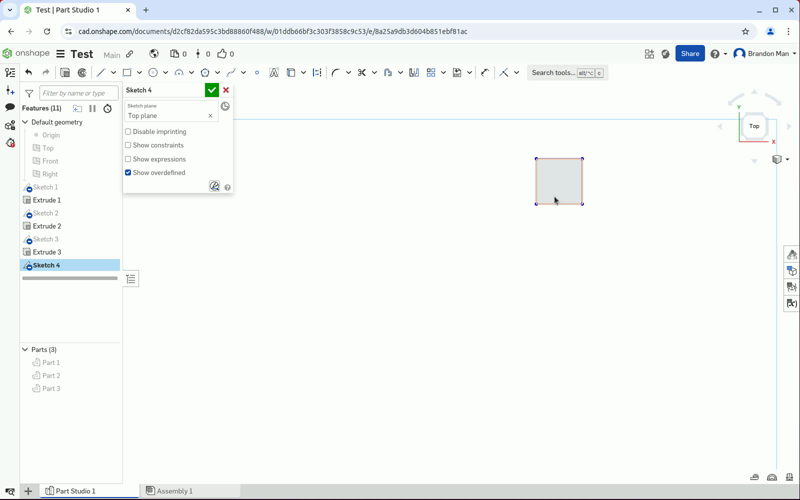
scroll(6)
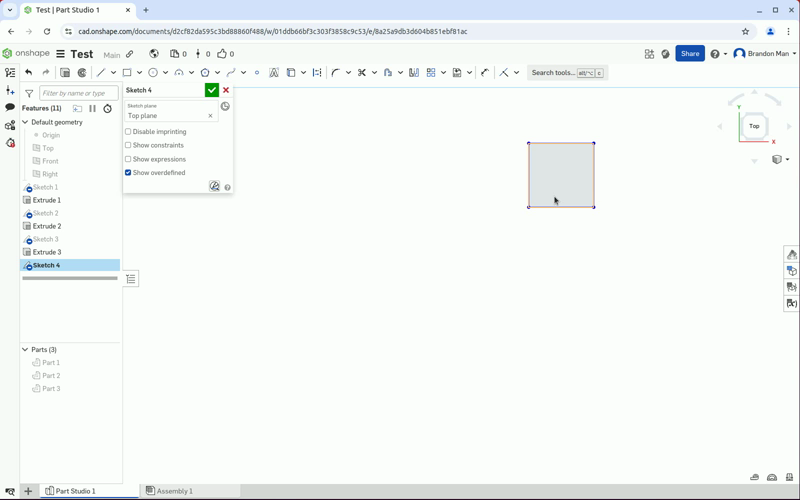
scroll(6)
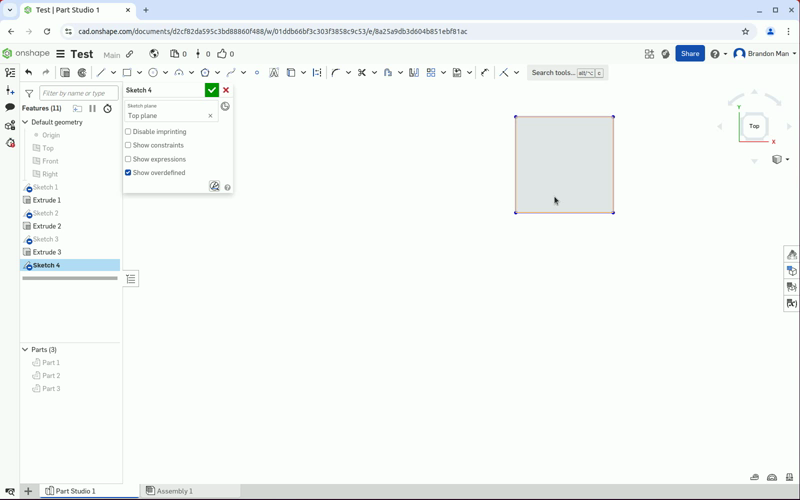
scroll(6)
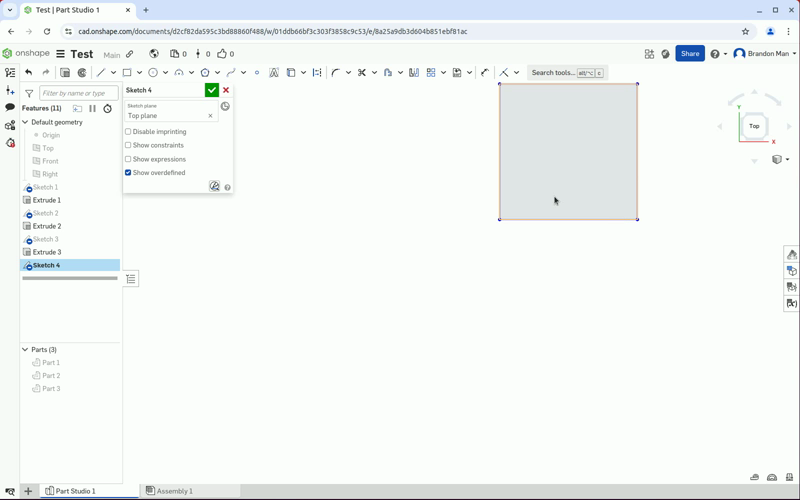
scroll(6)
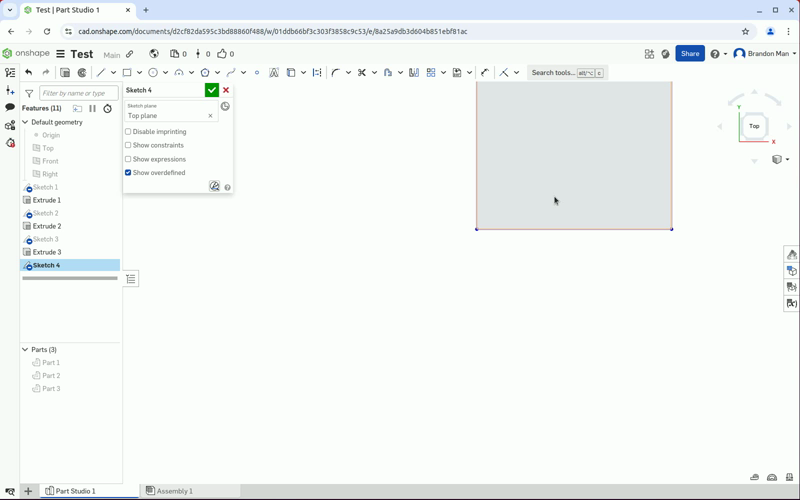
scroll(6)
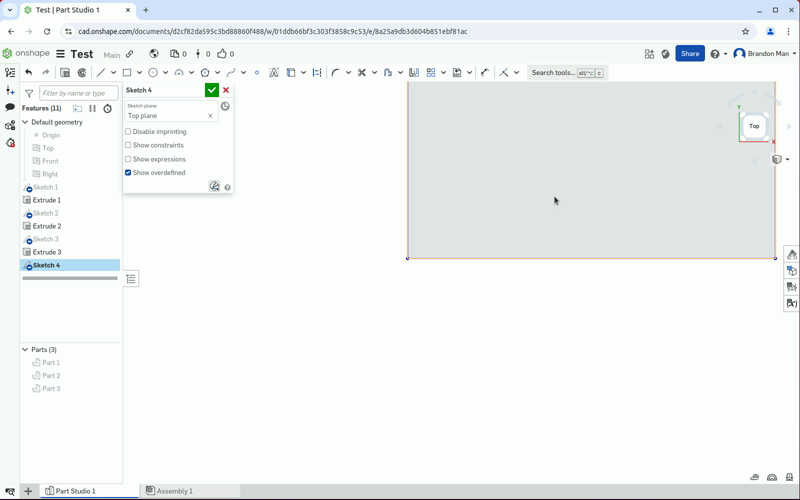
click(554, 196)
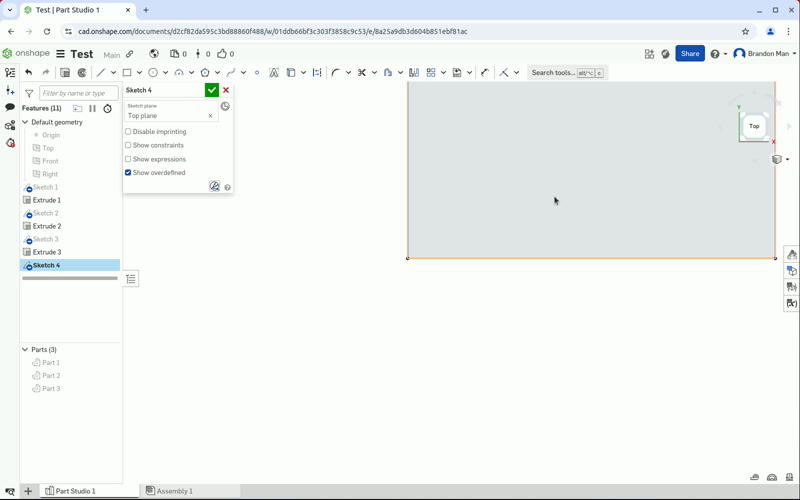
scroll(-6)
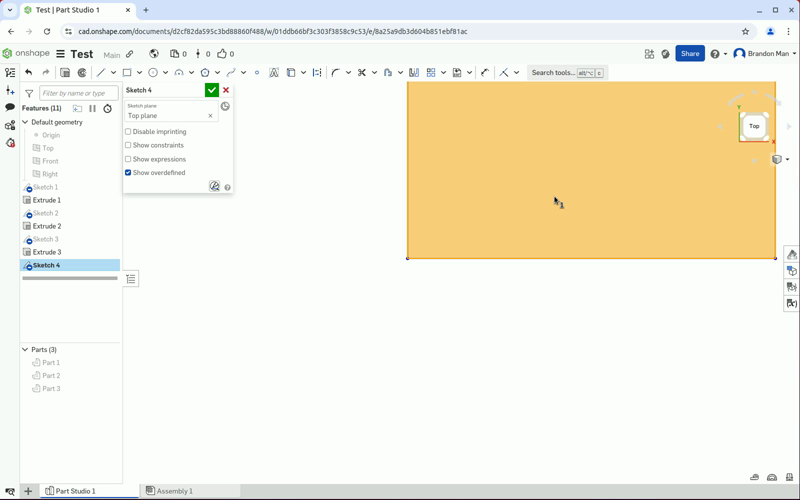
scroll(-6)
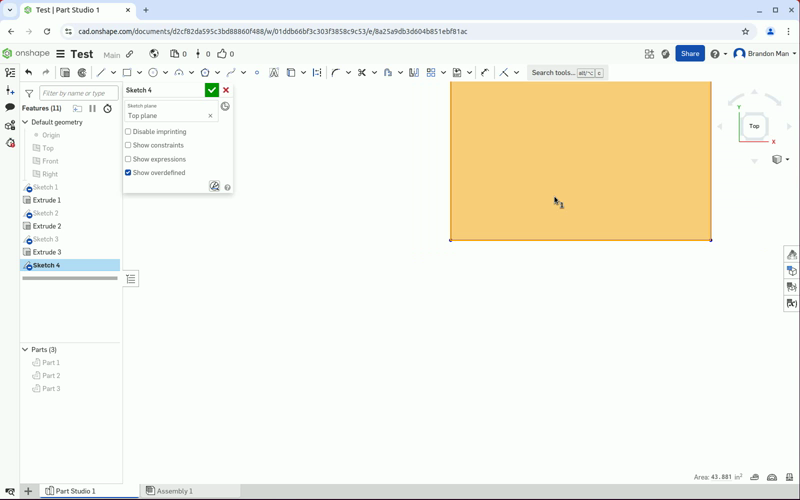
scroll(-6)
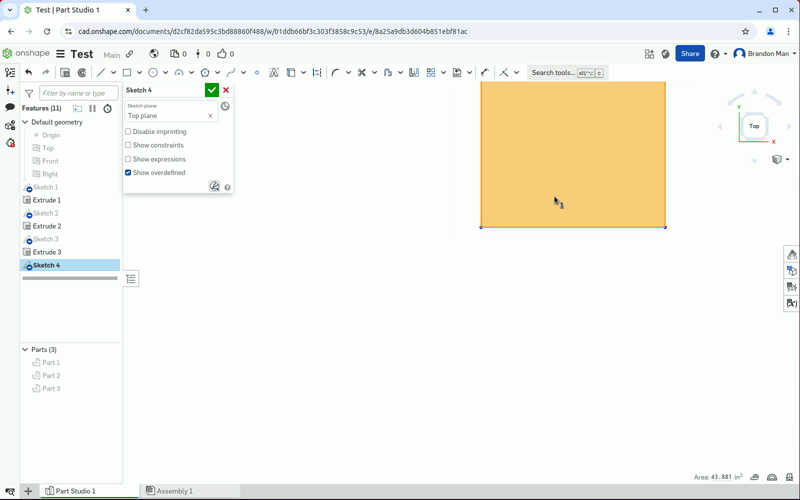
scroll(-6)
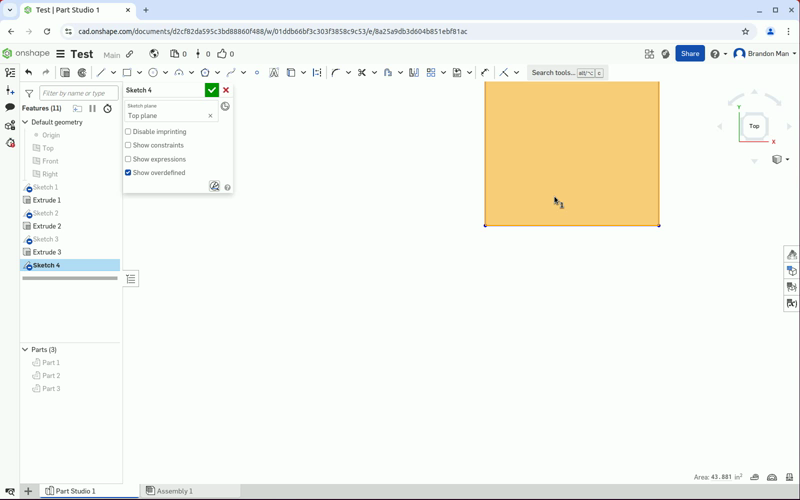
scroll(-6)
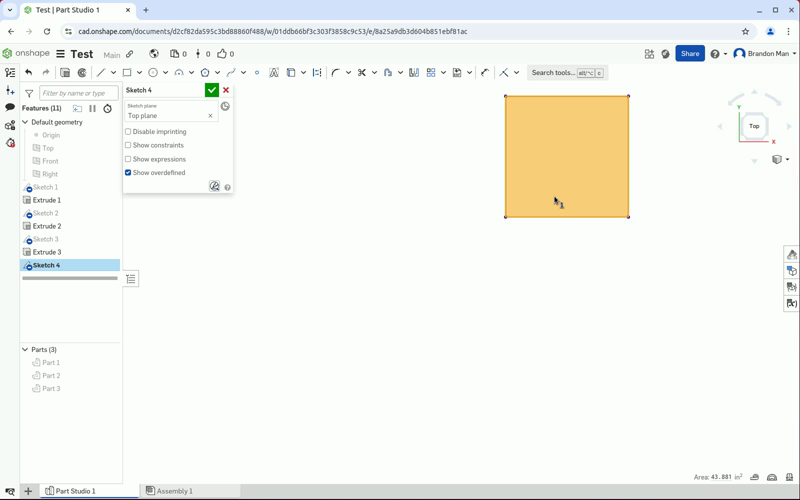
scroll(-6)
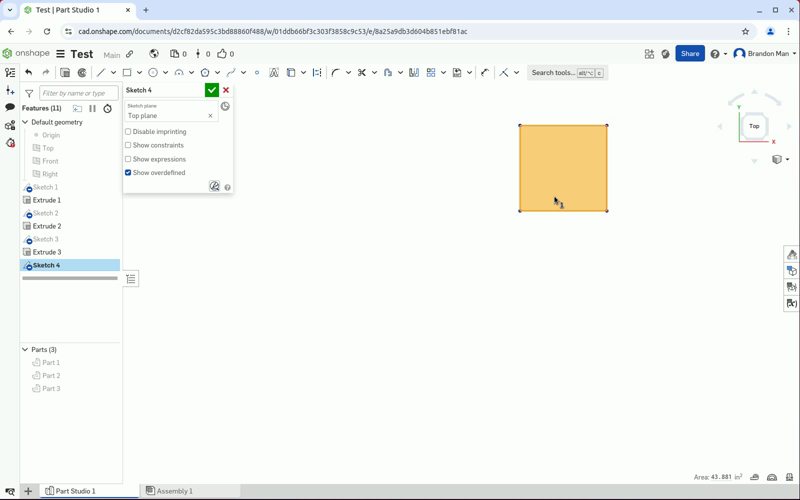
scroll(-6)
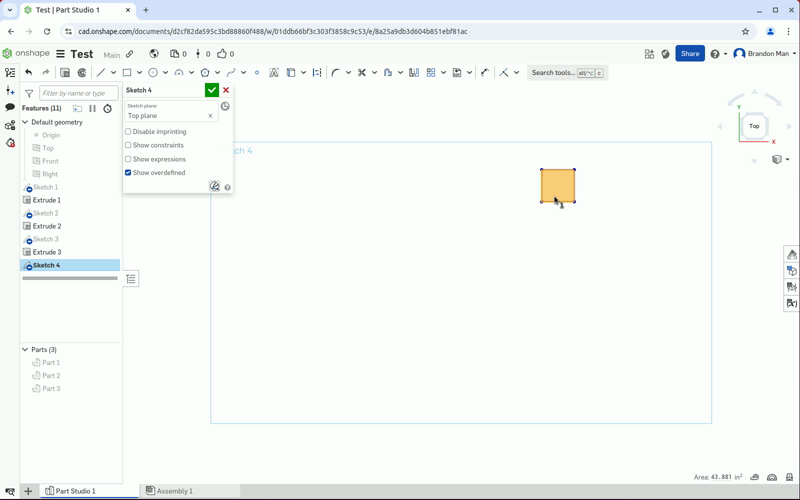
mouse_move(73, 352)
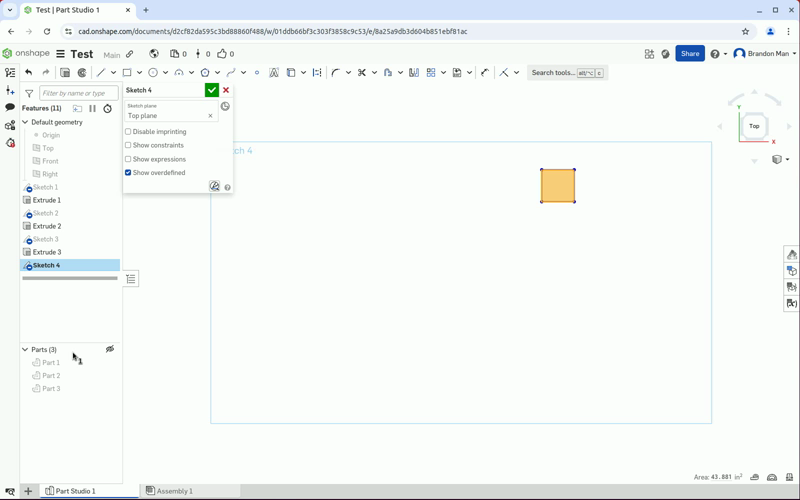
key(shift+y)
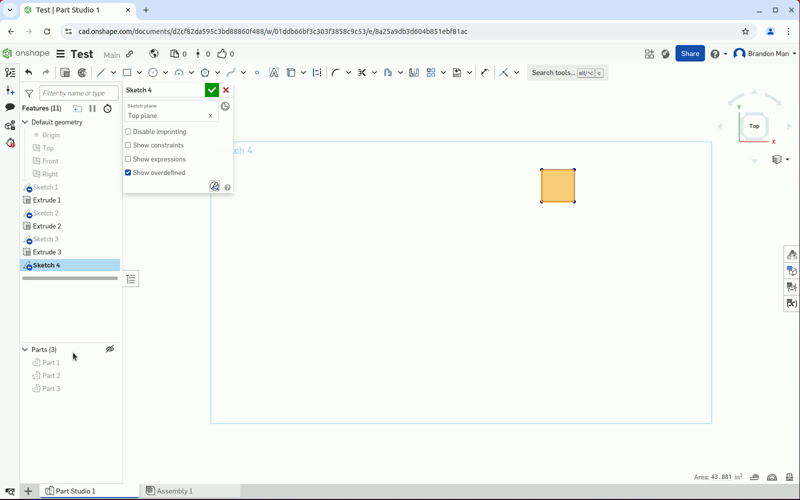
key(shift+e)
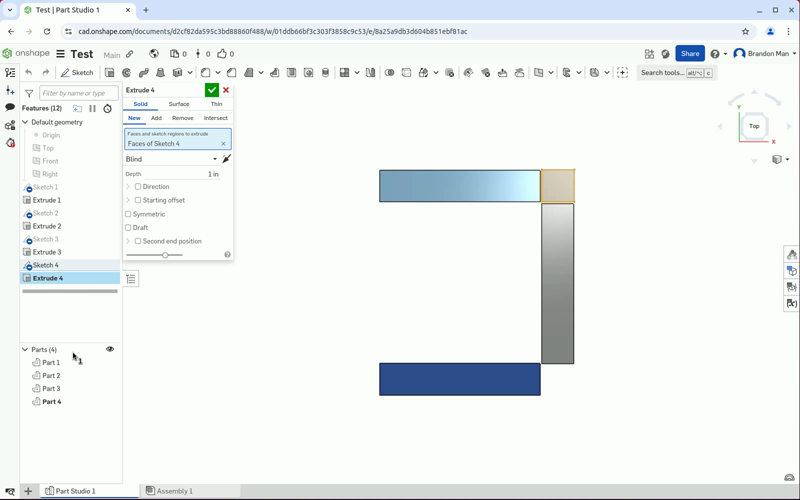
mouse_move(143, 106)
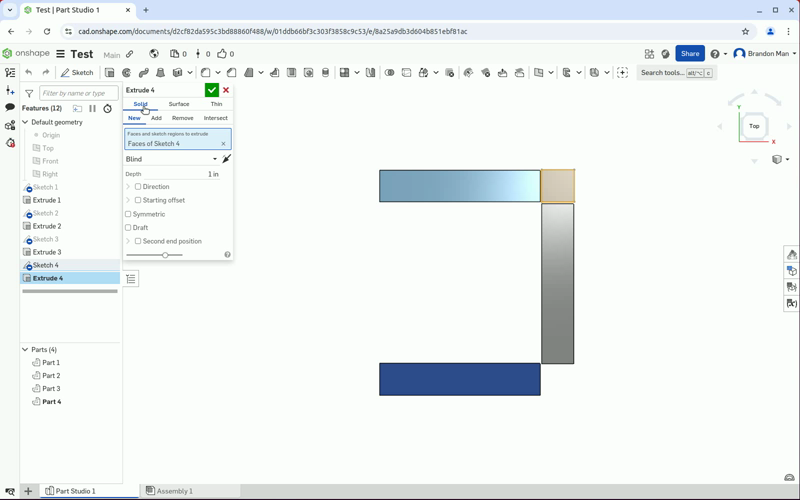
click(143, 106)
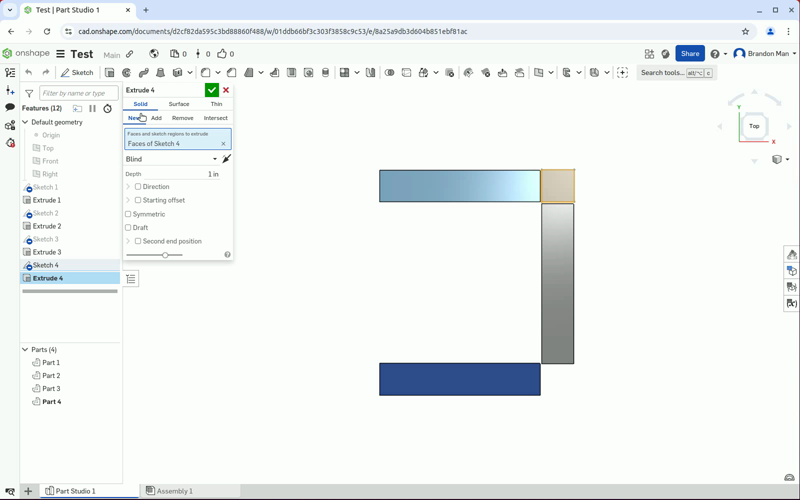
mouse_move(137, 120)
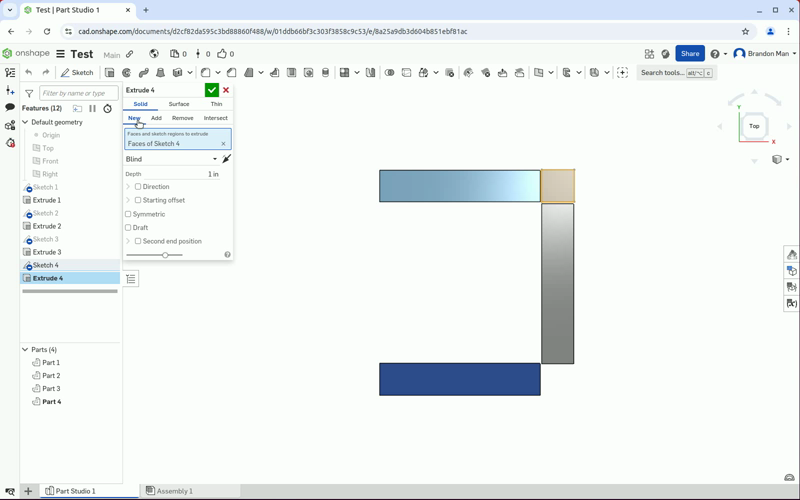
click(137, 120)
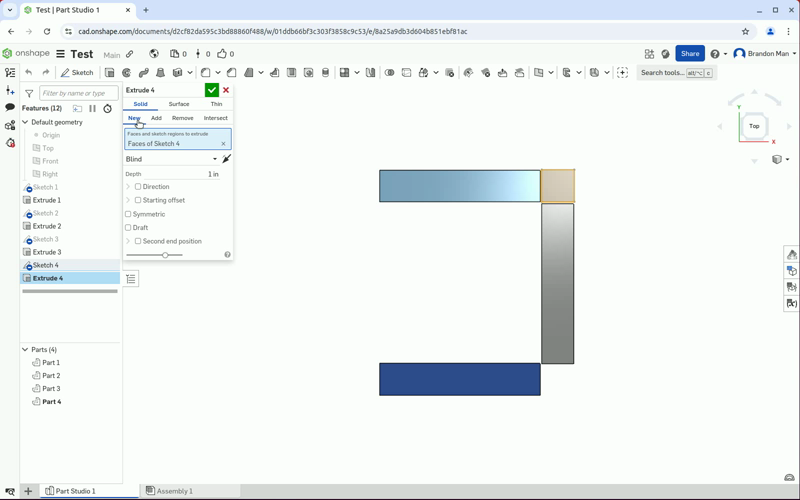
key(tab, 4)
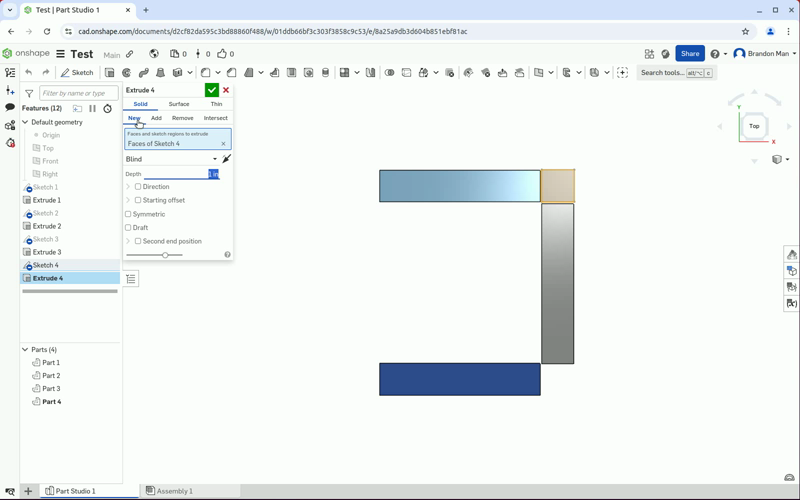
text(1.685)
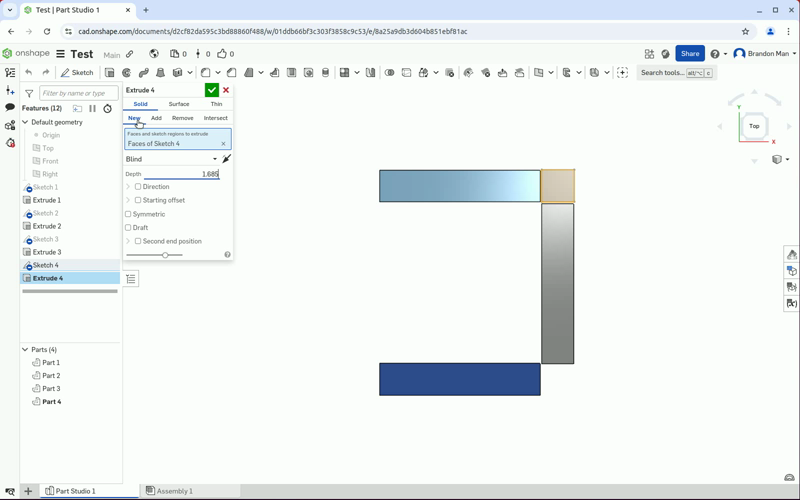
key(enter)
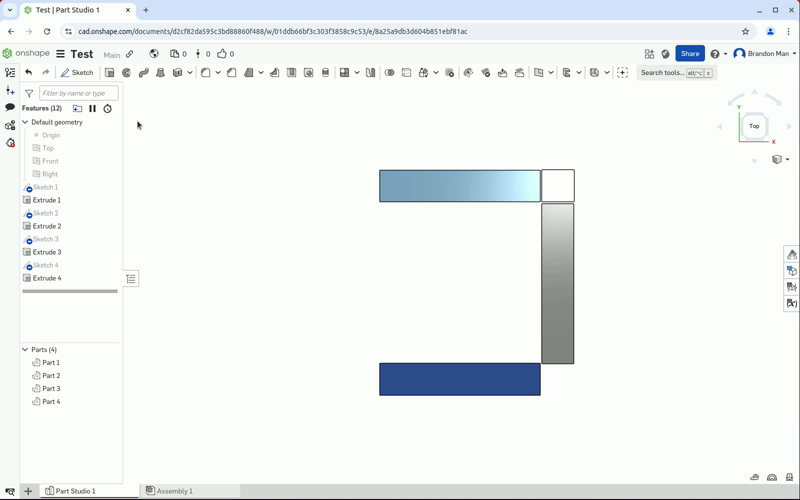
key(shift+h)
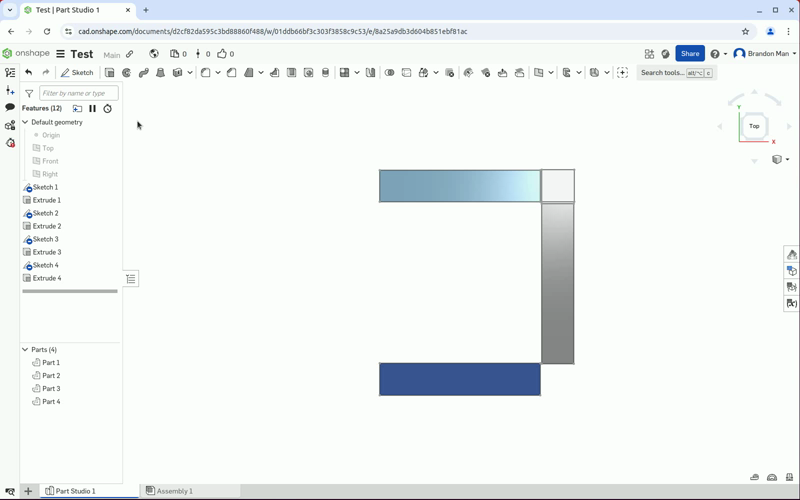
key(shift+h)
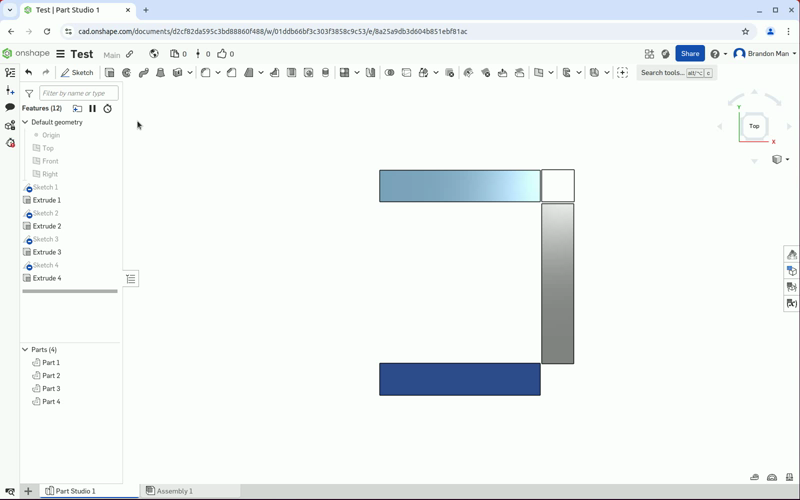
mouse_move(73, 189)
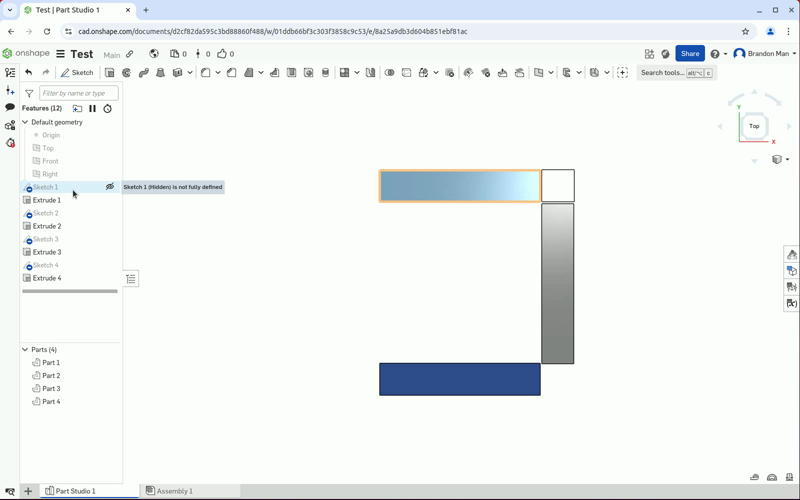
click(73, 189)
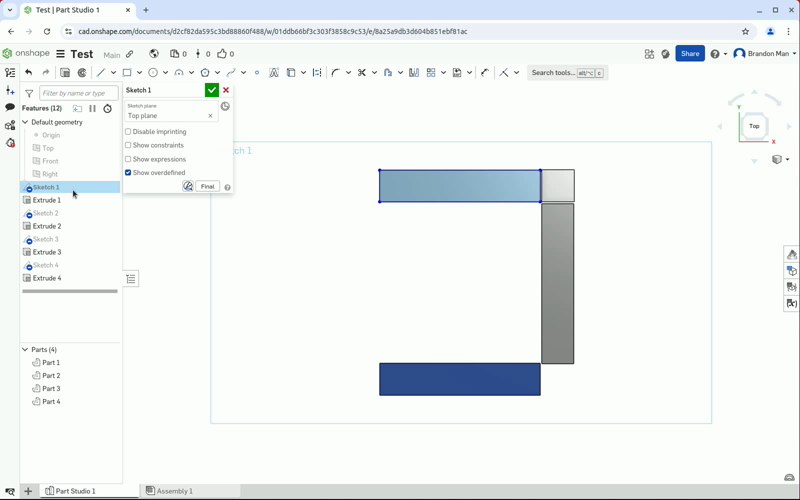
mouse_move(229, 92)
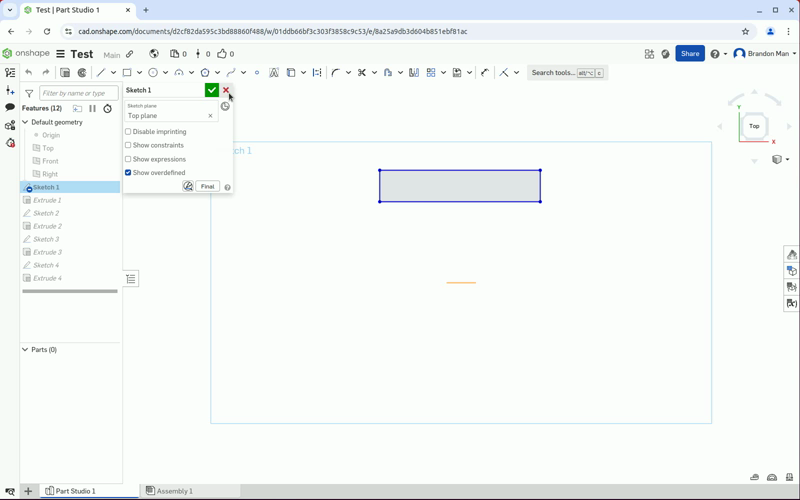
click(229, 92)
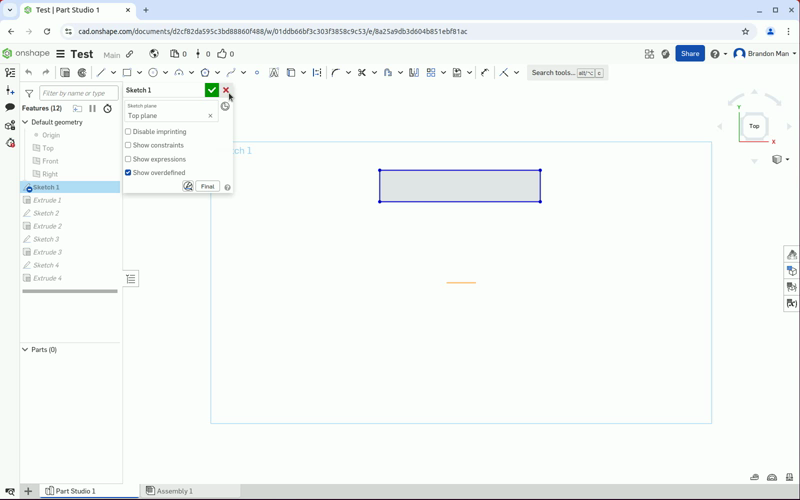
key(shift+s)
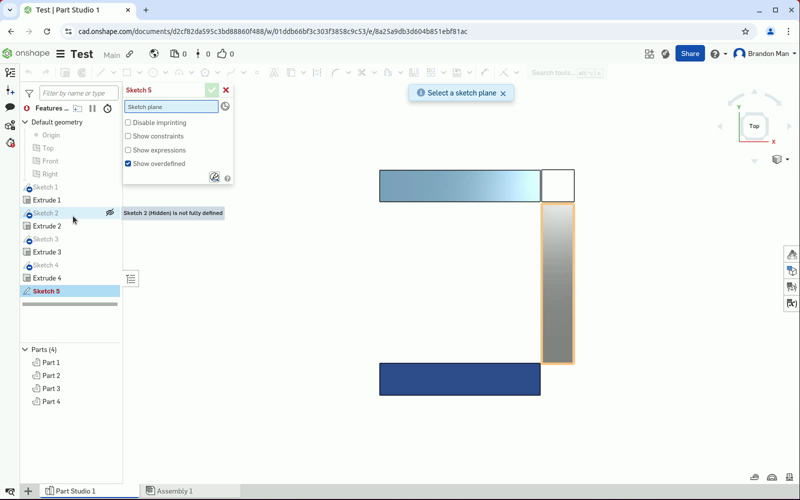
scroll(3)
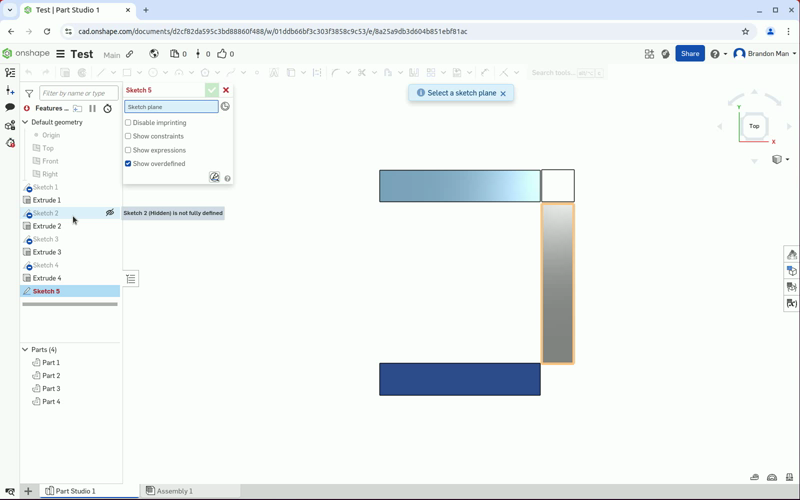
mouse_move(73, 150)
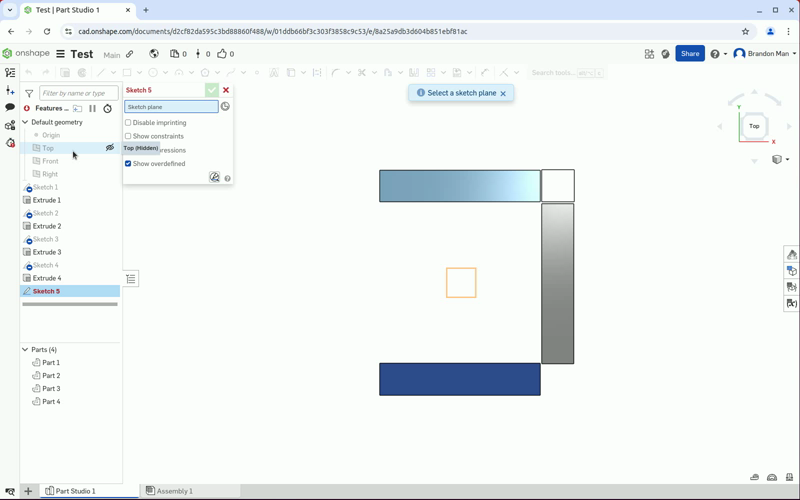
click(73, 150)
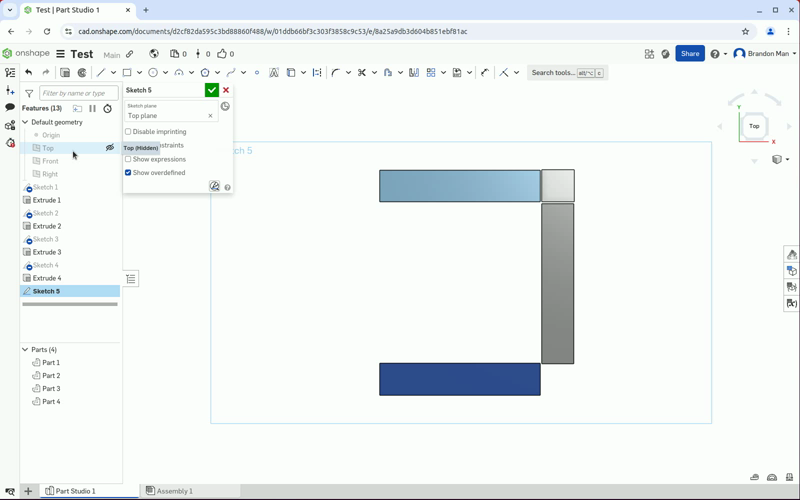
mouse_move(73, 352)
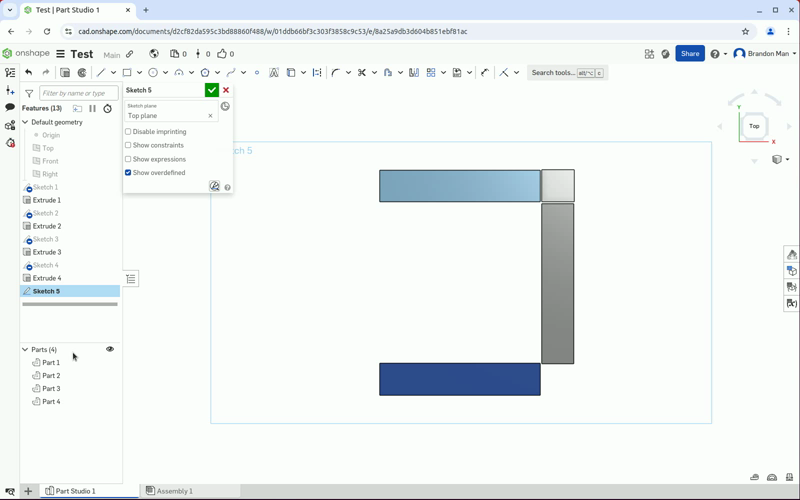
key(y)
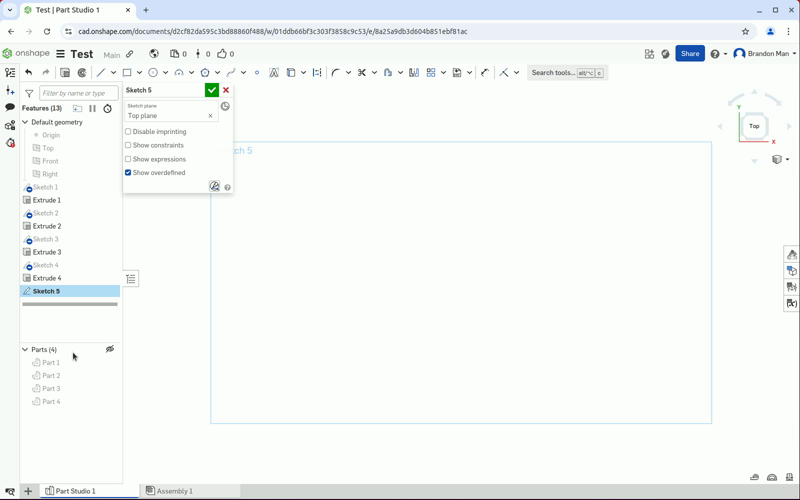
key(l)
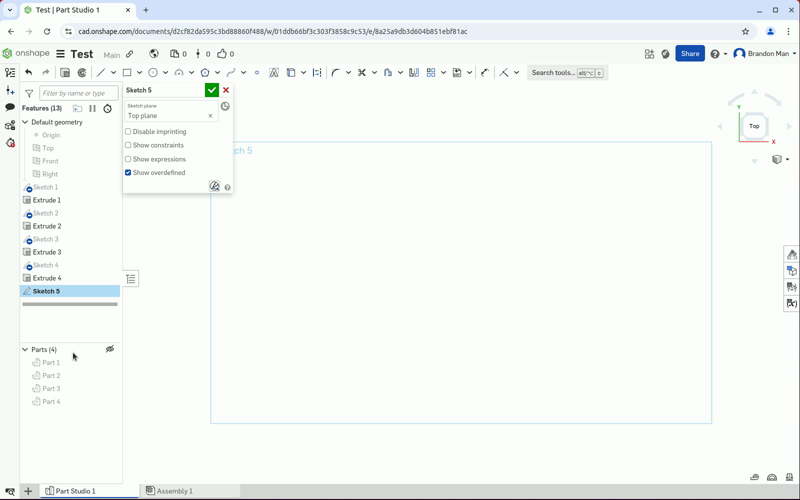
key_down(shift)
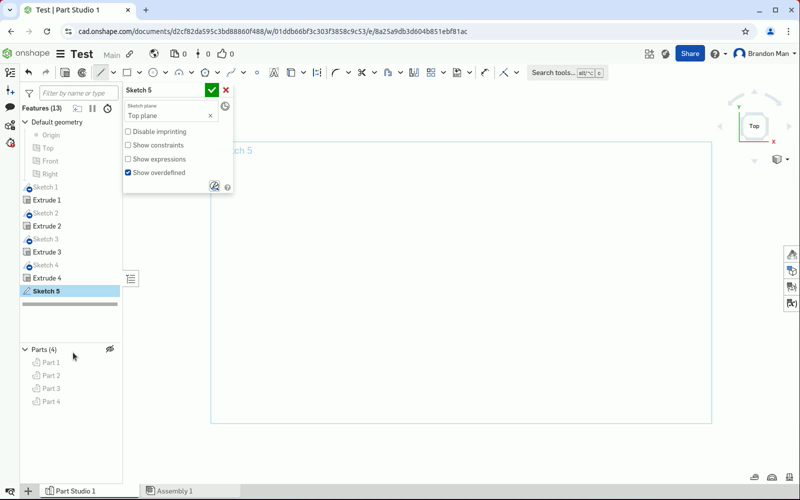
mouse_move(541, 395)
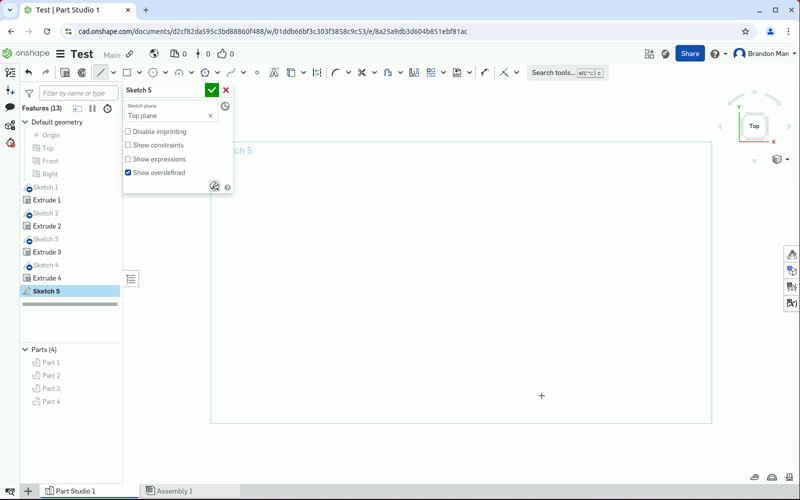
click(541, 395)
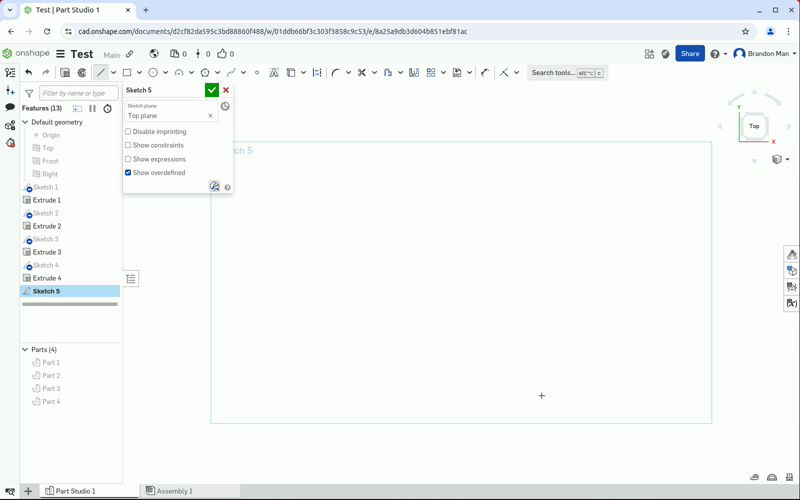
key_up(shift)
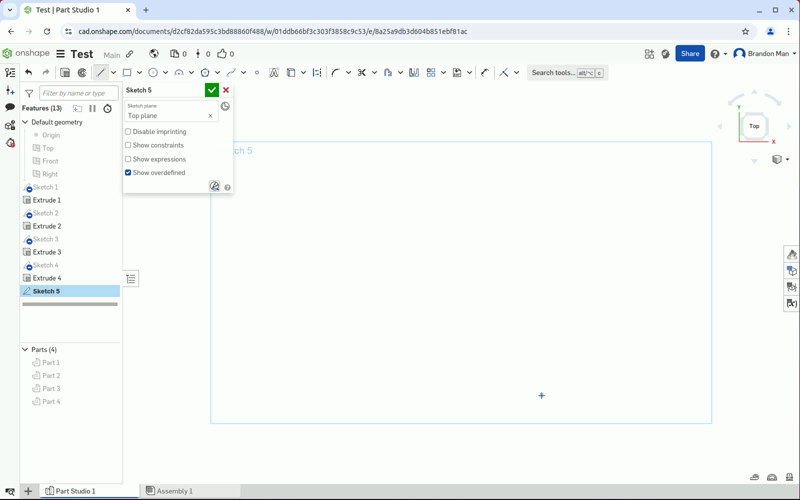
key_down(shift)
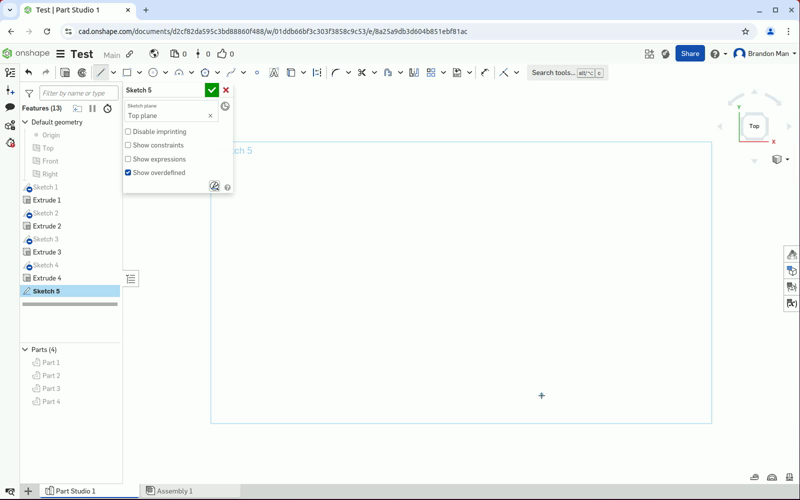
mouse_move(571, 395)
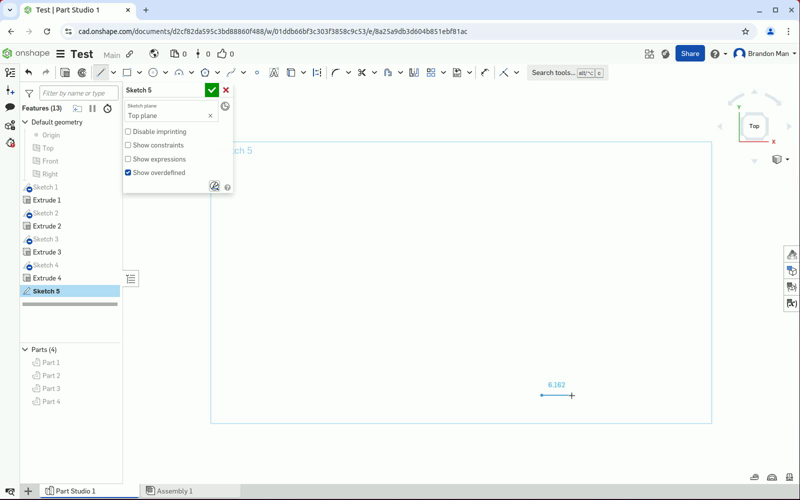
mouse_move(574, 395)
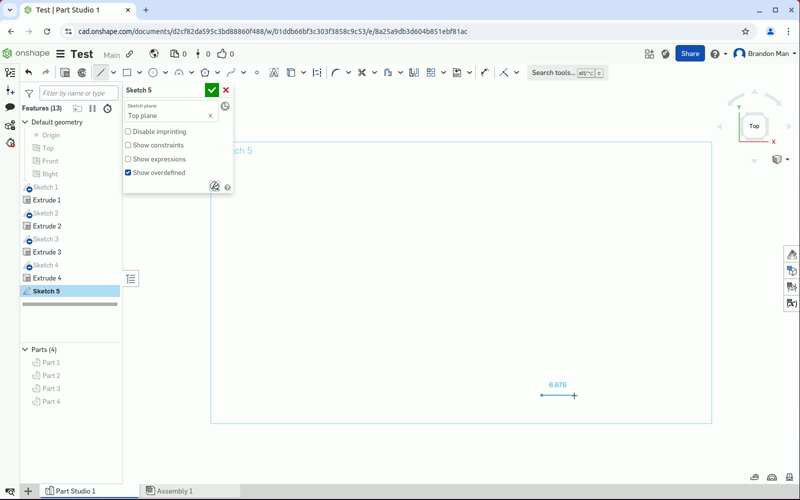
click(574, 395)
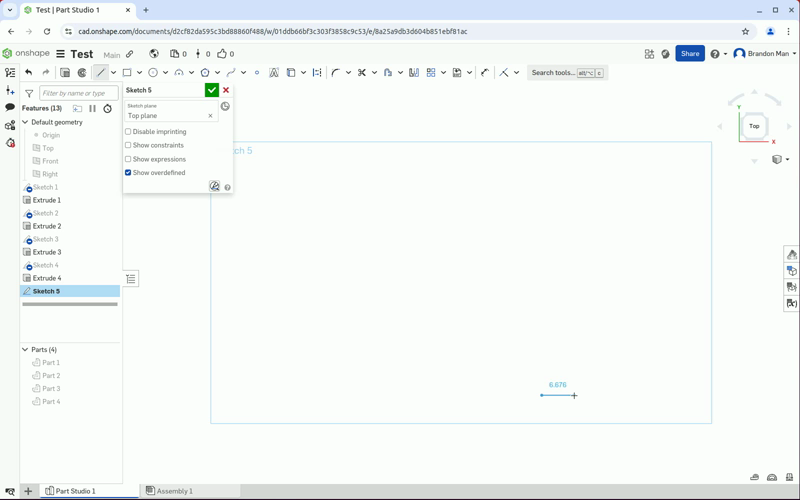
key_up(shift)
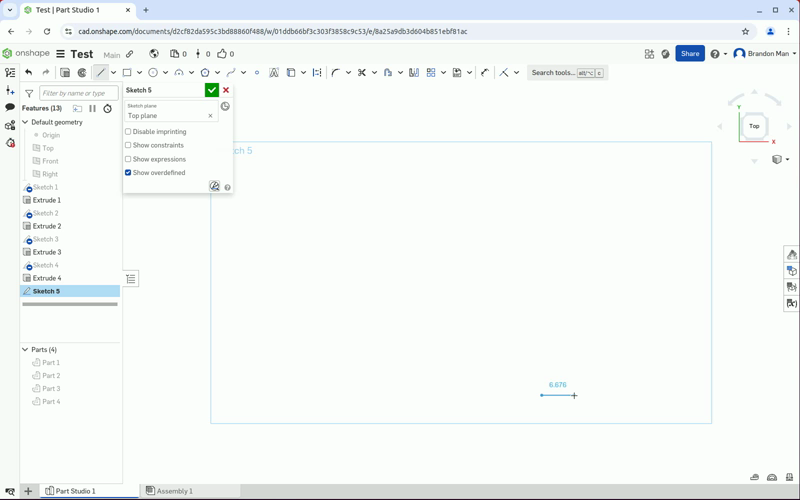
key_down(shift)
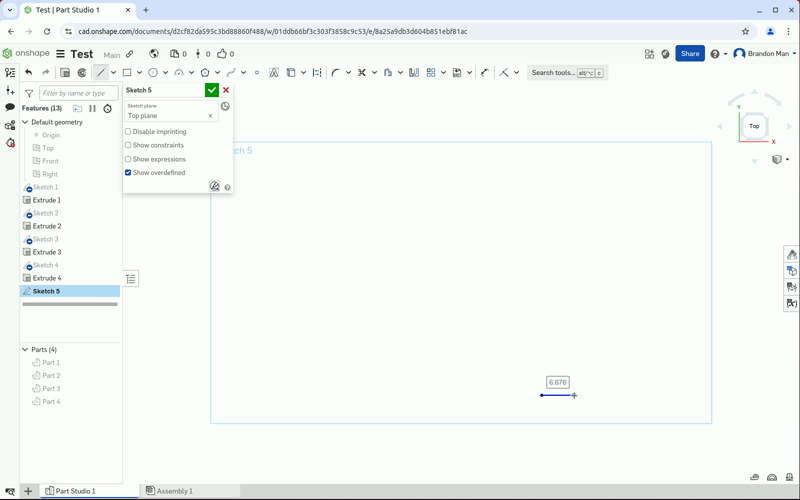
mouse_move(589, 395)
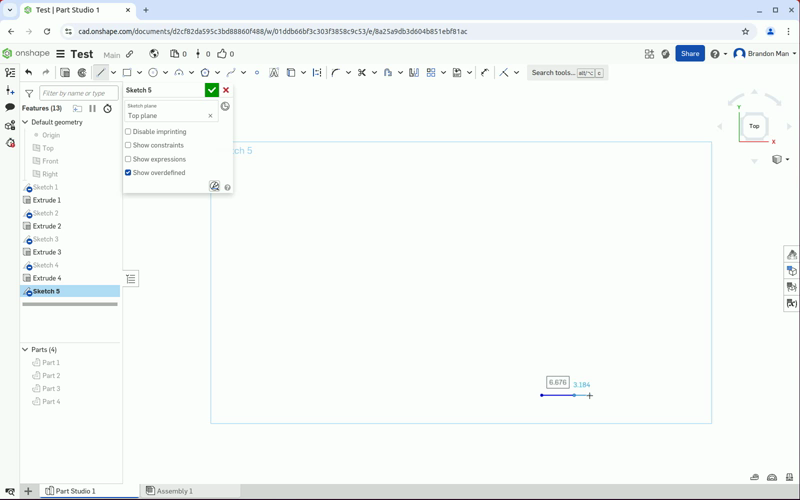
mouse_move(574, 363)
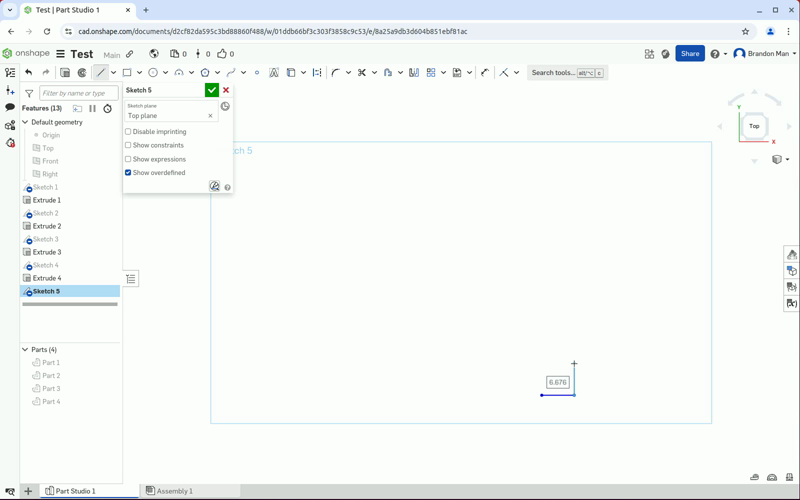
click(574, 363)
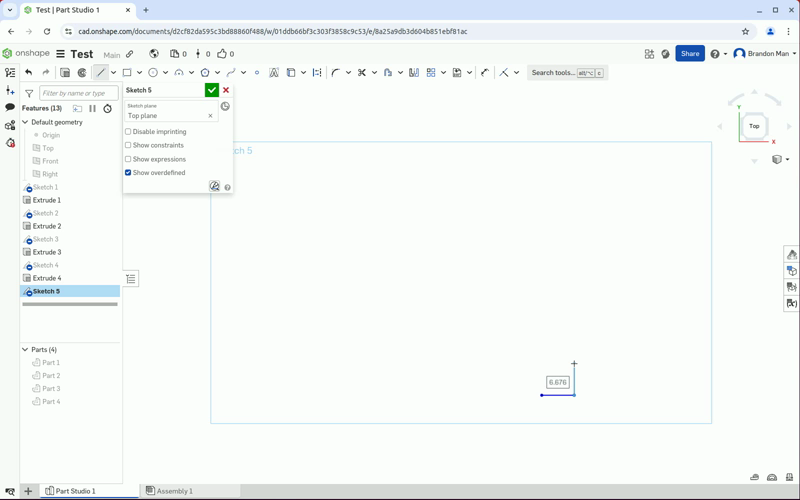
key_up(shift)
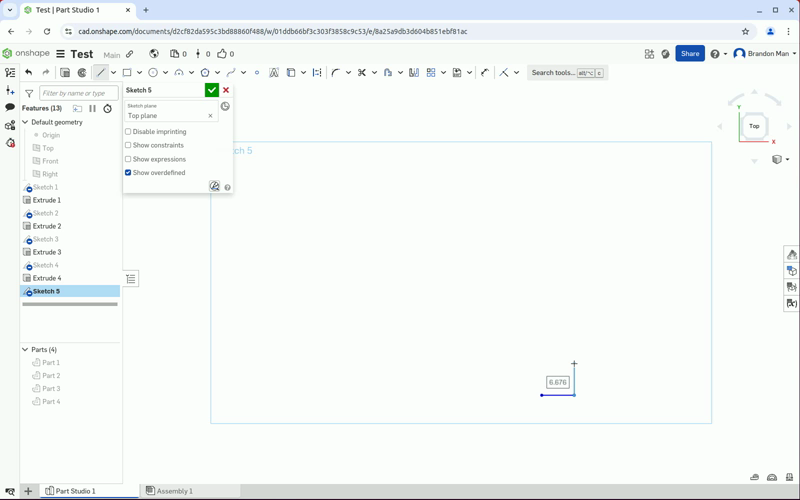
key_down(shift)
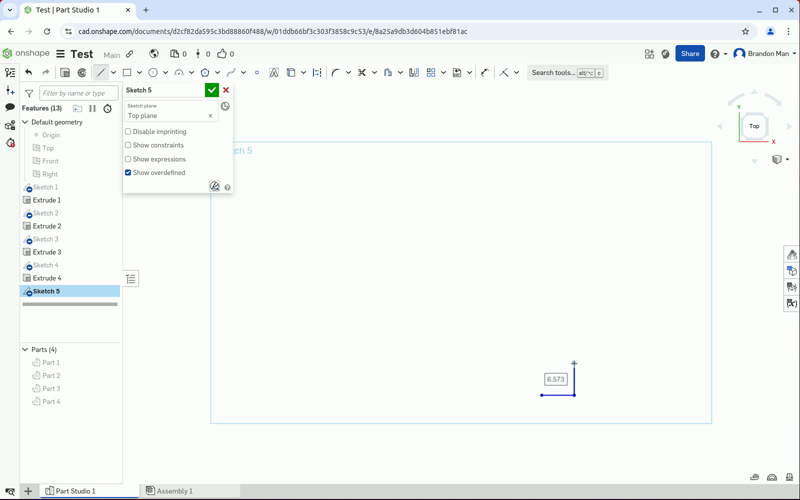
mouse_move(589, 363)
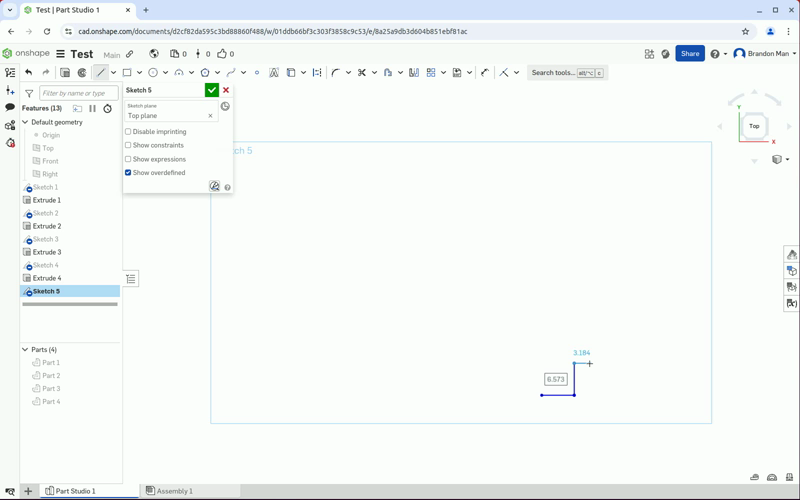
mouse_move(541, 363)
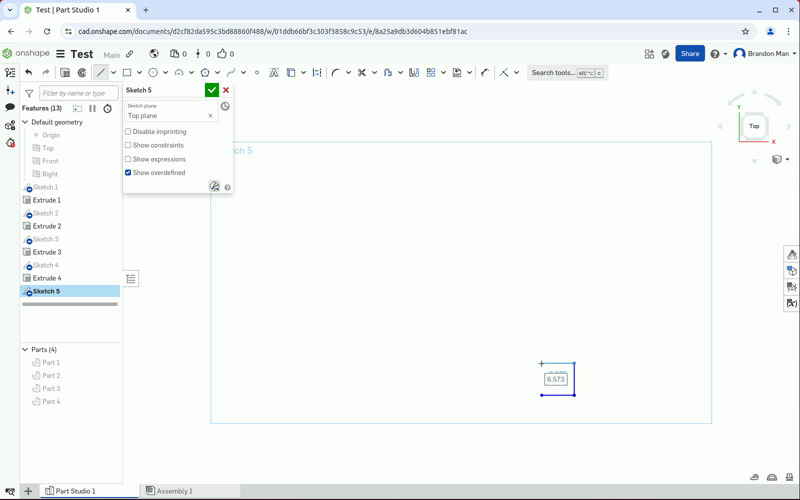
click(541, 363)
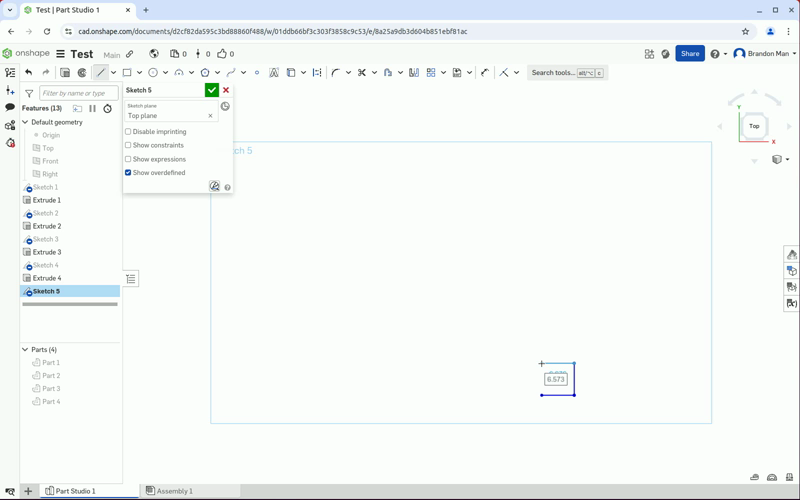
key_up(shift)
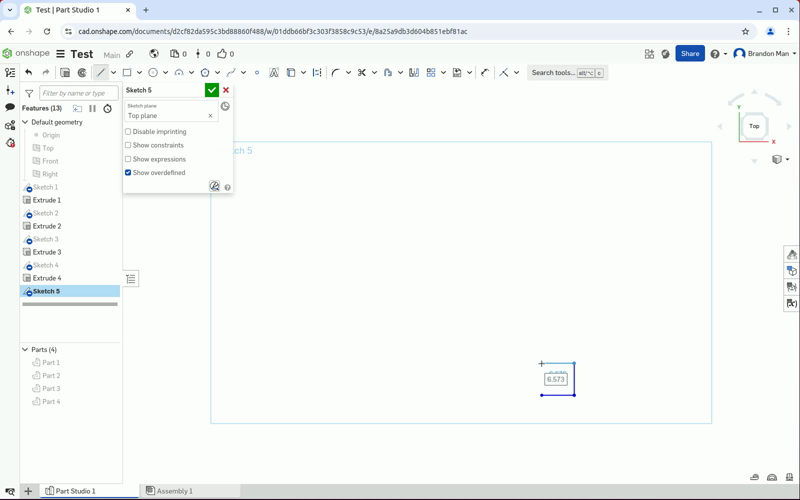
mouse_move(571, 363)
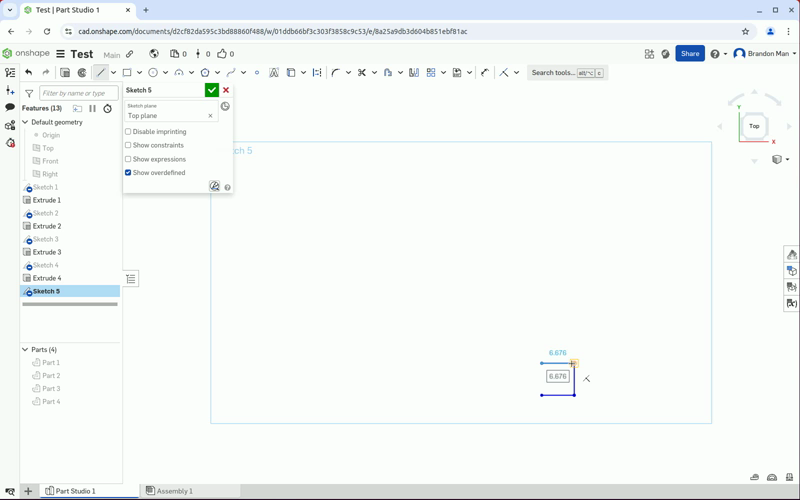
key_down(shift)
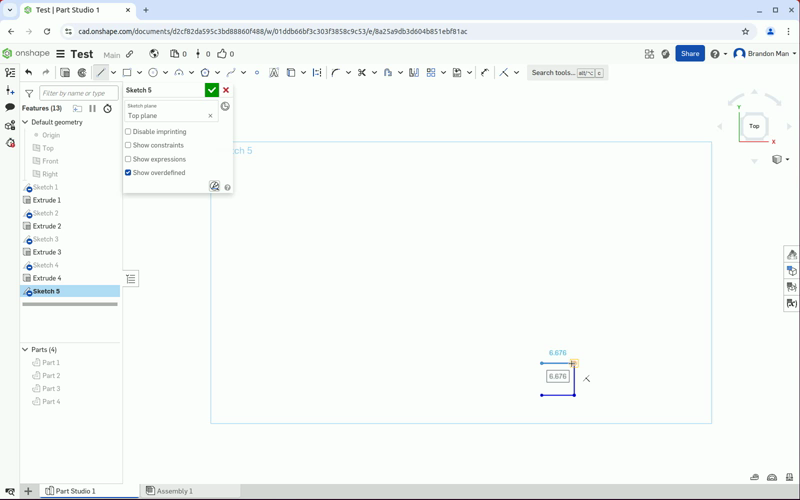
mouse_move(541, 395)
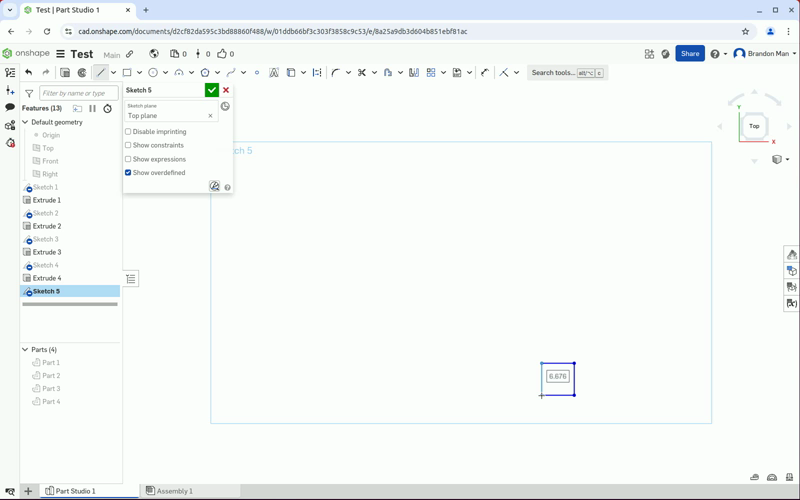
key_up(shift)
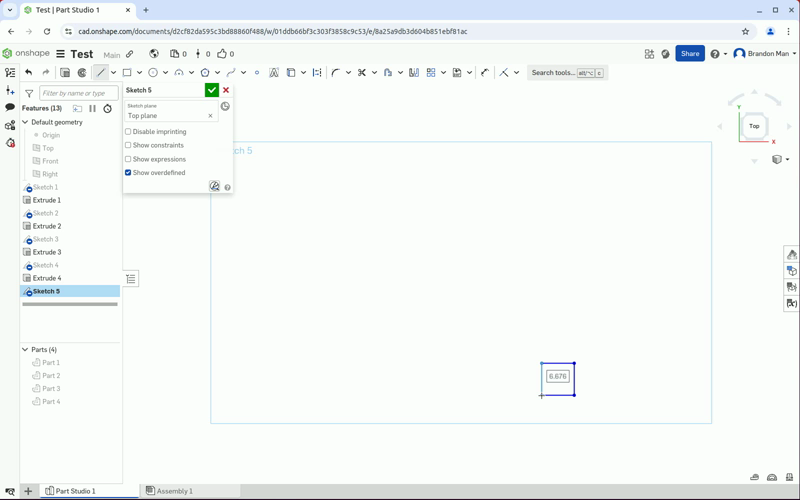
click(541, 395)
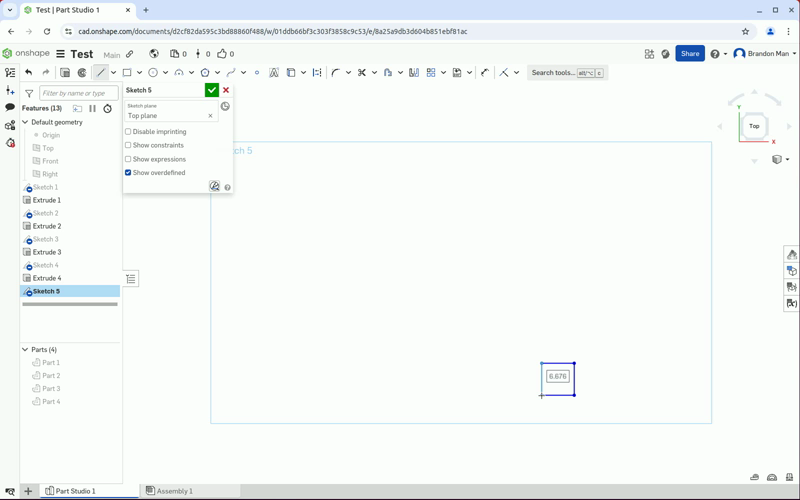
key(esc)
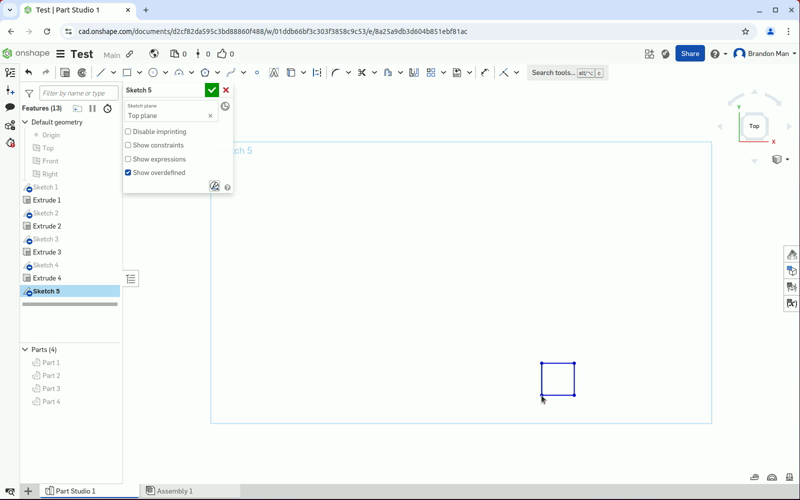
mouse_move(559, 386)
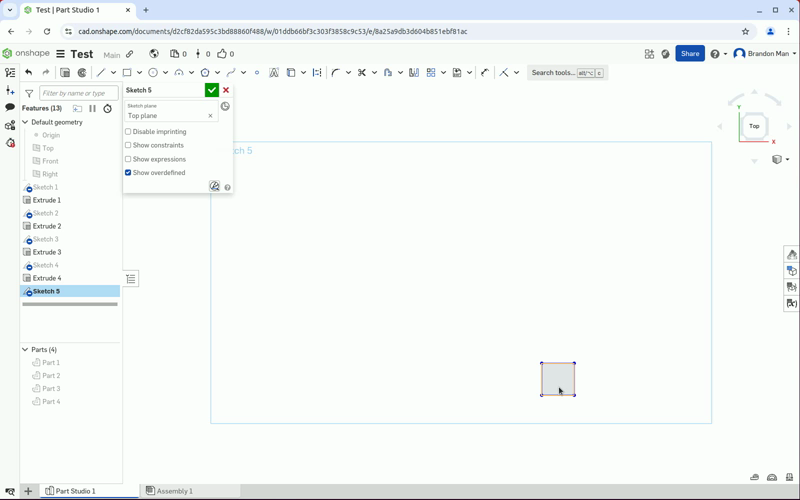
scroll(6)
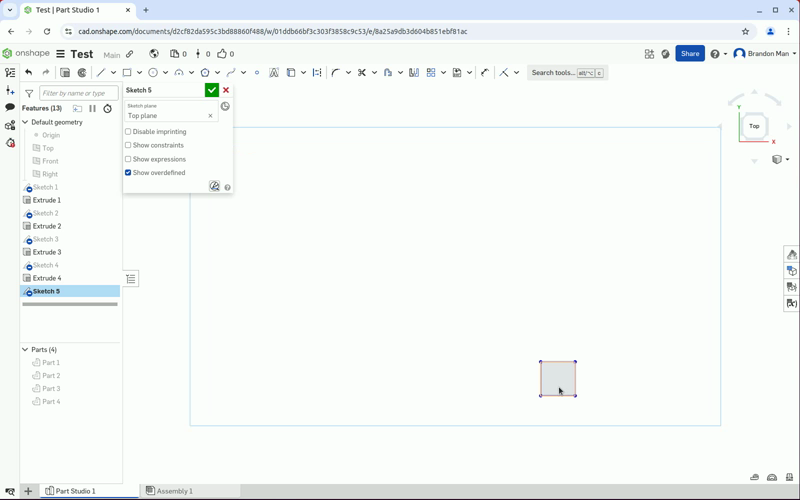
scroll(6)
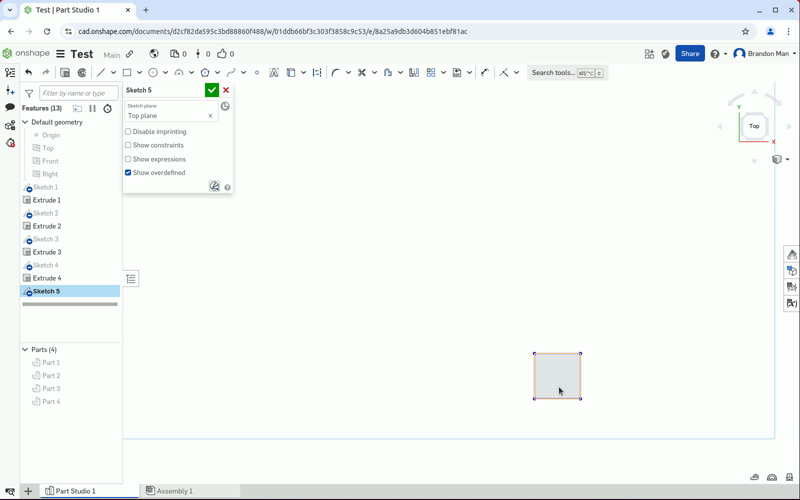
scroll(6)
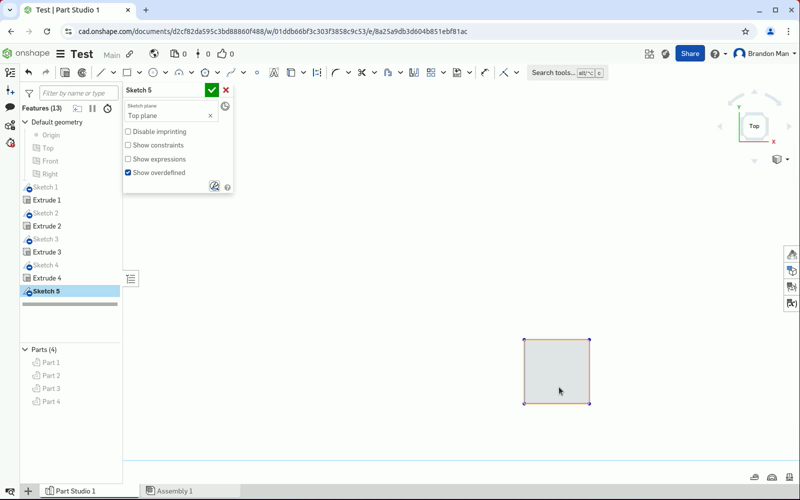
scroll(6)
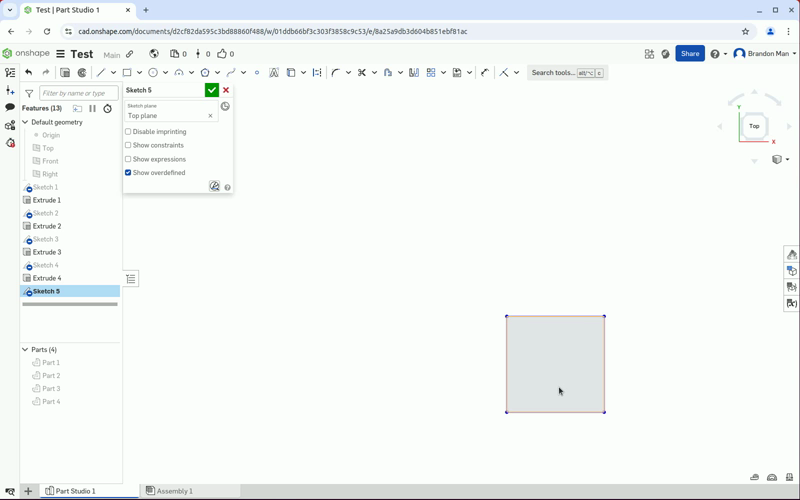
scroll(6)
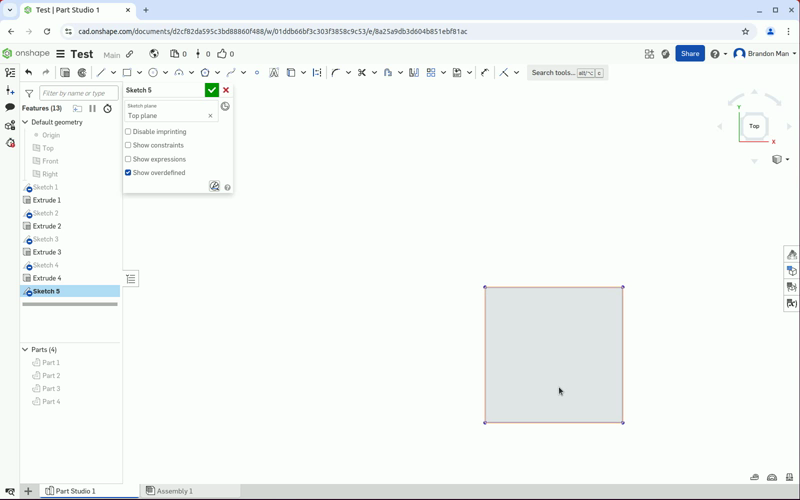
scroll(6)
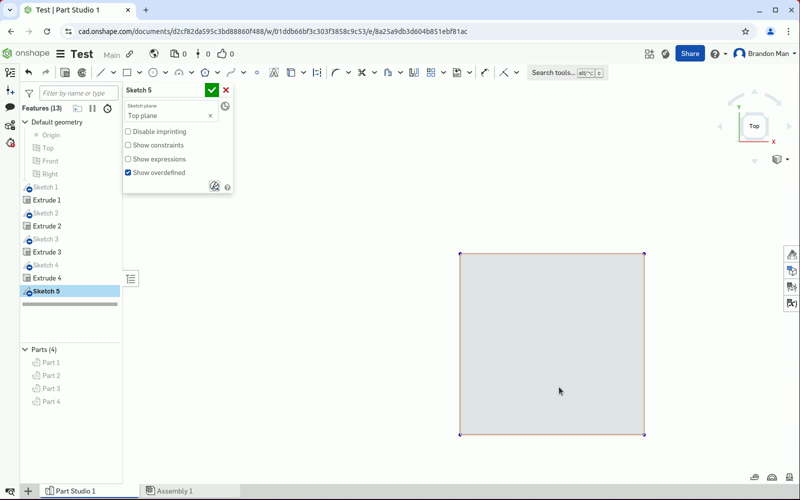
scroll(6)
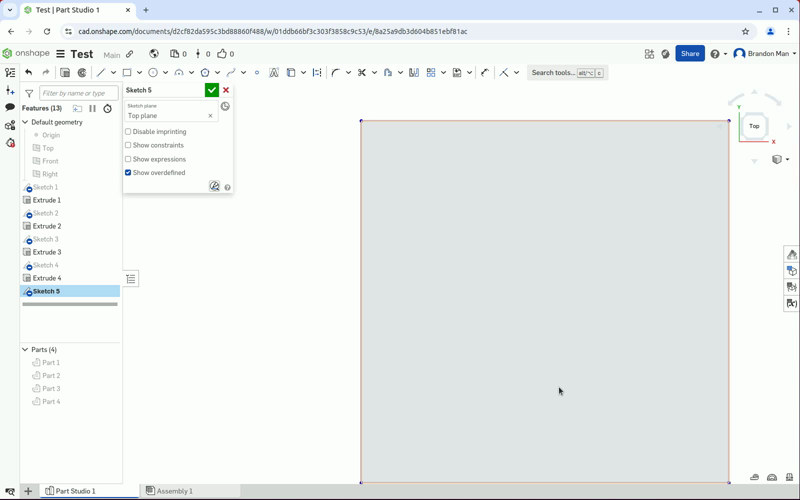
click(559, 386)
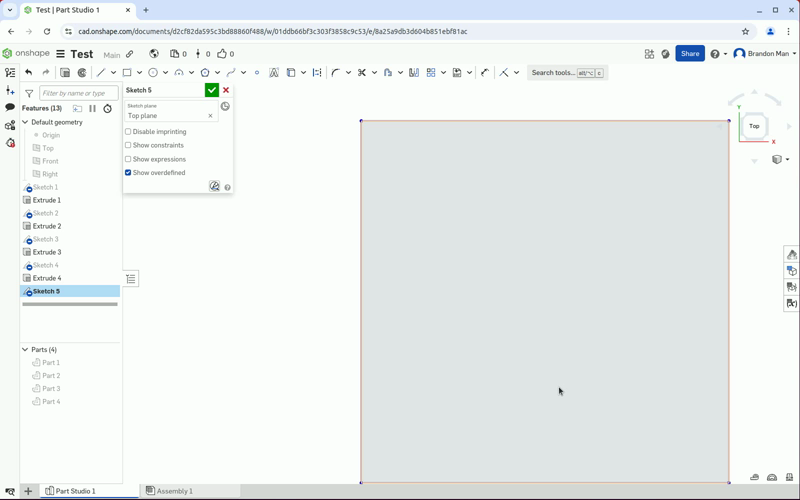
scroll(-6)
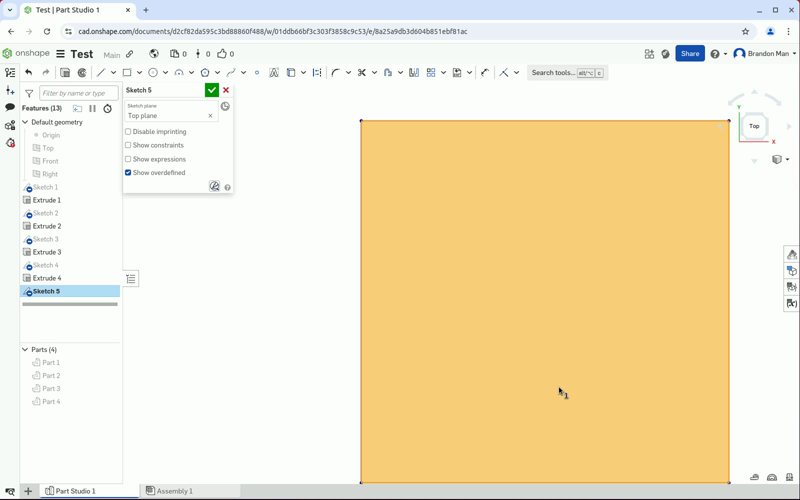
scroll(-6)
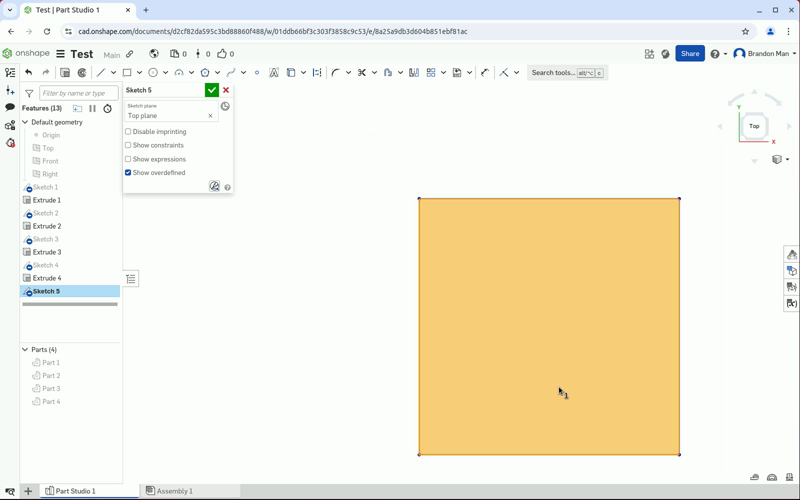
scroll(-6)
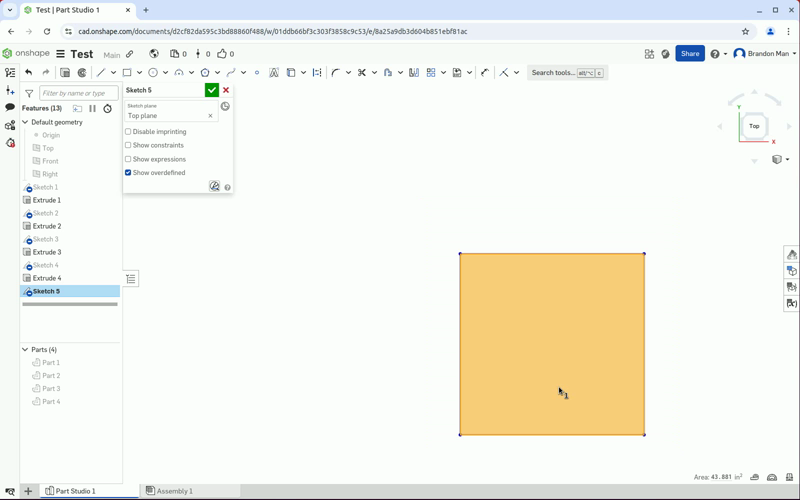
scroll(-6)
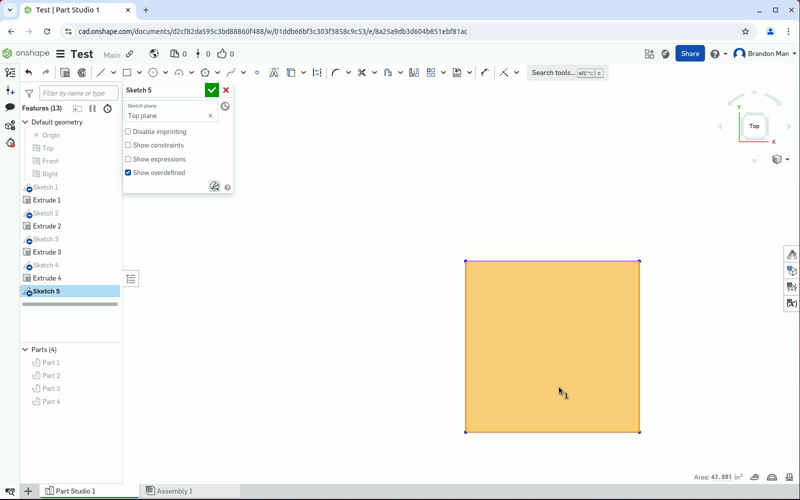
scroll(-6)
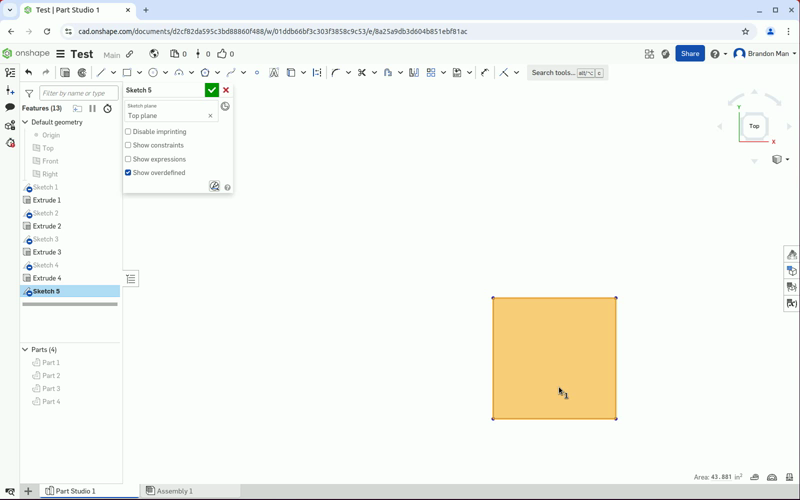
scroll(-6)
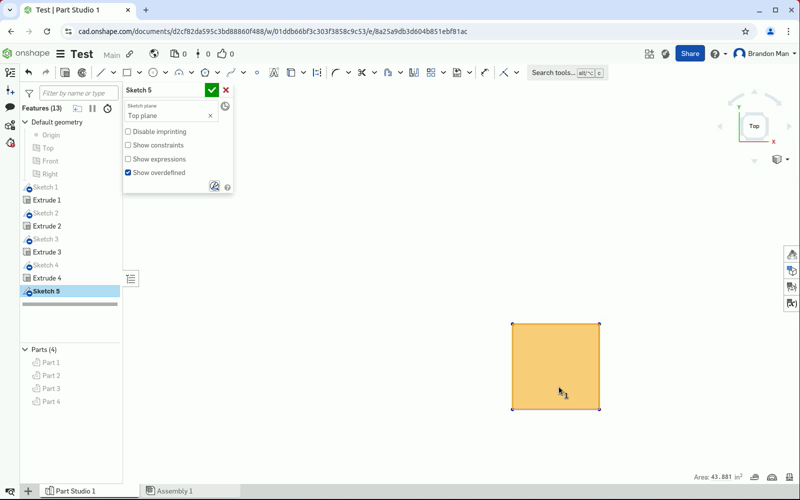
scroll(-6)
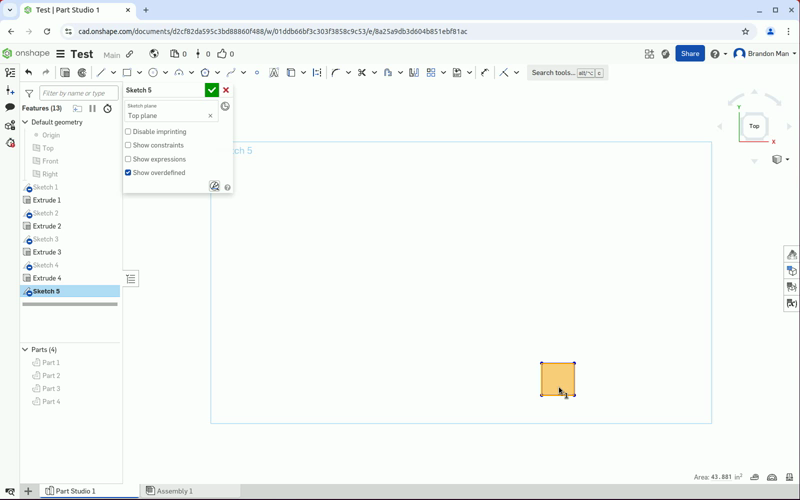
mouse_move(73, 352)
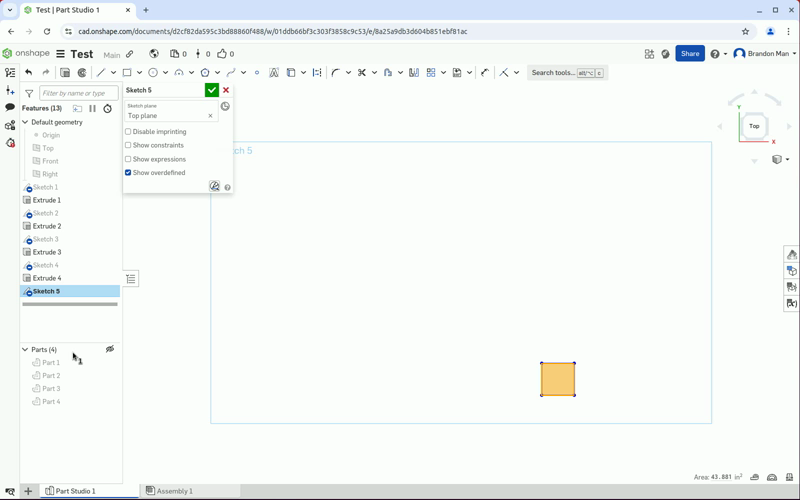
key(shift+y)
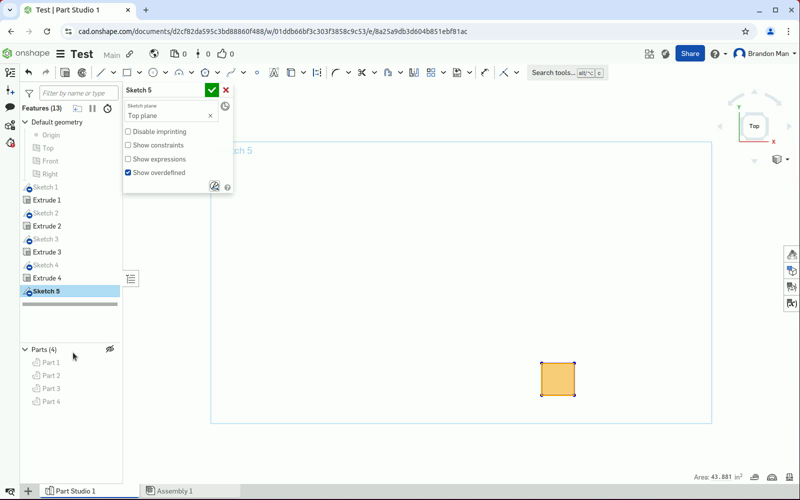
key(shift+e)
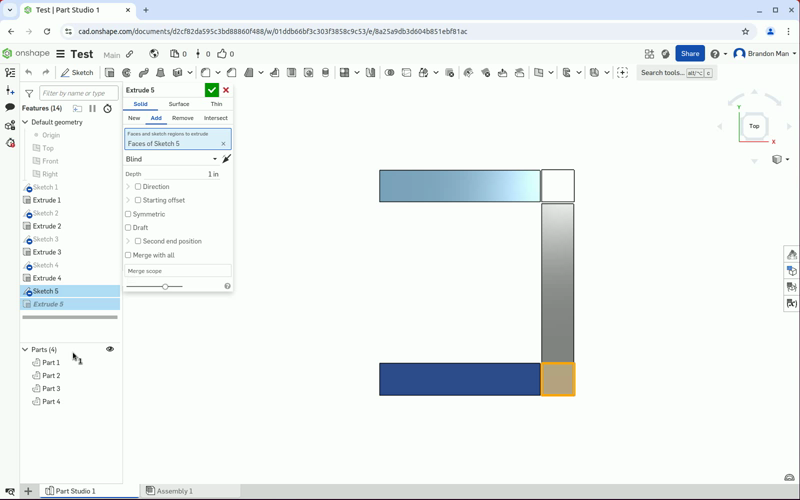
mouse_move(143, 106)
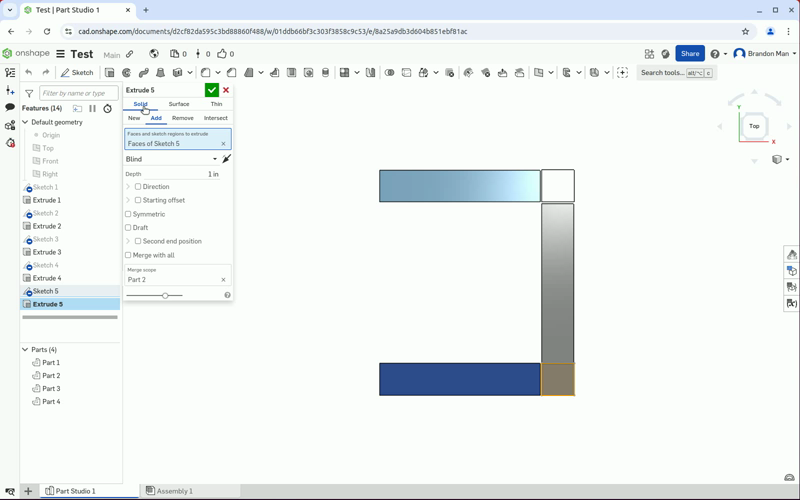
click(143, 106)
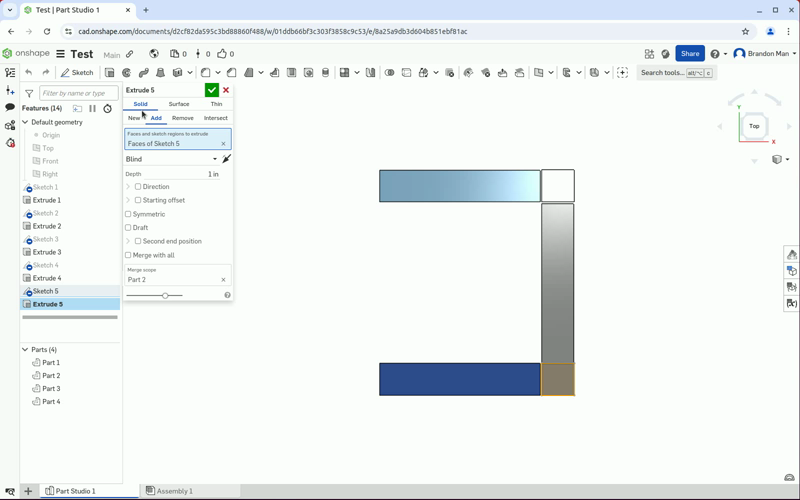
mouse_move(137, 120)
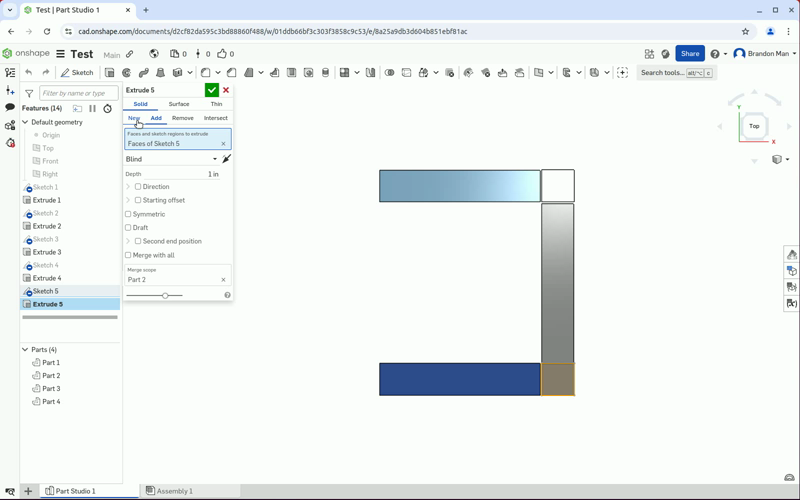
click(137, 120)
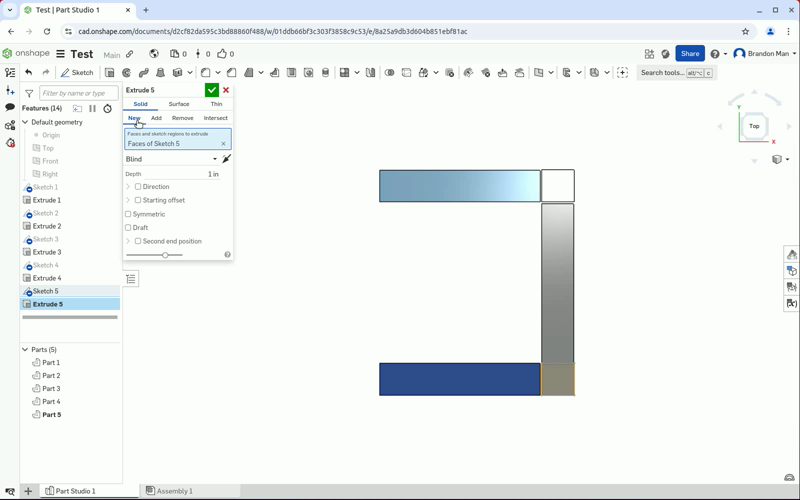
key(tab, 4)
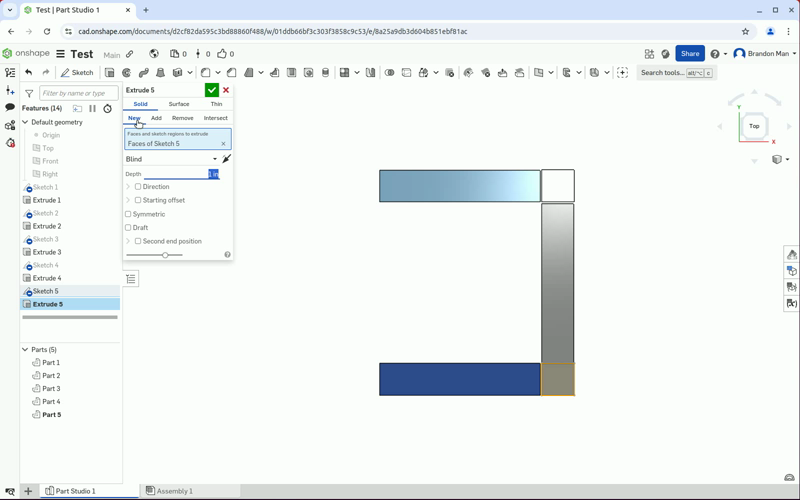
text(1.685)
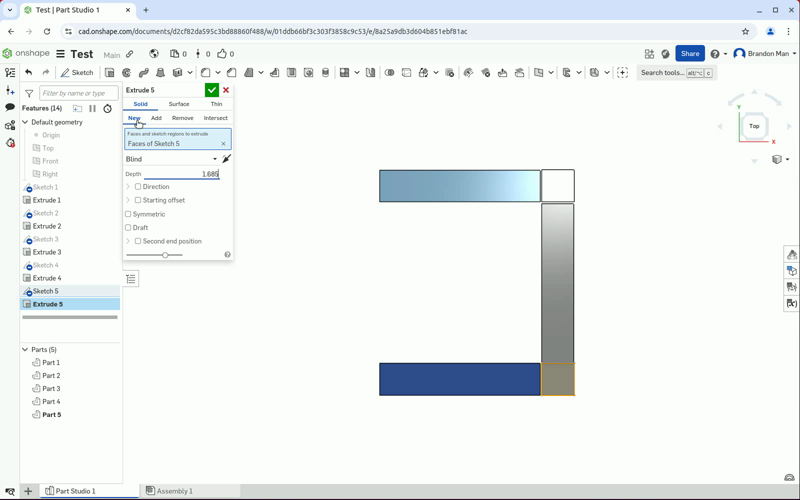
key(enter)
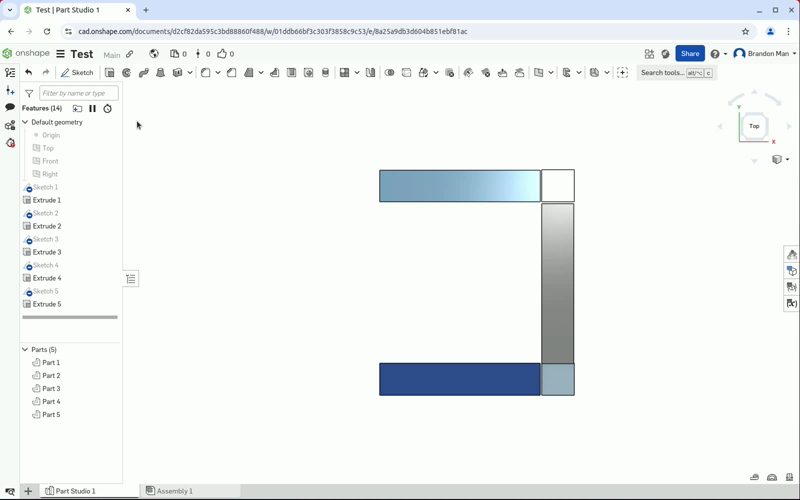
key(shift+h)
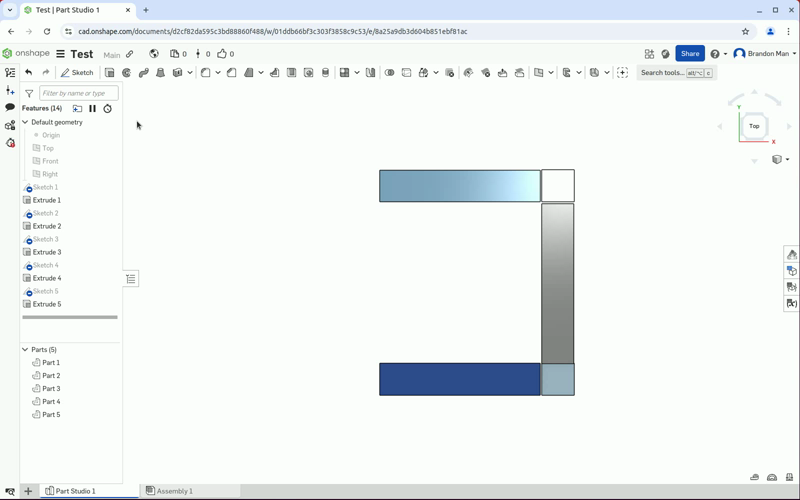
key(shift+h)
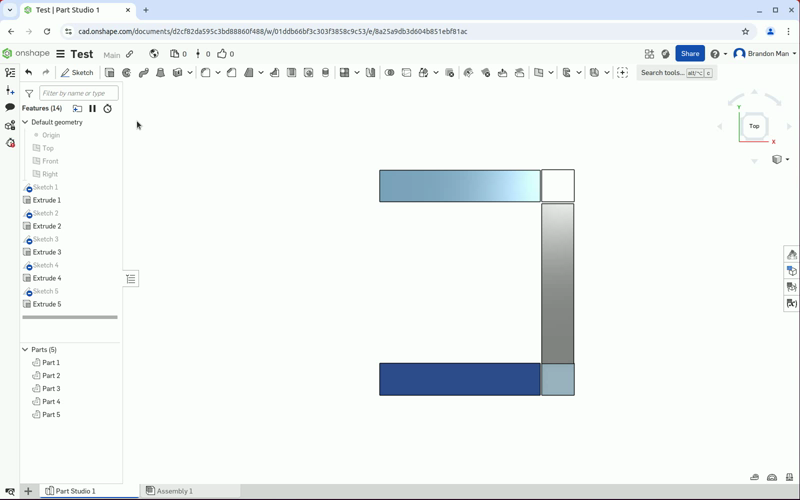
mouse_move(73, 189)
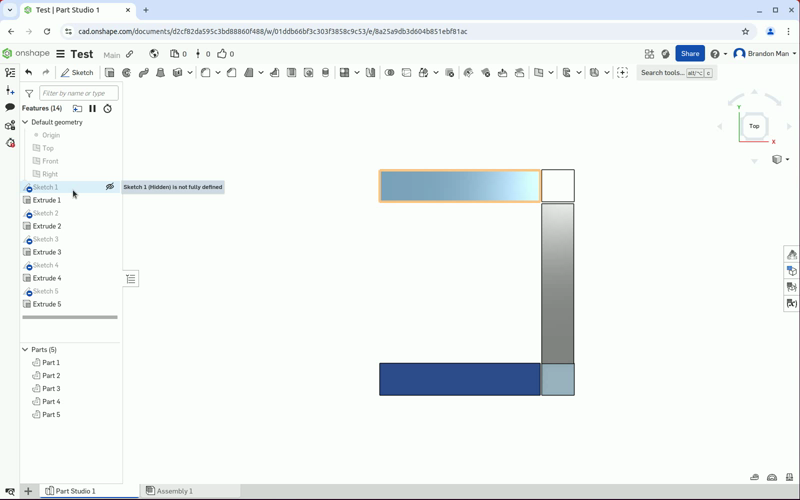
click(73, 189)
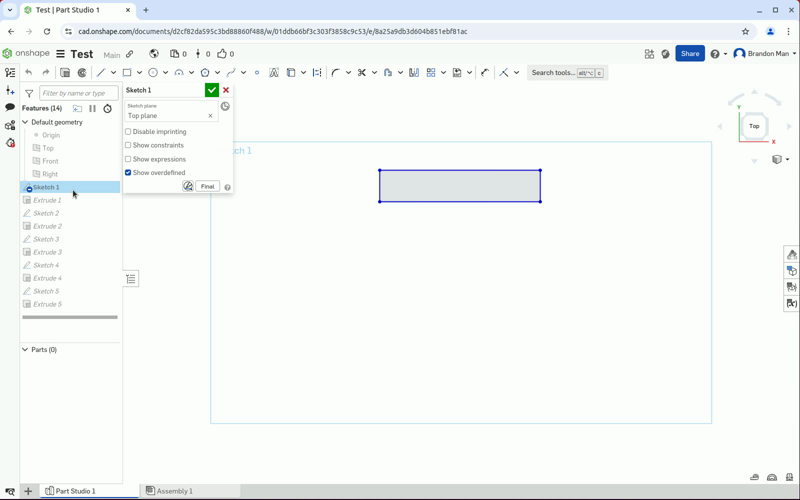
mouse_move(229, 92)
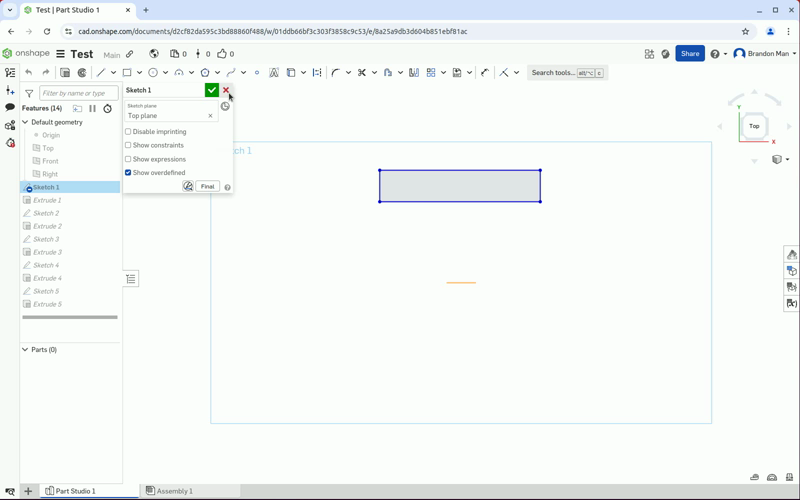
click(229, 92)
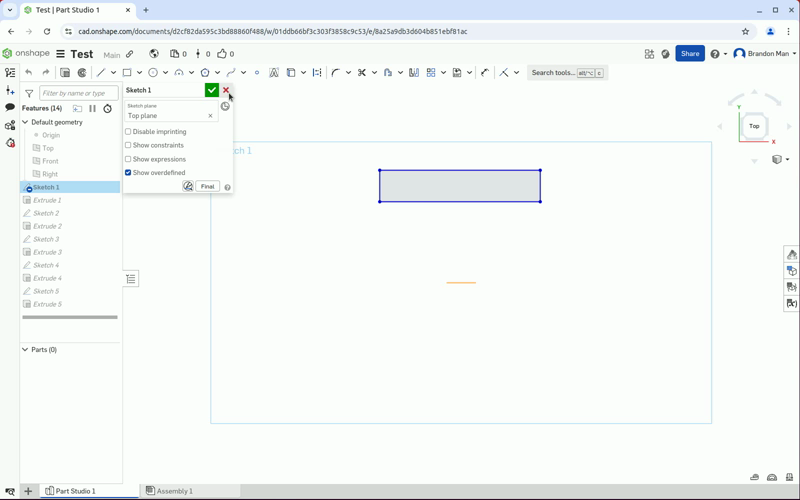
key(shift+s)
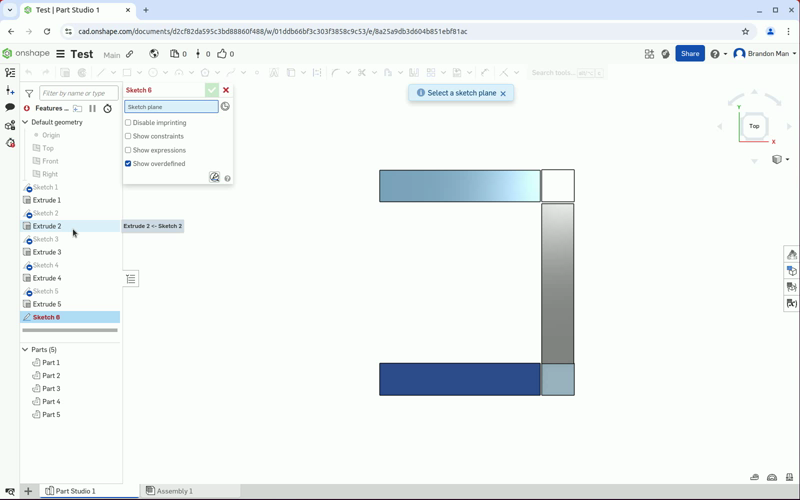
scroll(3)
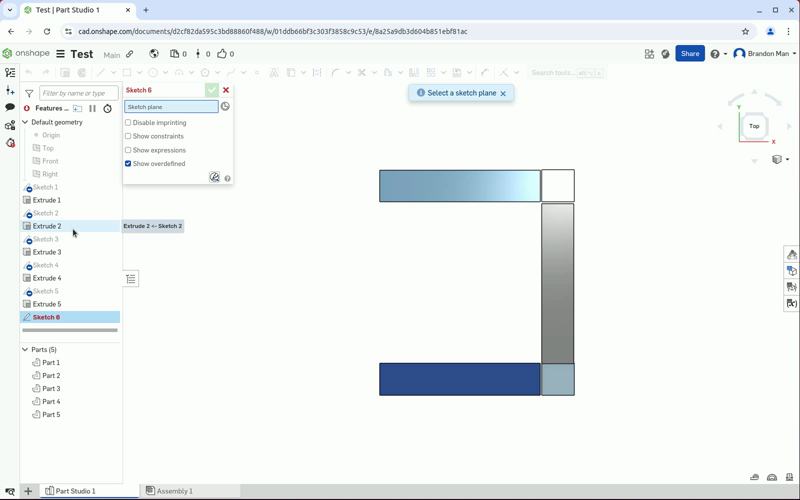
mouse_move(73, 150)
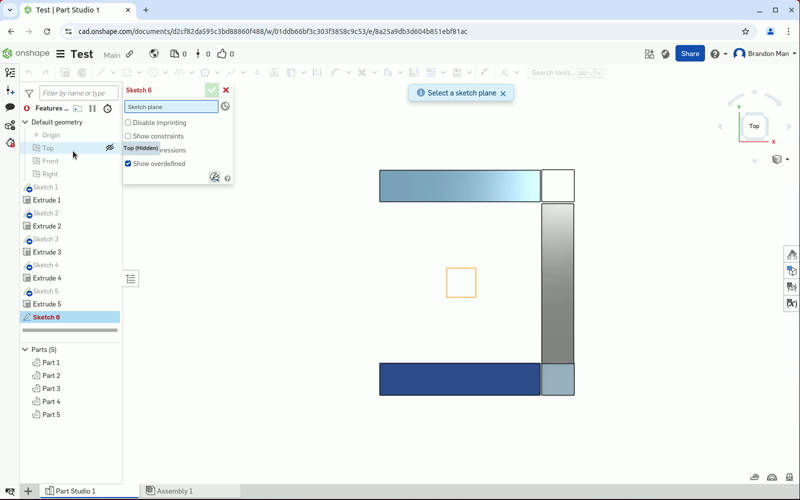
click(73, 150)
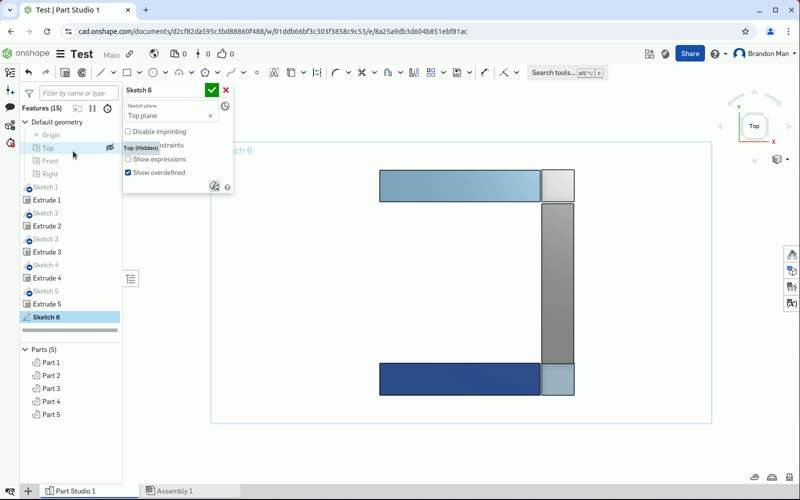
mouse_move(73, 352)
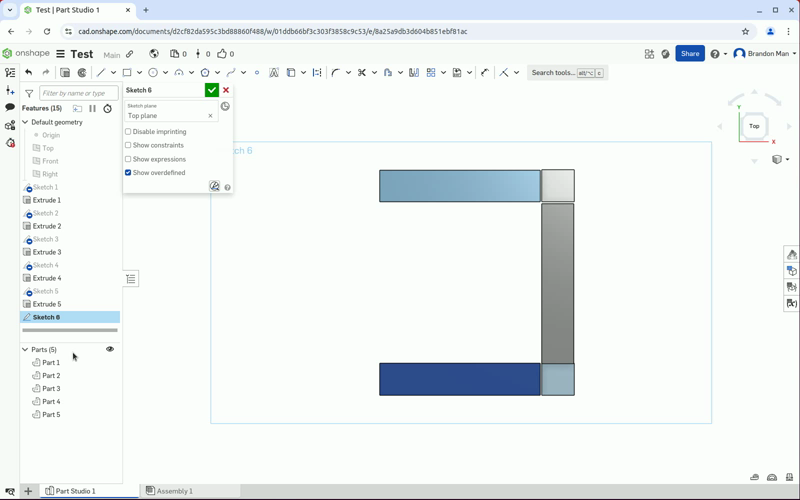
key(y)
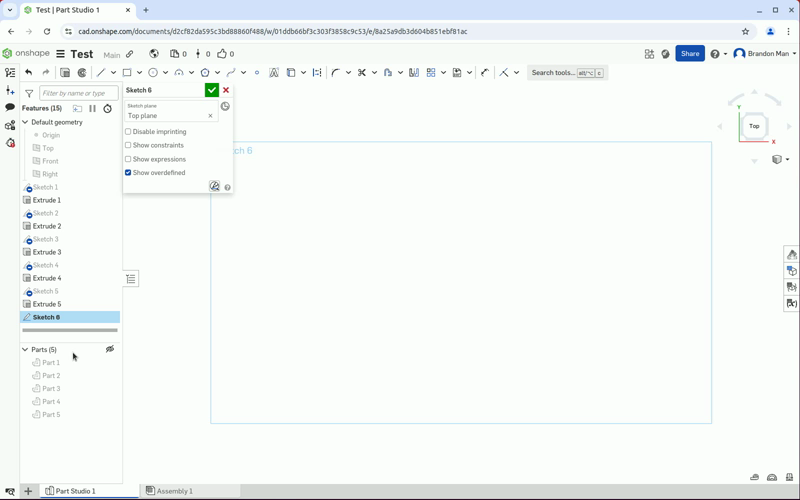
key(l)
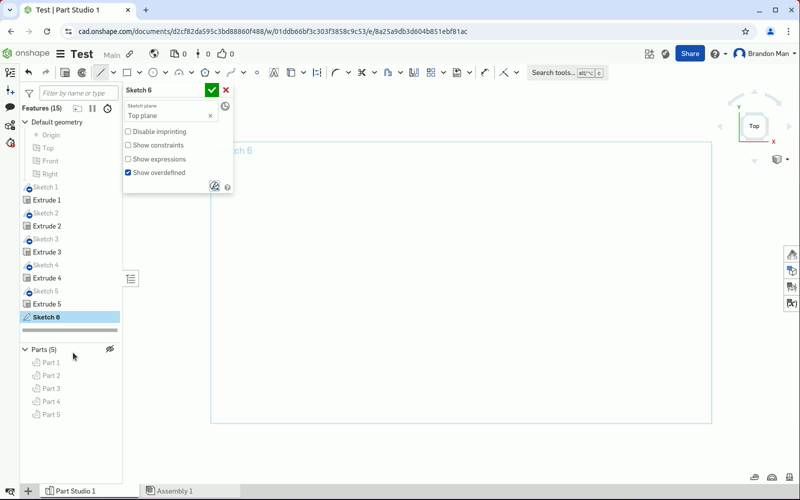
key_down(shift)
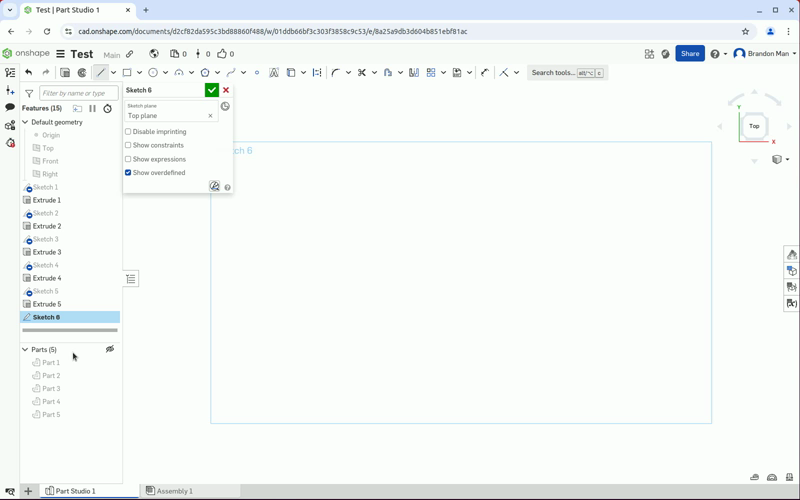
mouse_move(379, 201)
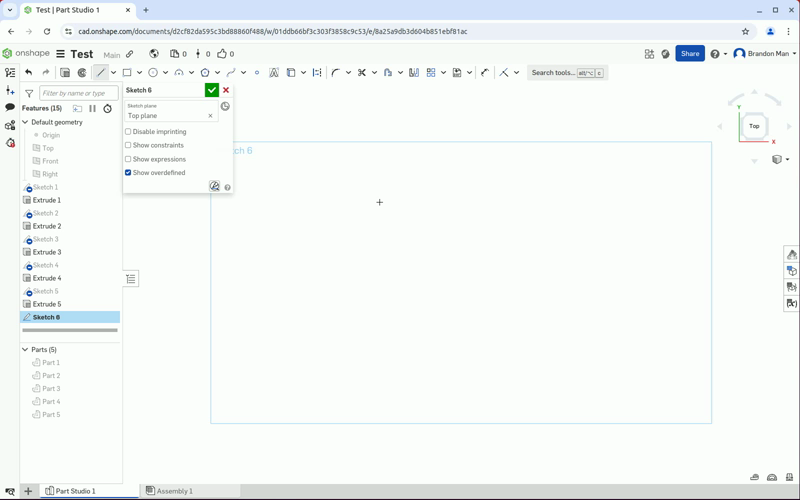
click(379, 201)
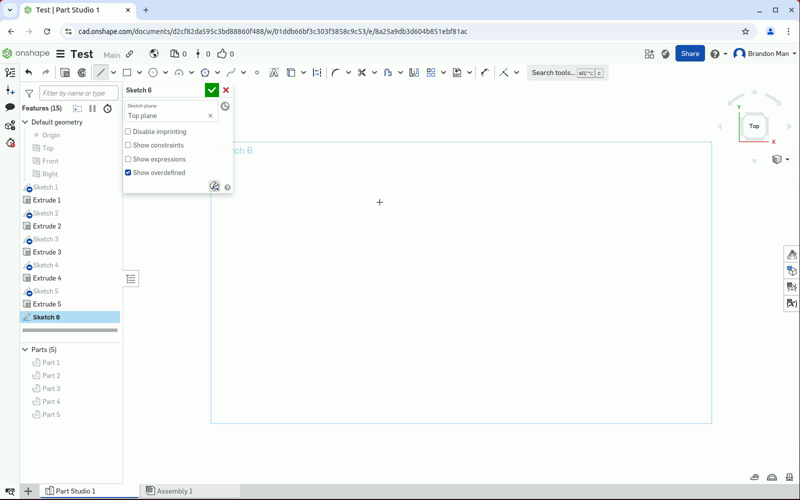
key_up(shift)
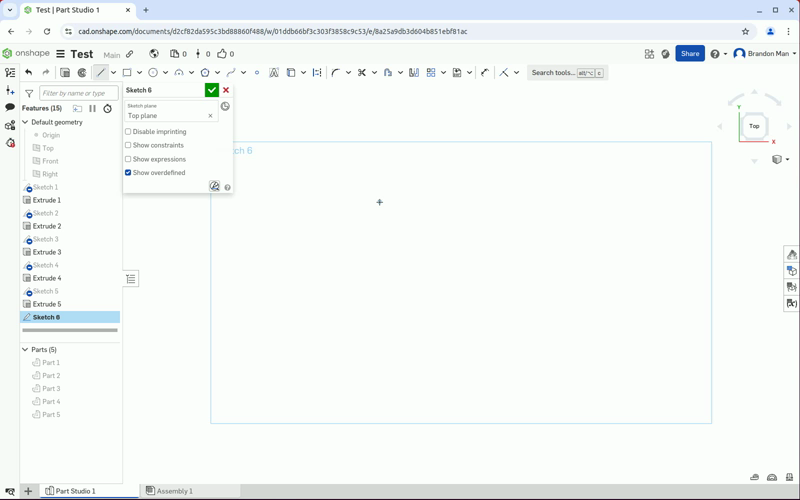
key_down(shift)
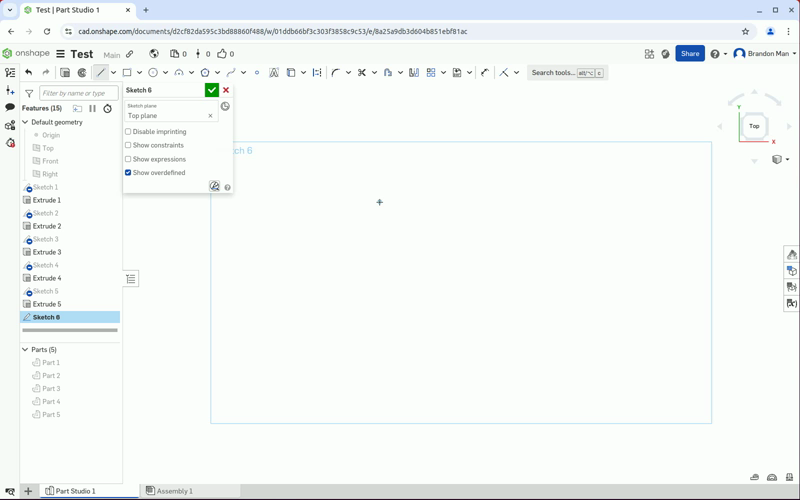
mouse_move(540, 201)
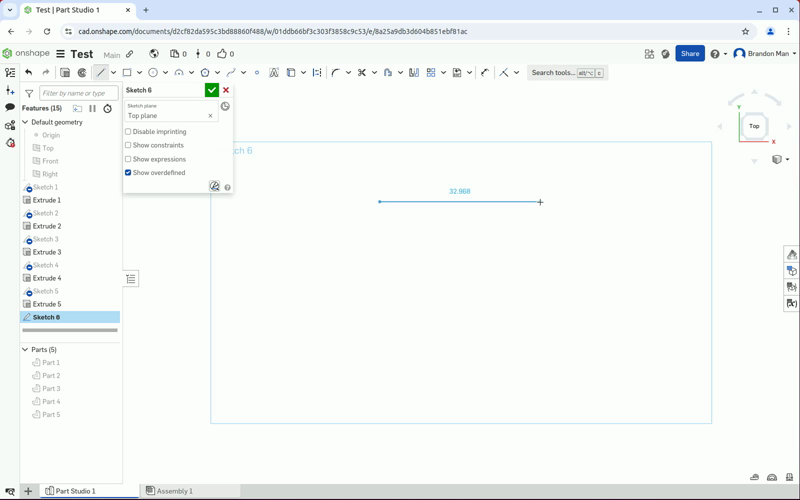
click(540, 201)
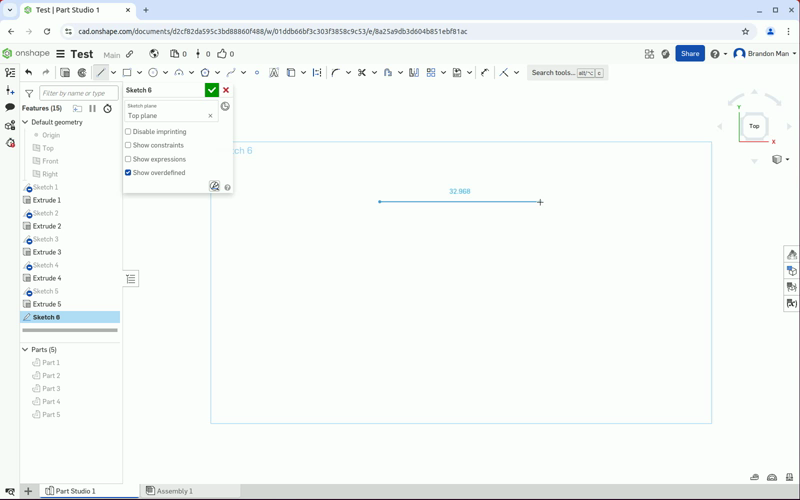
key_up(shift)
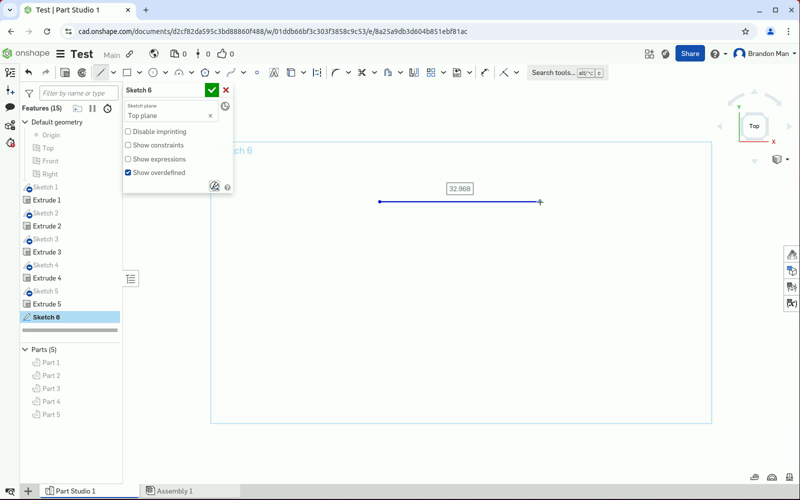
key_down(shift)
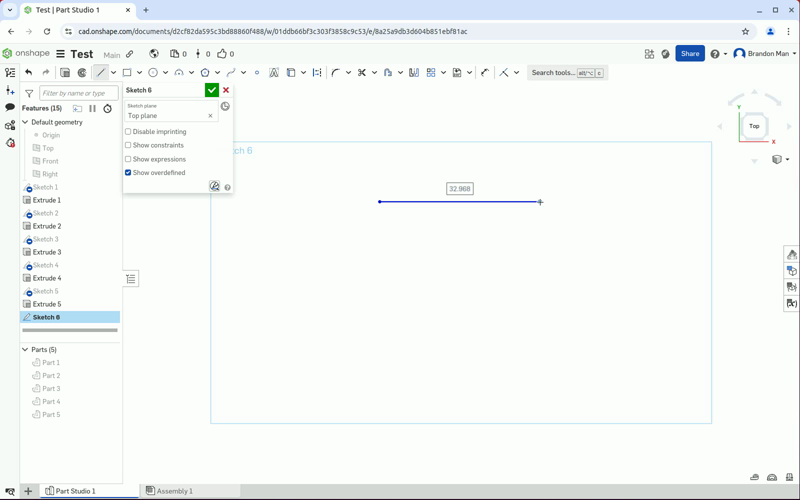
mouse_move(570, 201)
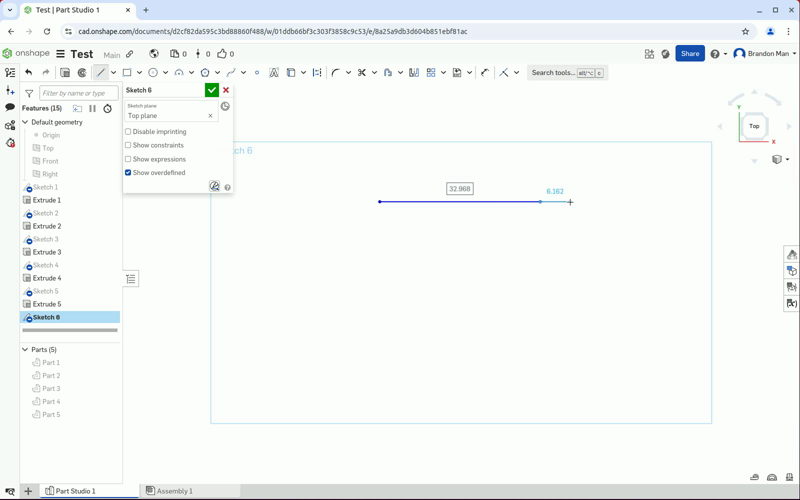
mouse_move(540, 170)
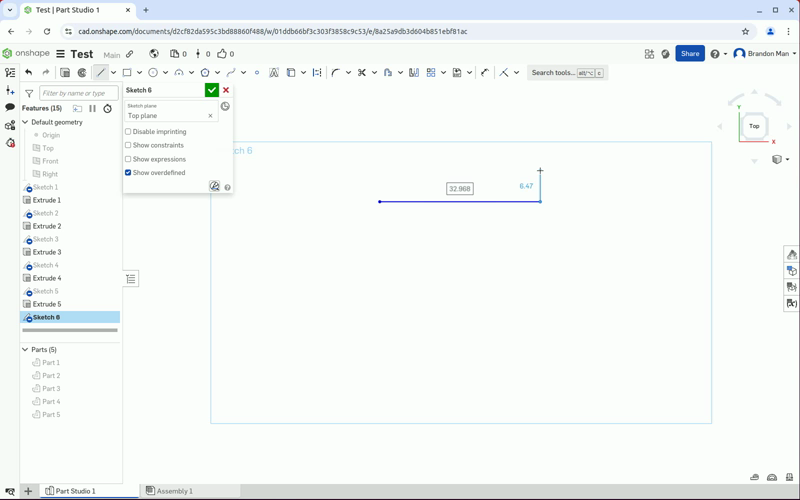
click(540, 170)
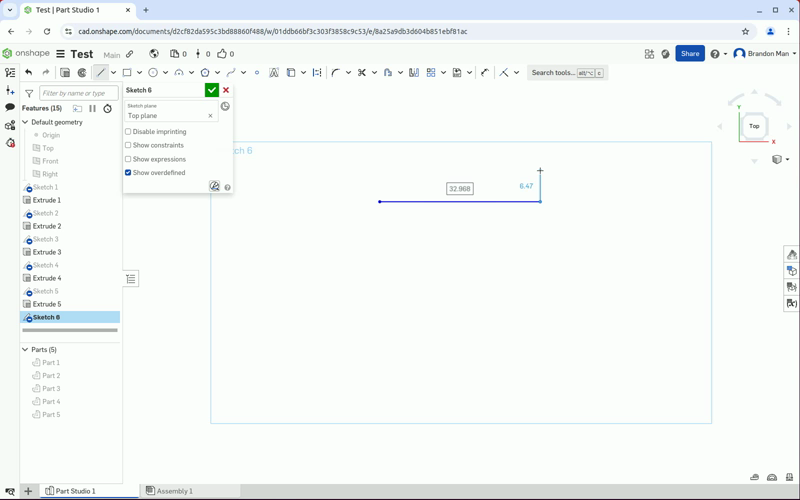
key_up(shift)
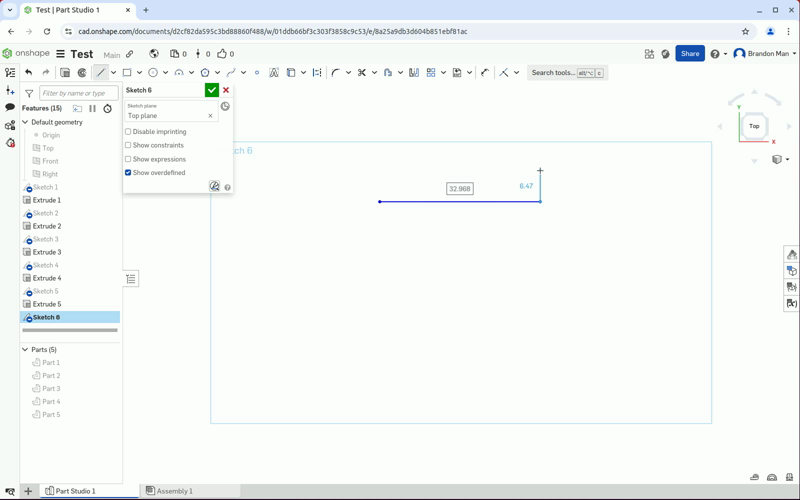
key_down(shift)
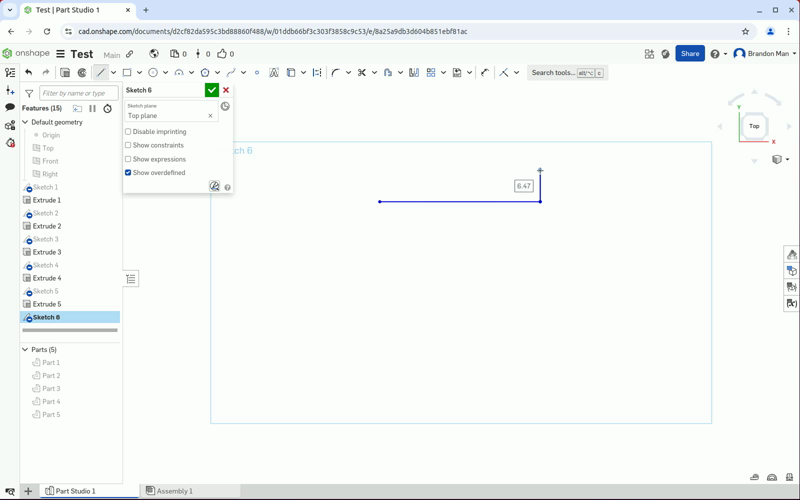
mouse_move(379, 170)
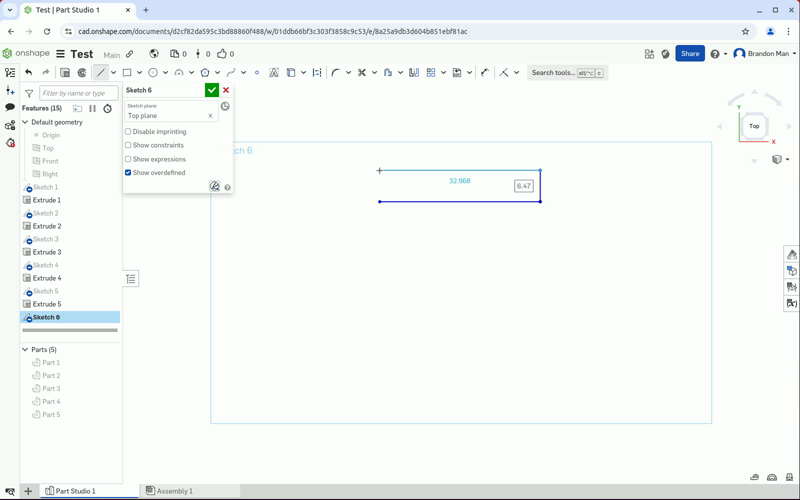
click(379, 170)
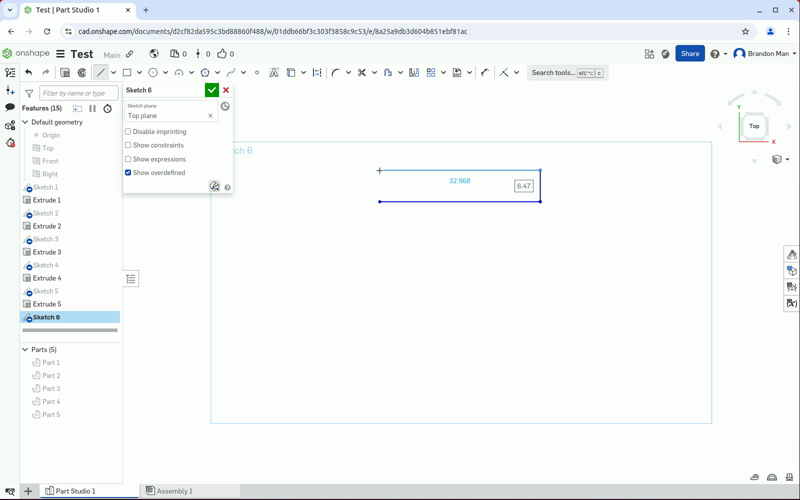
key_up(shift)
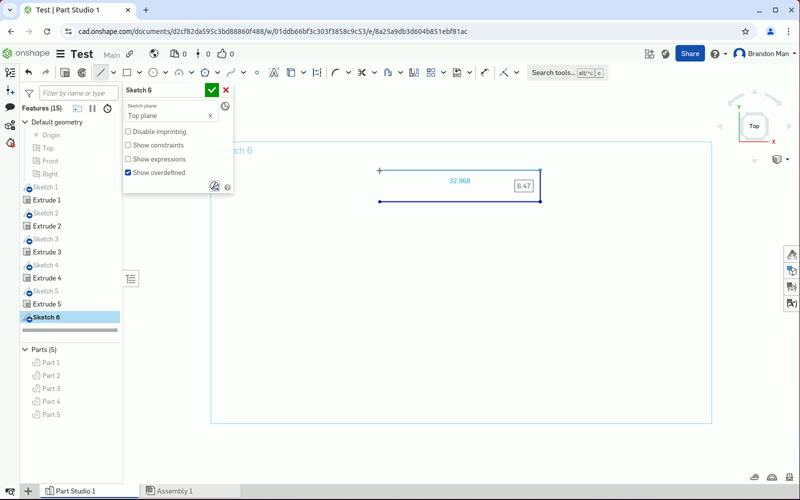
mouse_move(409, 170)
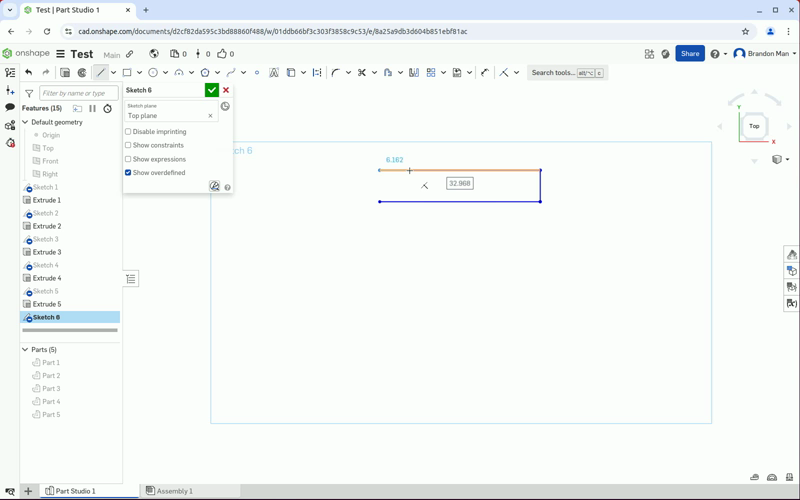
key_down(shift)
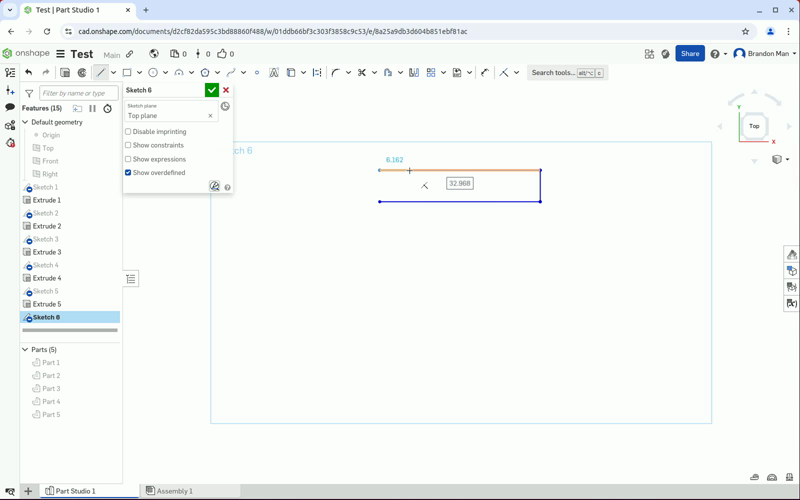
mouse_move(379, 201)
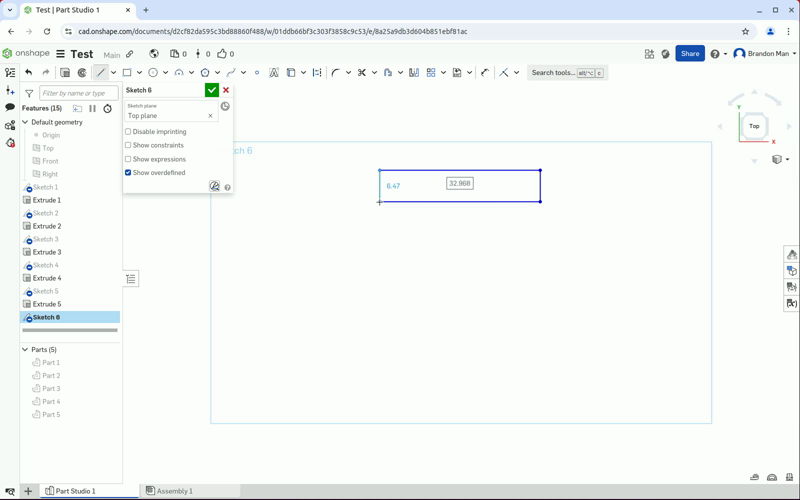
key_up(shift)
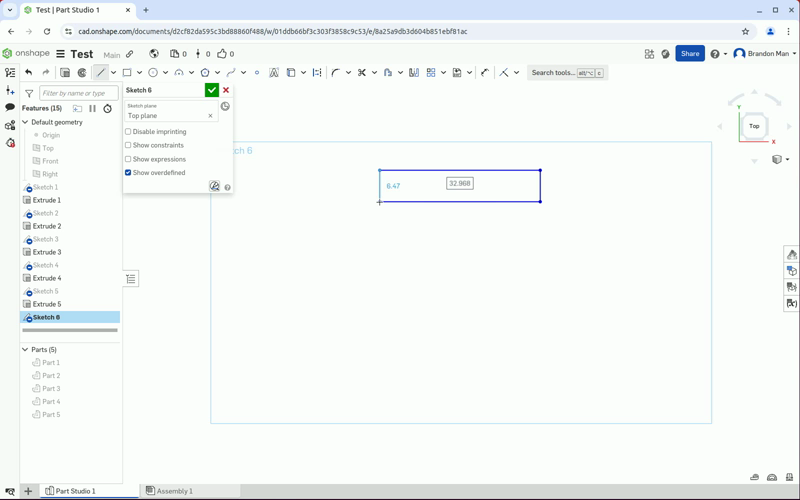
click(379, 201)
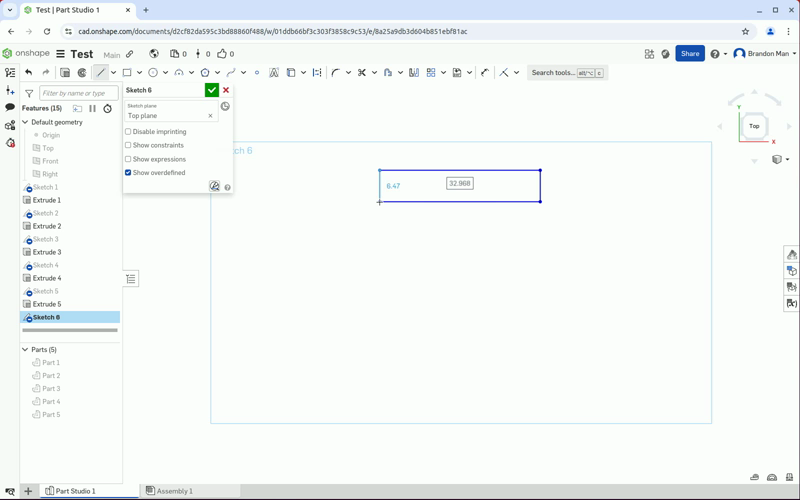
key(esc)
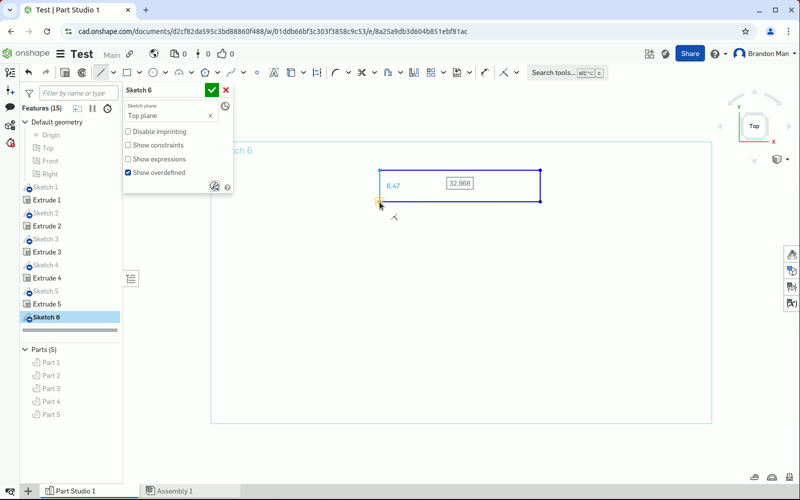
mouse_move(439, 198)
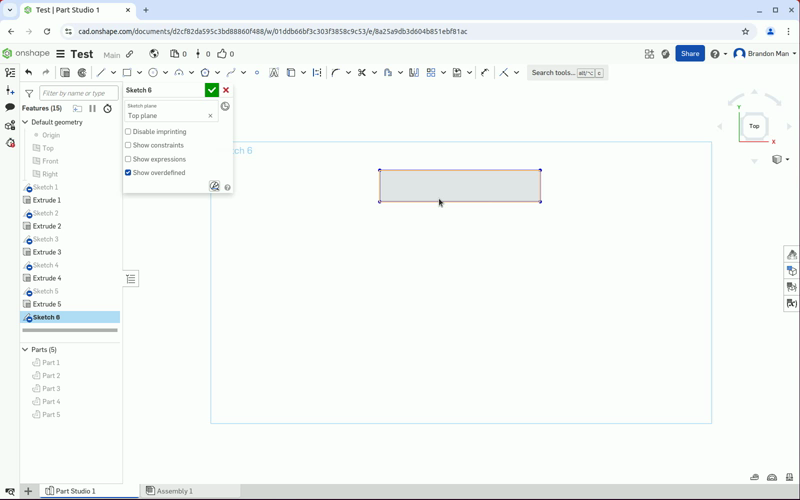
click(439, 198)
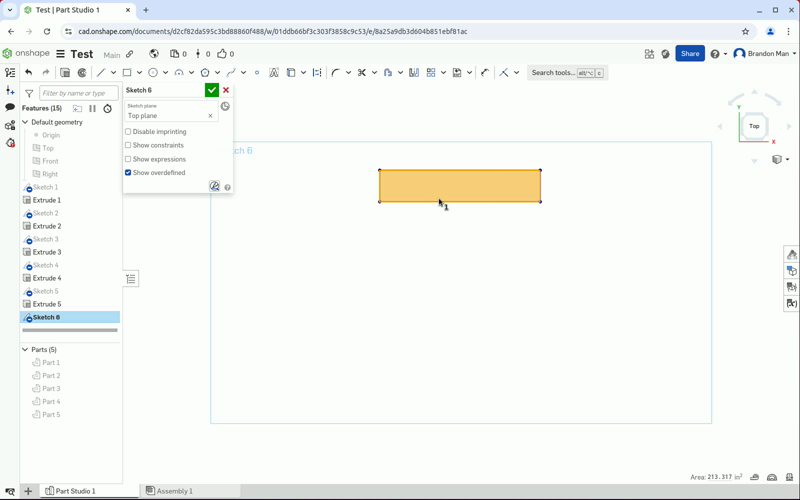
mouse_move(73, 352)
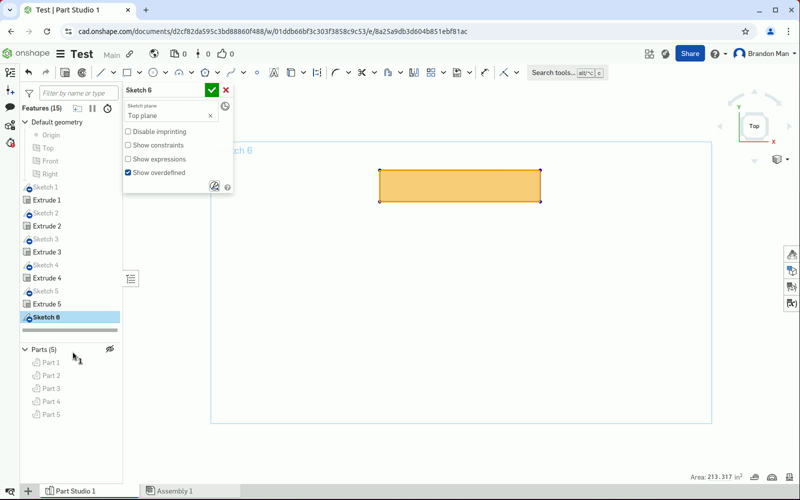
key(shift+y)
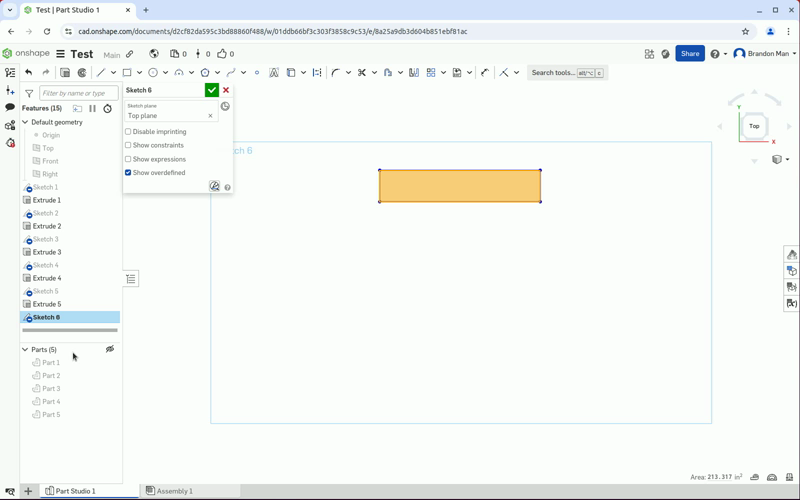
key(shift+e)
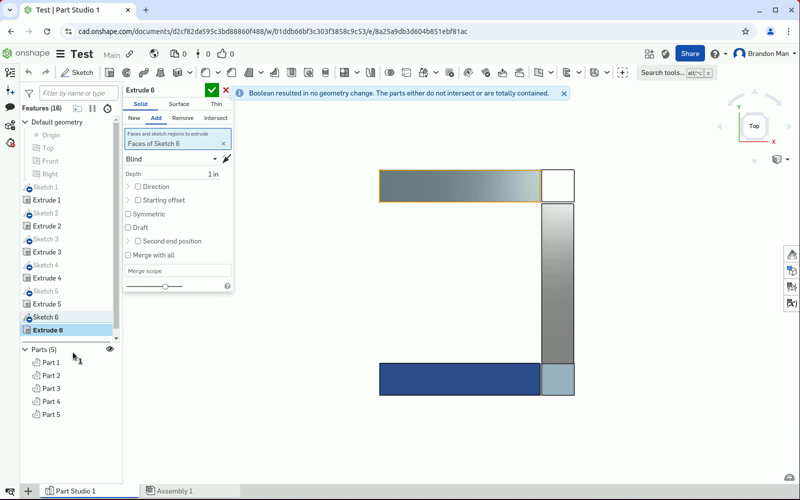
mouse_move(143, 106)
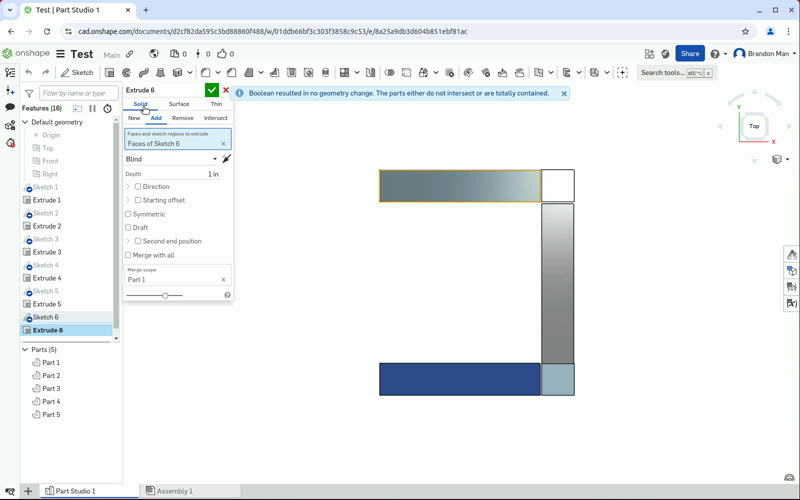
click(143, 106)
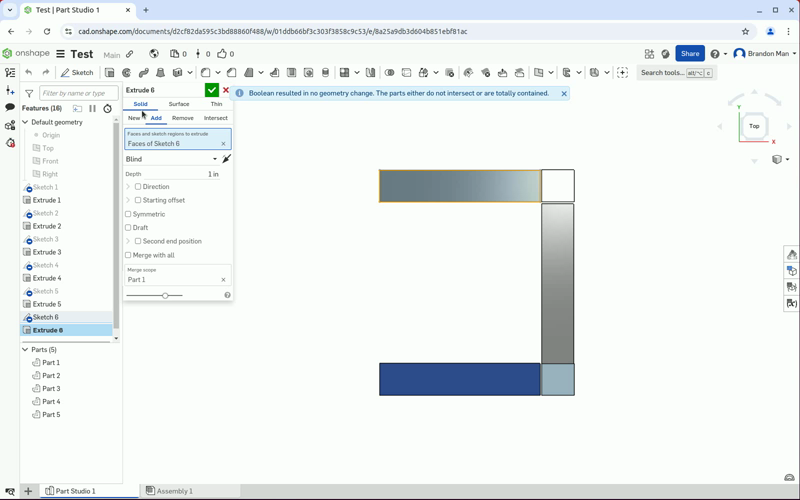
mouse_move(137, 120)
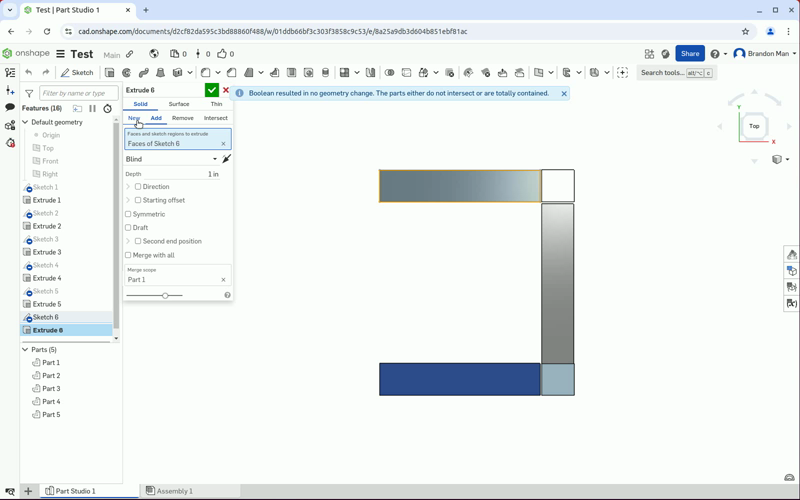
click(137, 120)
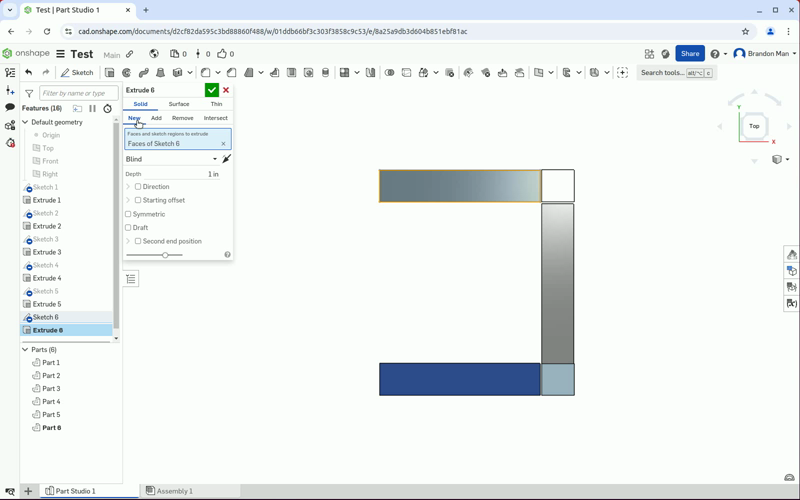
key(tab, 4)
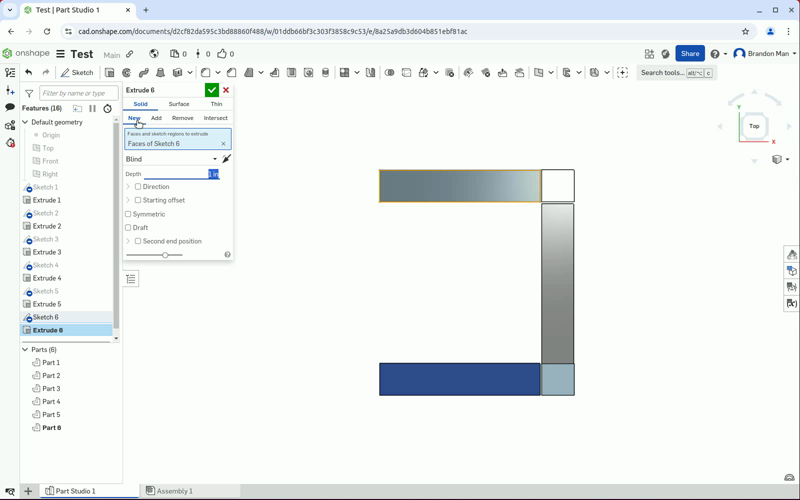
text(1.685)
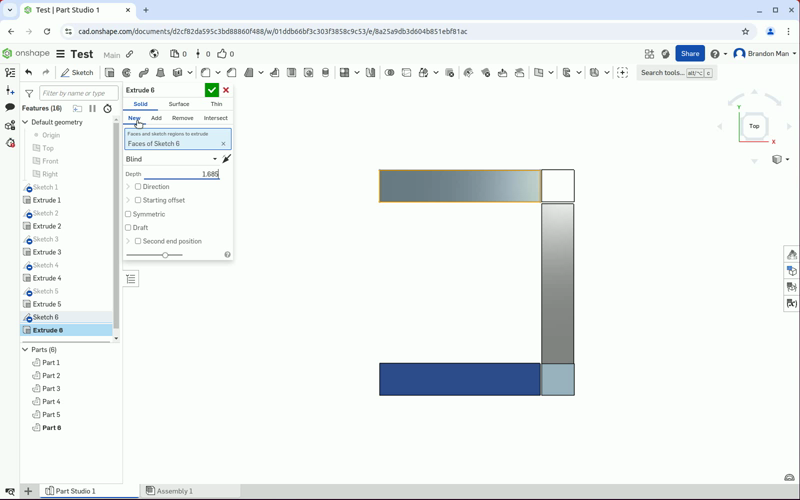
key(enter)
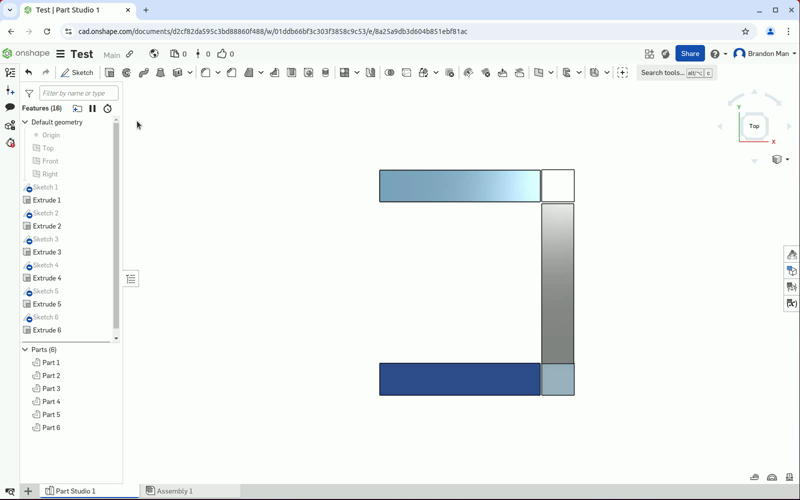
key(shift+h)
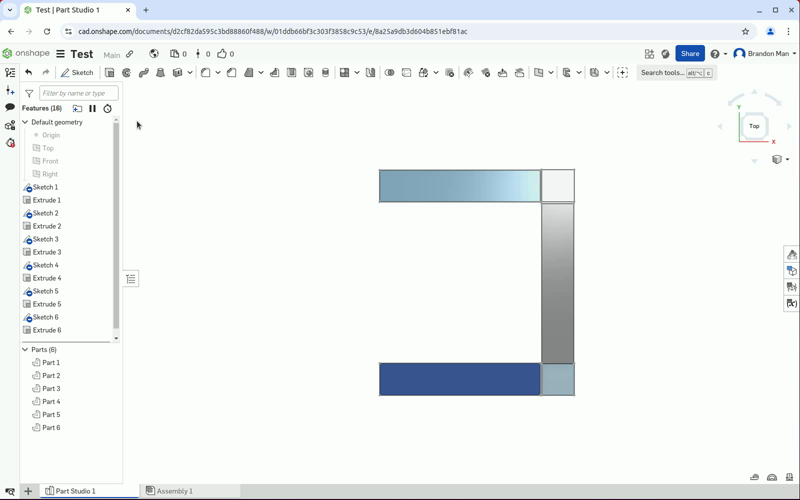
key(shift+h)
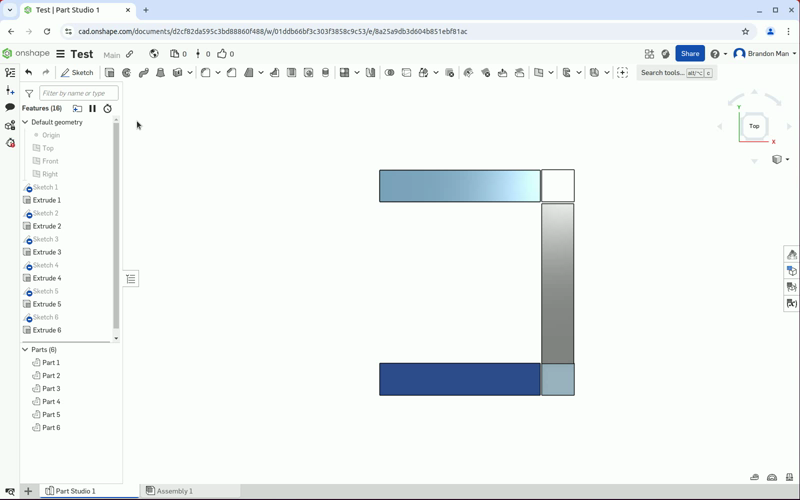
mouse_move(69, 189)
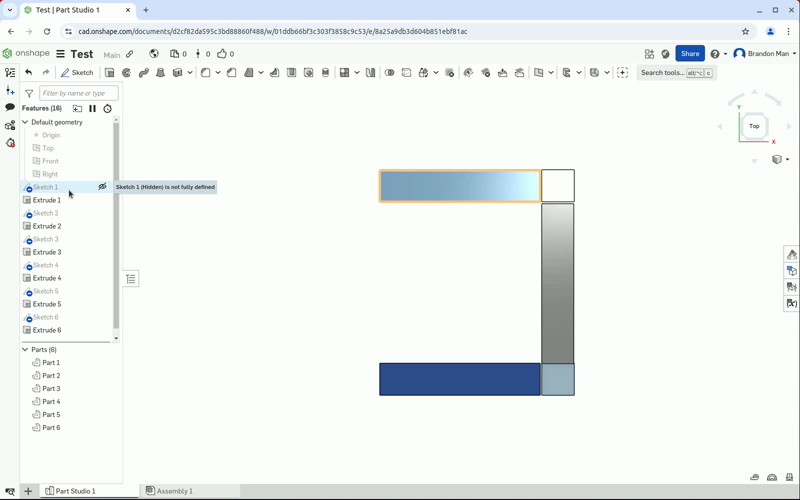
click(69, 189)
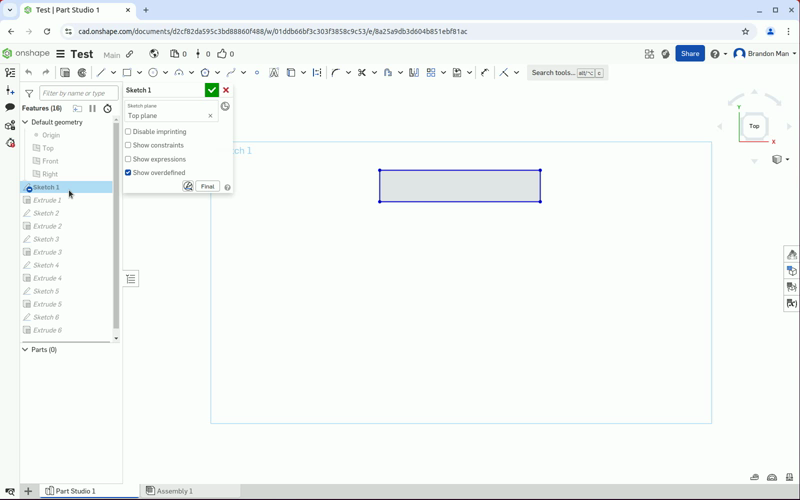
mouse_move(229, 92)
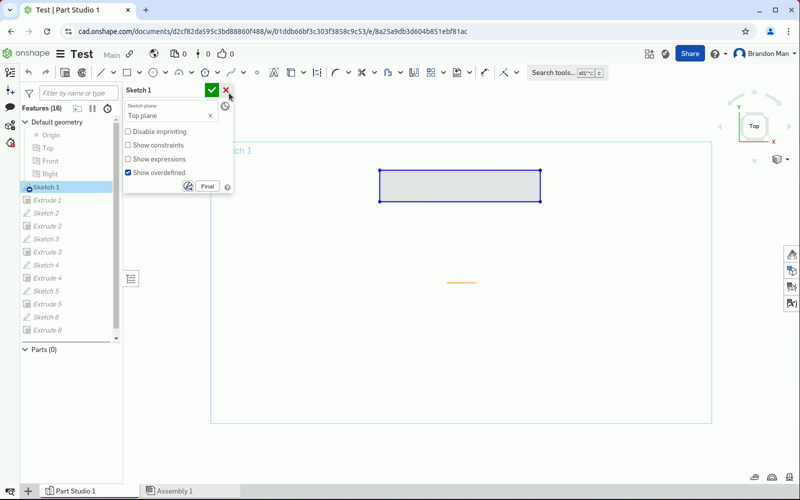
click(229, 92)
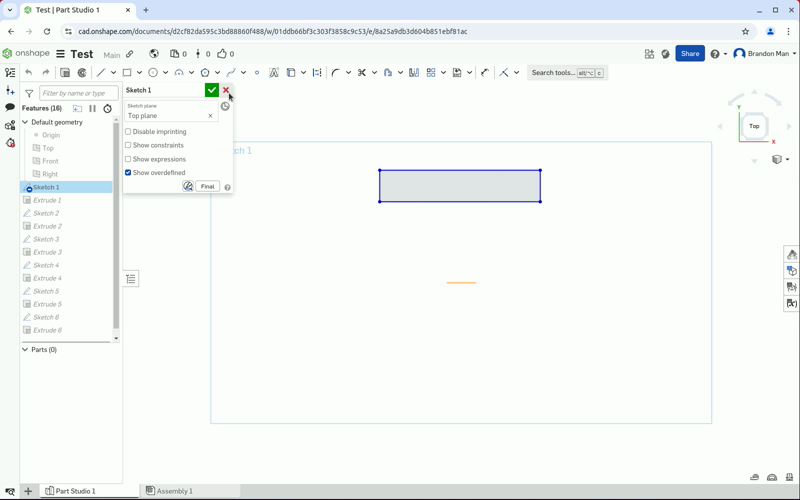
key(shift+s)
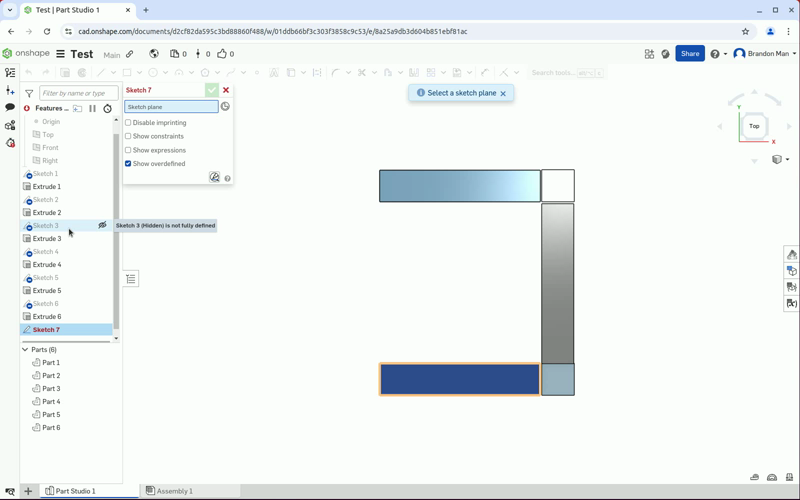
scroll(3)
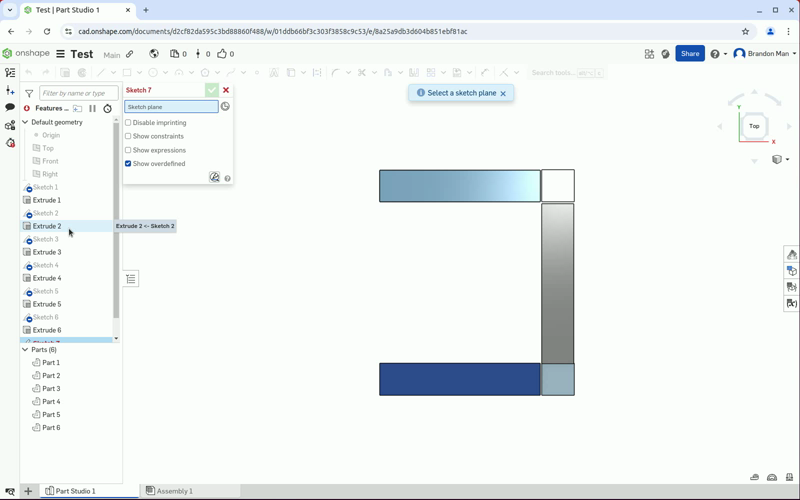
mouse_move(69, 150)
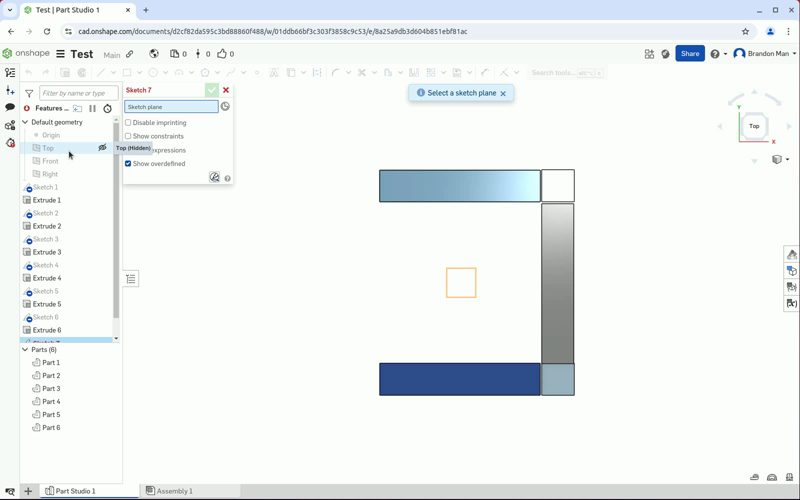
click(69, 150)
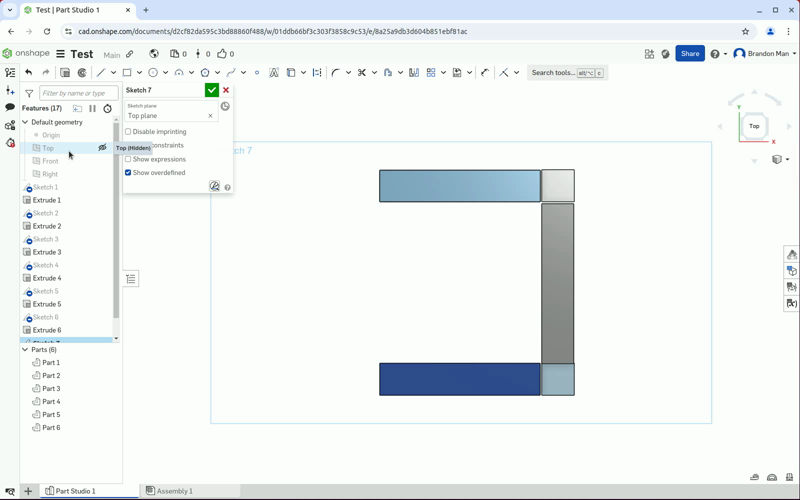
mouse_move(73, 352)
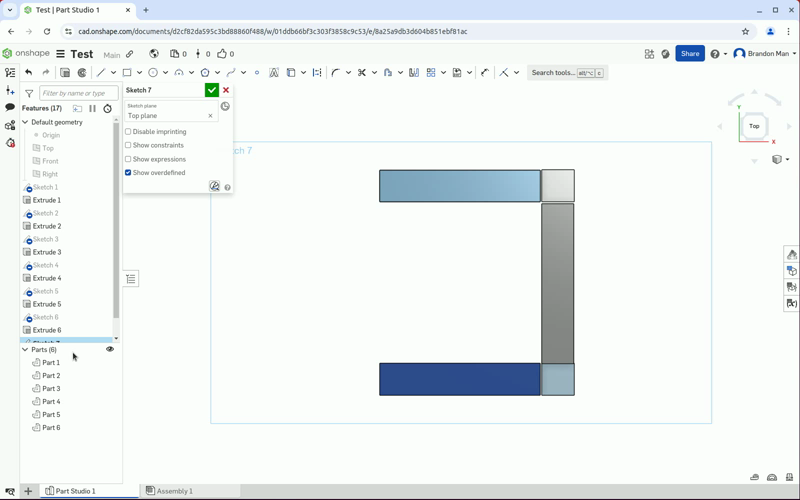
key(y)
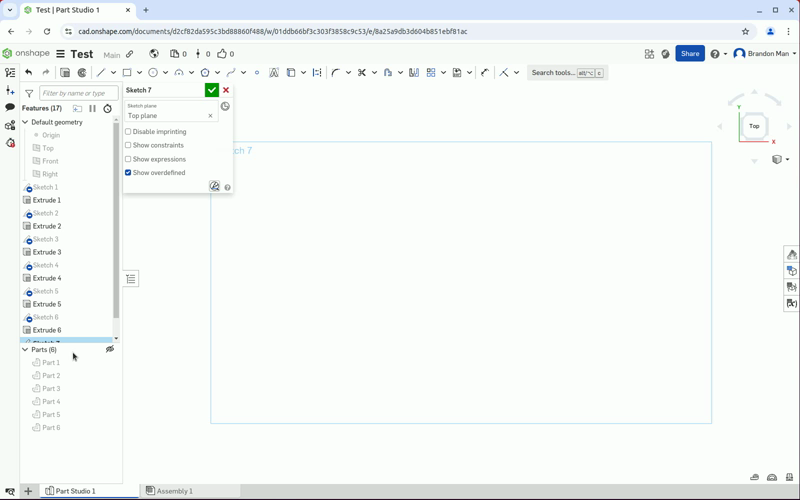
key(l)
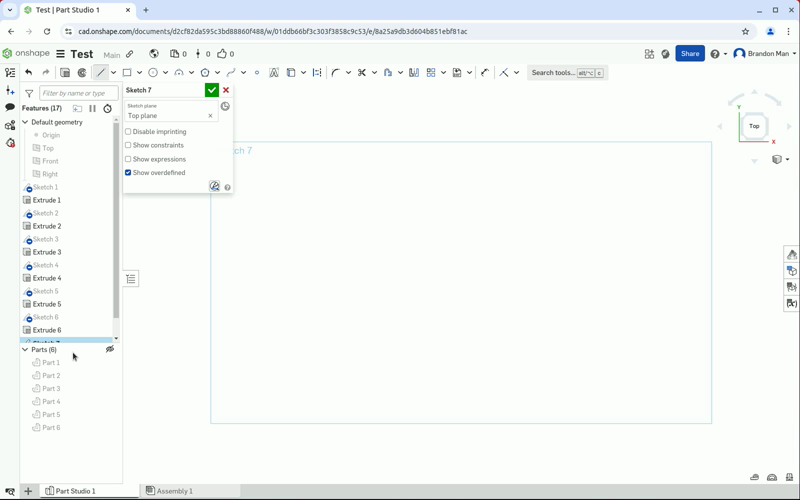
key_down(shift)
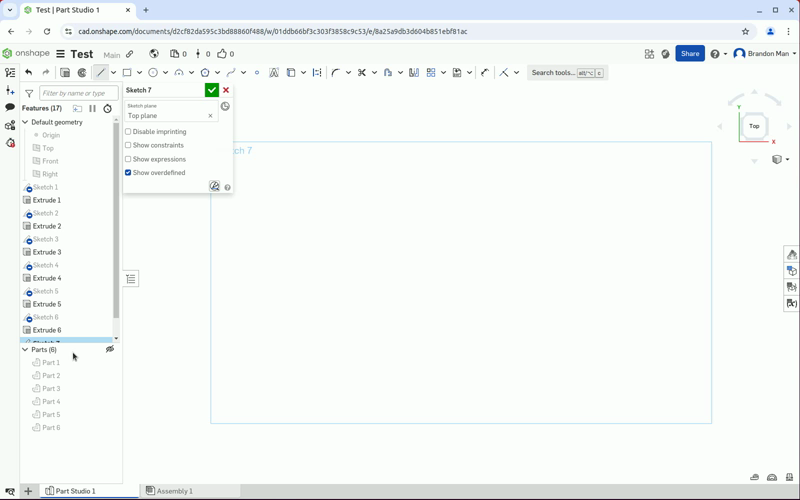
mouse_move(379, 395)
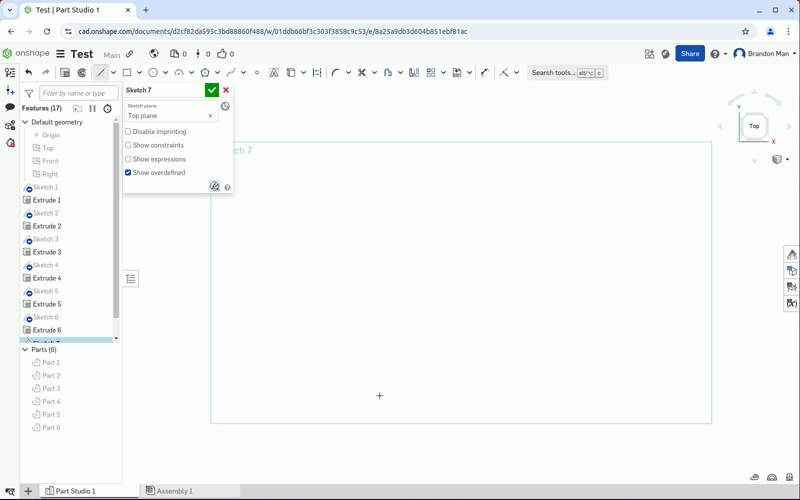
click(379, 395)
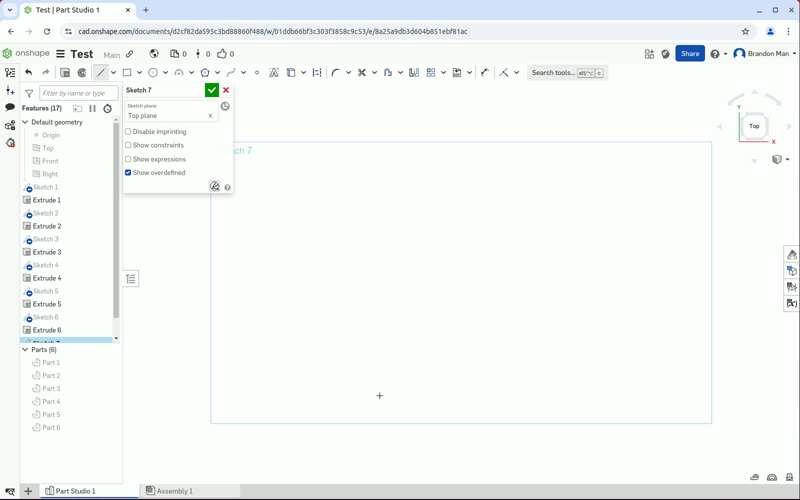
key_up(shift)
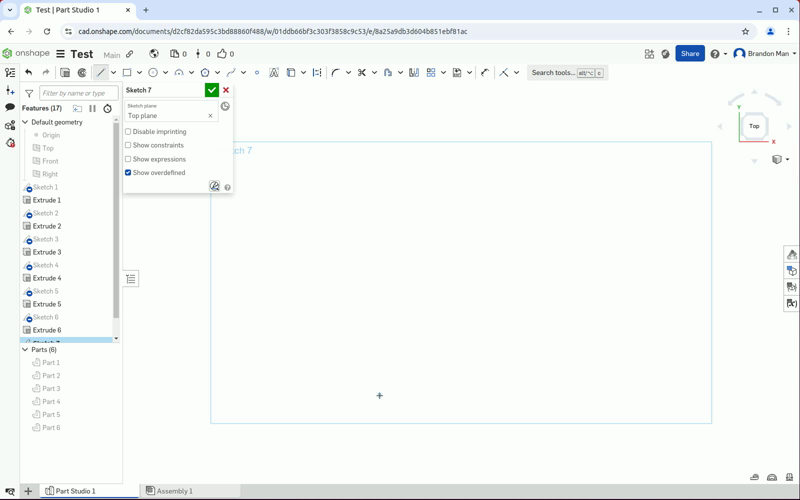
key_down(shift)
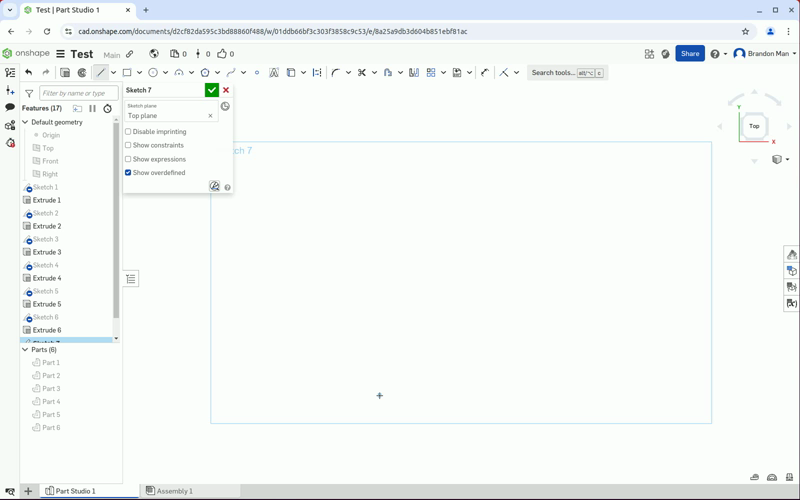
mouse_move(540, 395)
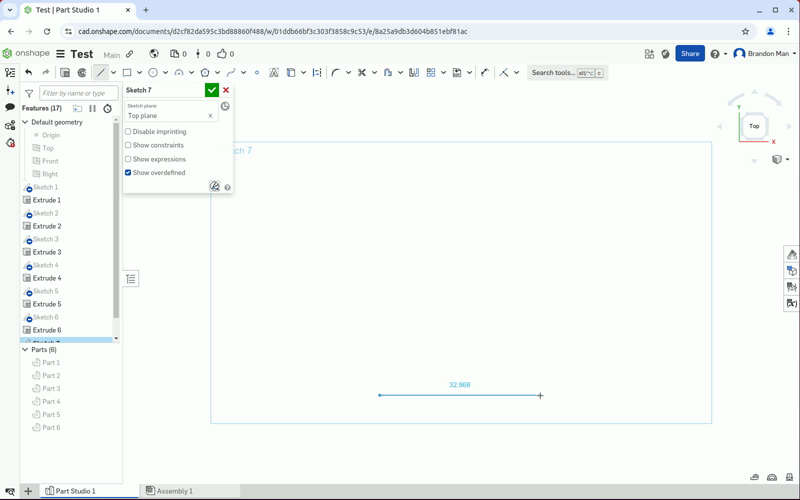
click(540, 395)
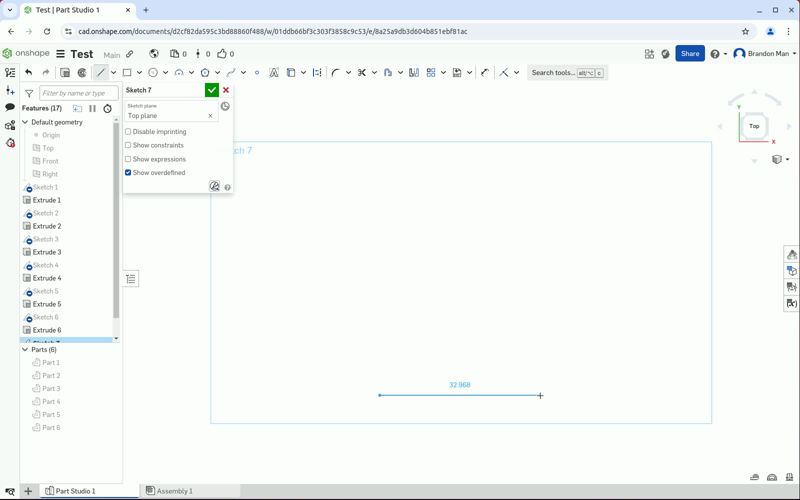
key_up(shift)
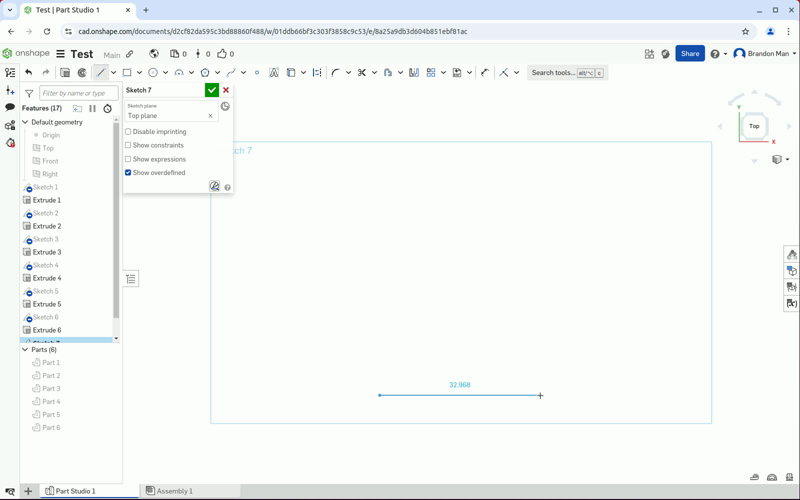
key_down(shift)
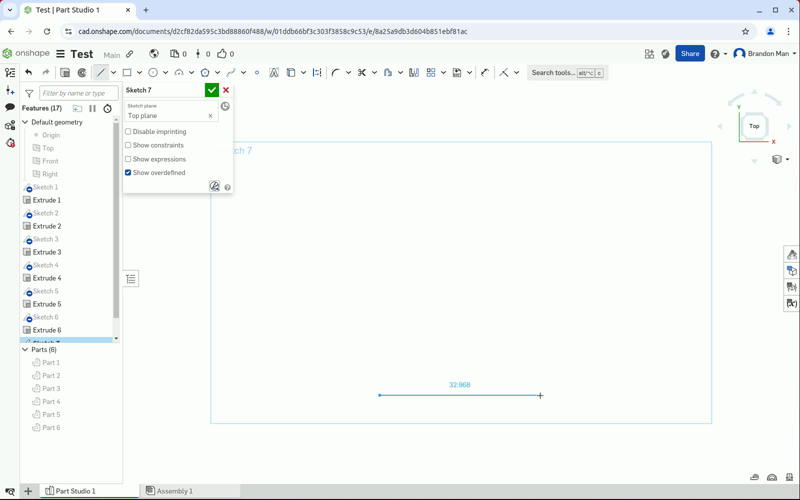
mouse_move(570, 395)
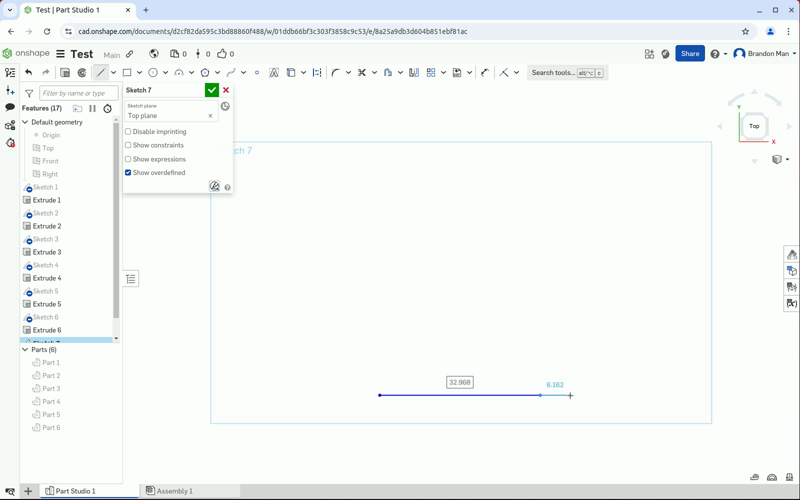
mouse_move(540, 363)
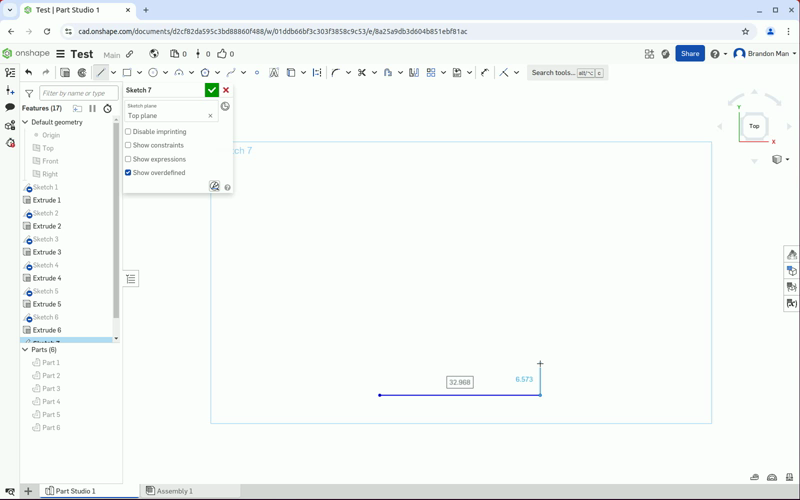
click(540, 363)
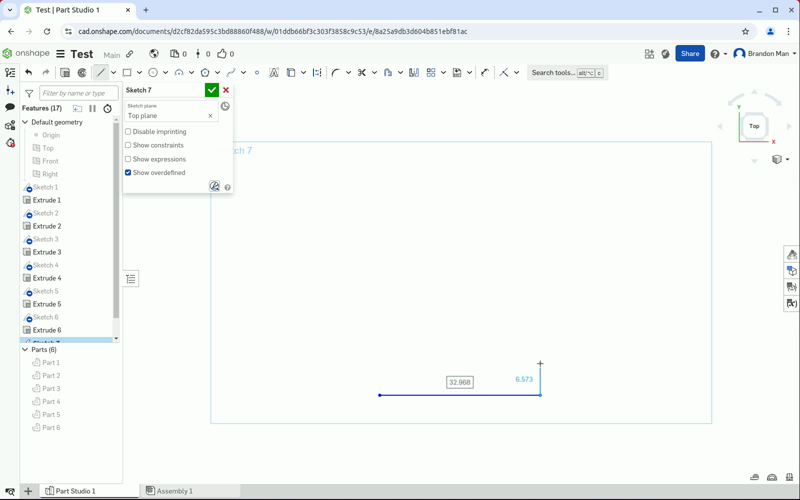
key_up(shift)
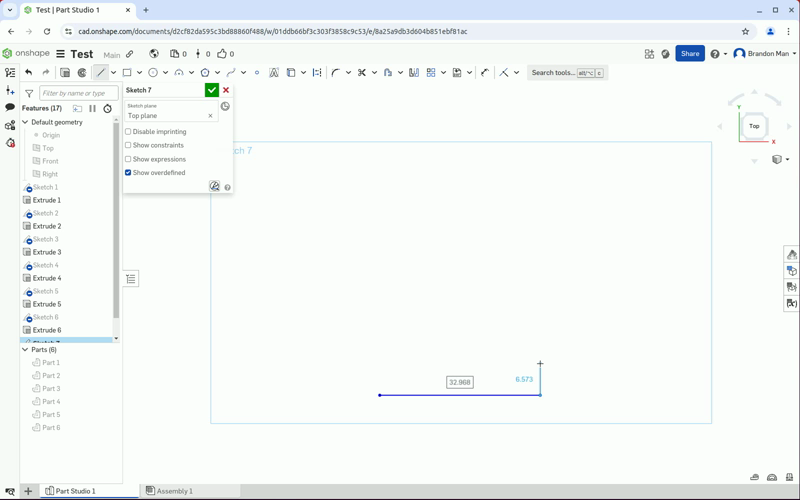
key_down(shift)
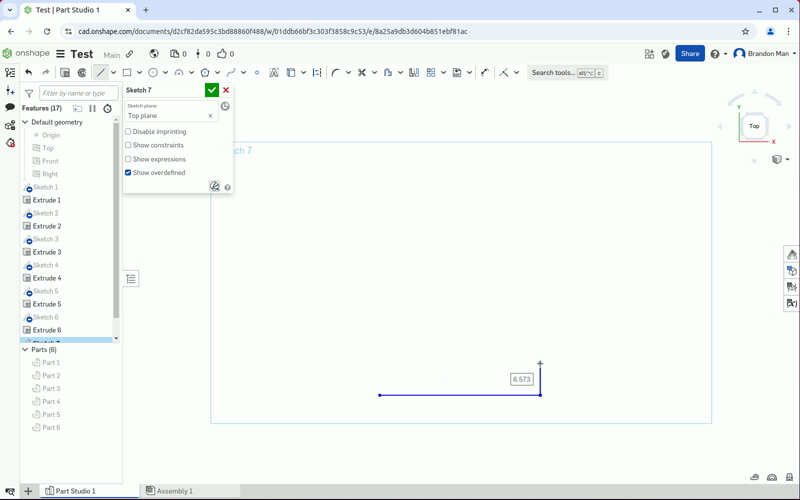
mouse_move(379, 363)
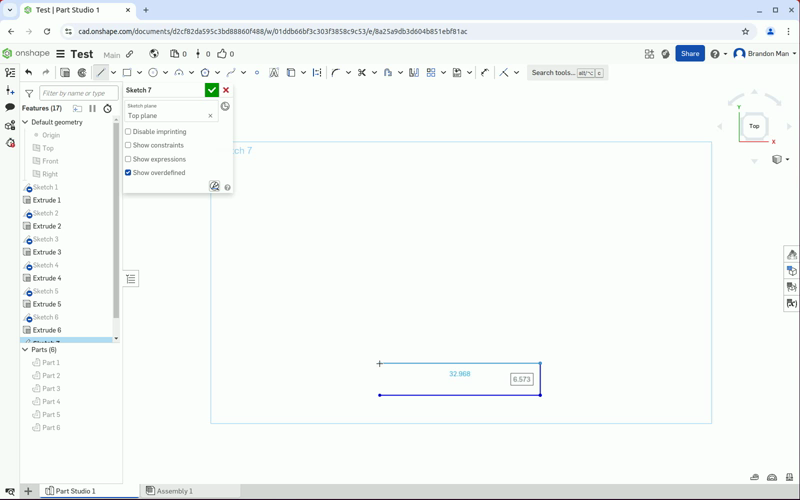
click(379, 363)
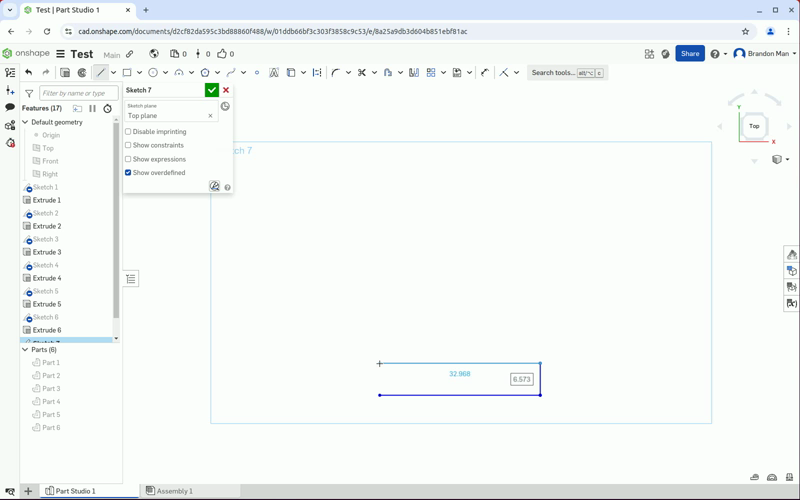
key_up(shift)
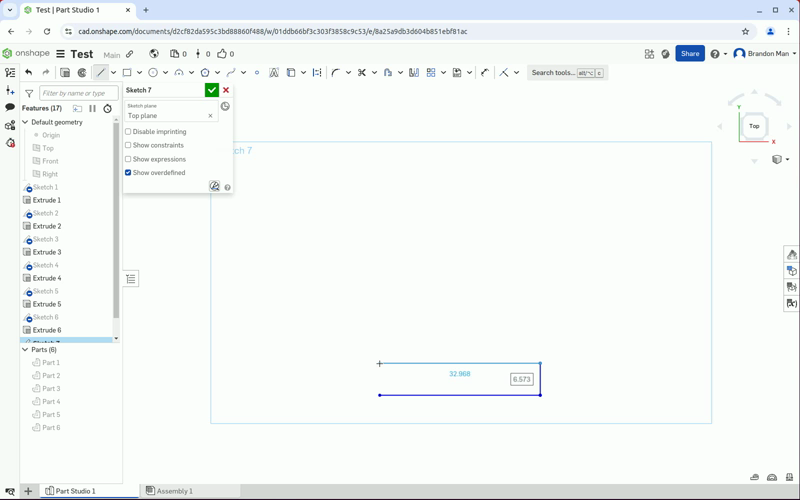
mouse_move(409, 363)
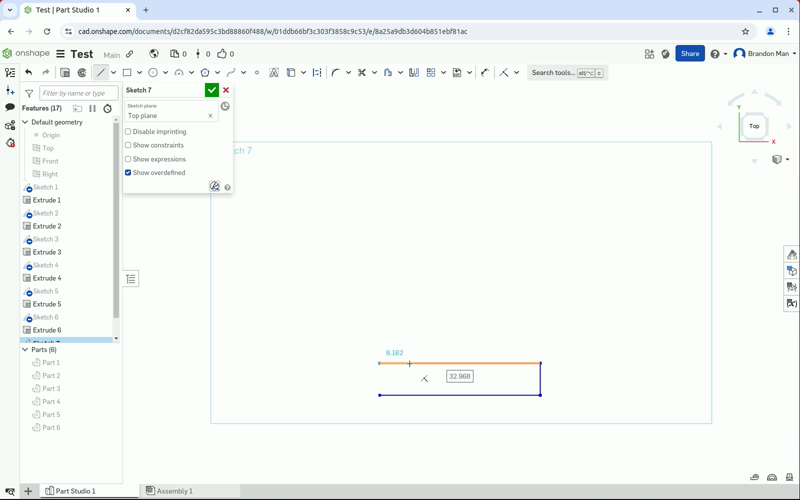
key_down(shift)
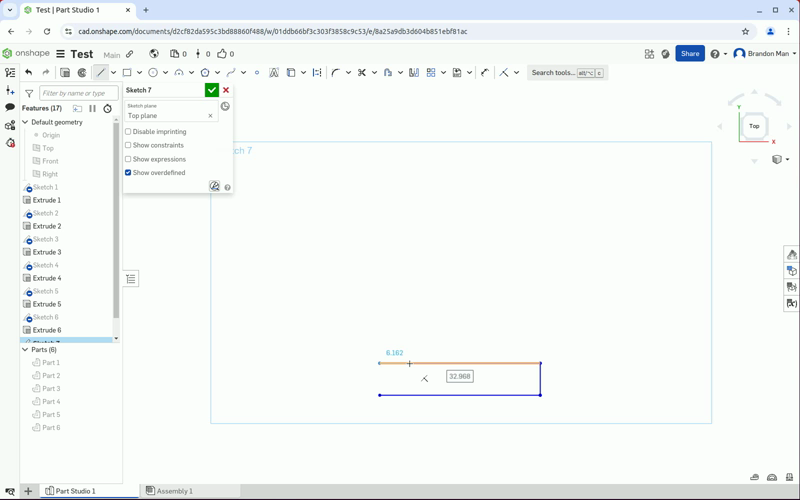
mouse_move(379, 395)
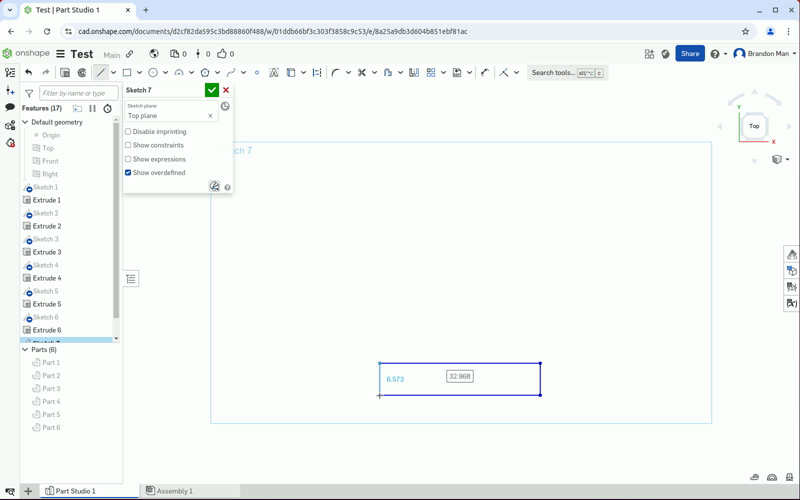
key_up(shift)
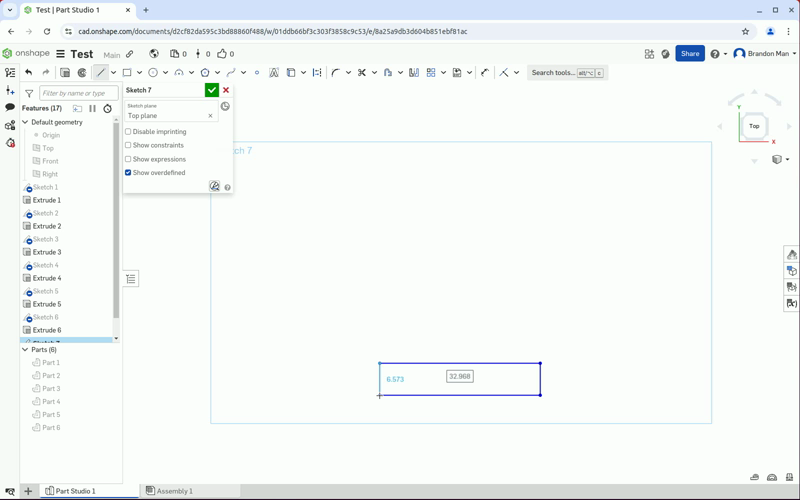
click(379, 395)
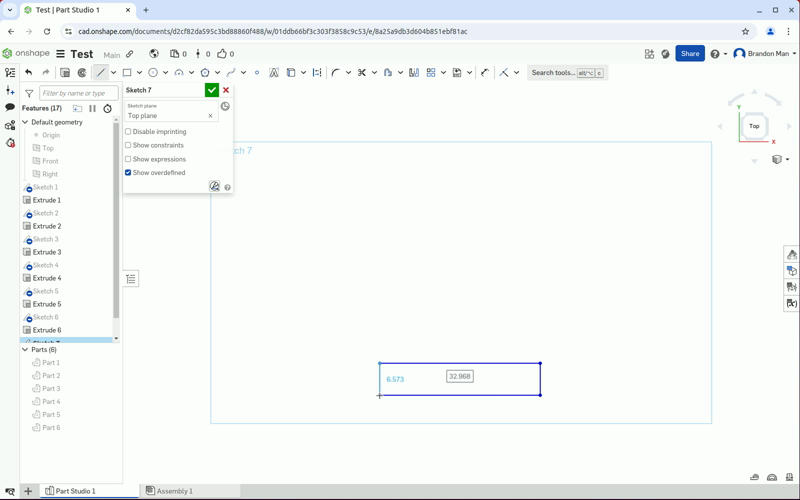
key(esc)
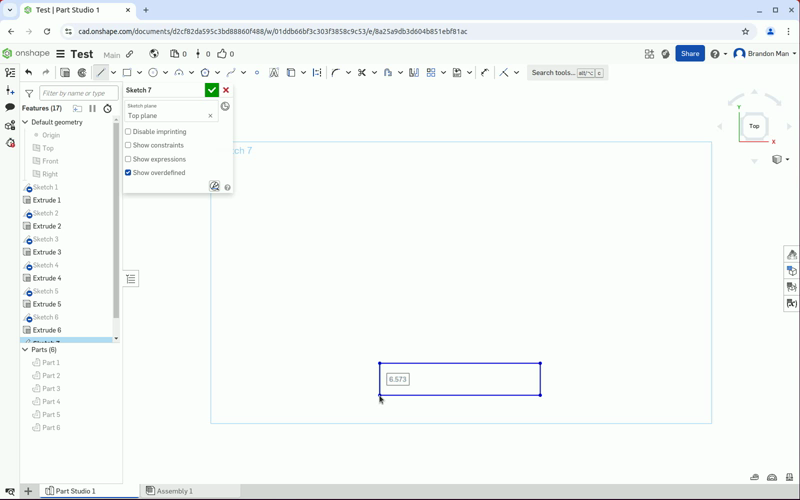
mouse_move(417, 378)
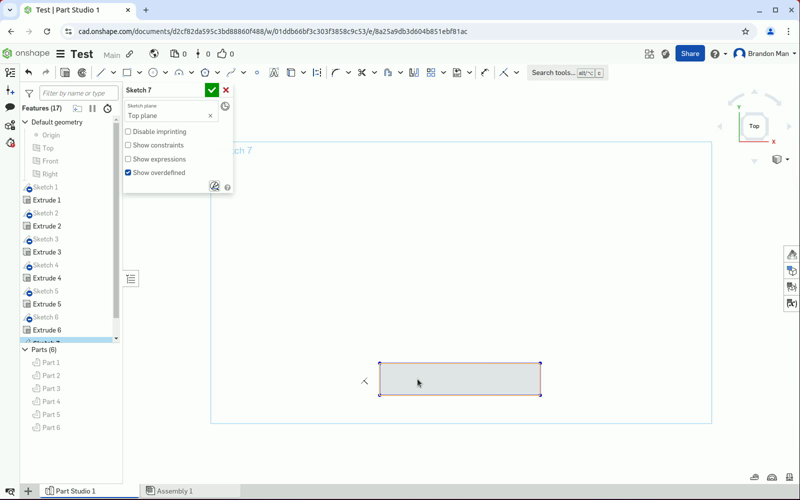
click(417, 378)
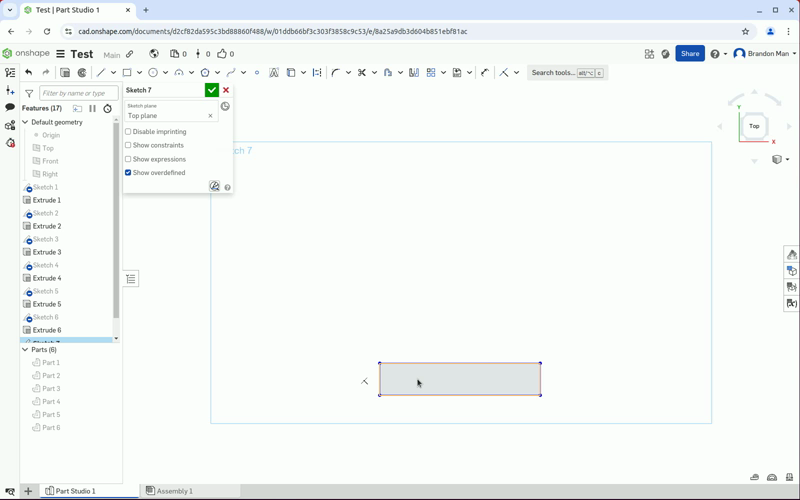
mouse_move(73, 352)
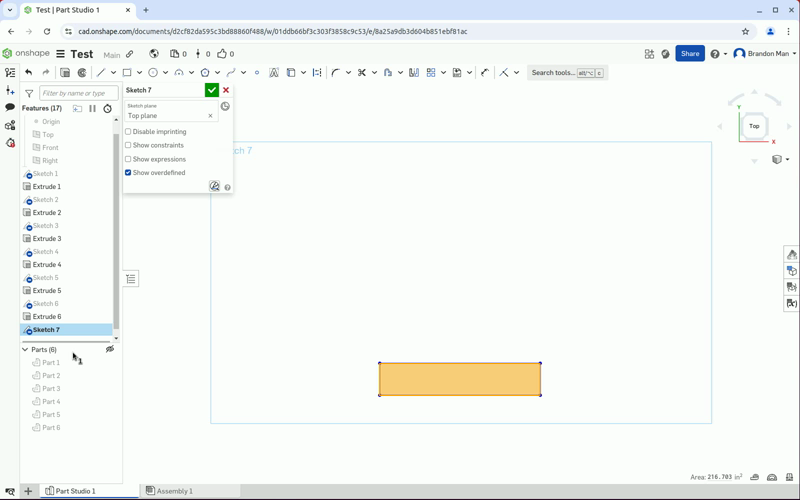
key(shift+y)
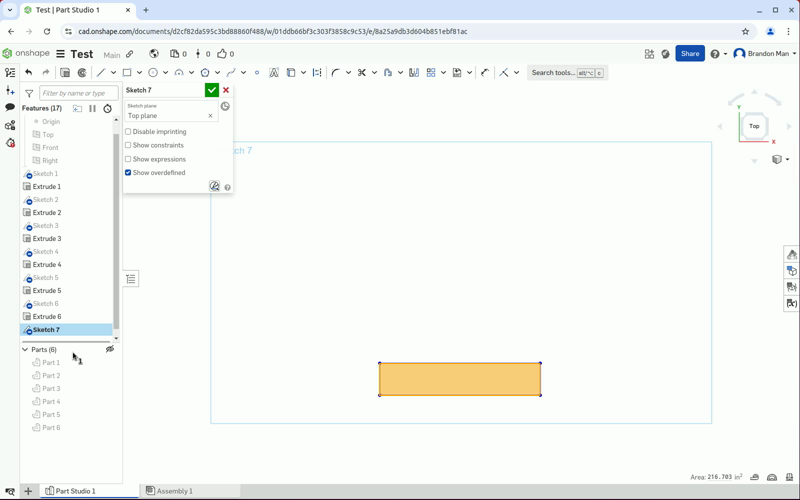
key(shift+e)
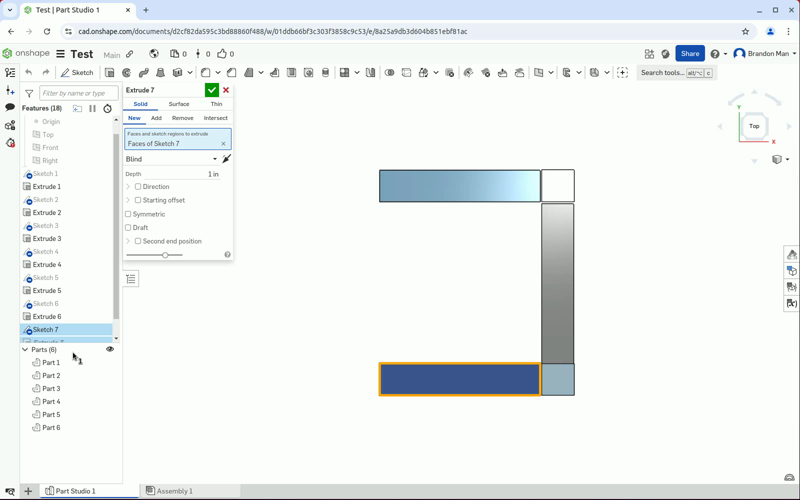
mouse_move(143, 106)
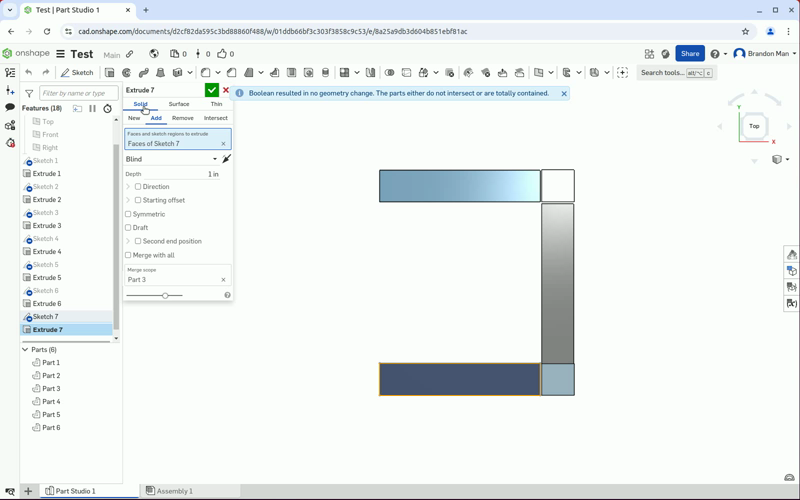
click(143, 106)
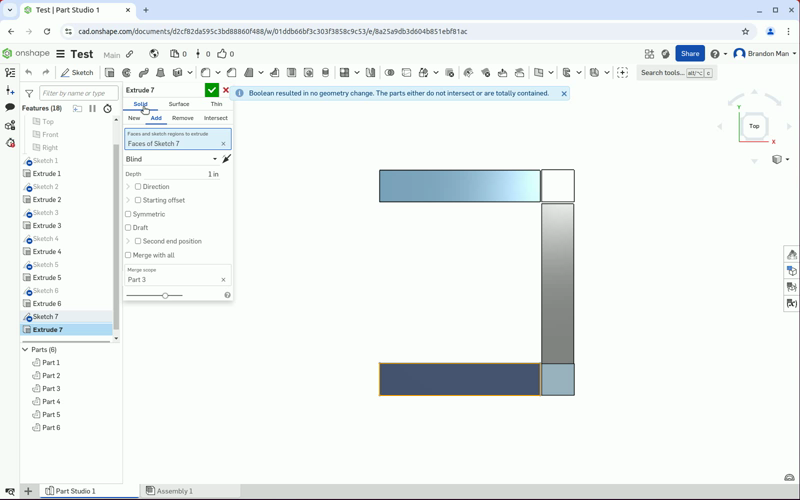
mouse_move(137, 120)
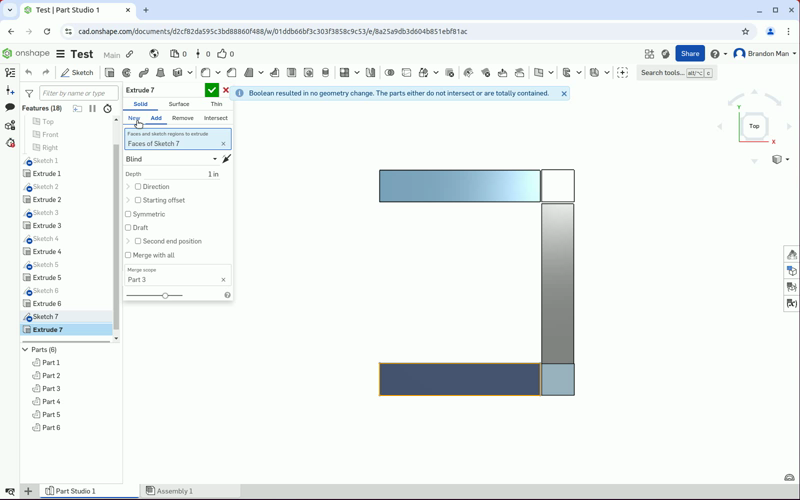
click(137, 120)
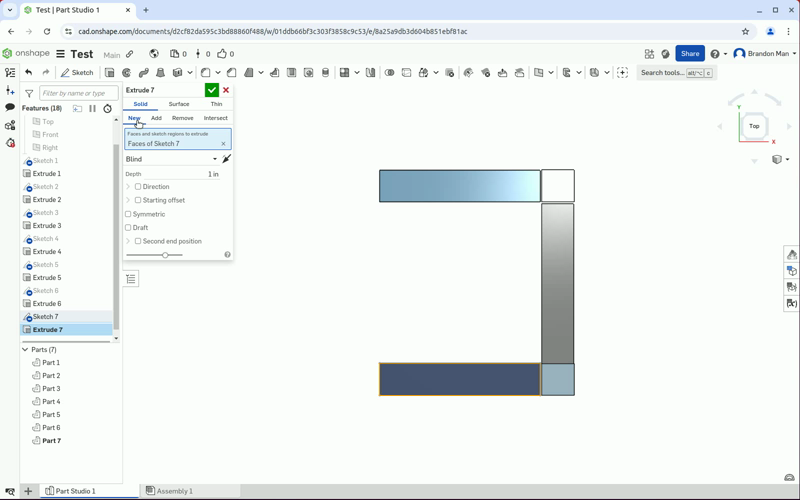
key(tab, 4)
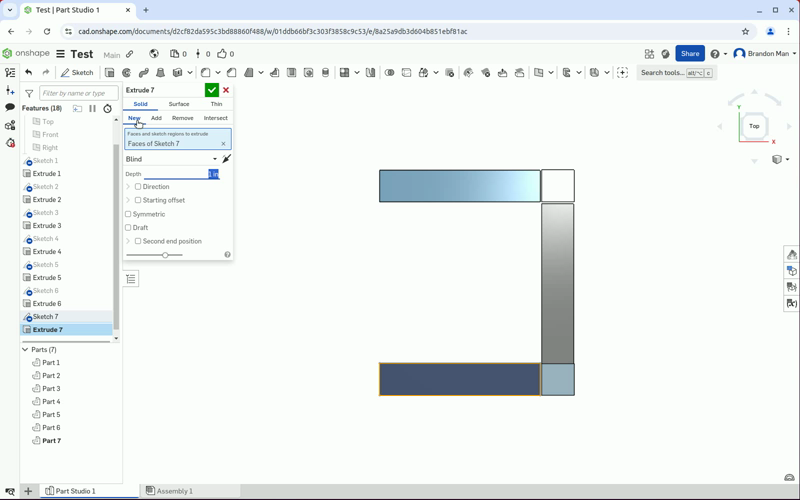
text(1.685)
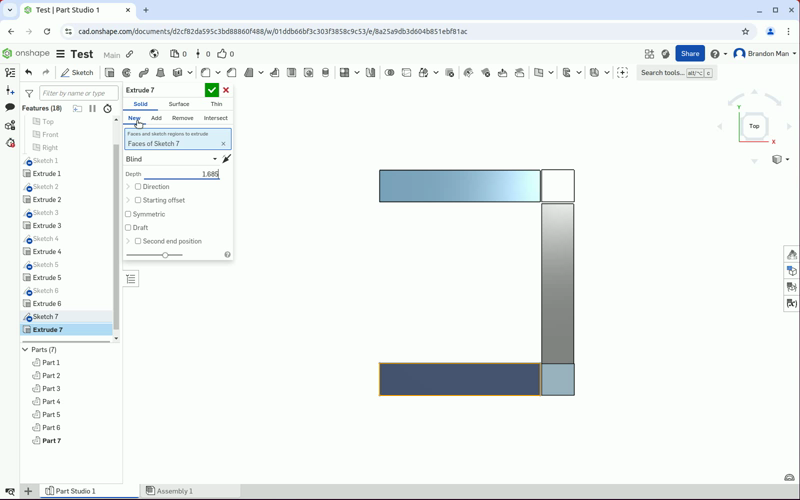
key(enter)
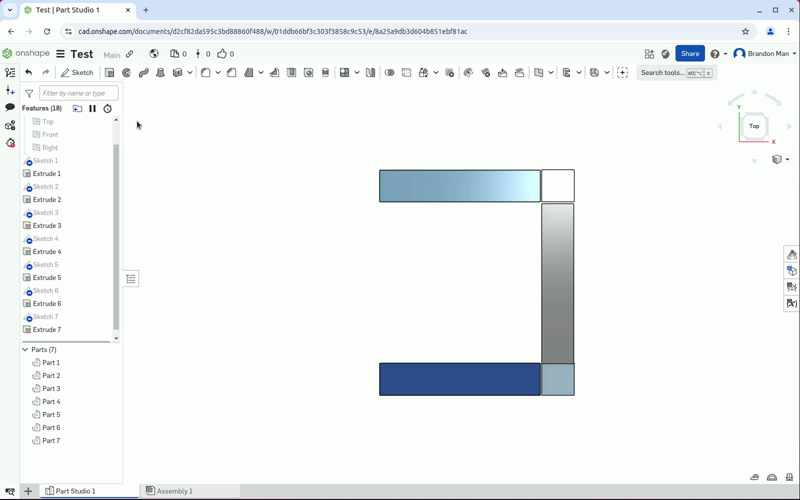
key(shift+h)
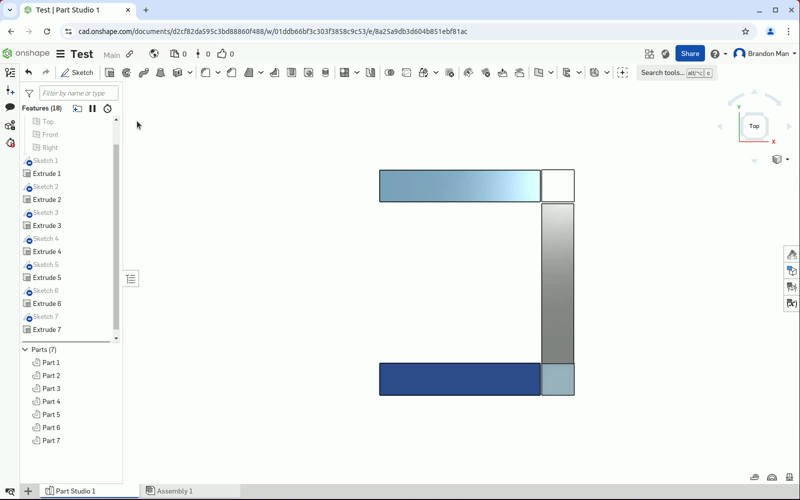
key(shift+h)
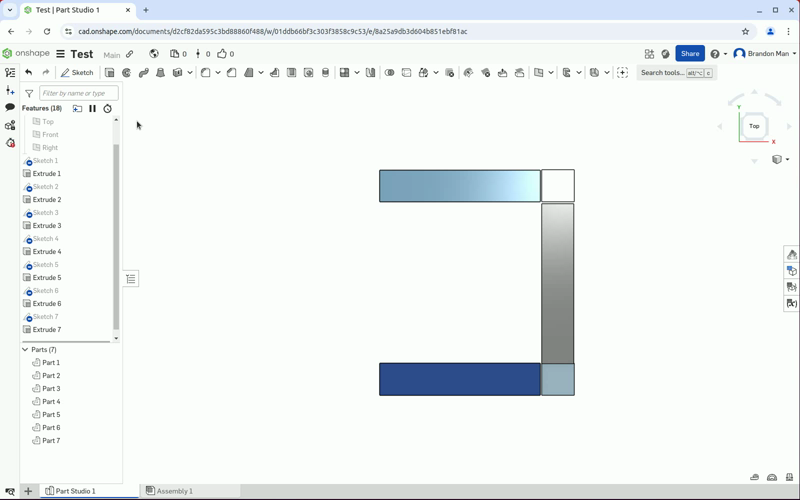
mouse_move(69, 163)
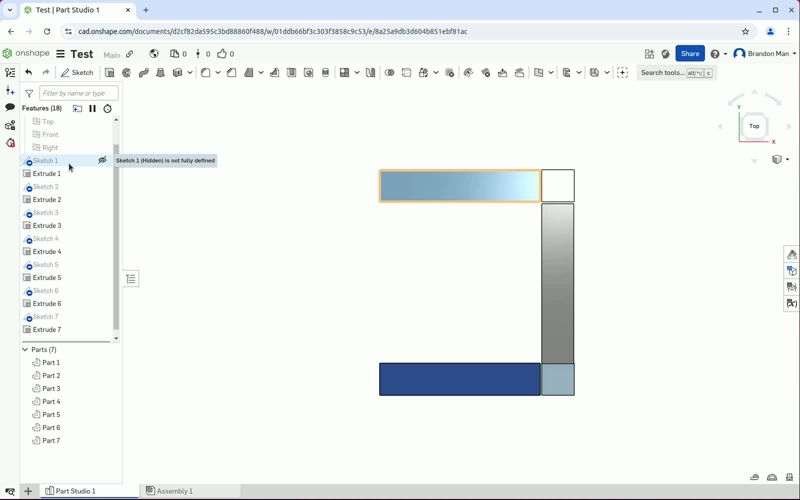
click(69, 163)
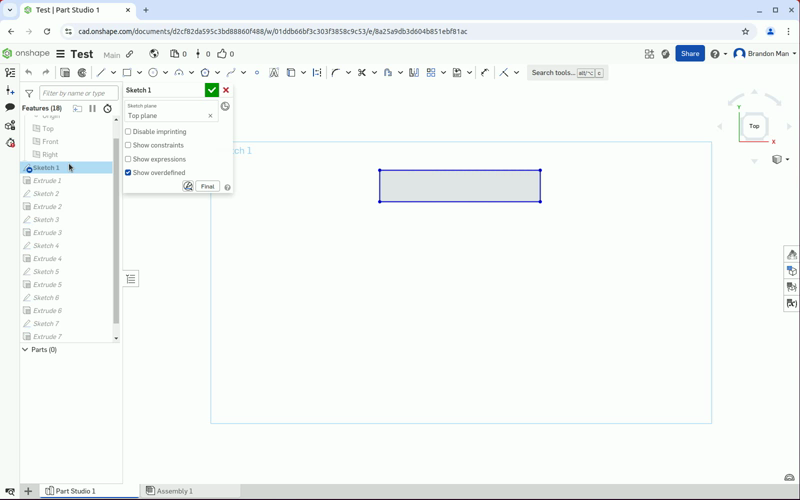
mouse_move(229, 92)
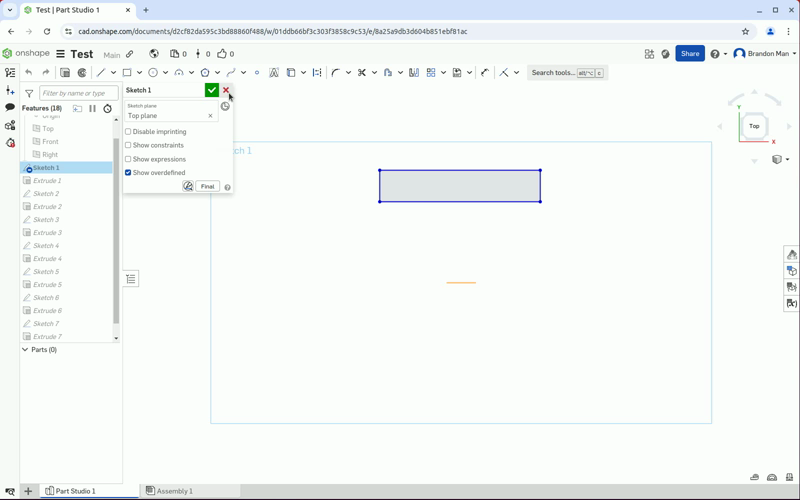
click(229, 92)
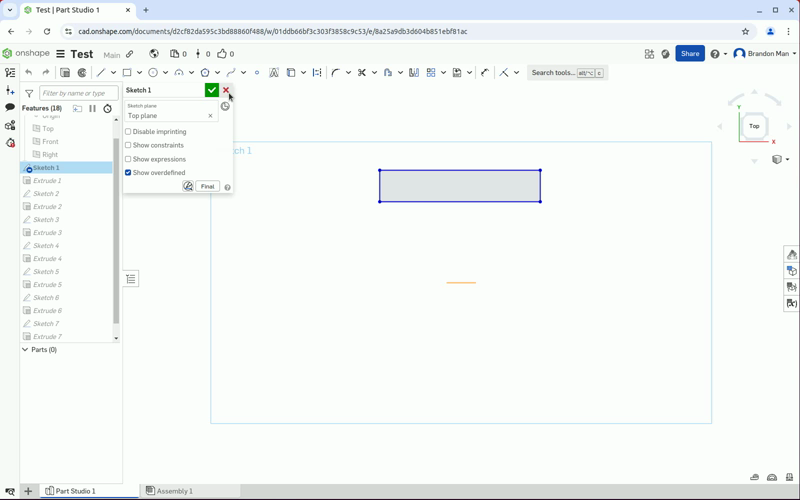
key(shift+s)
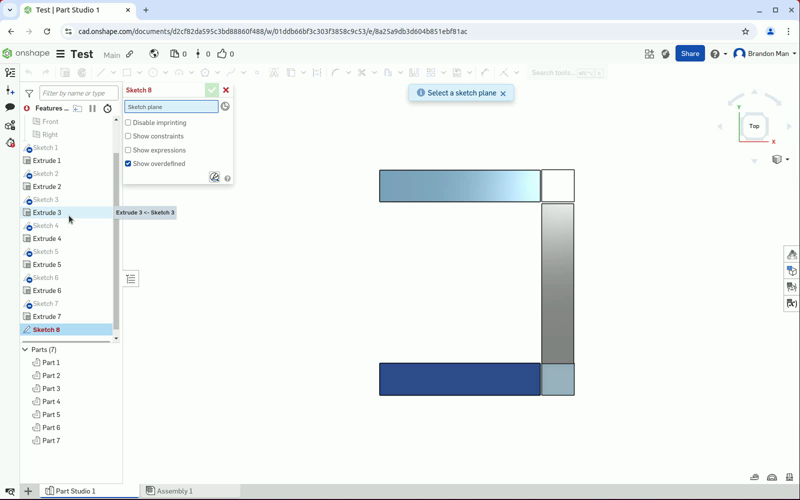
scroll(3)
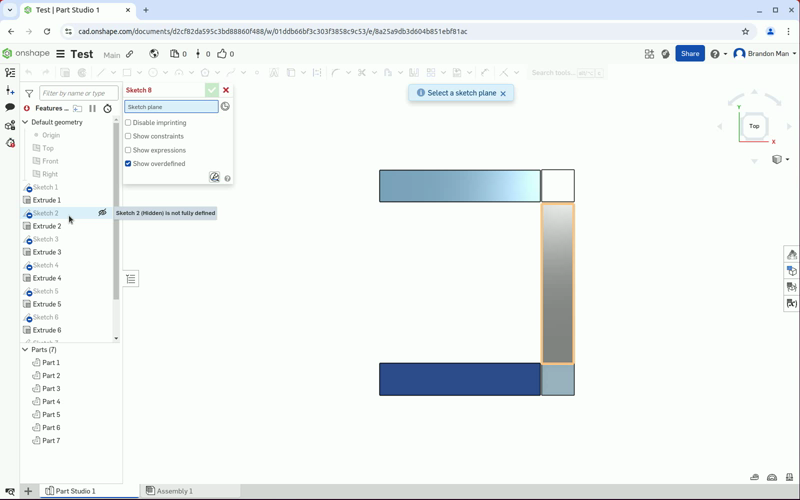
mouse_move(69, 150)
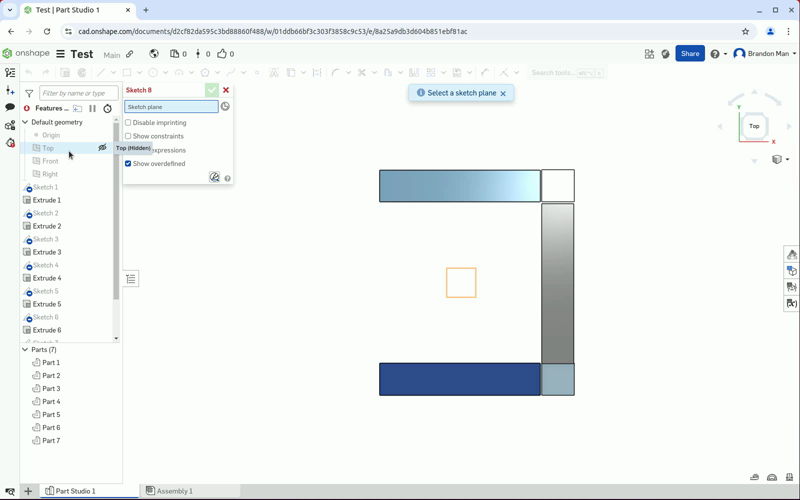
click(69, 150)
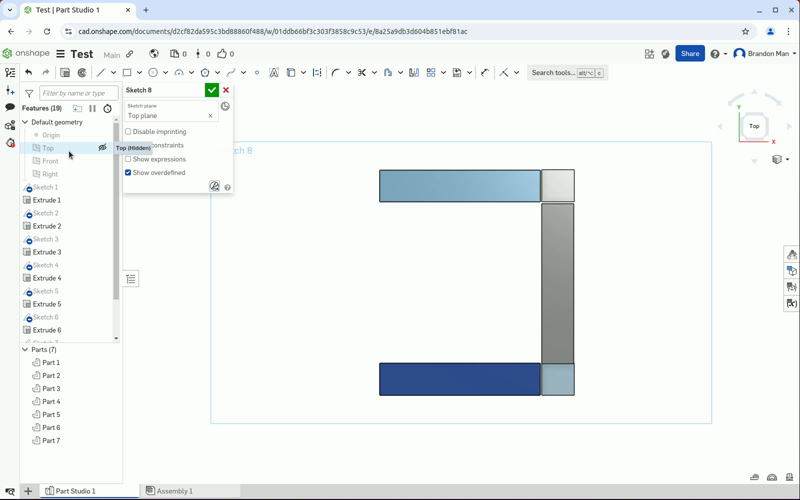
mouse_move(73, 352)
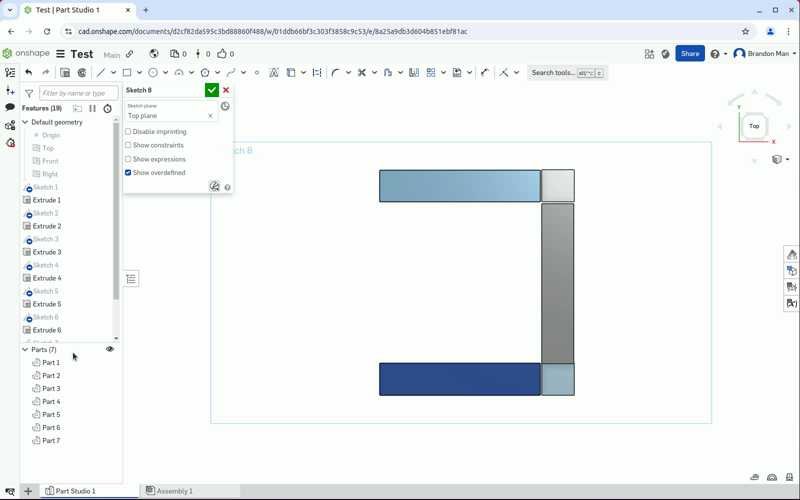
key(y)
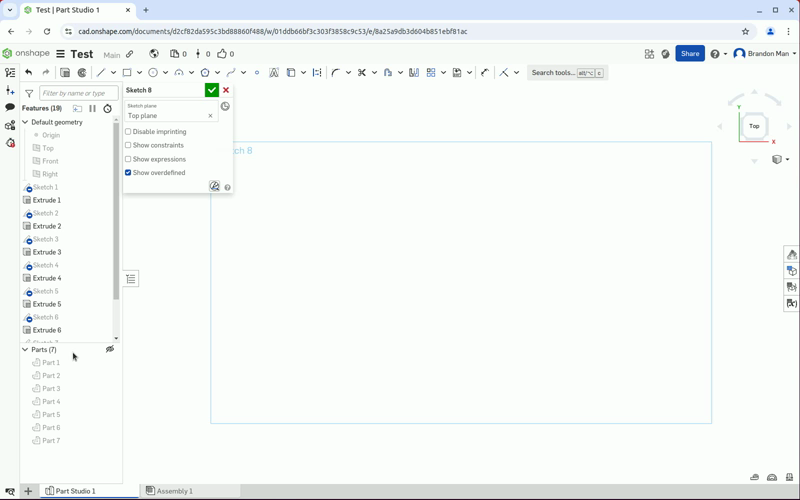
key(l)
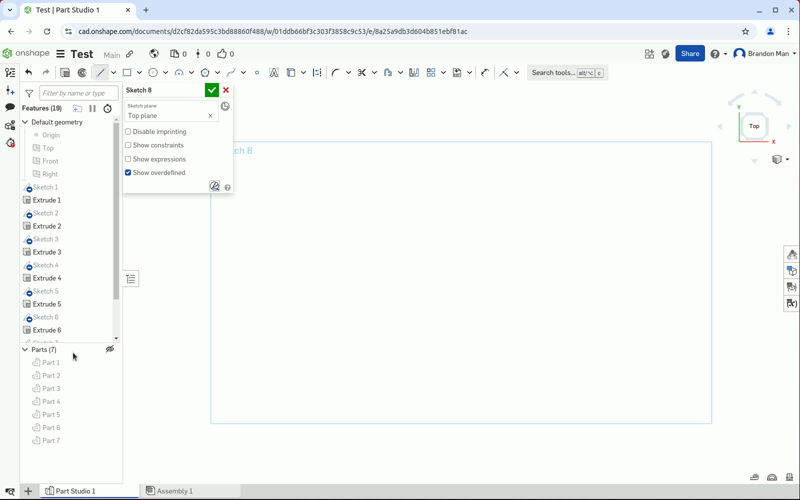
key_down(shift)
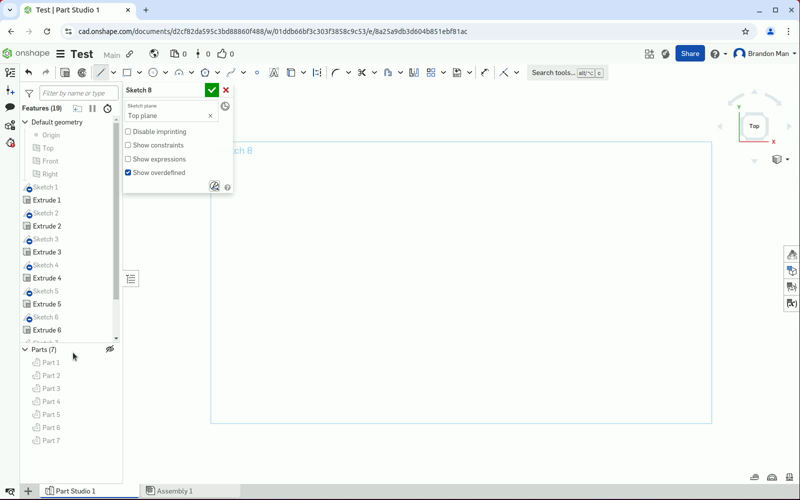
mouse_move(348, 395)
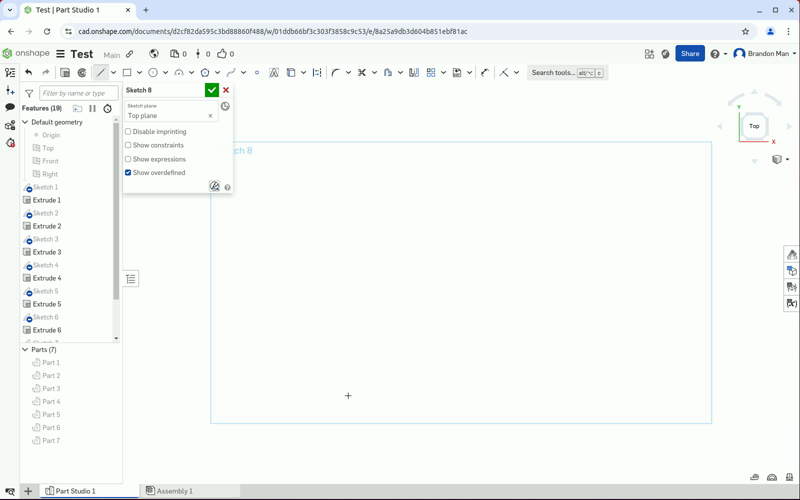
click(348, 395)
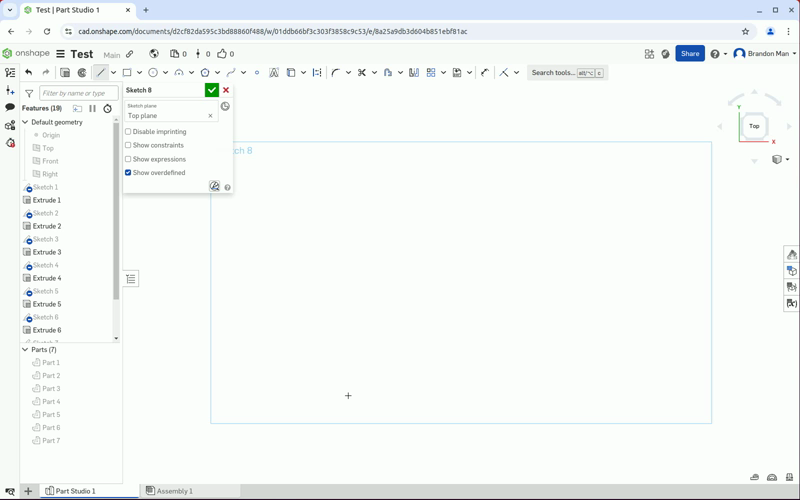
key_up(shift)
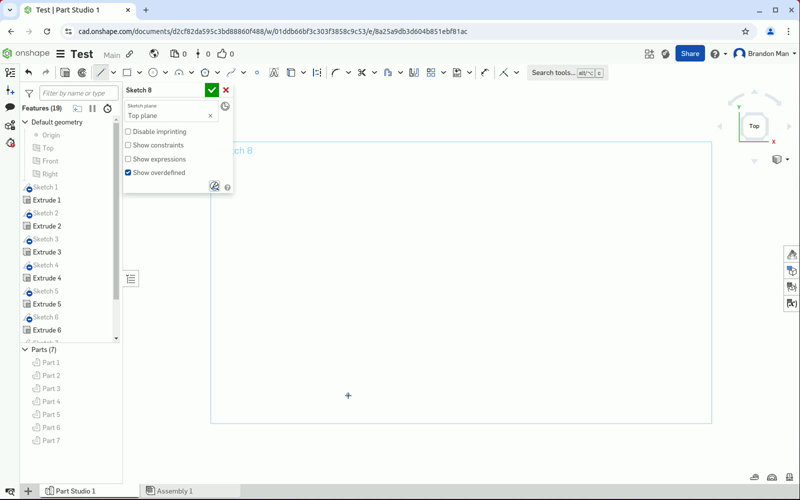
key_down(shift)
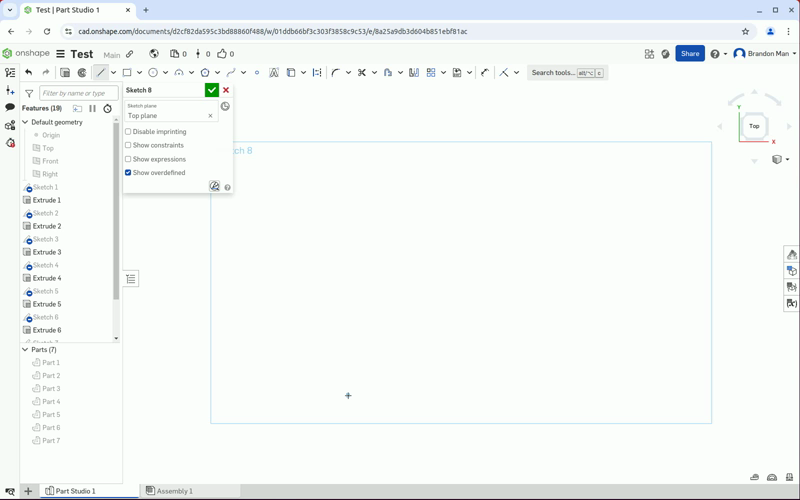
mouse_move(378, 395)
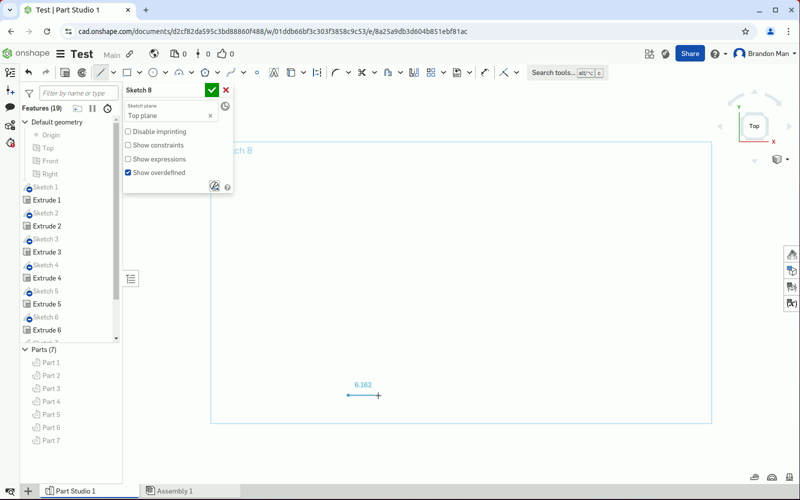
mouse_move(381, 395)
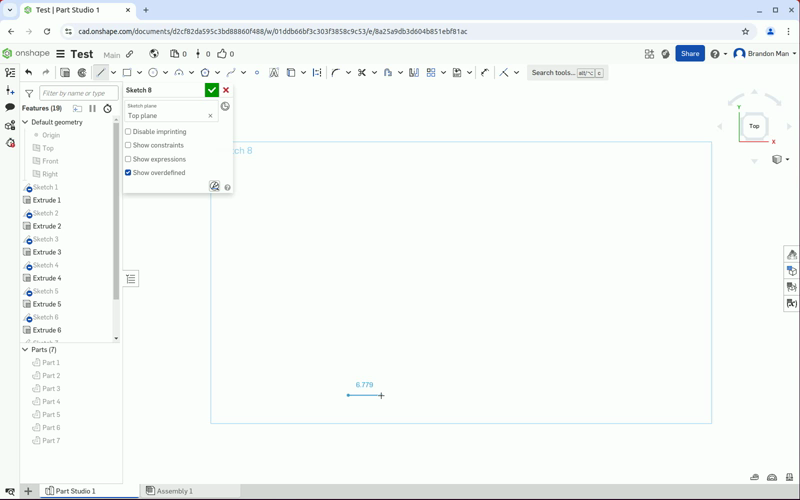
click(381, 395)
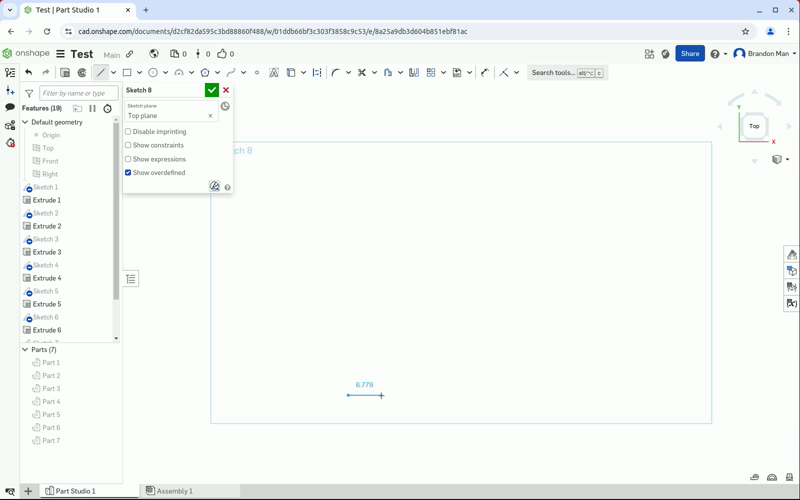
key_up(shift)
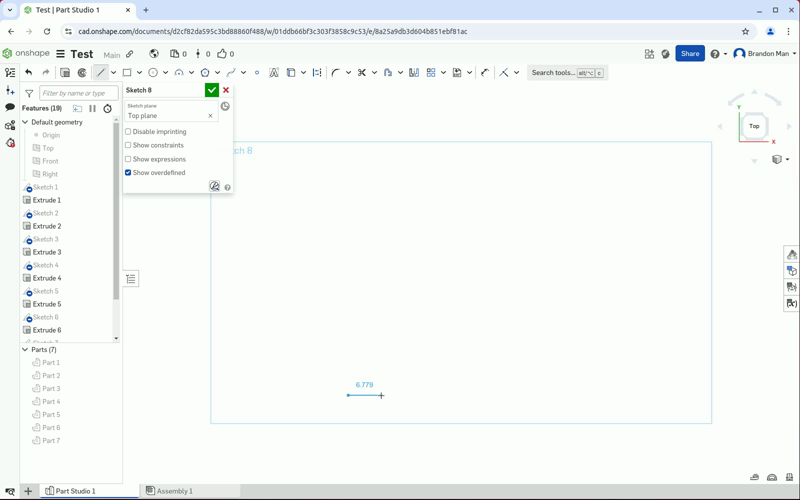
key_down(shift)
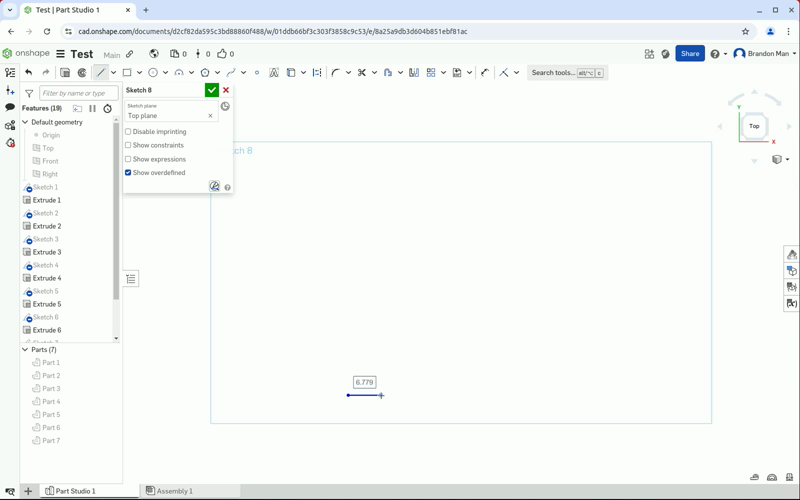
mouse_move(411, 395)
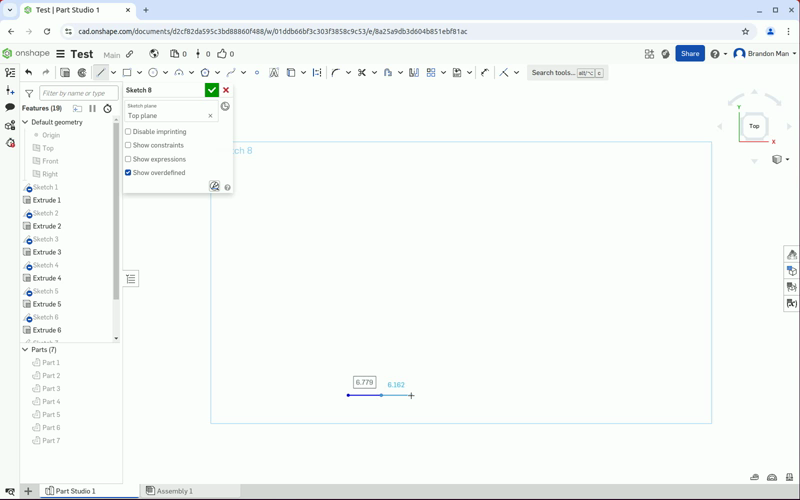
mouse_move(381, 362)
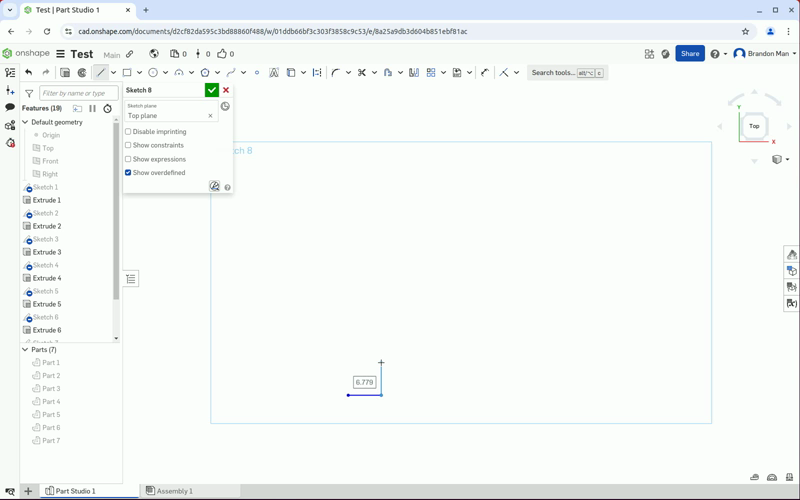
click(381, 362)
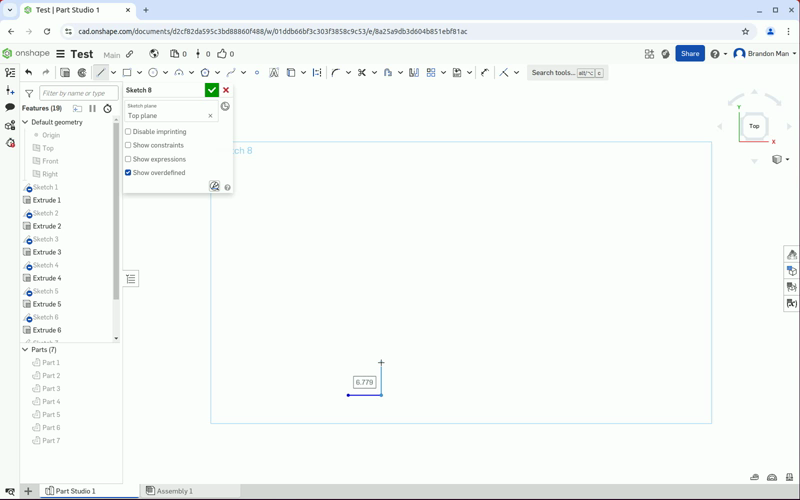
key_up(shift)
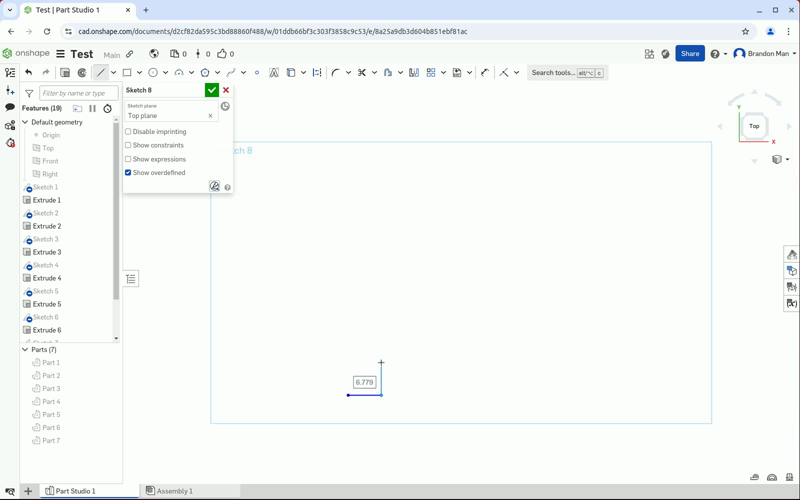
key_down(shift)
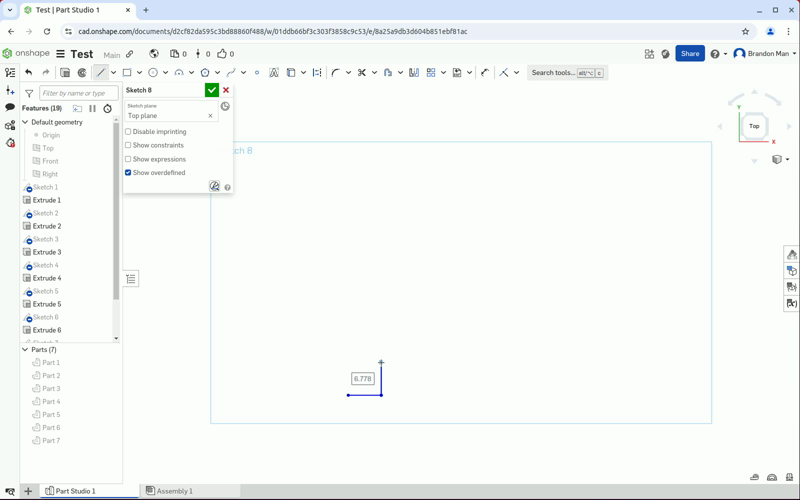
mouse_move(539, 362)
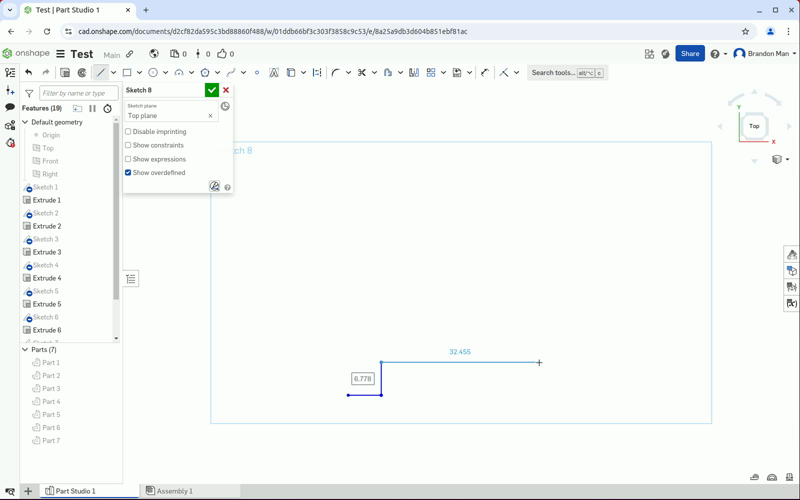
click(539, 362)
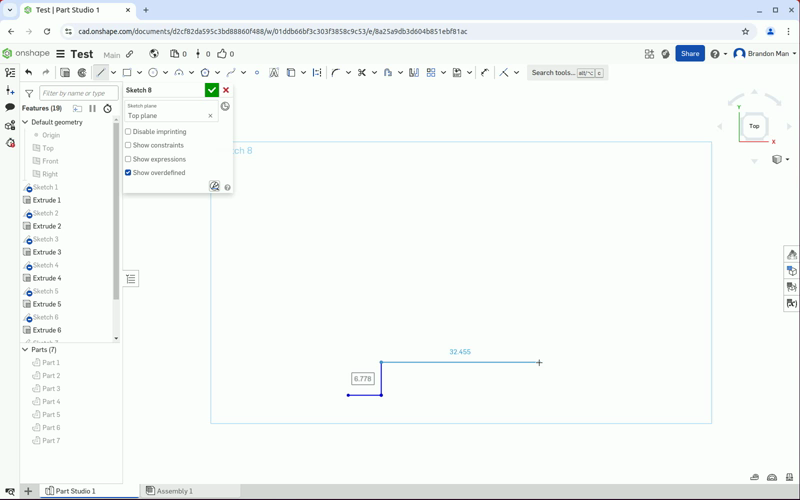
key_up(shift)
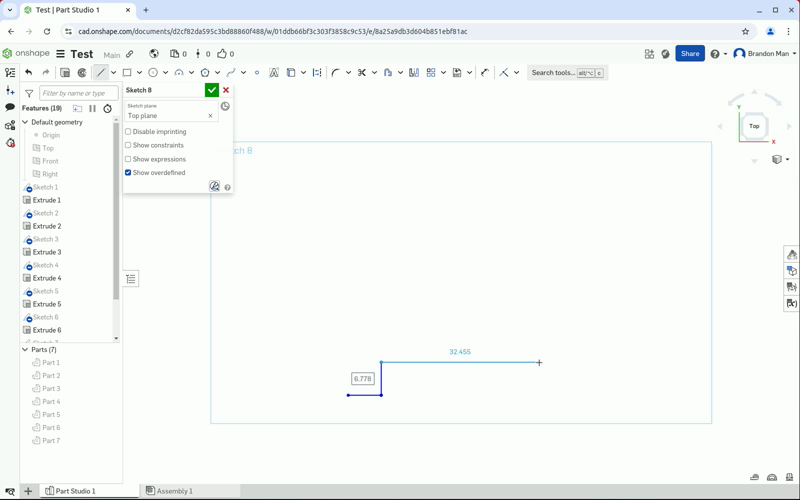
key_down(shift)
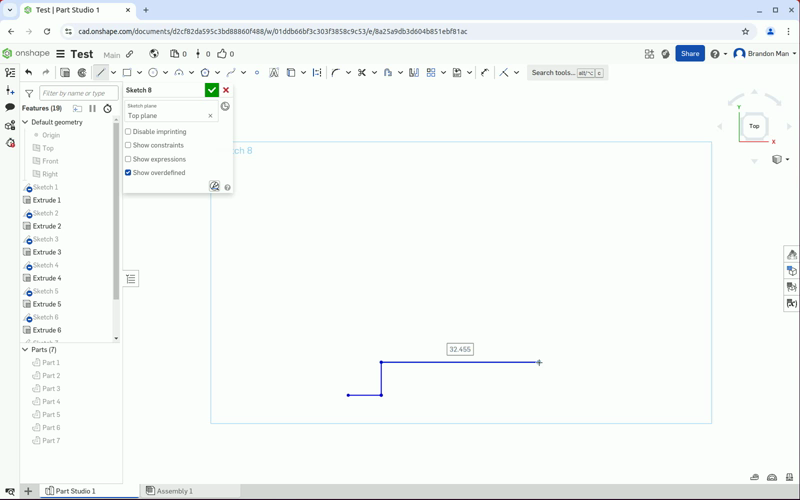
mouse_move(539, 204)
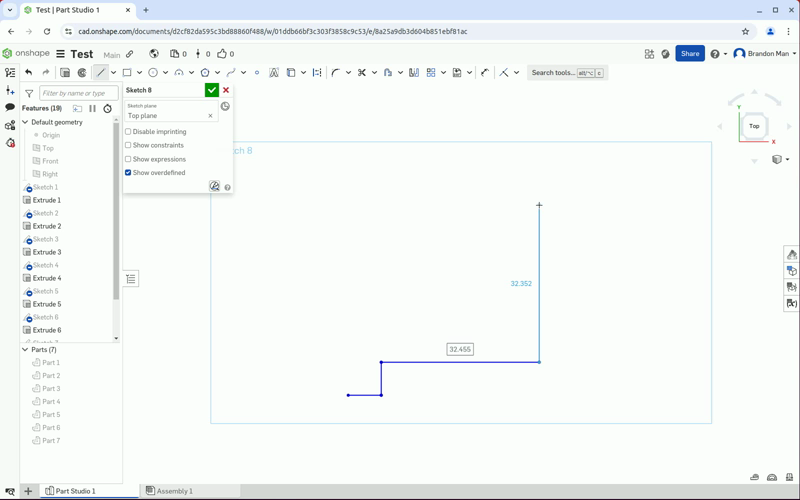
click(539, 204)
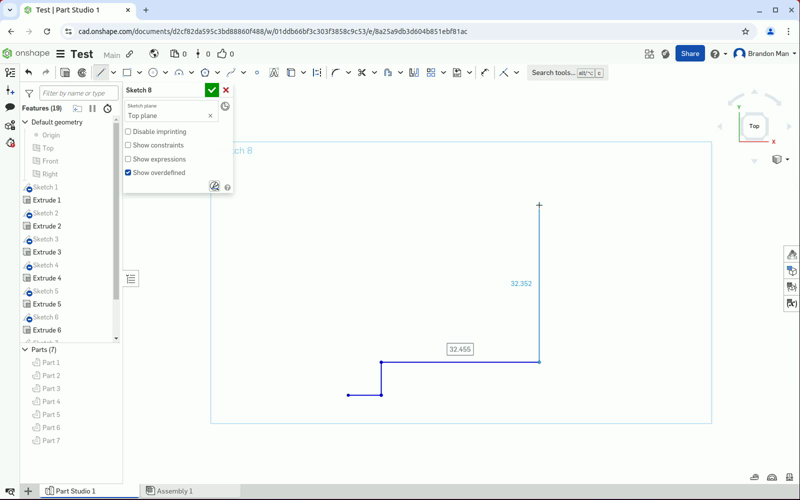
key_up(shift)
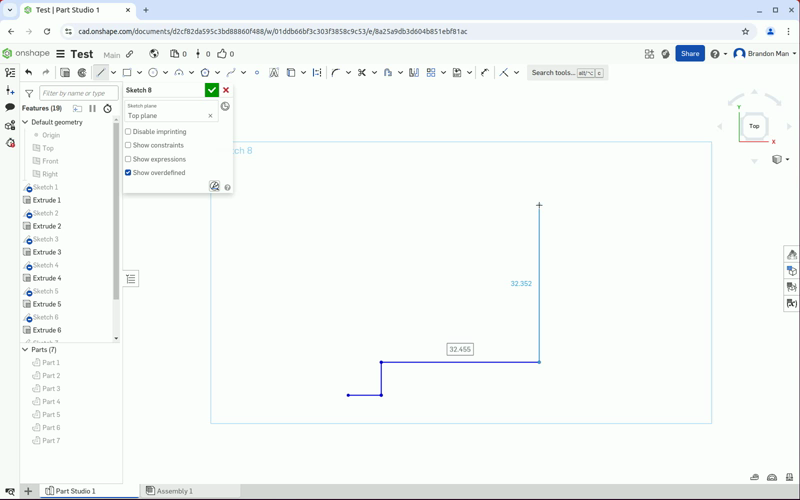
key_down(shift)
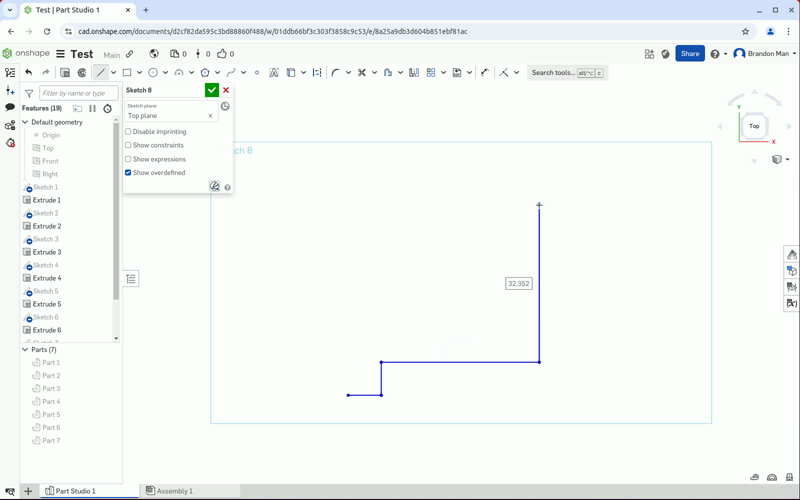
mouse_move(381, 204)
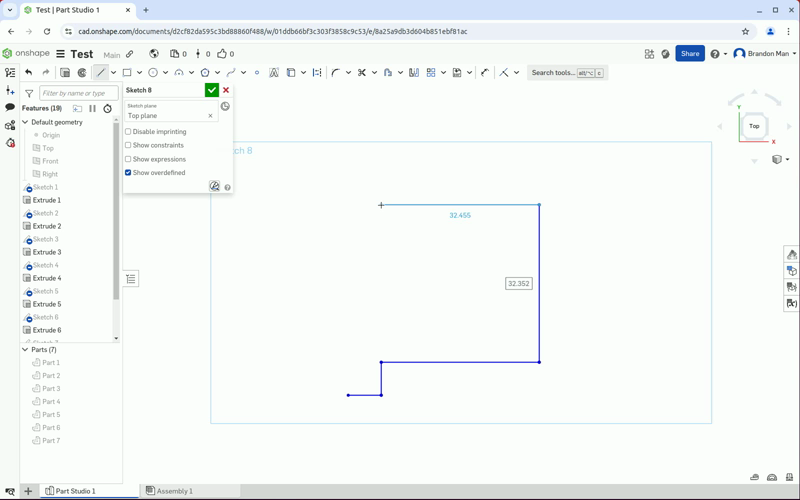
click(381, 204)
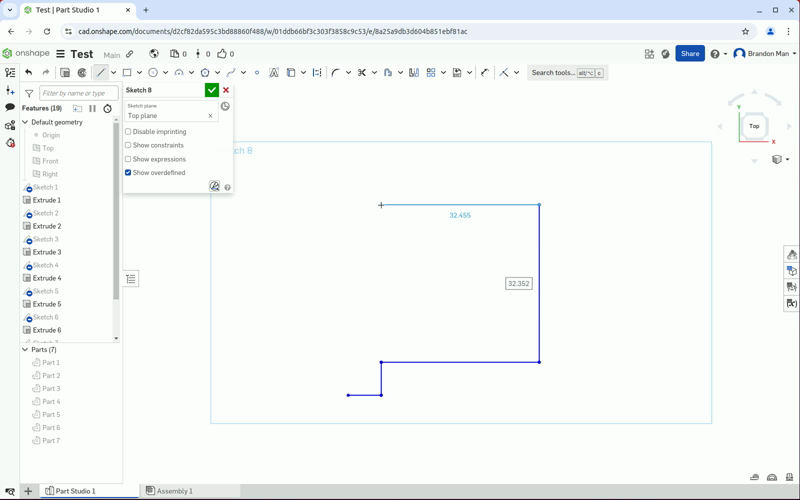
key_up(shift)
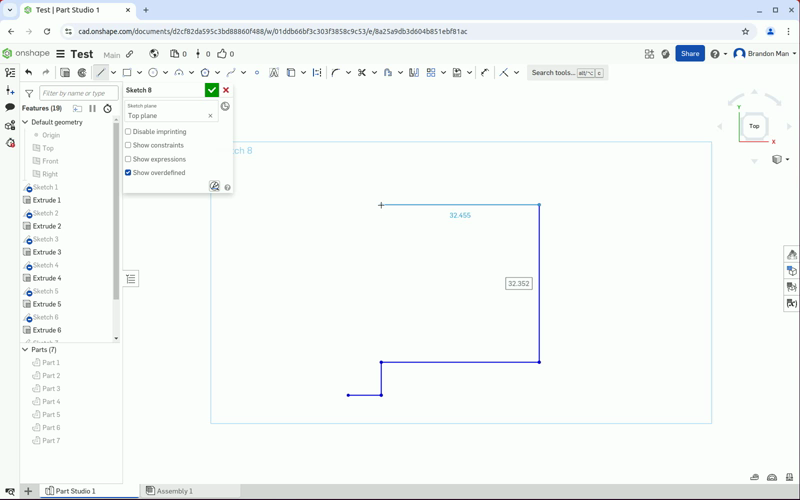
key_down(shift)
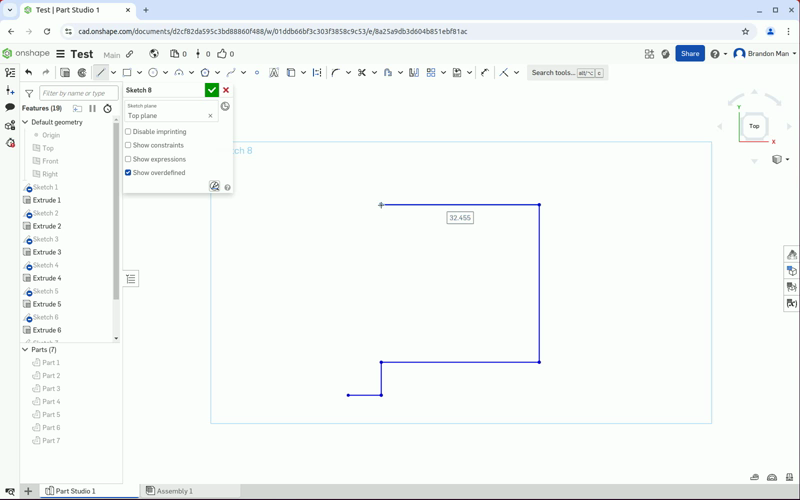
mouse_move(411, 204)
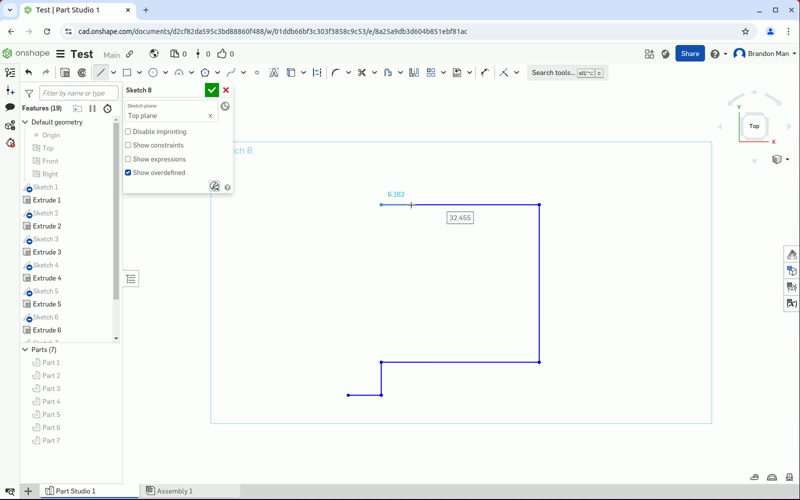
mouse_move(381, 171)
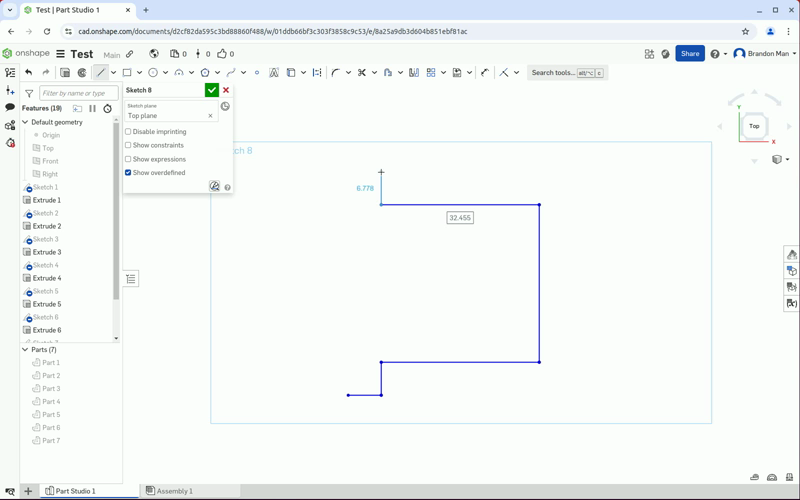
click(381, 171)
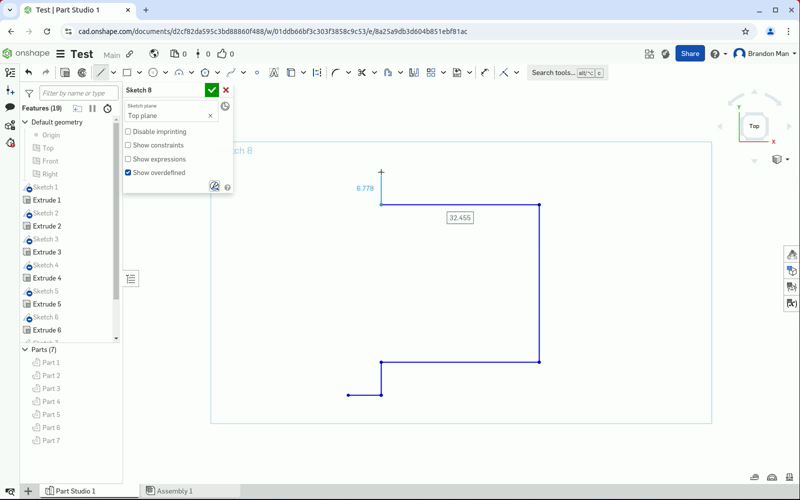
key_up(shift)
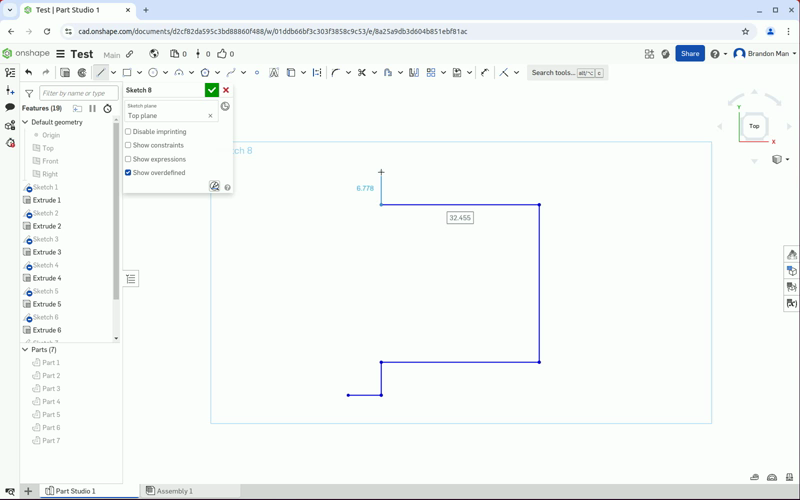
key_down(shift)
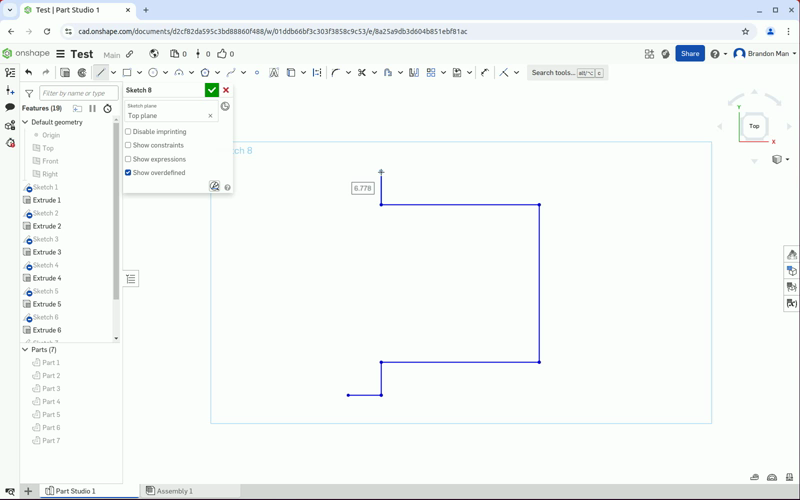
mouse_move(411, 171)
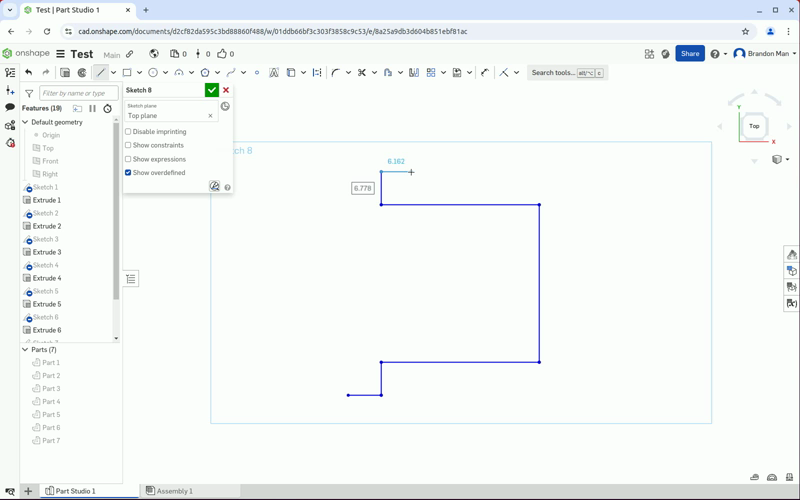
mouse_move(348, 171)
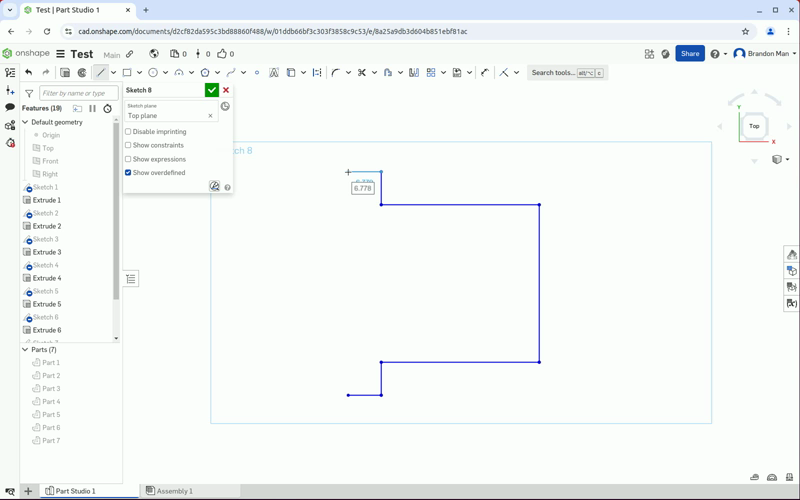
click(348, 171)
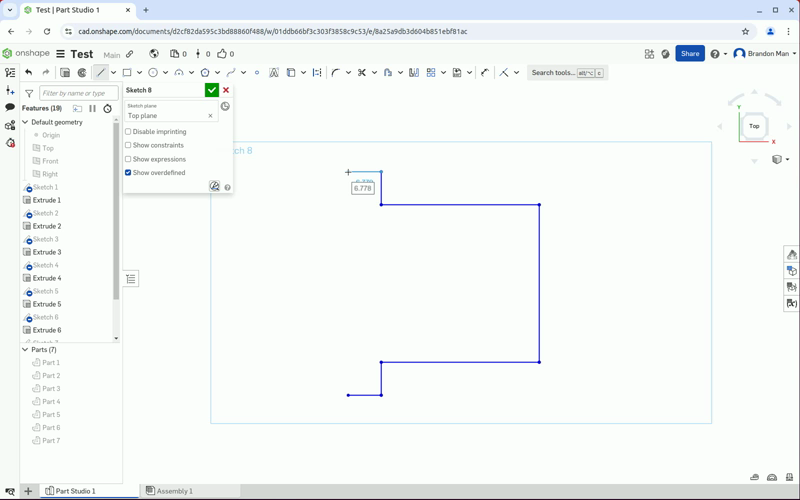
key_up(shift)
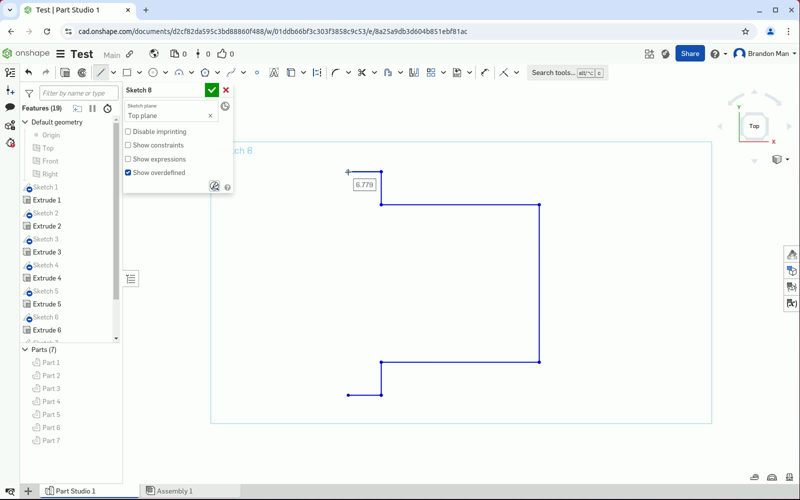
key_down(shift)
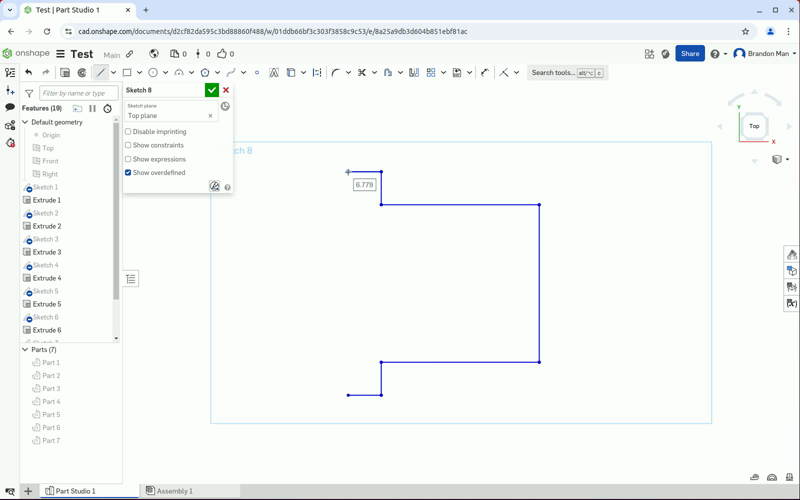
mouse_move(348, 395)
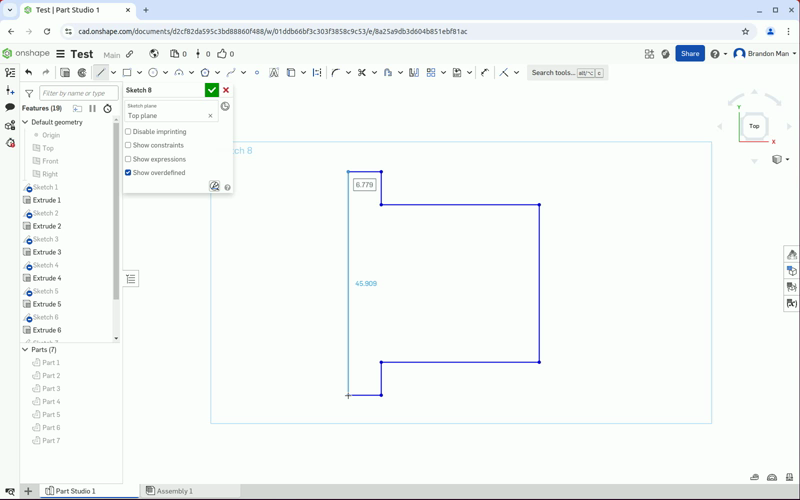
key_up(shift)
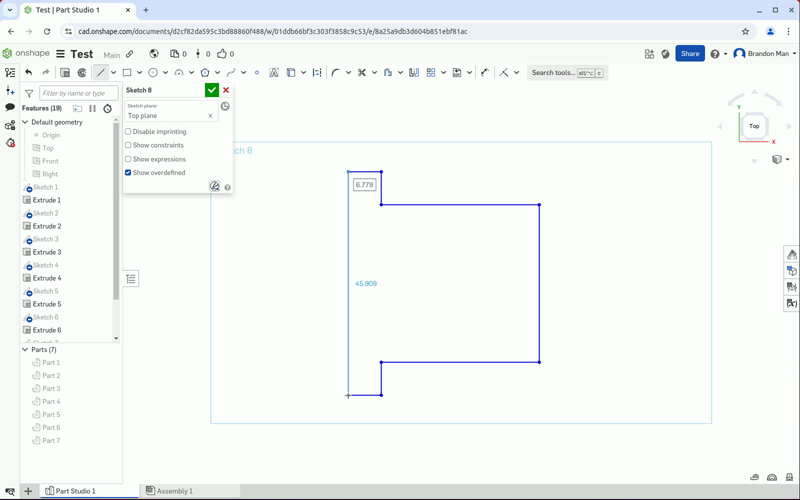
click(348, 395)
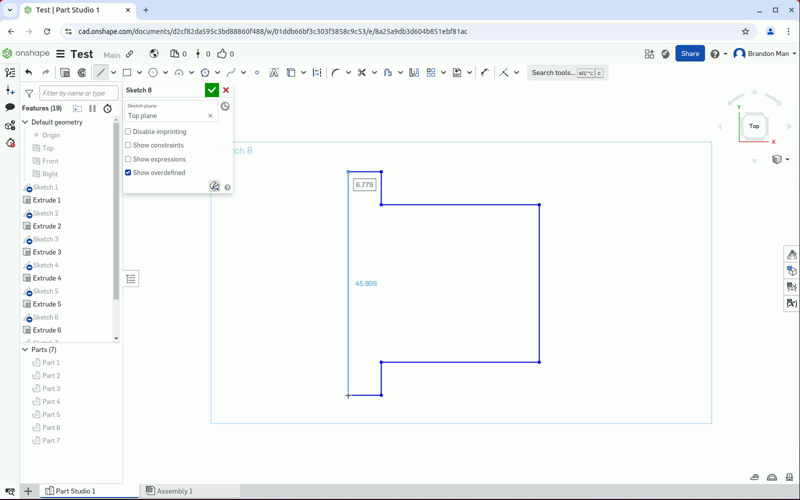
key(esc)
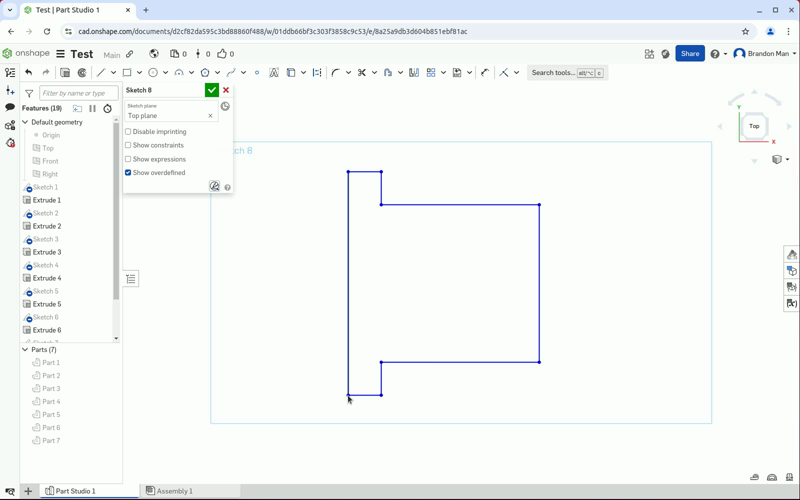
mouse_move(417, 327)
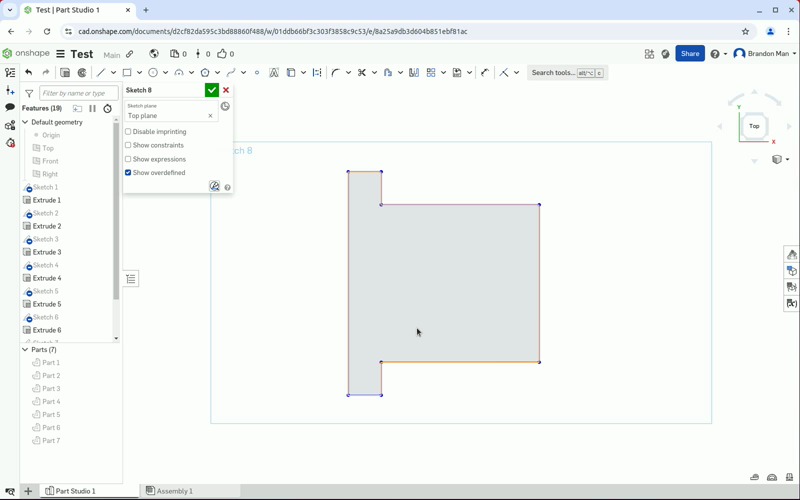
click(417, 327)
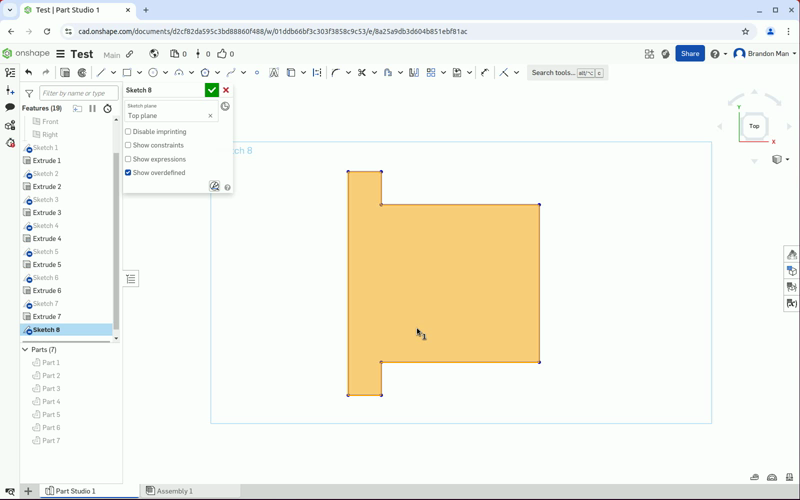
mouse_move(73, 352)
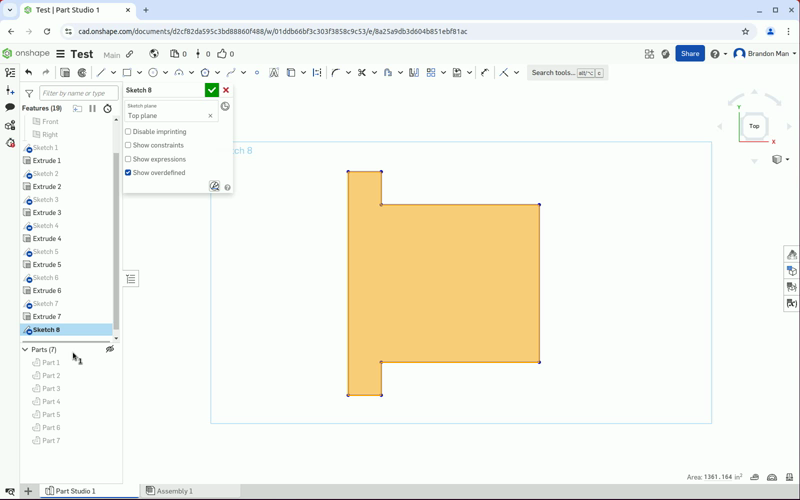
key(shift+y)
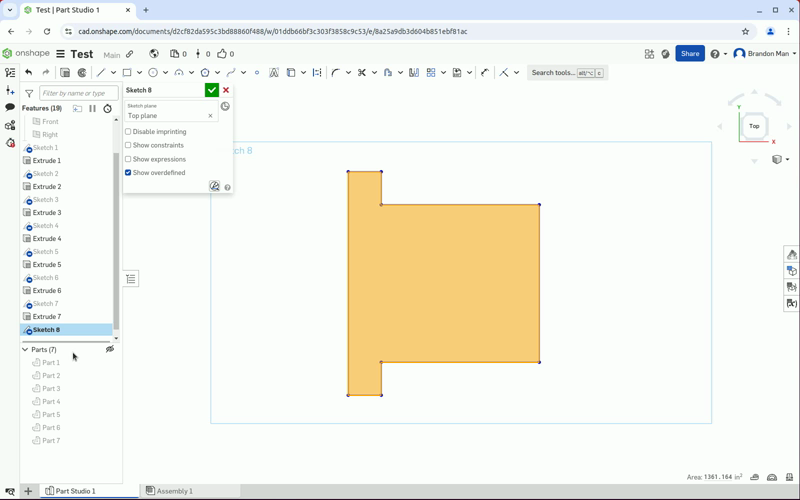
key(shift+e)
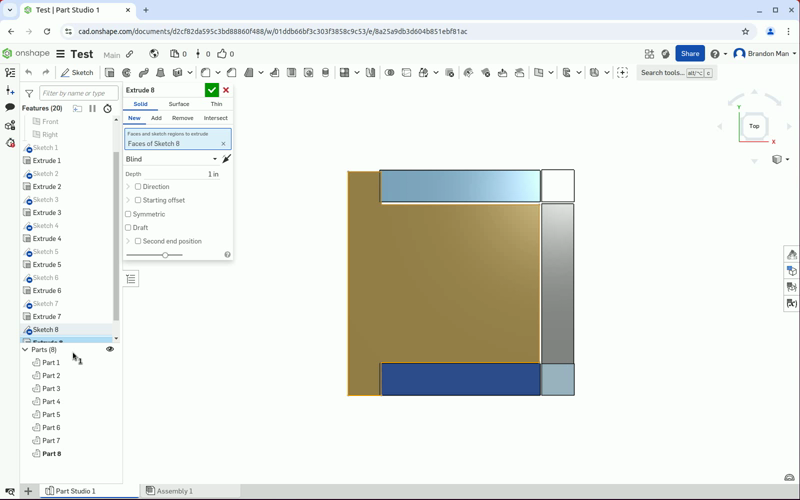
mouse_move(143, 106)
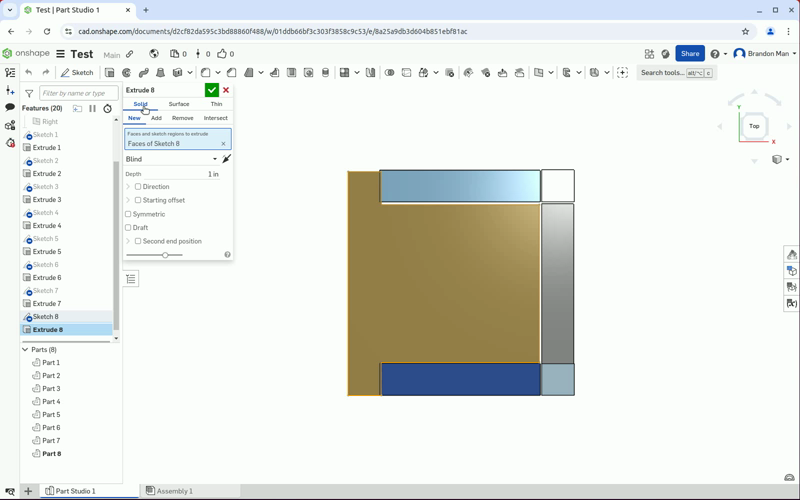
click(143, 106)
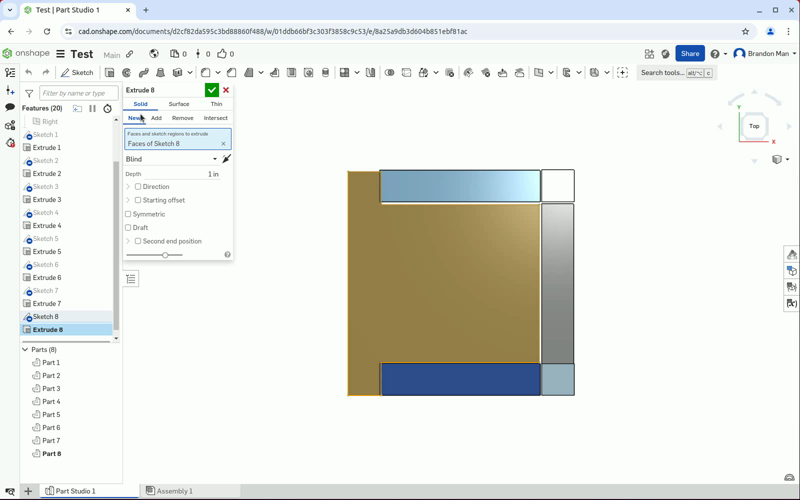
mouse_move(137, 120)
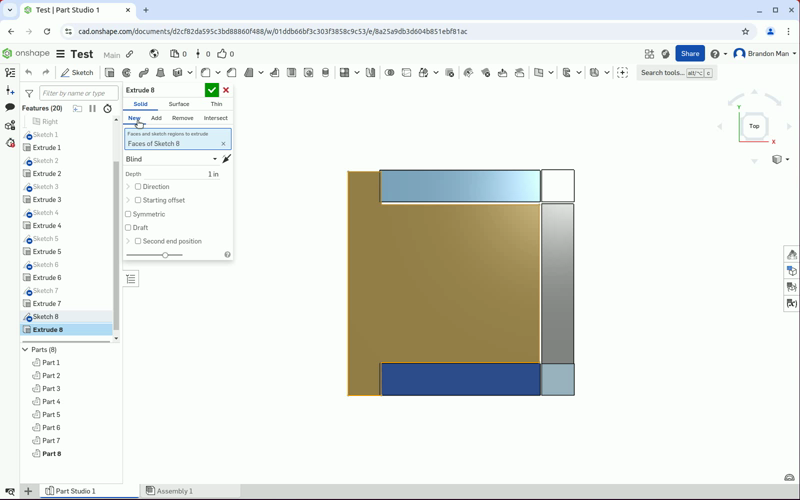
click(137, 120)
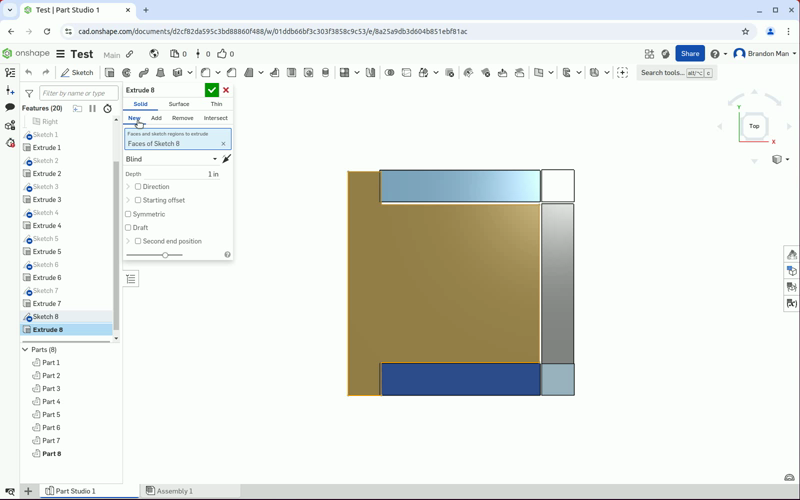
key(tab, 4)
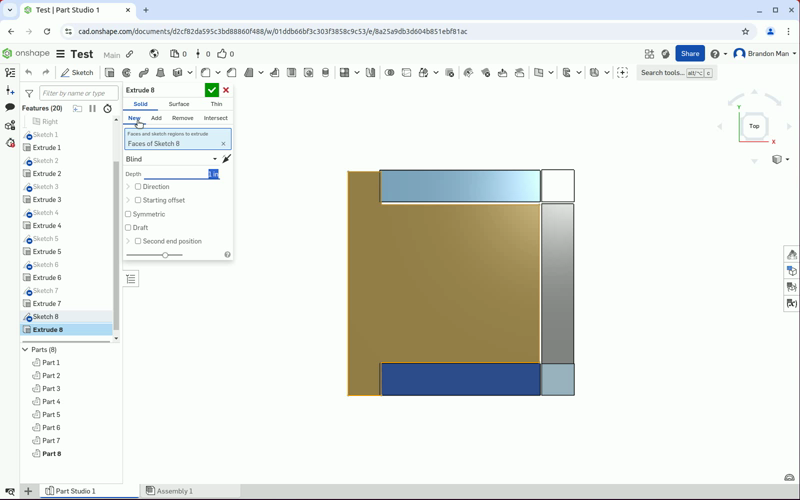
text(1.685)
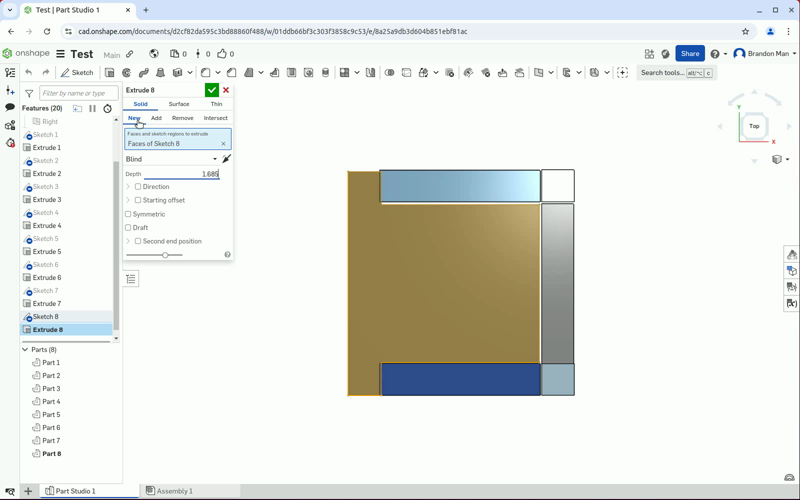
key(enter)
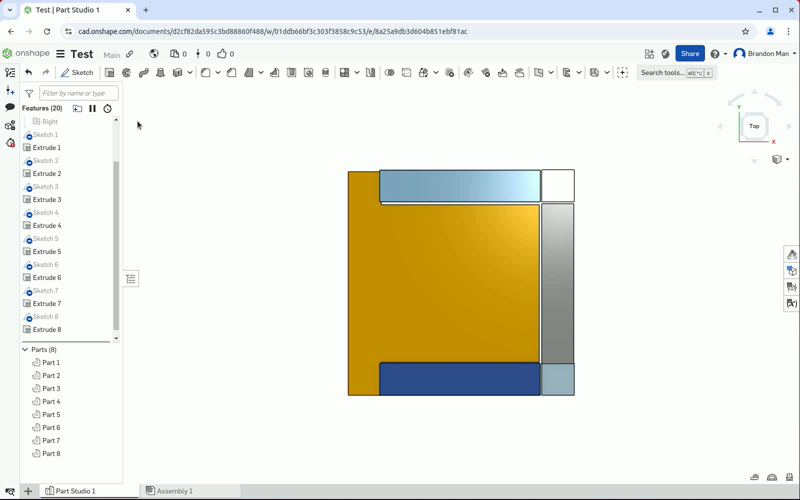
key(shift+h)
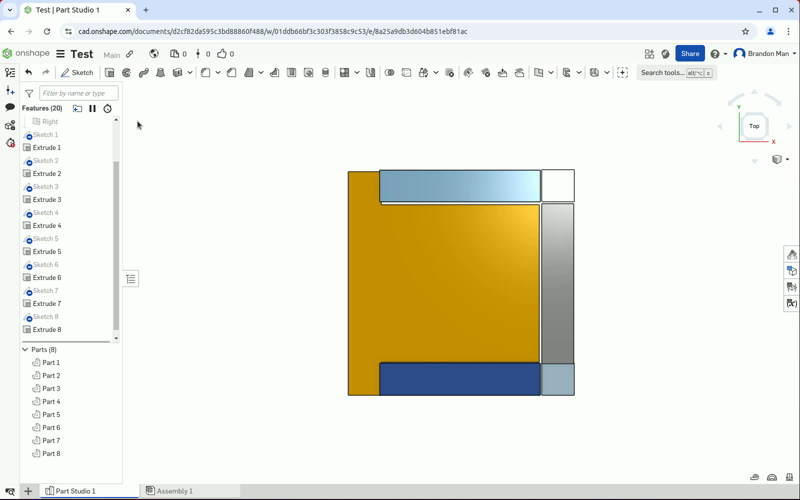
key(shift+h)
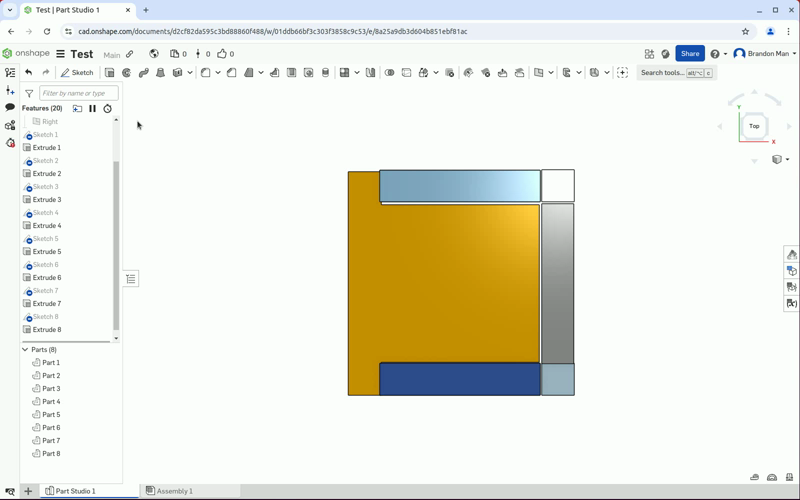
mouse_move(69, 137)
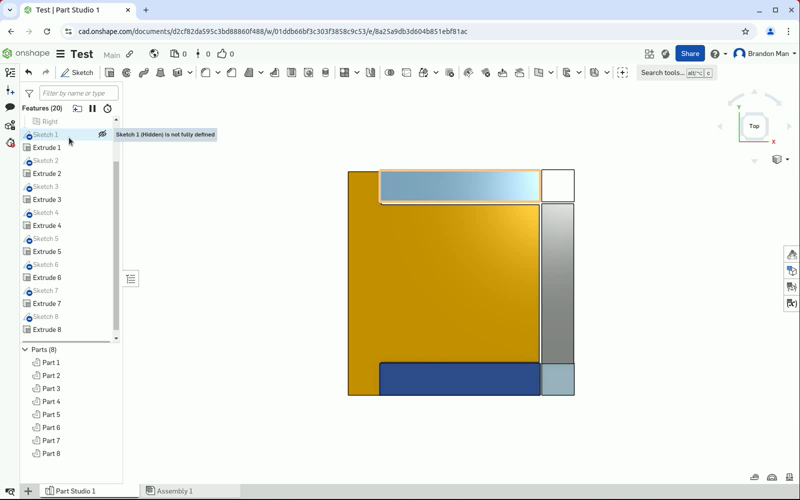
click(69, 137)
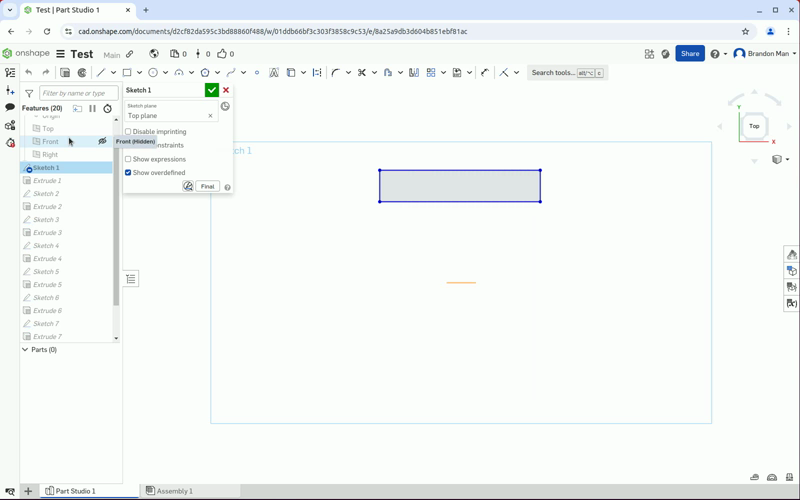
mouse_move(229, 92)
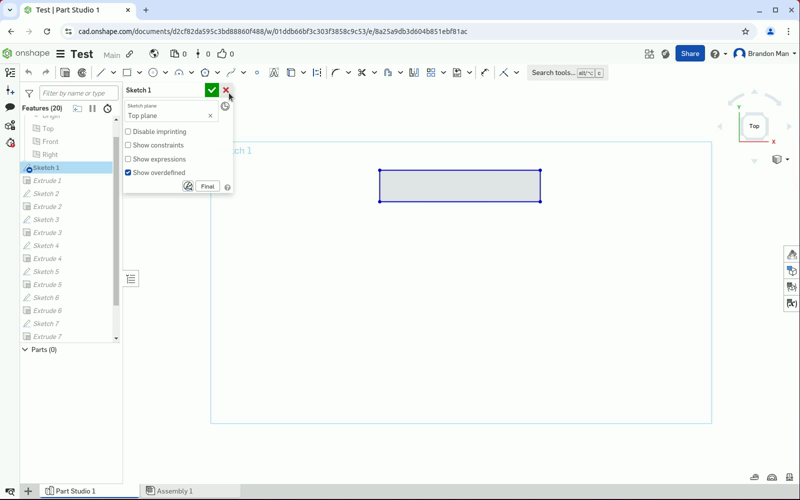
click(229, 92)
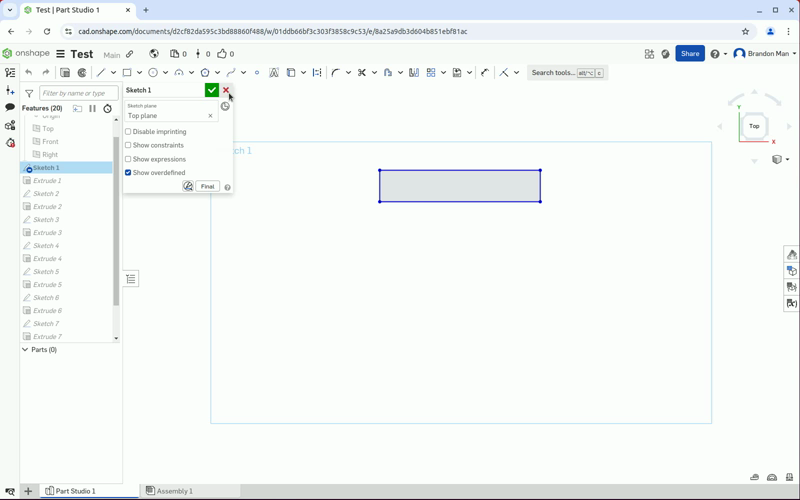
key(shift+s)
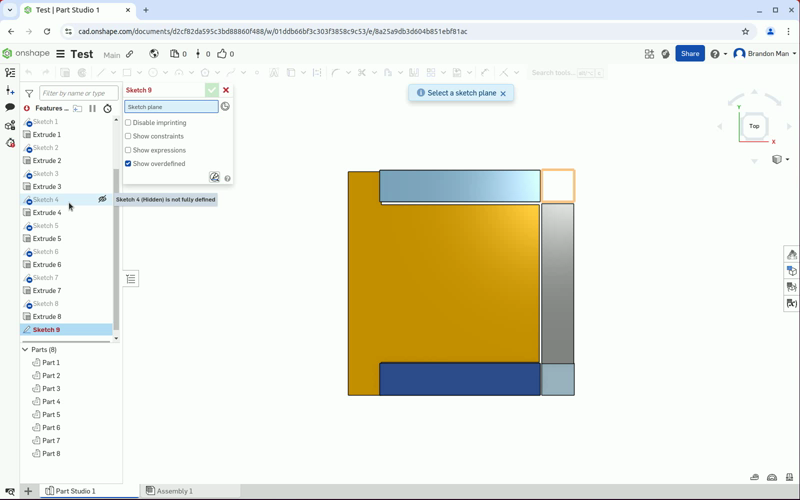
scroll(3)
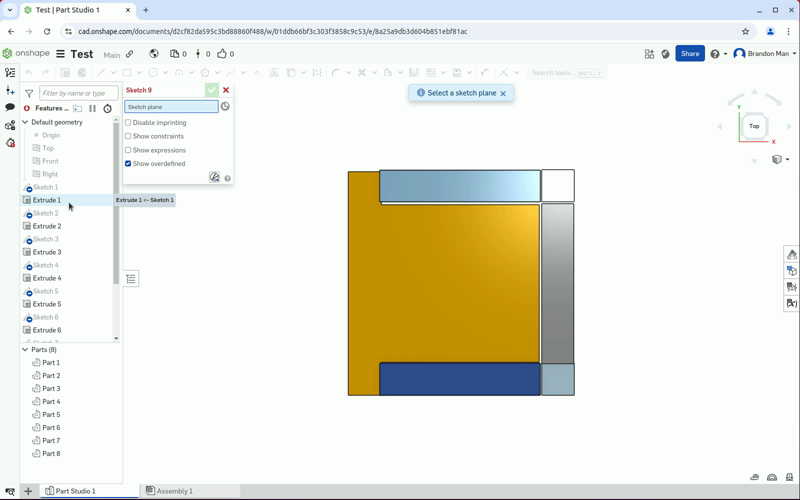
mouse_move(69, 150)
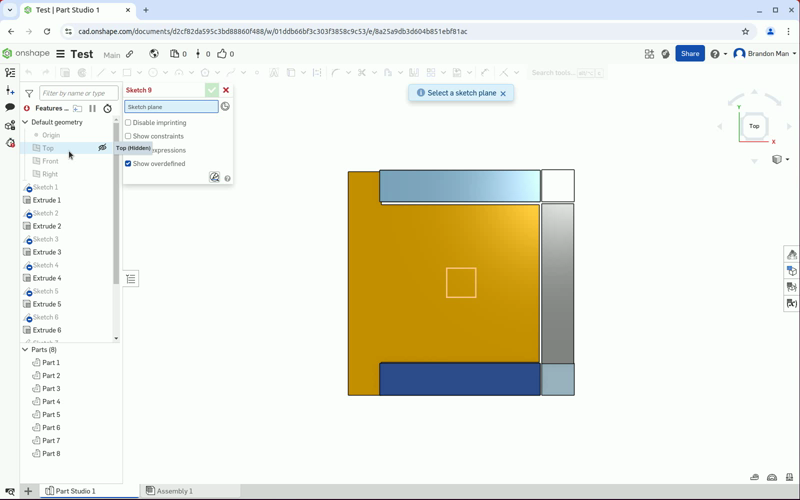
click(69, 150)
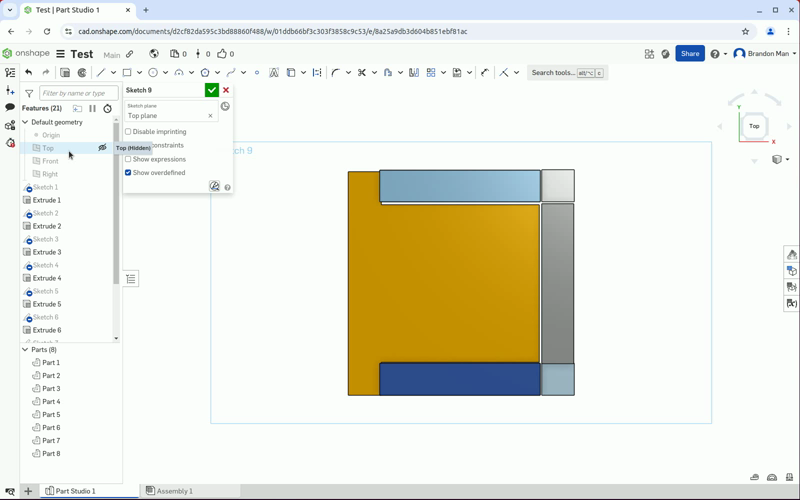
mouse_move(73, 352)
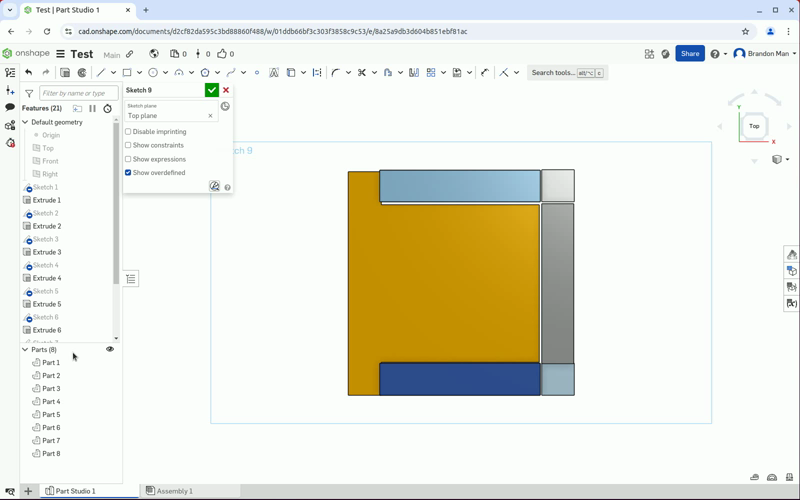
key(y)
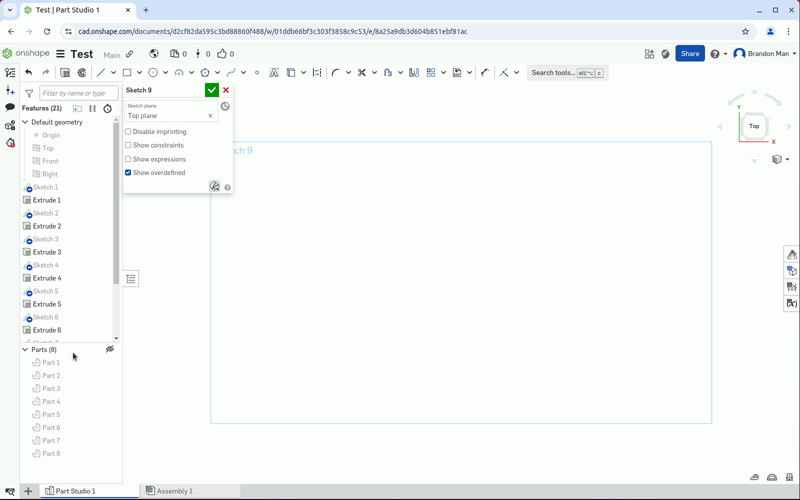
key(l)
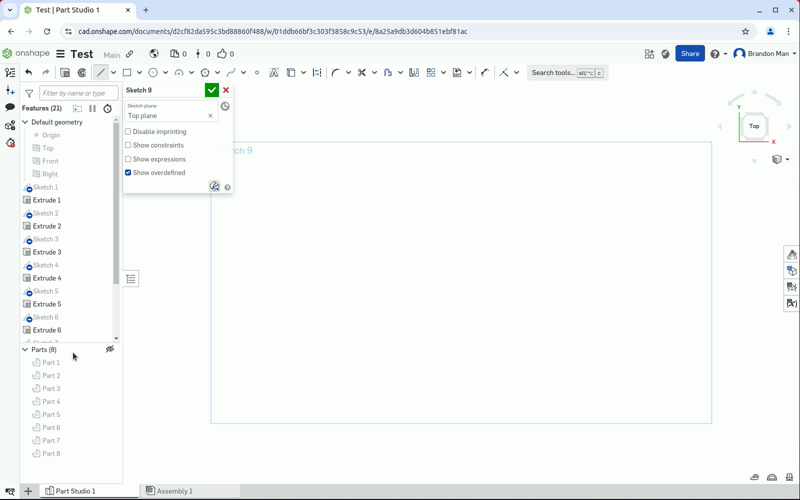
key_down(shift)
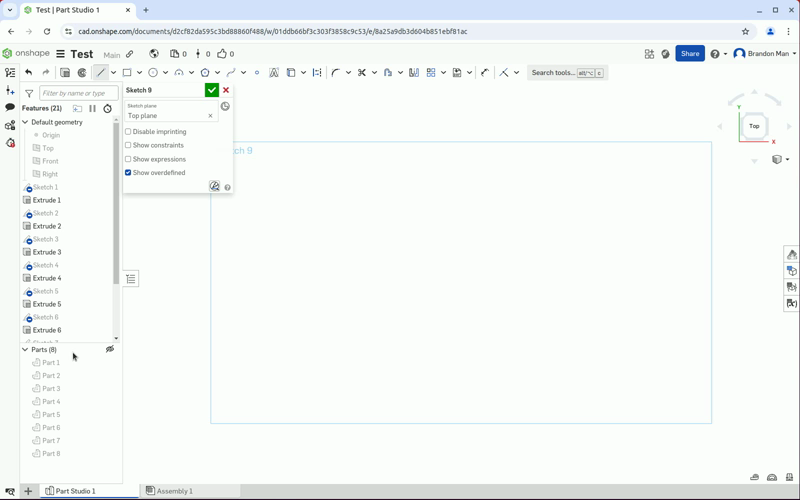
mouse_move(541, 363)
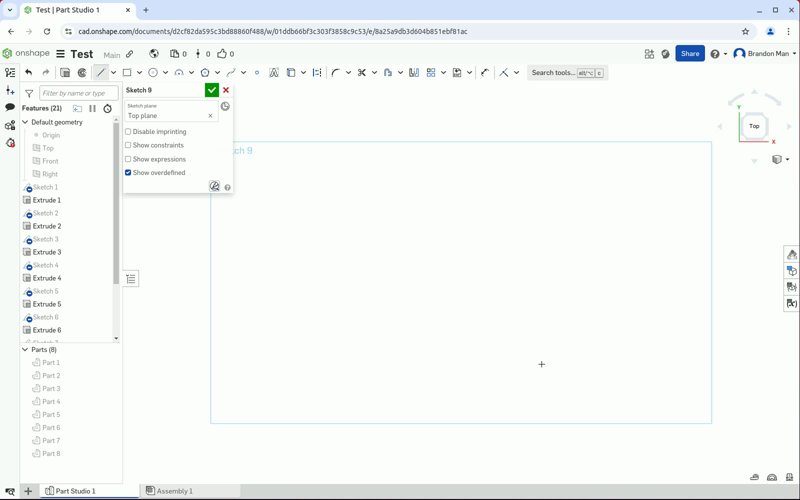
click(541, 363)
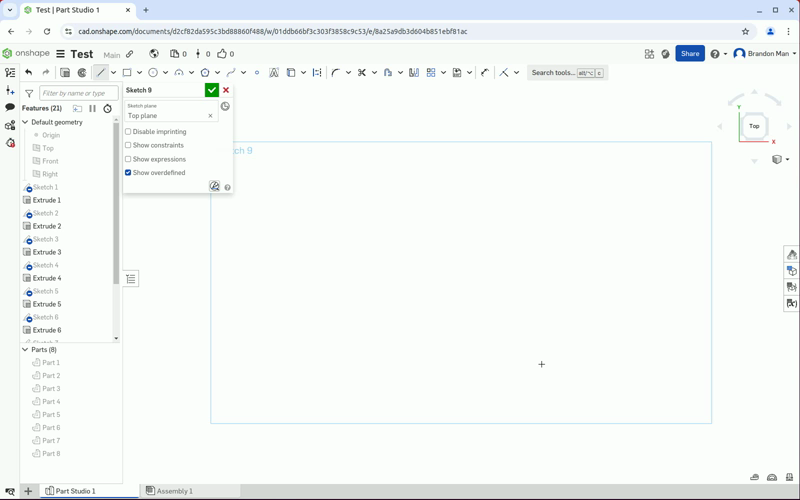
key_up(shift)
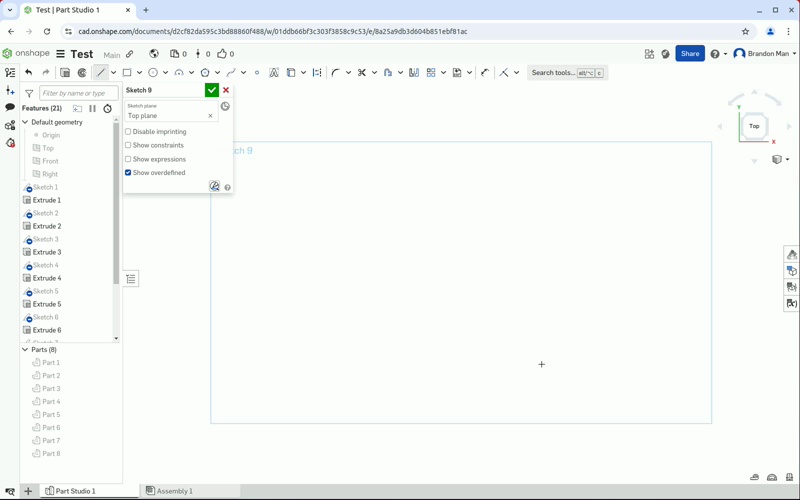
key_down(shift)
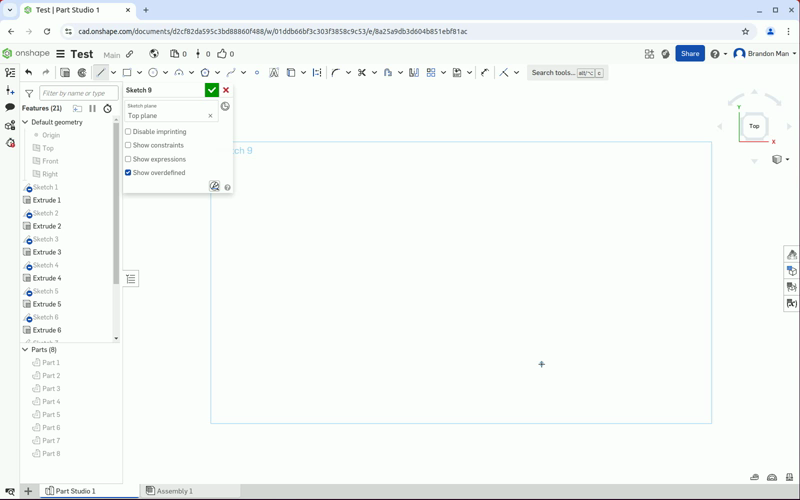
mouse_move(571, 363)
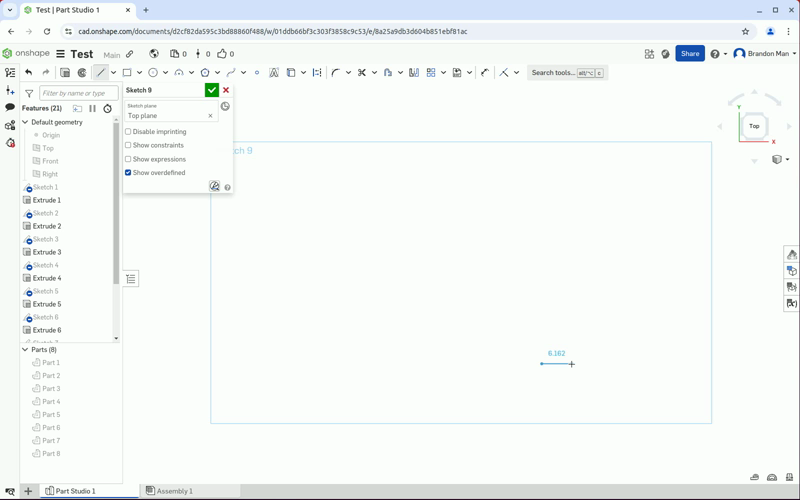
mouse_move(573, 363)
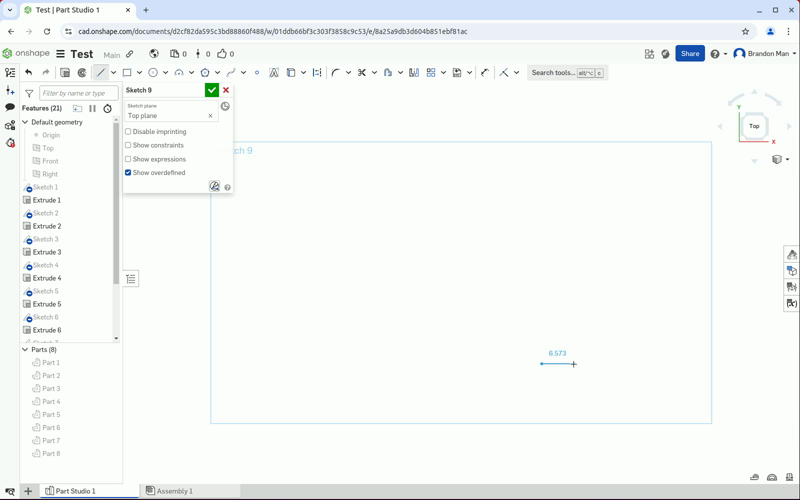
click(573, 363)
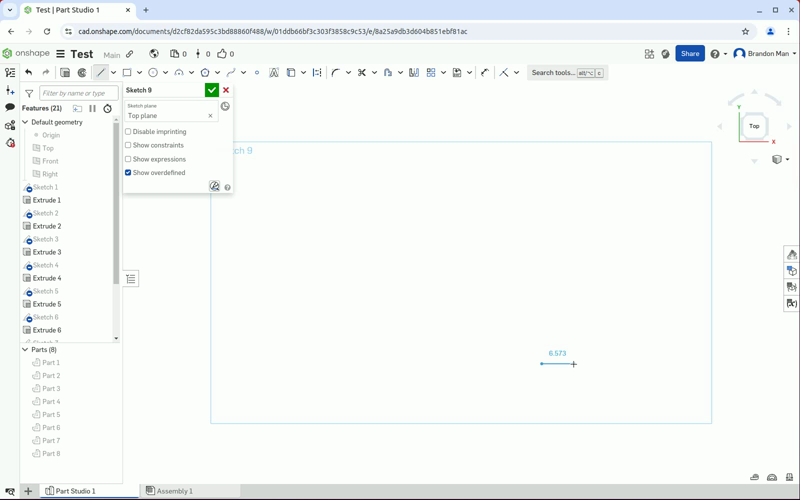
key_up(shift)
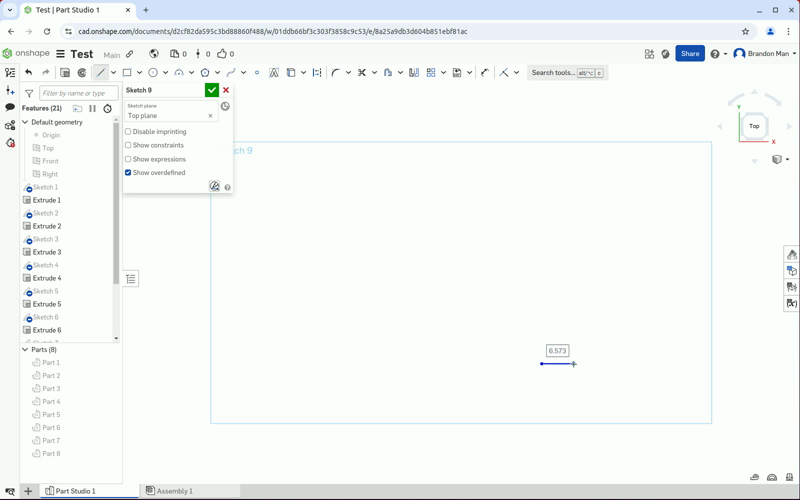
key_down(shift)
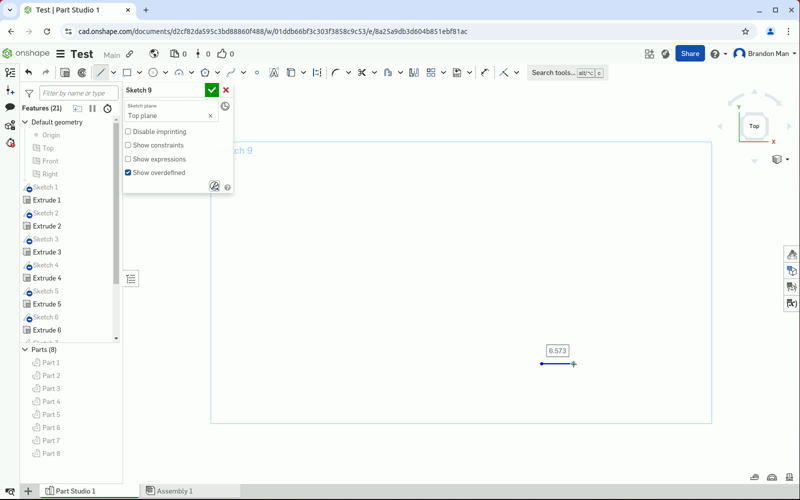
mouse_move(573, 203)
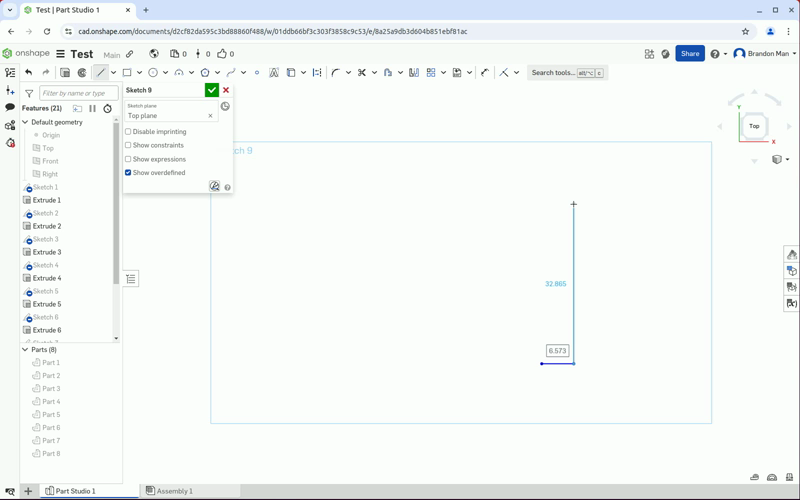
click(573, 203)
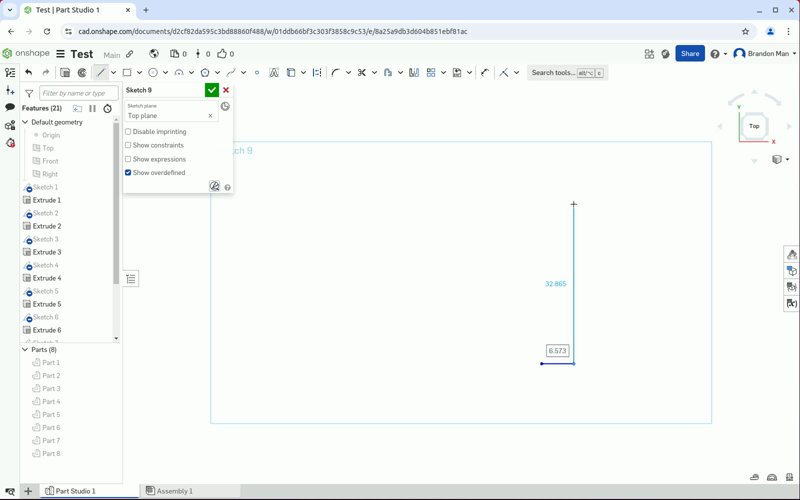
key_up(shift)
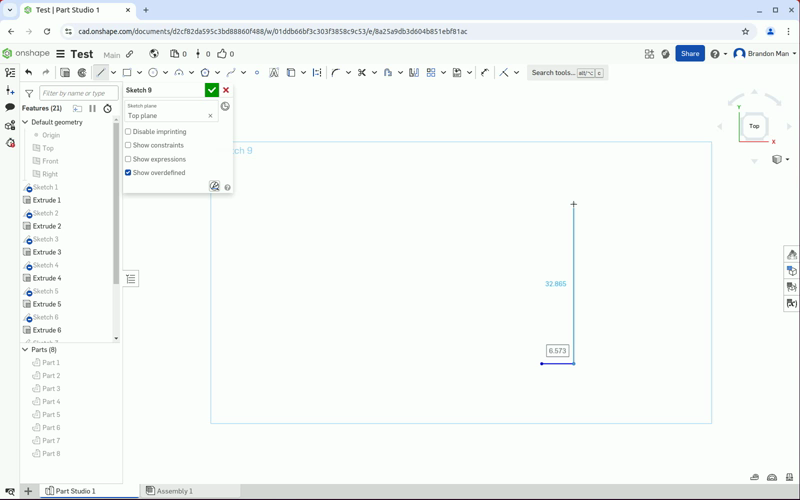
key_down(shift)
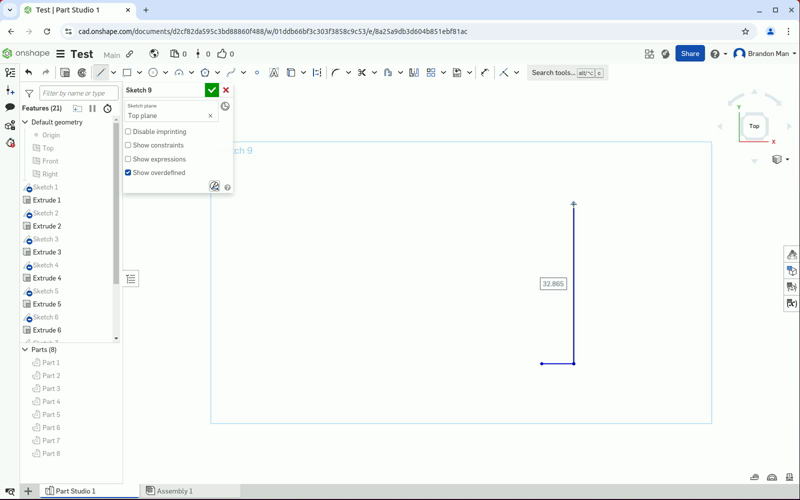
mouse_move(589, 203)
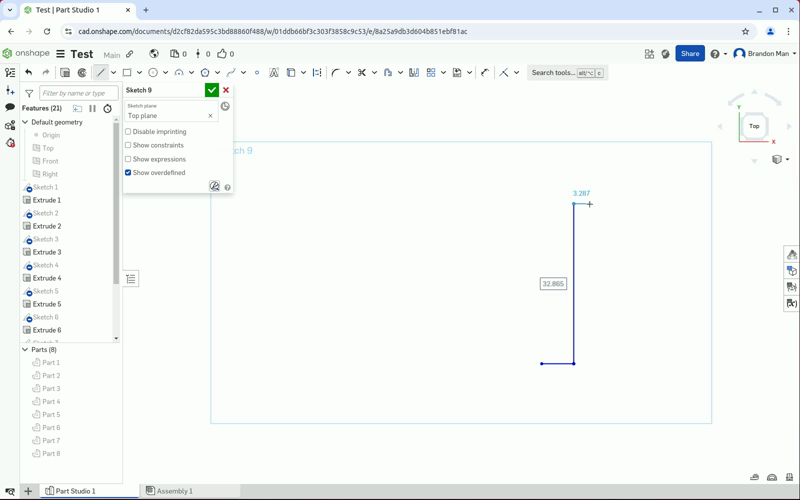
mouse_move(541, 203)
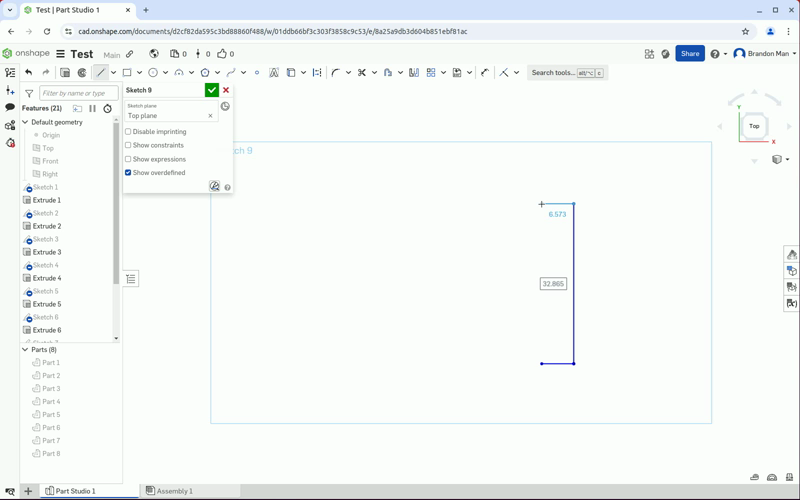
click(541, 203)
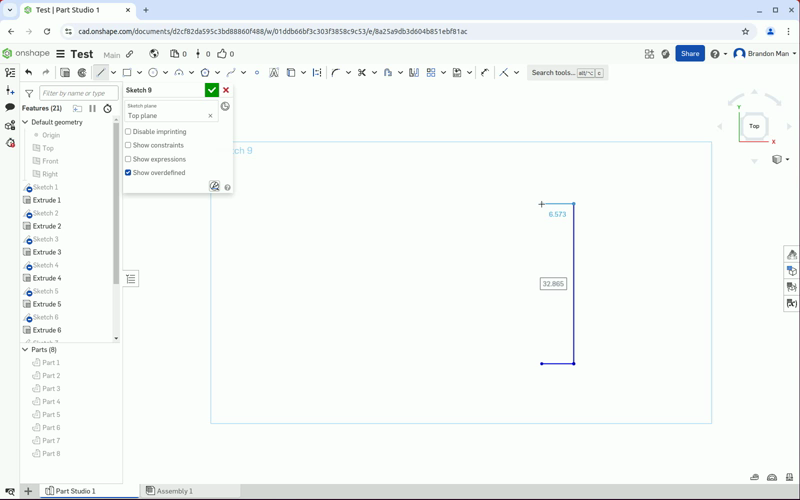
key_up(shift)
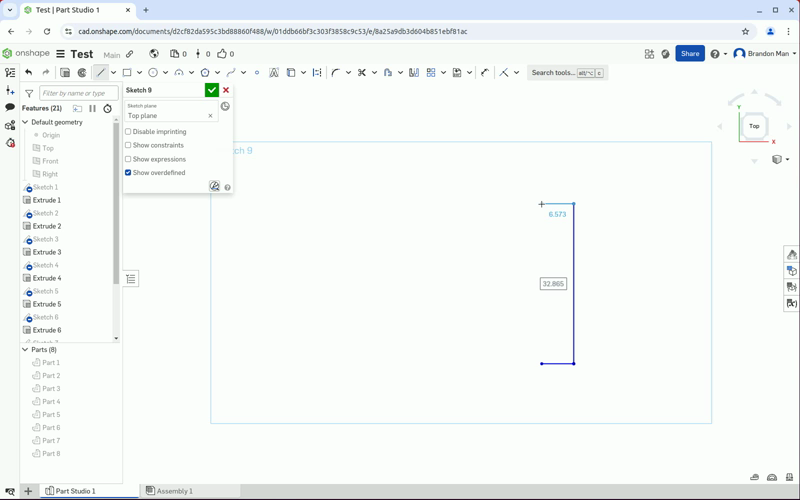
key_down(shift)
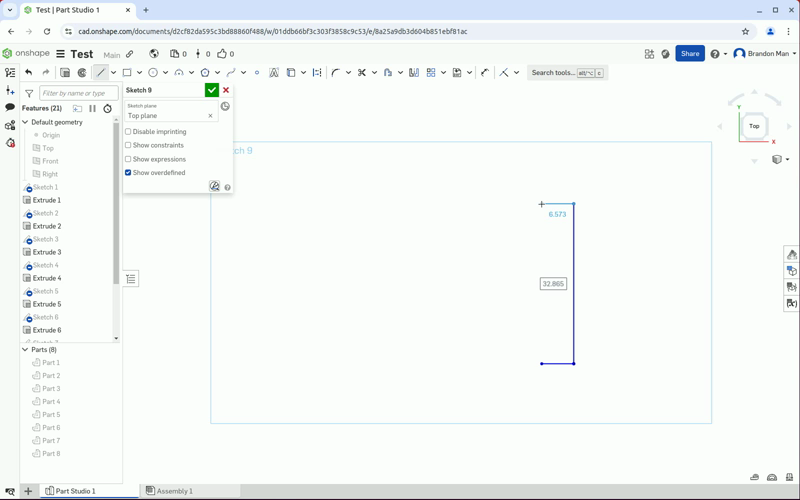
mouse_move(541, 363)
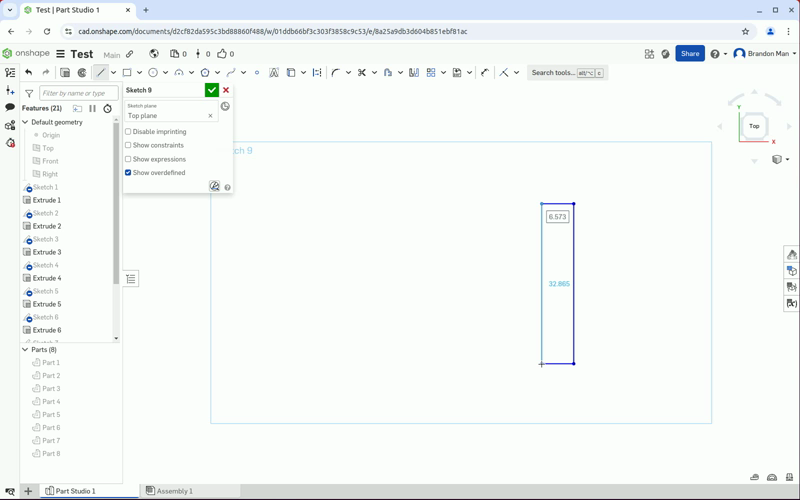
key_up(shift)
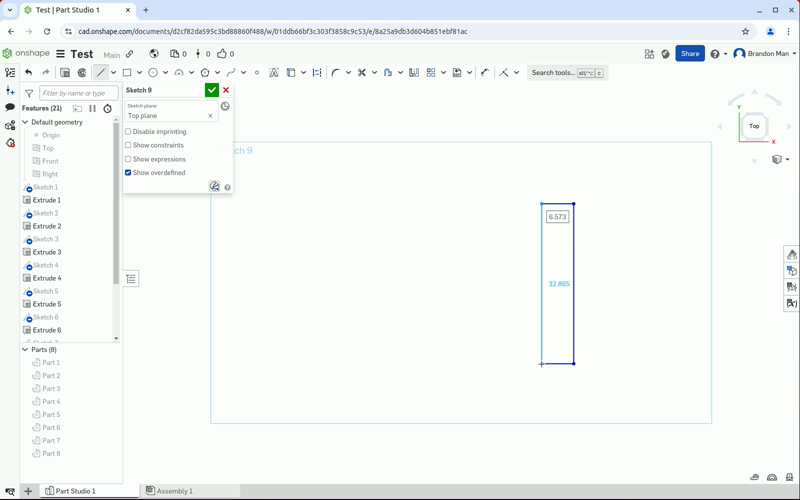
click(541, 363)
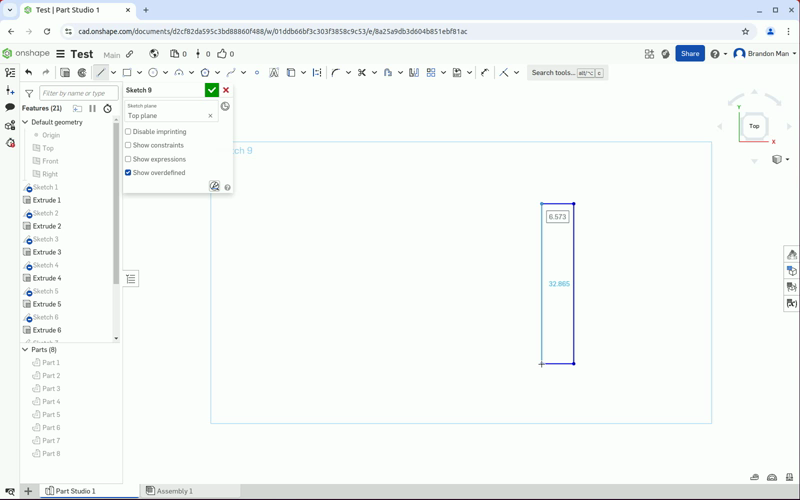
key(esc)
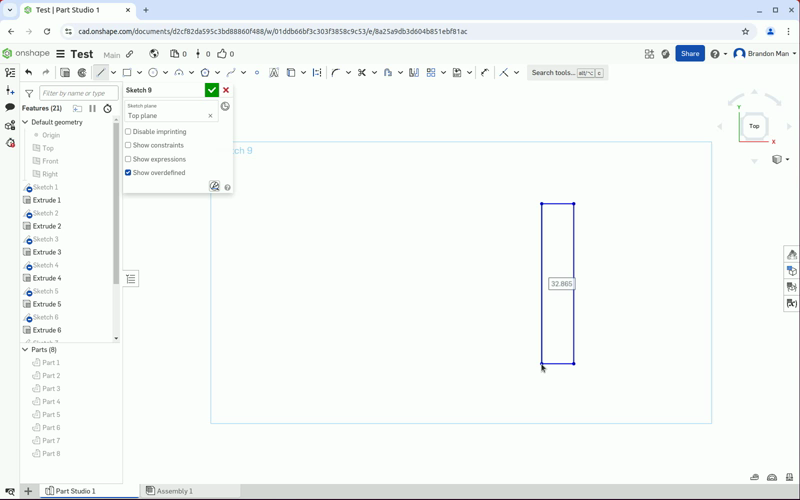
mouse_move(547, 346)
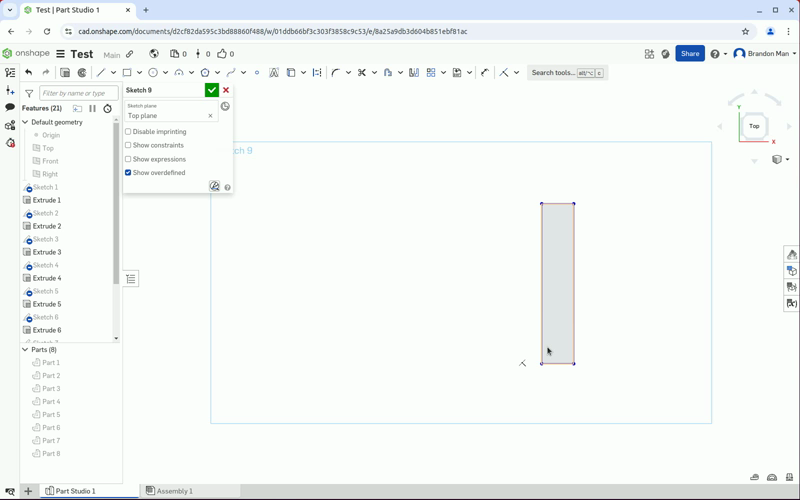
click(547, 346)
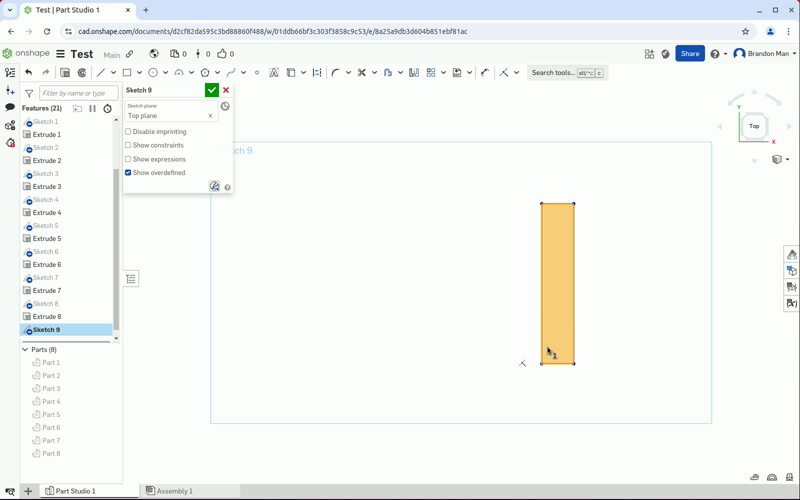
mouse_move(73, 352)
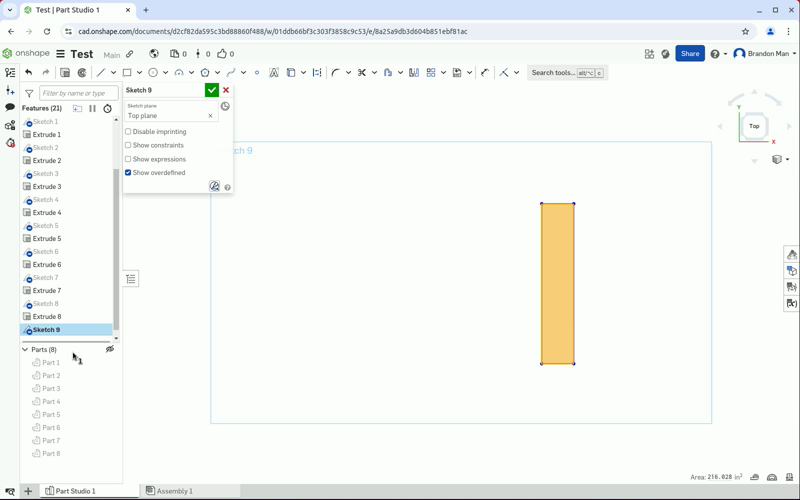
key(shift+y)
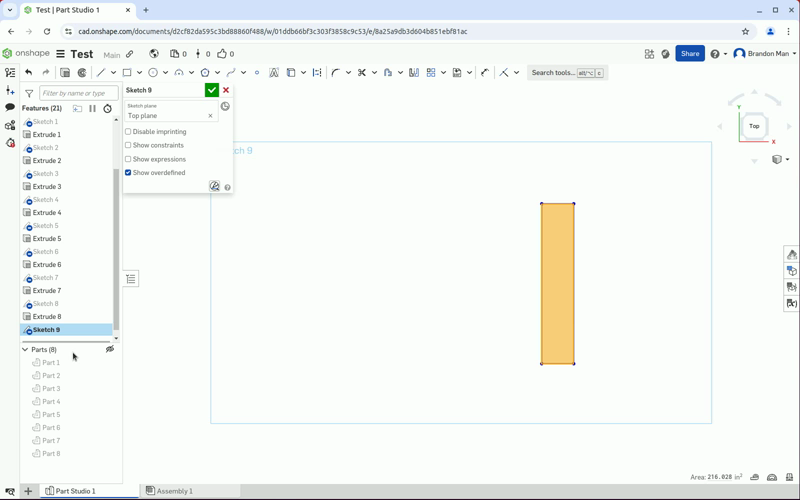
key(shift+e)
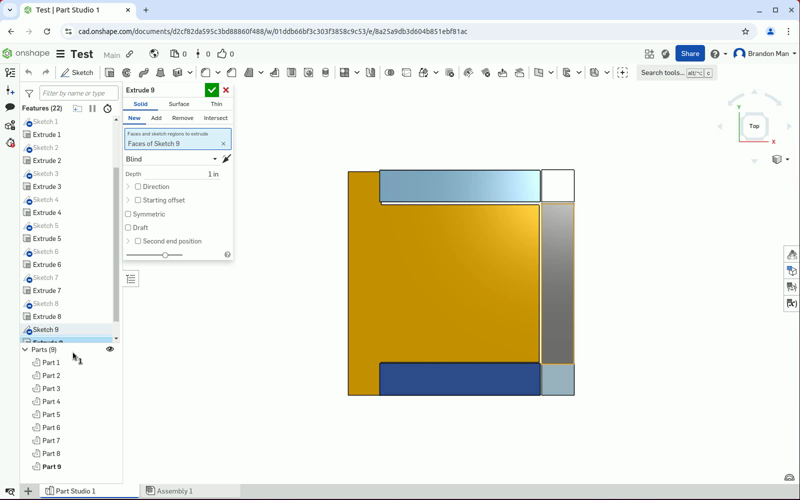
mouse_move(143, 106)
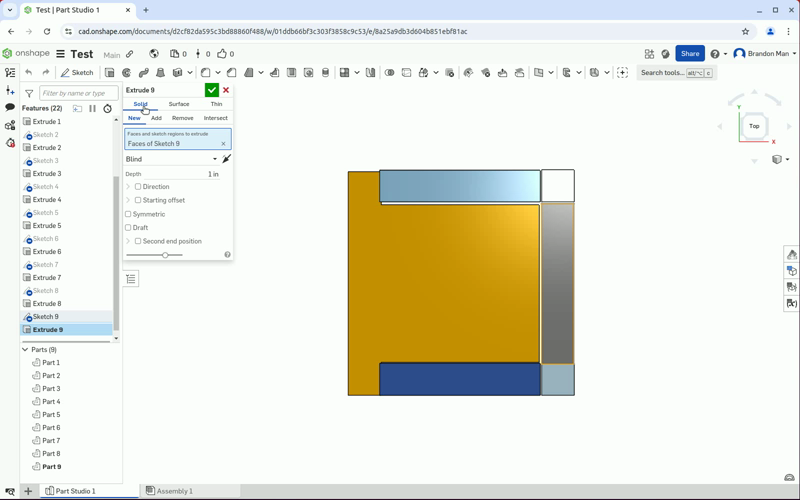
click(143, 106)
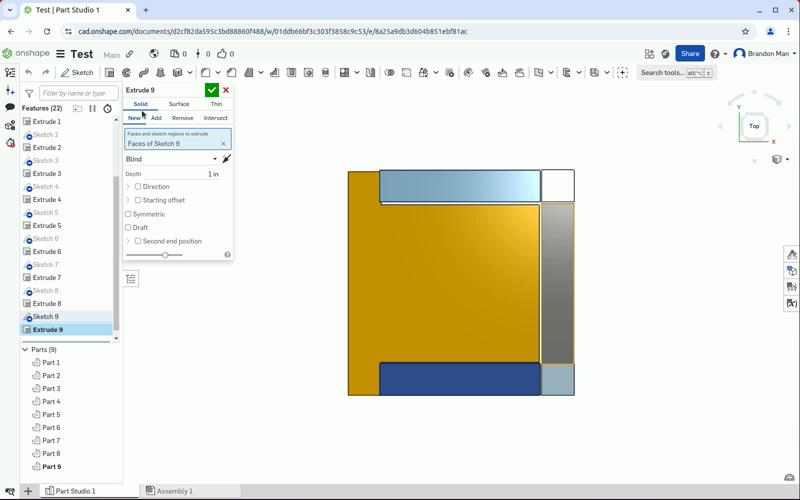
mouse_move(137, 120)
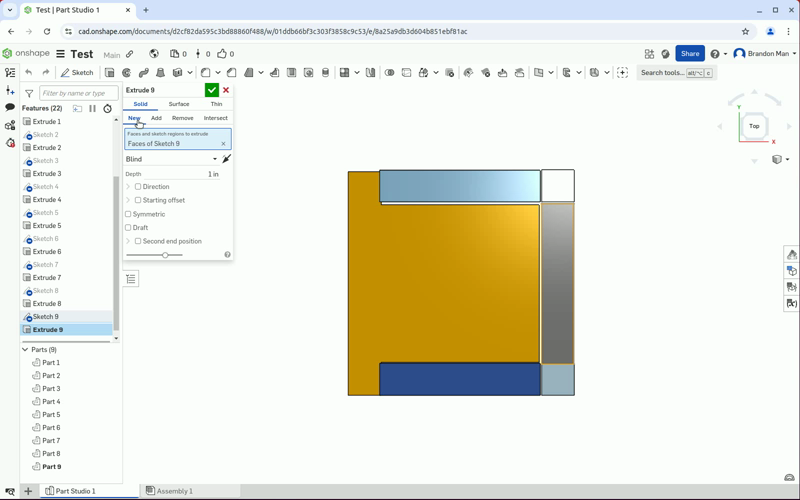
click(137, 120)
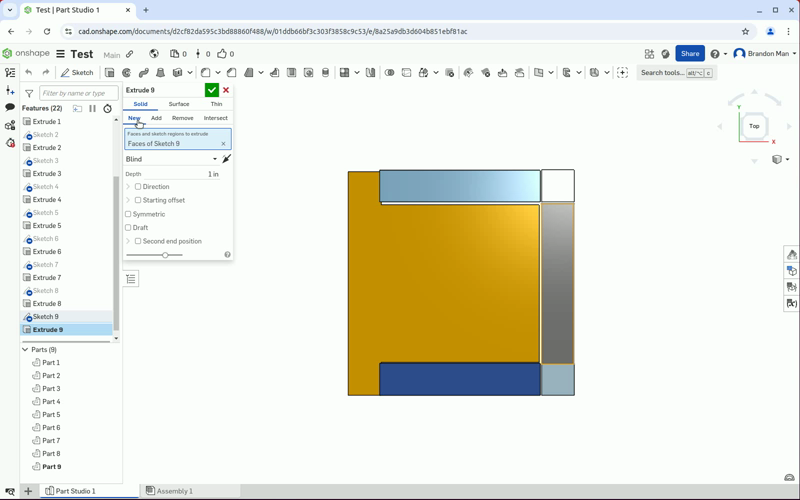
key(tab, 4)
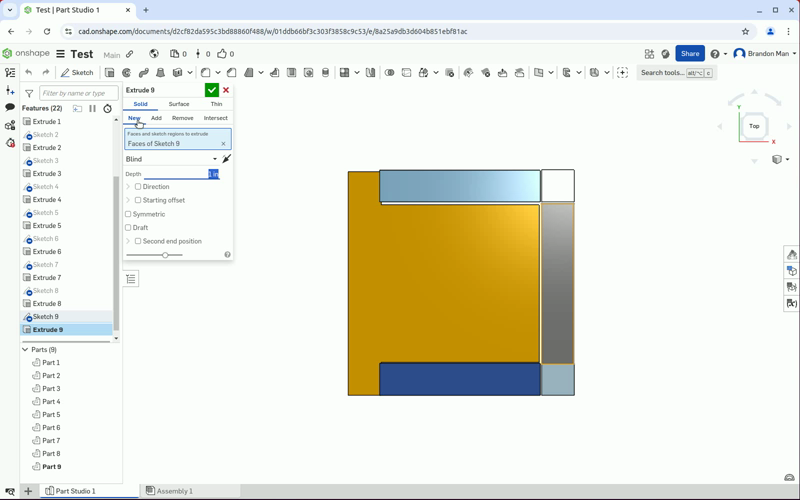
text(1.685)
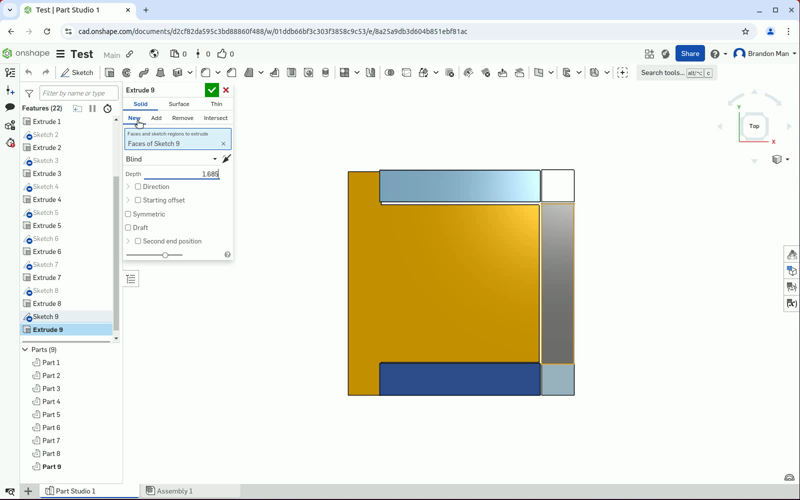
key(enter)
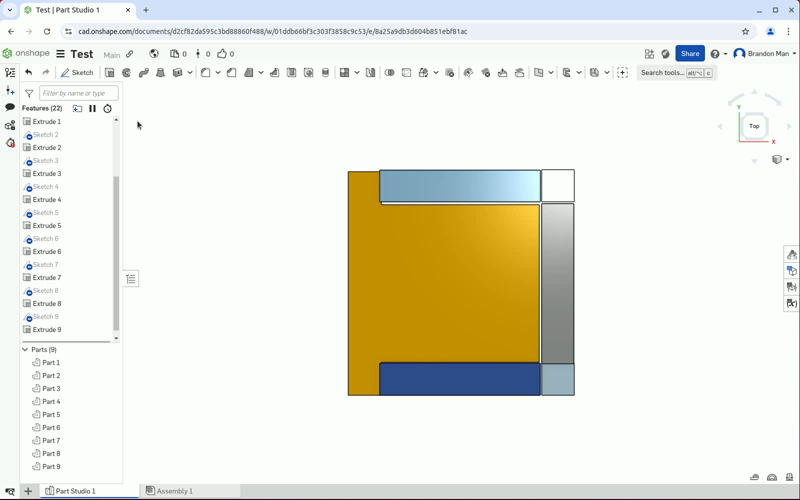
key(shift+h)
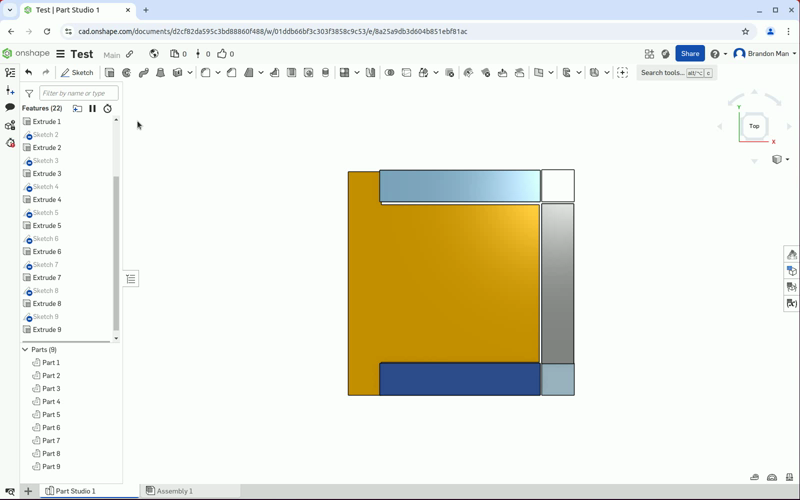
key(shift+h)
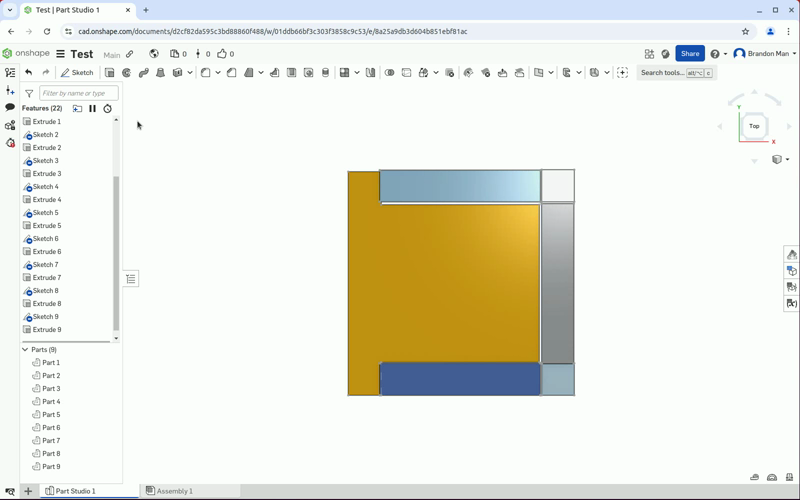
key(shift+7)
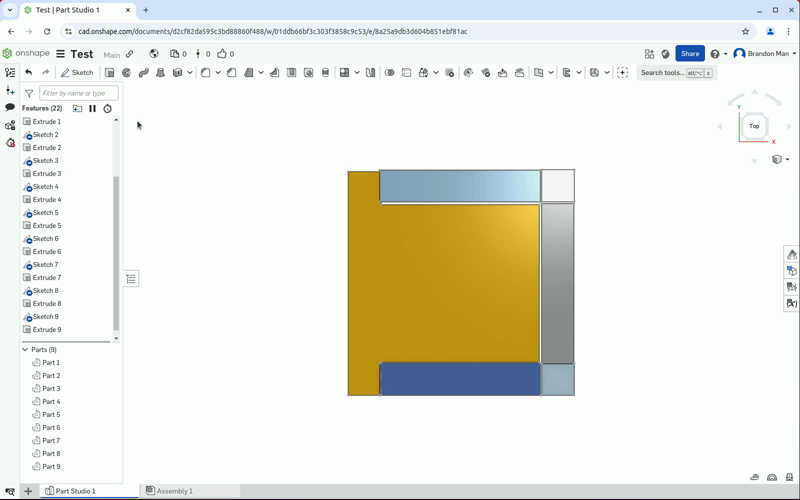
key(up, 3)
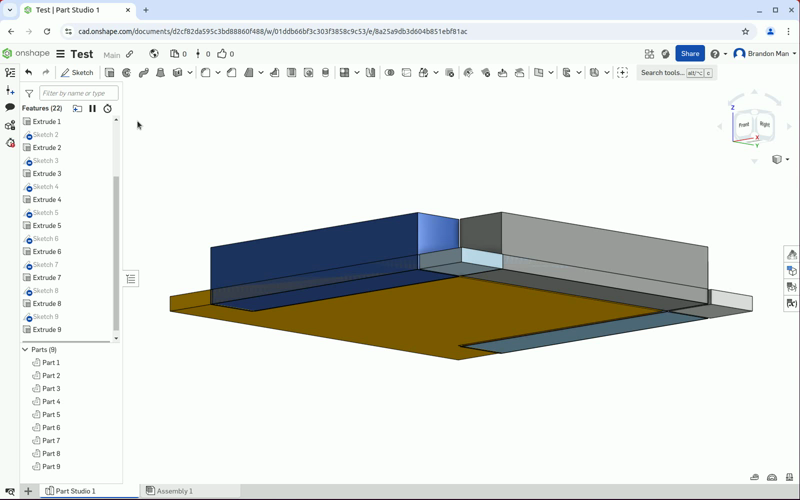
key(left, 3)
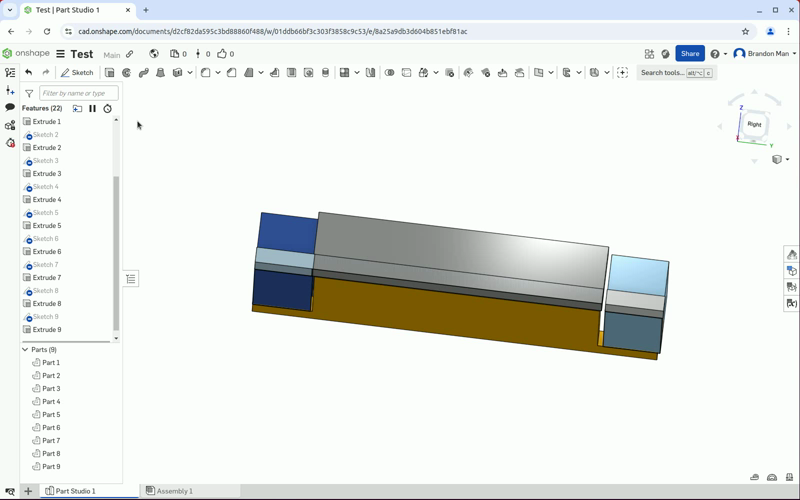
key(right, 3)
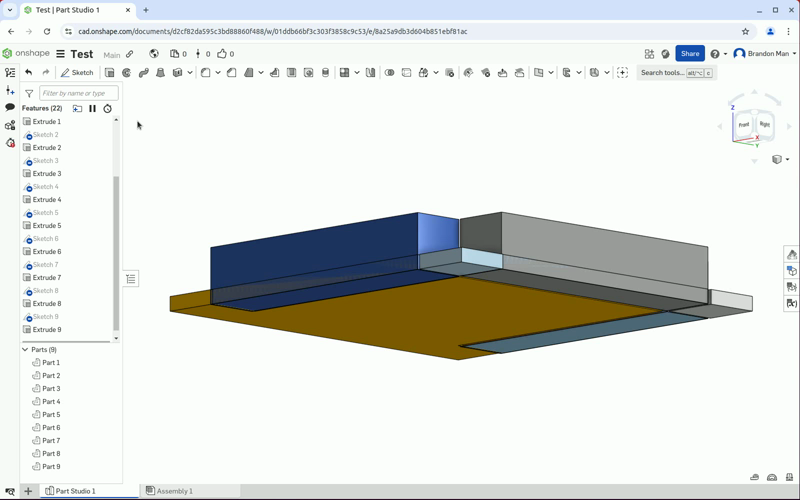
key(down, 3)
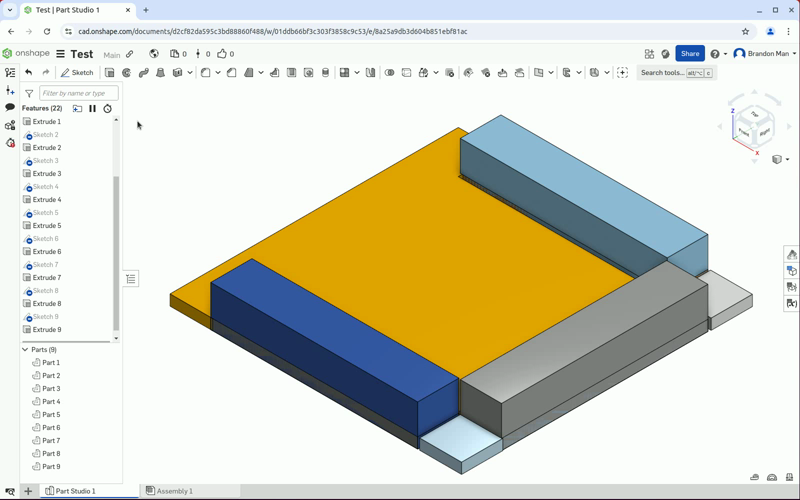
mouse_move(69, 111)
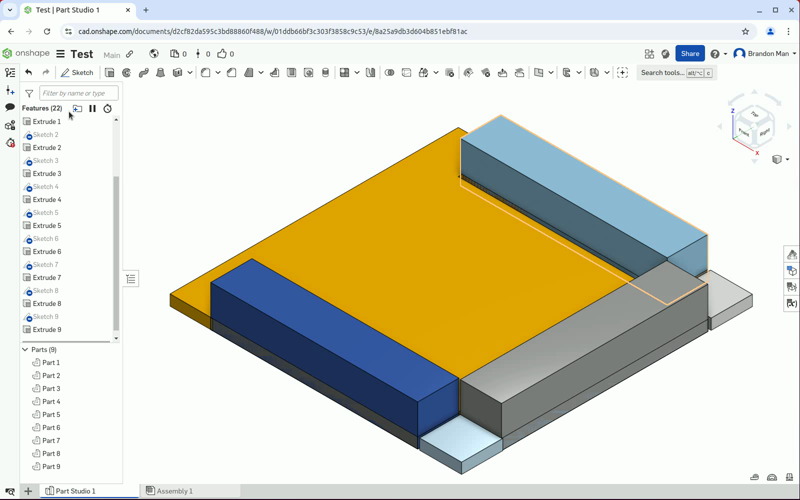
click(69, 111)